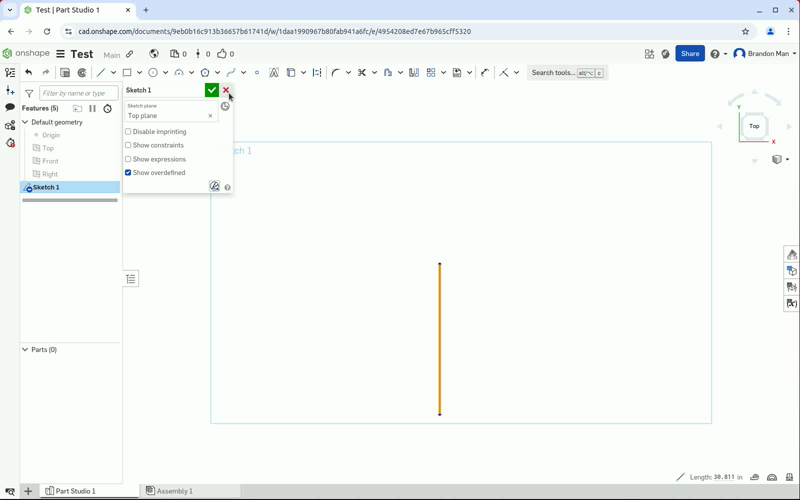
key(shift+h)
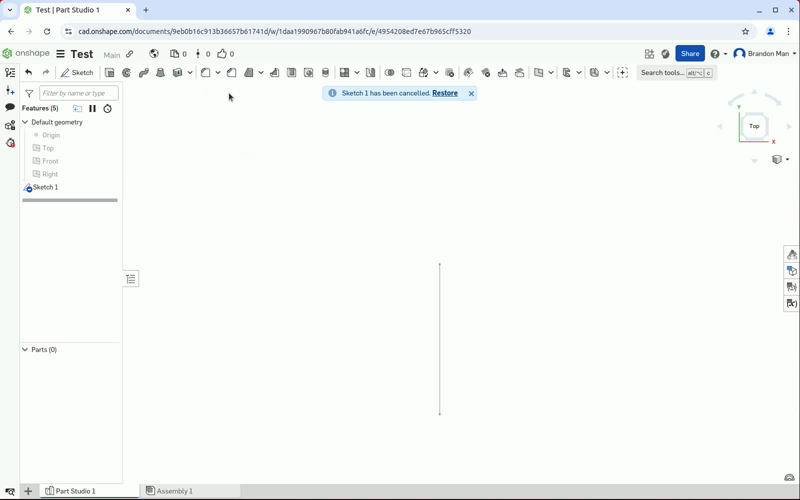
key(shift+s)
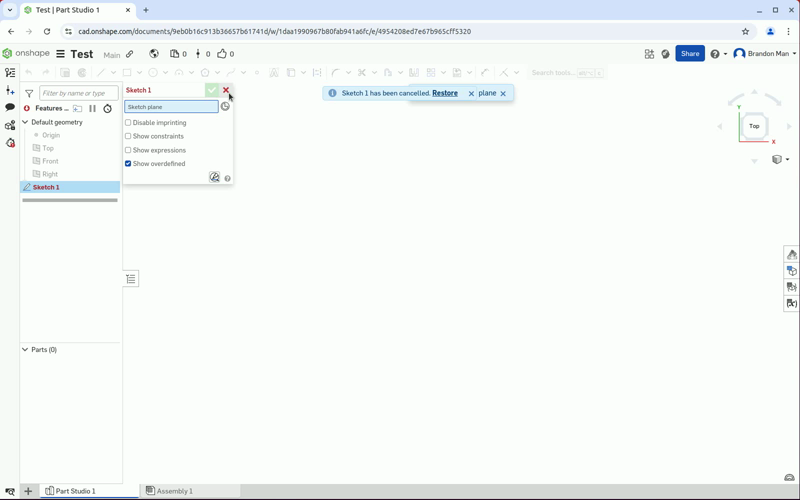
mouse_move(73, 150)
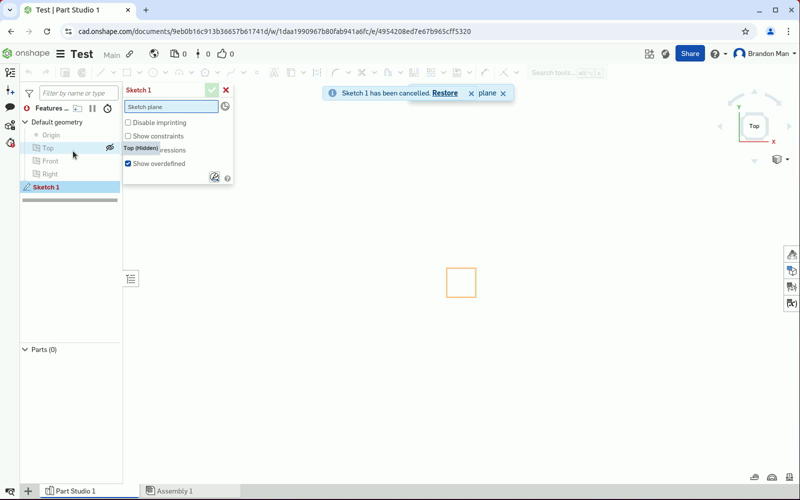
click(73, 150)
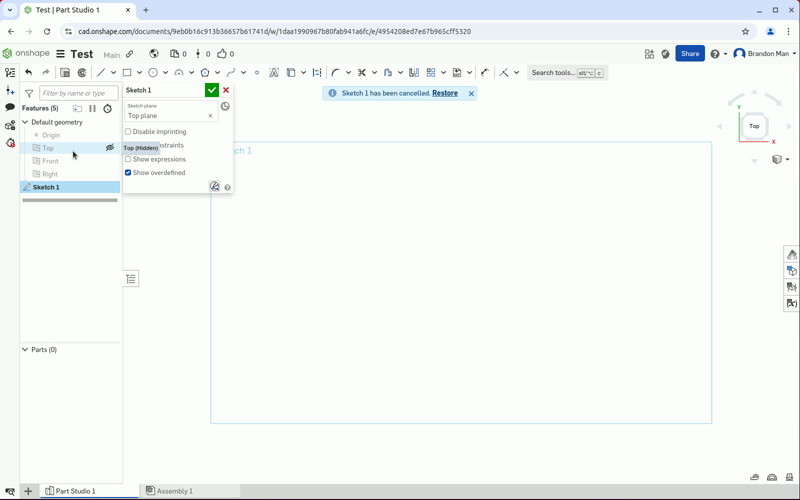
mouse_move(73, 352)
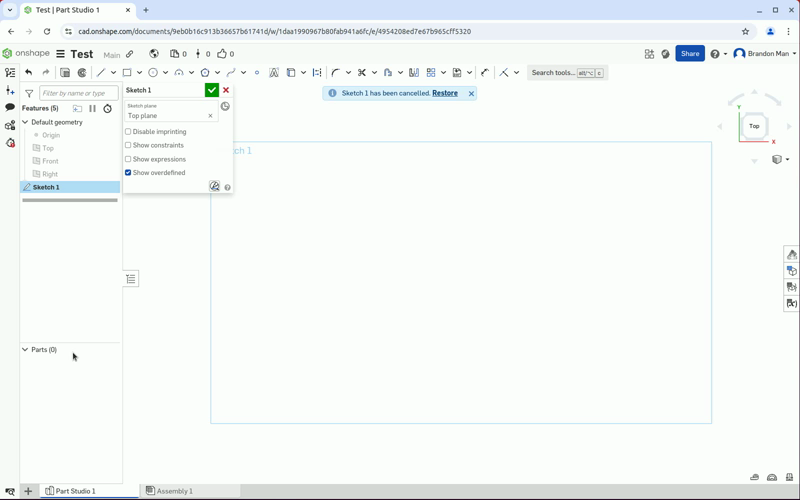
key(y)
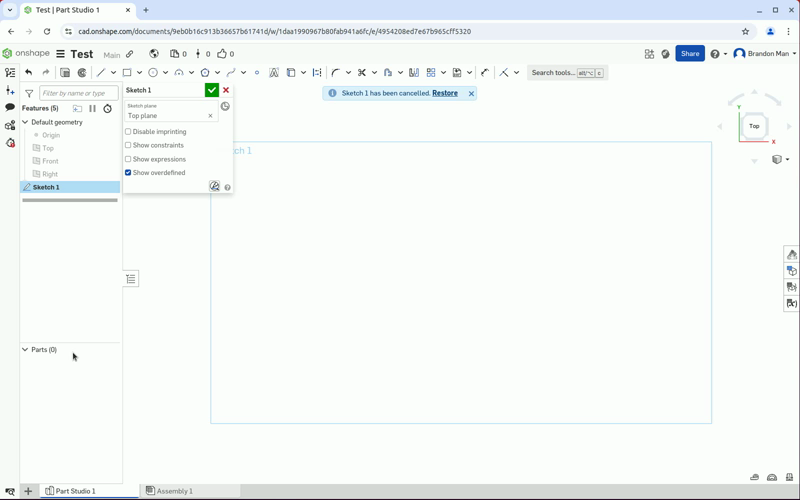
key(l)
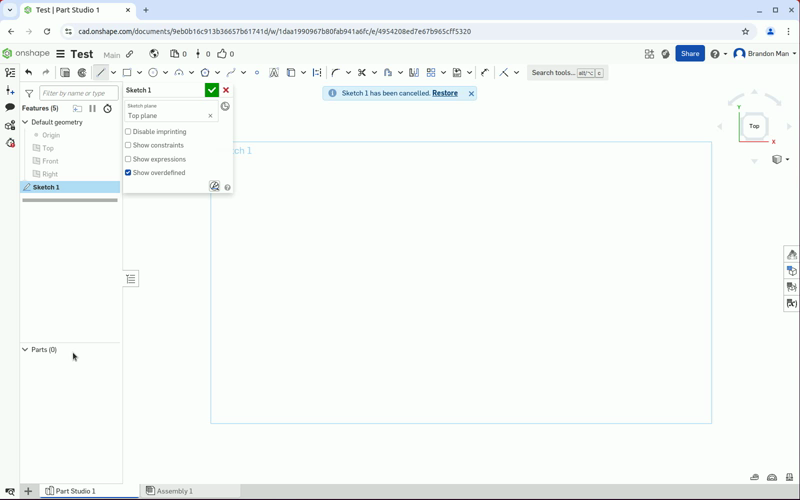
key_down(shift)
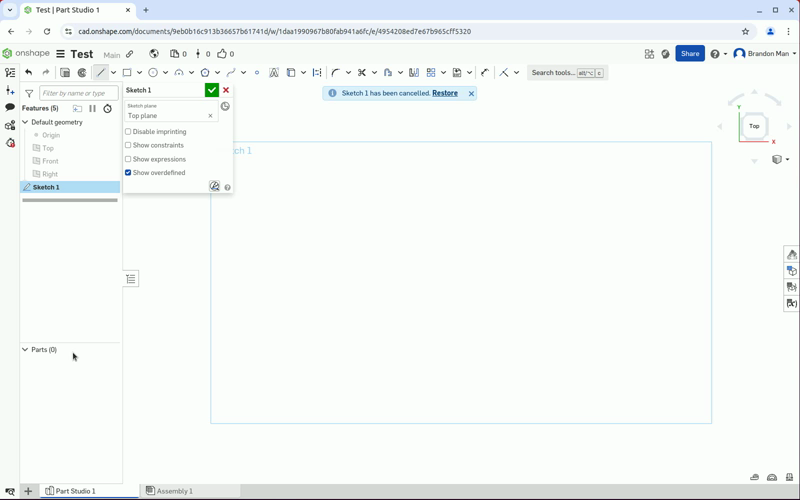
mouse_move(348, 294)
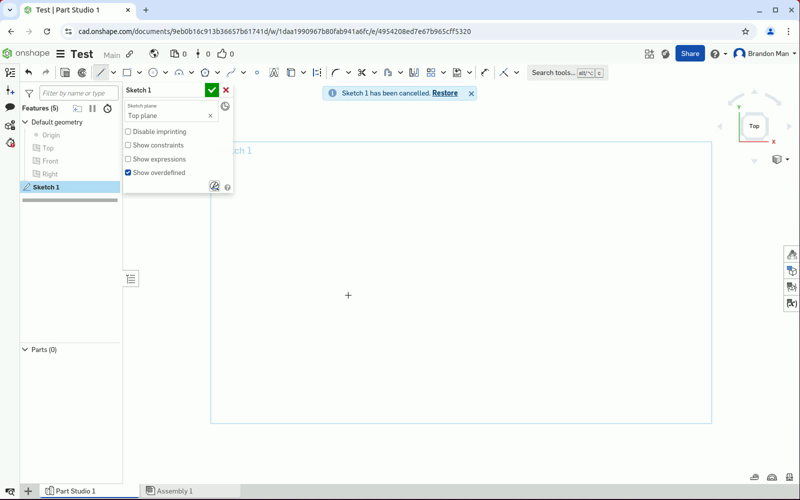
click(348, 294)
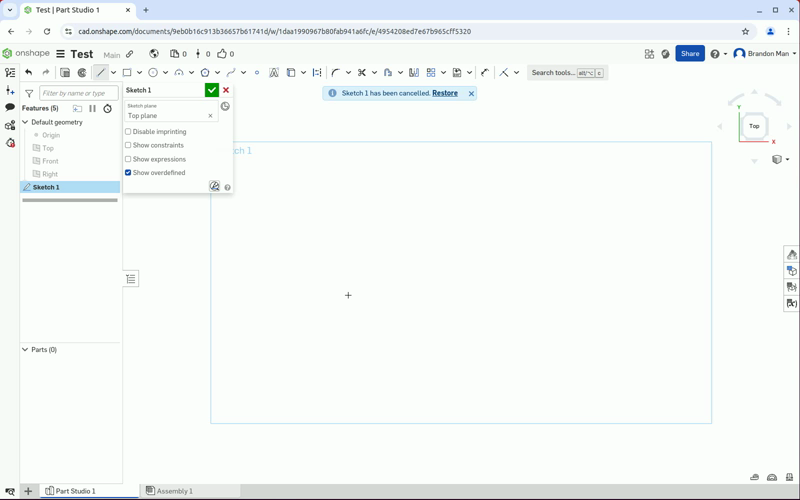
key_up(shift)
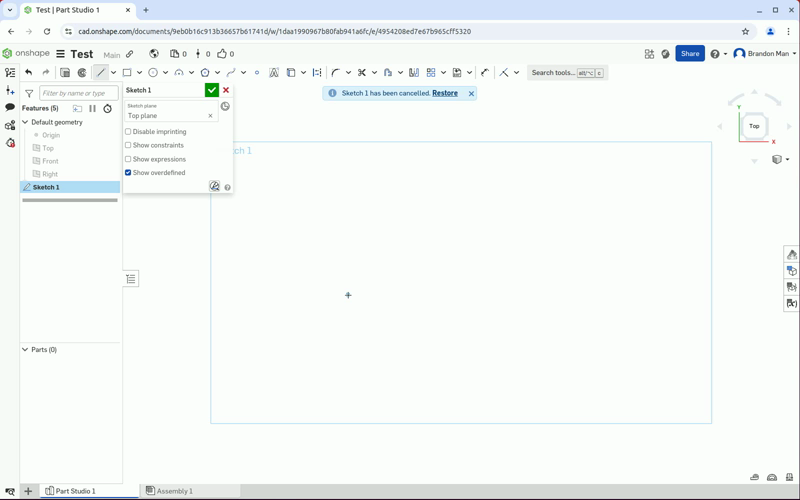
key_down(shift)
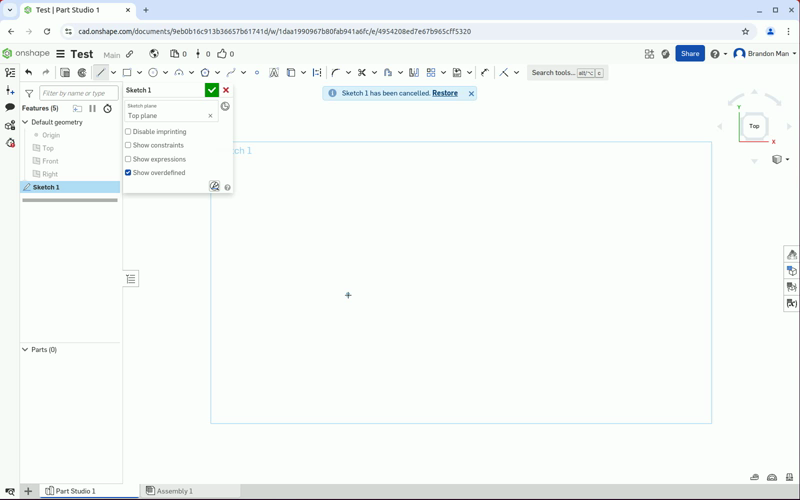
mouse_move(454, 355)
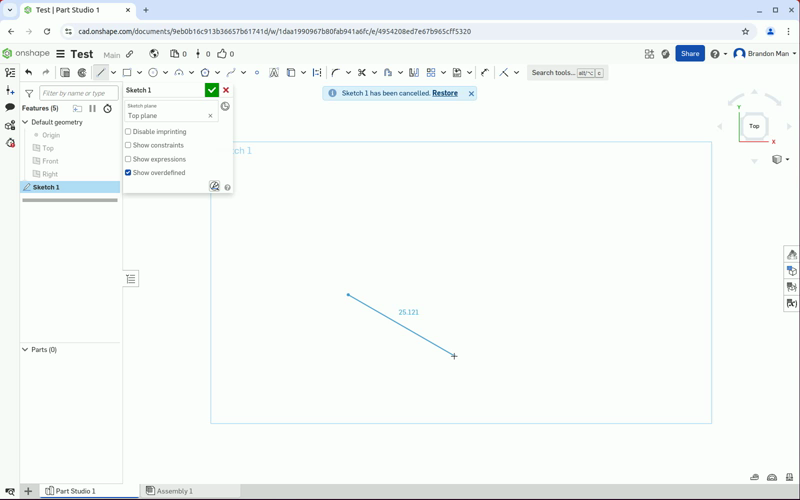
click(454, 355)
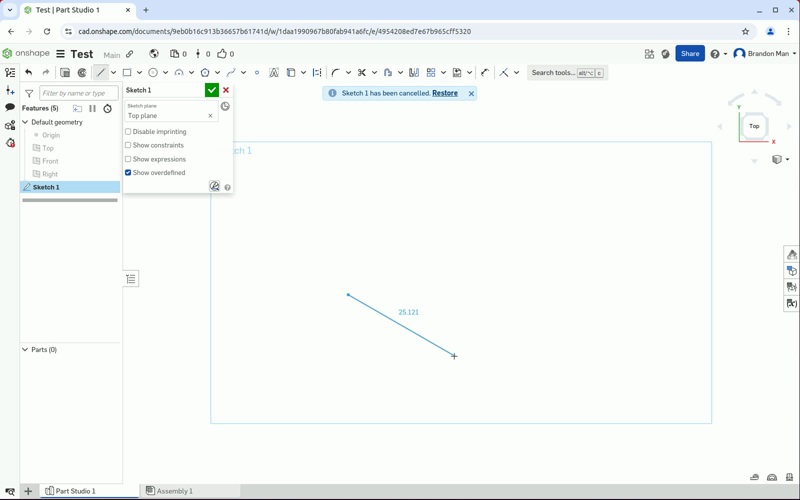
key_up(shift)
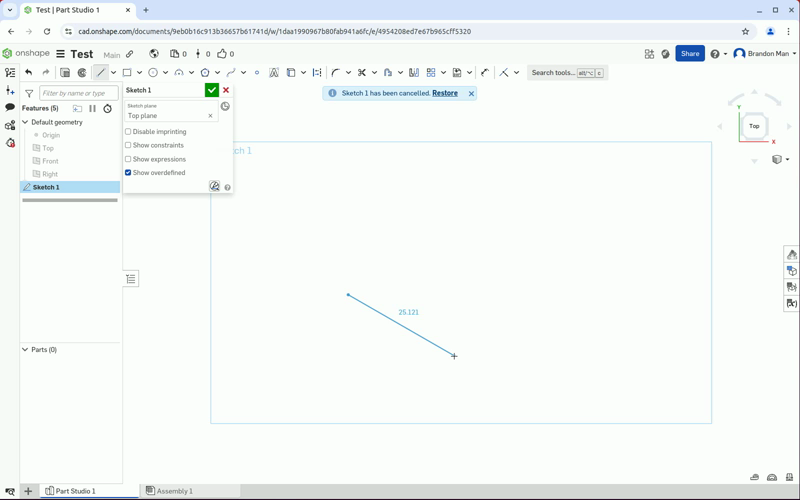
key_down(shift)
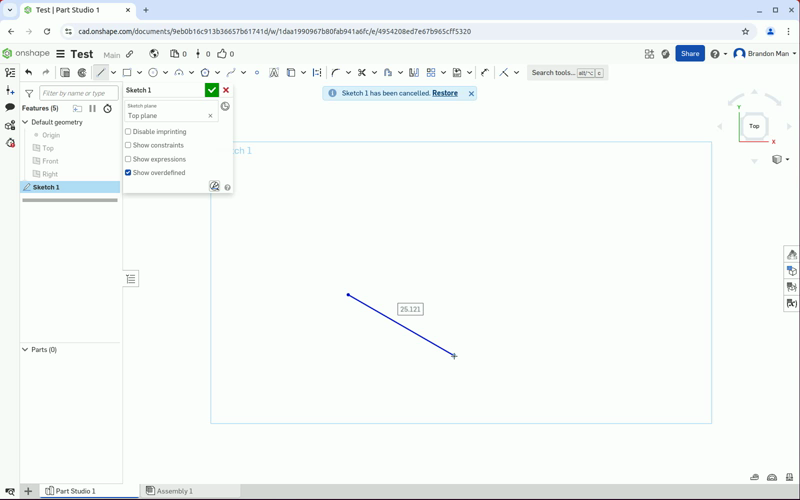
mouse_move(484, 355)
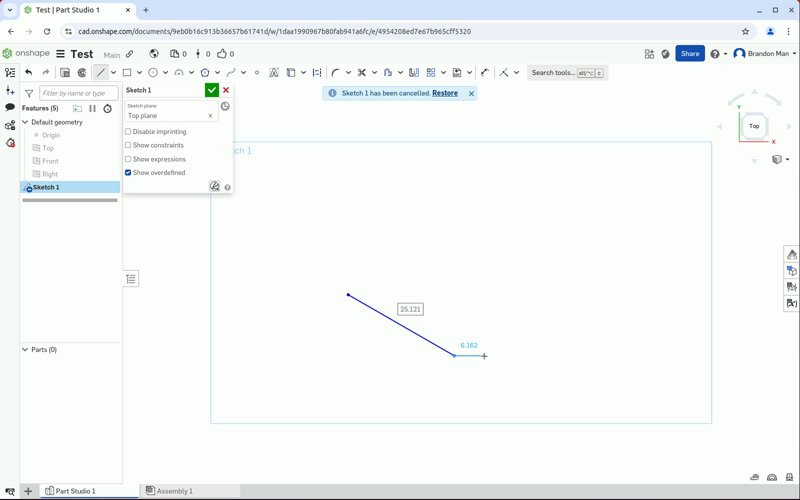
mouse_move(466, 355)
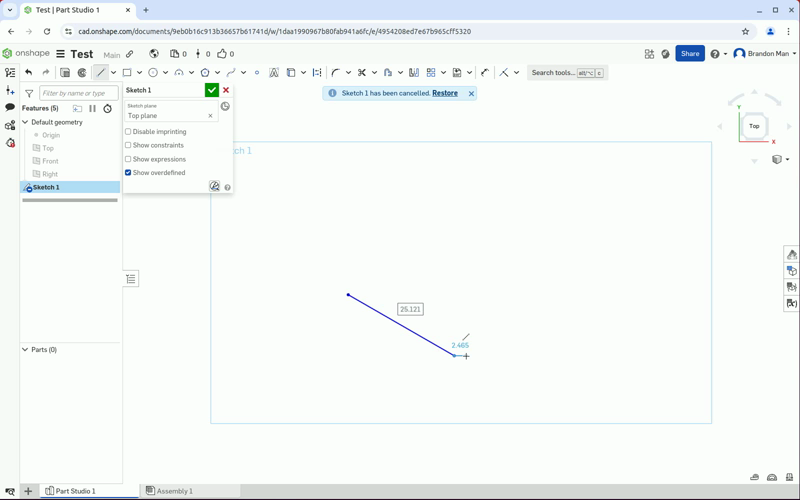
click(466, 355)
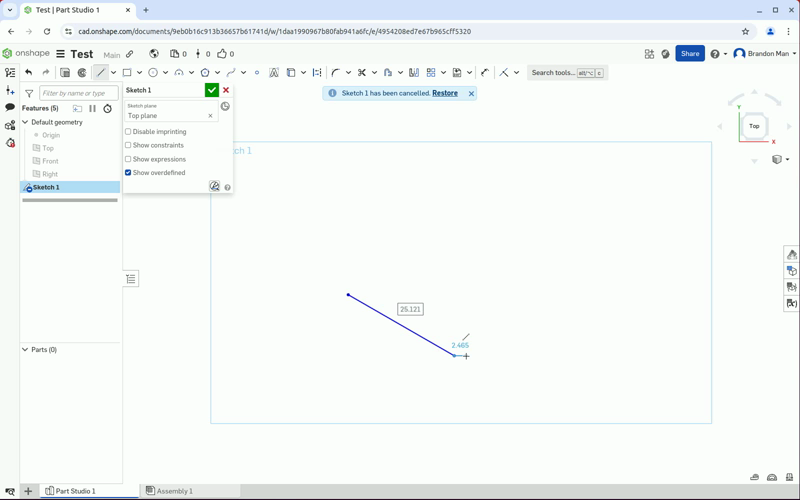
key_up(shift)
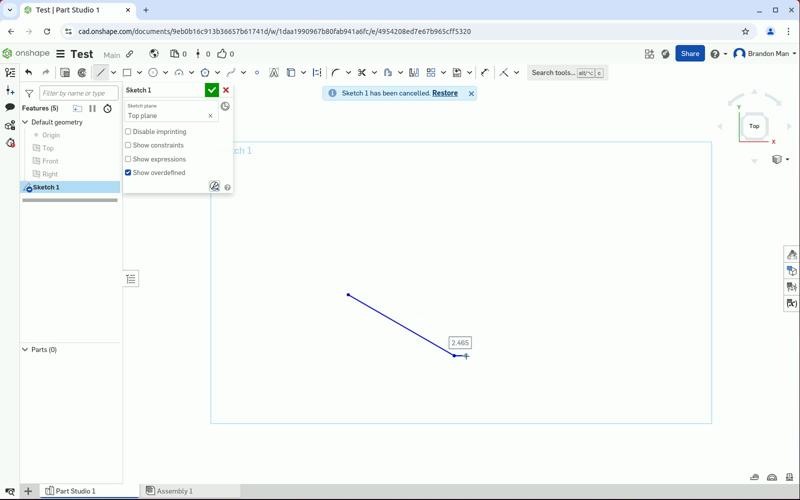
key_down(shift)
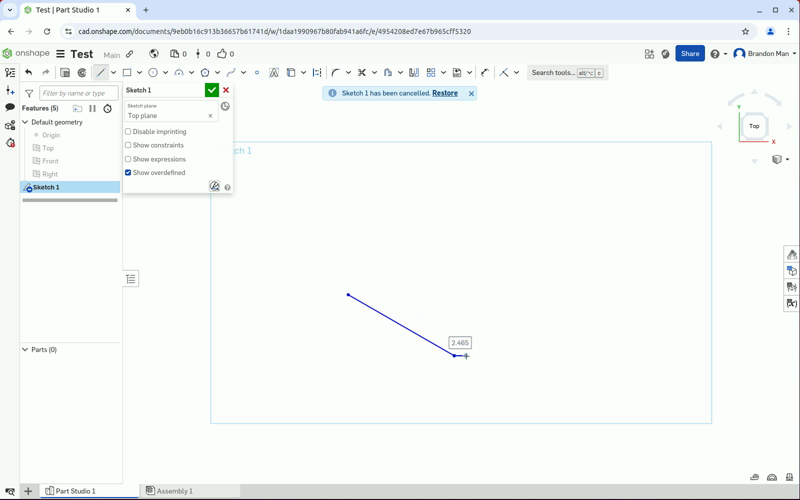
mouse_move(572, 294)
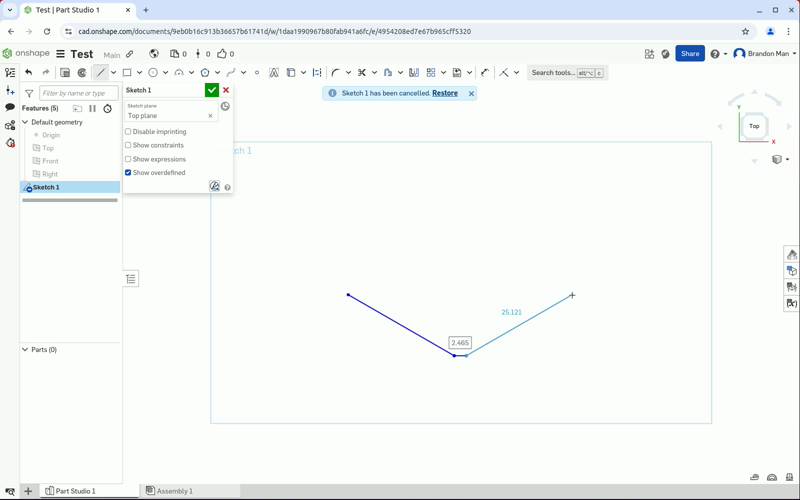
click(572, 294)
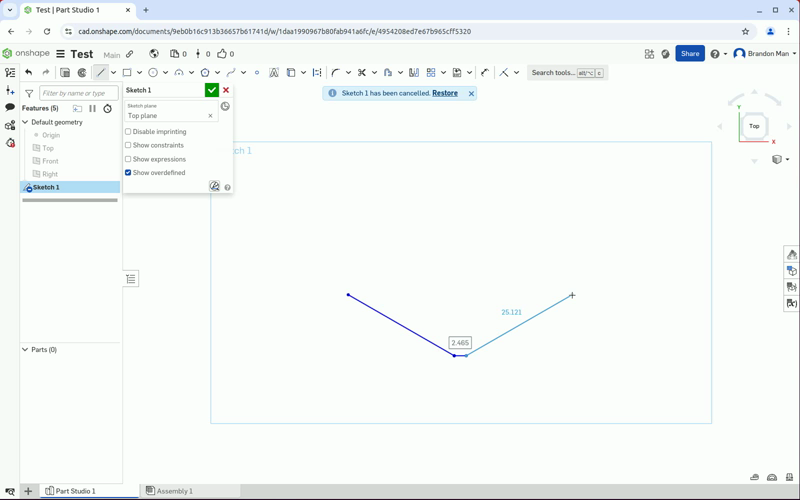
key_up(shift)
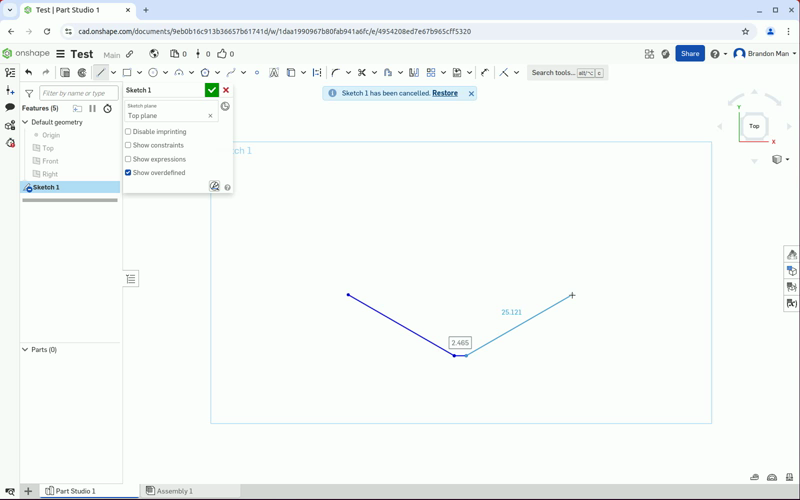
key_down(shift)
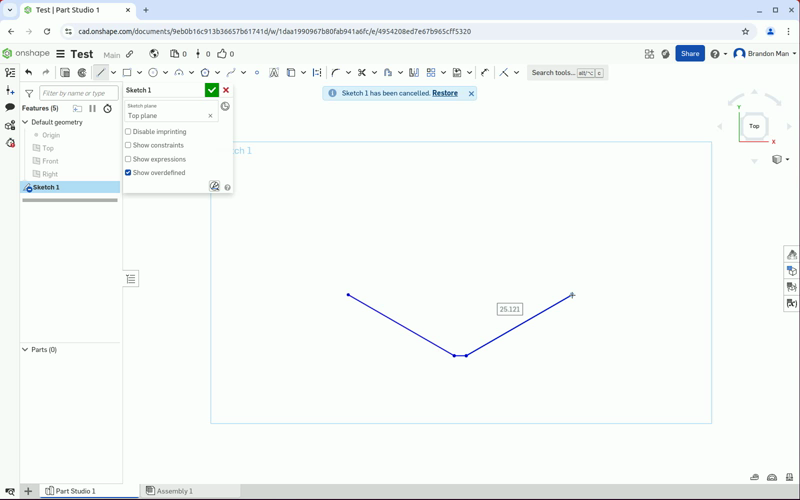
mouse_move(589, 294)
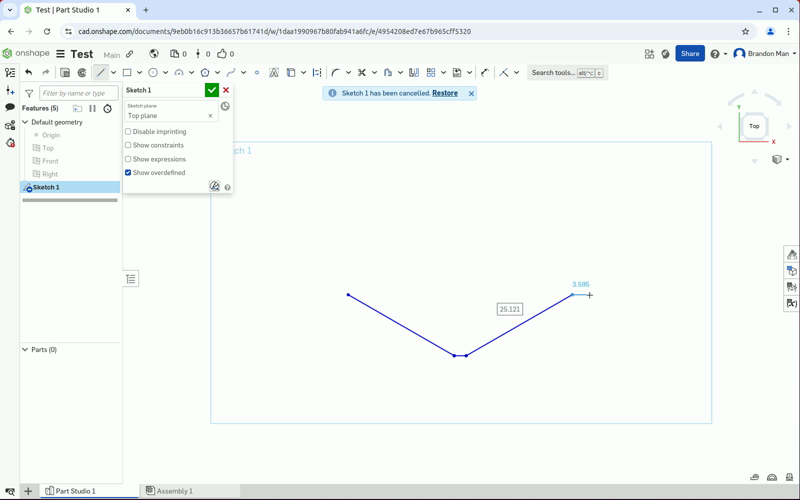
mouse_move(572, 245)
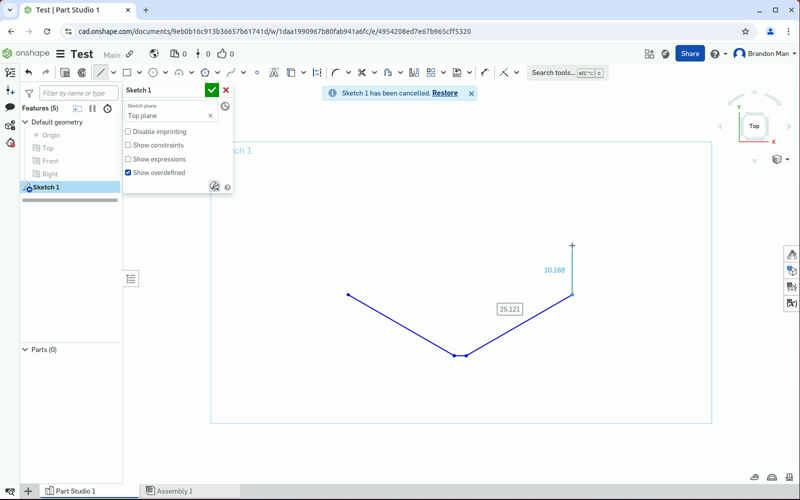
click(572, 245)
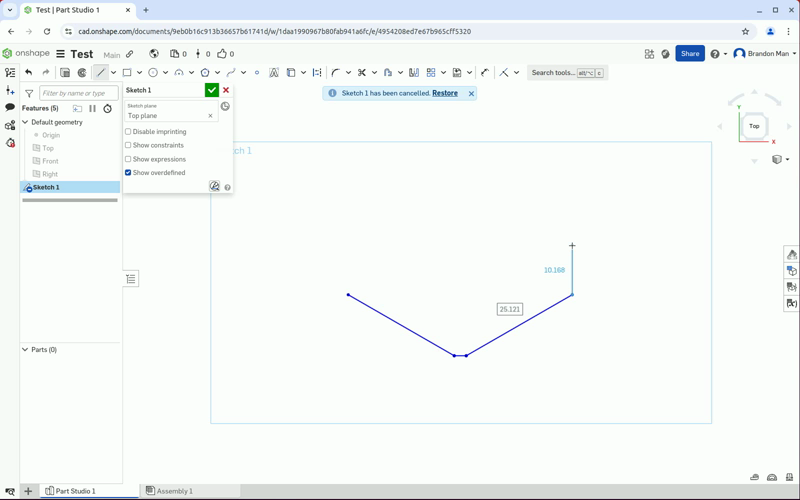
key_up(shift)
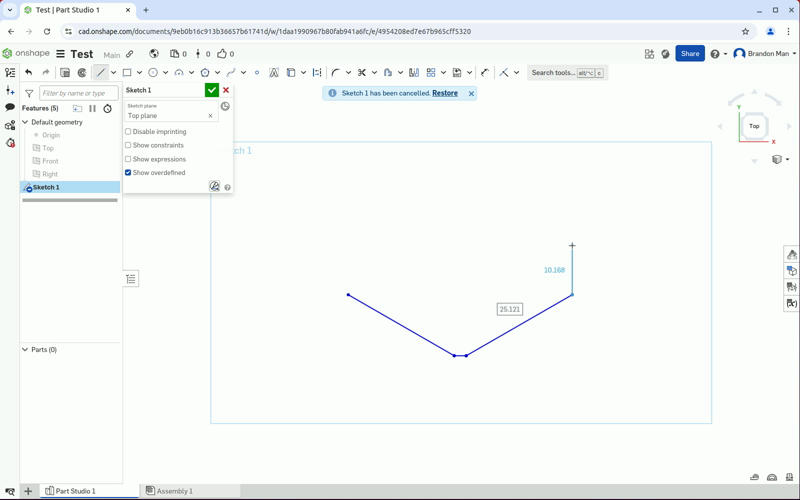
key_down(shift)
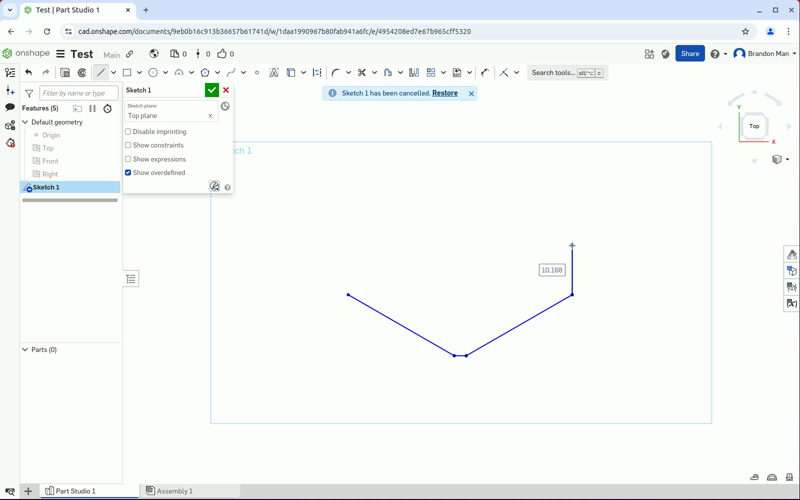
mouse_move(466, 282)
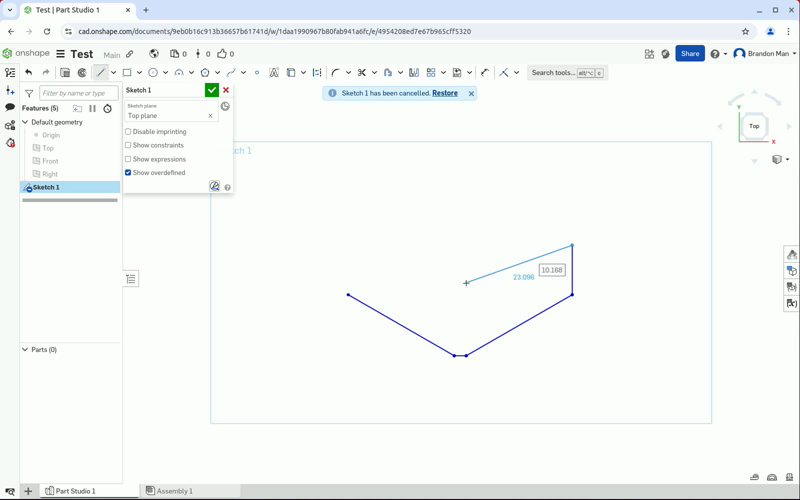
click(466, 282)
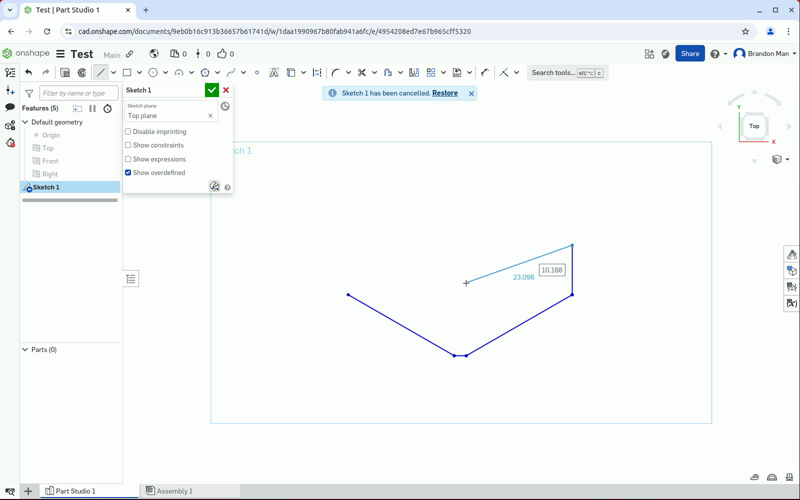
key_up(shift)
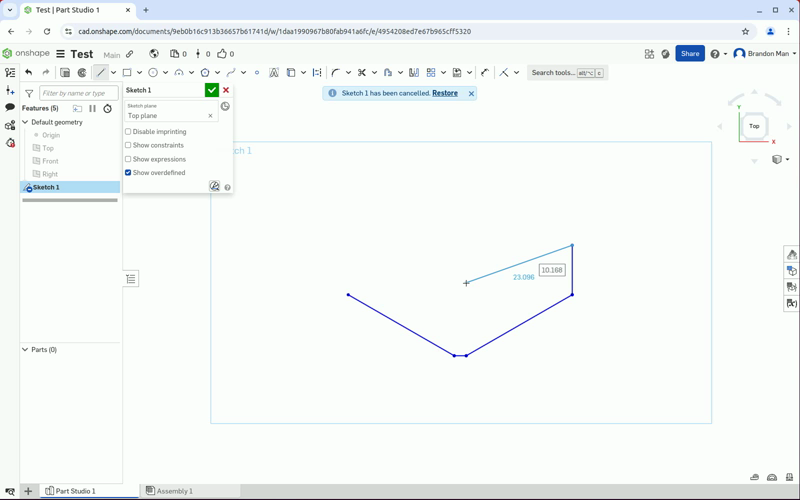
key_down(shift)
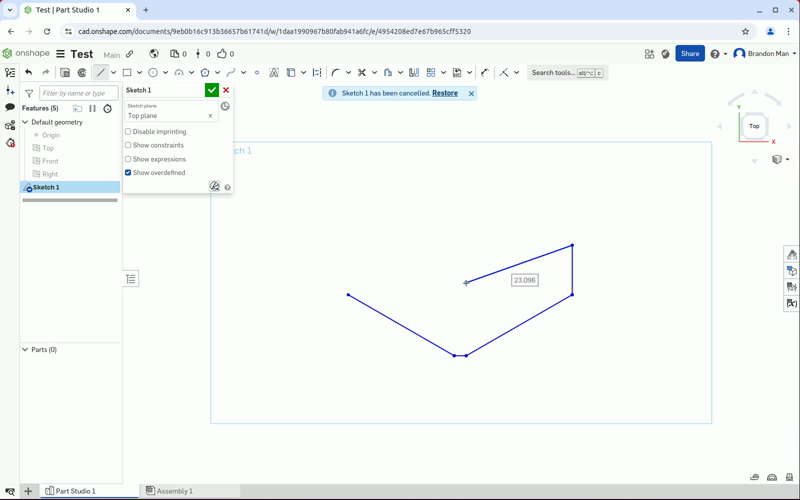
mouse_move(496, 282)
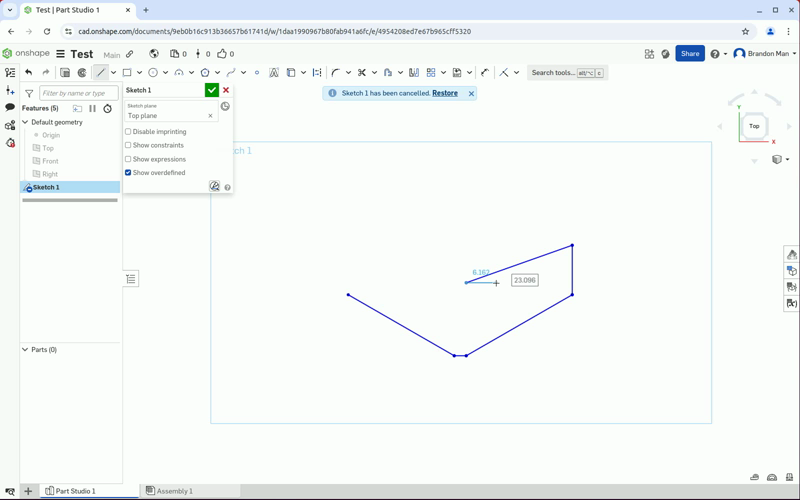
mouse_move(461, 282)
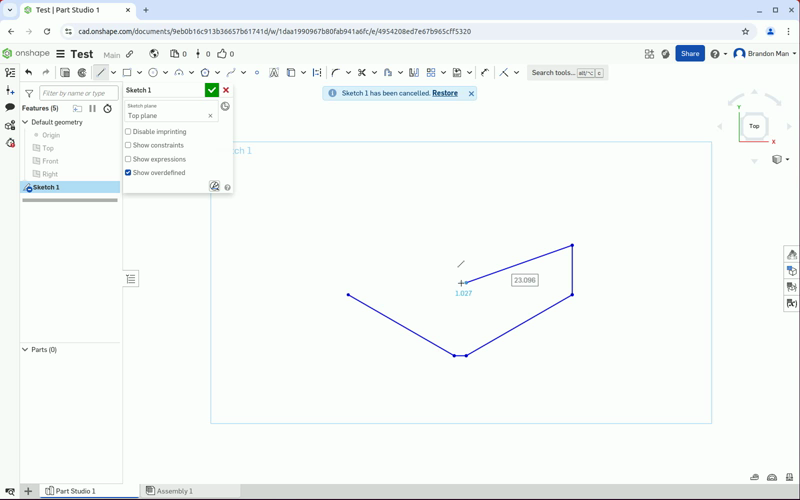
scroll(6)
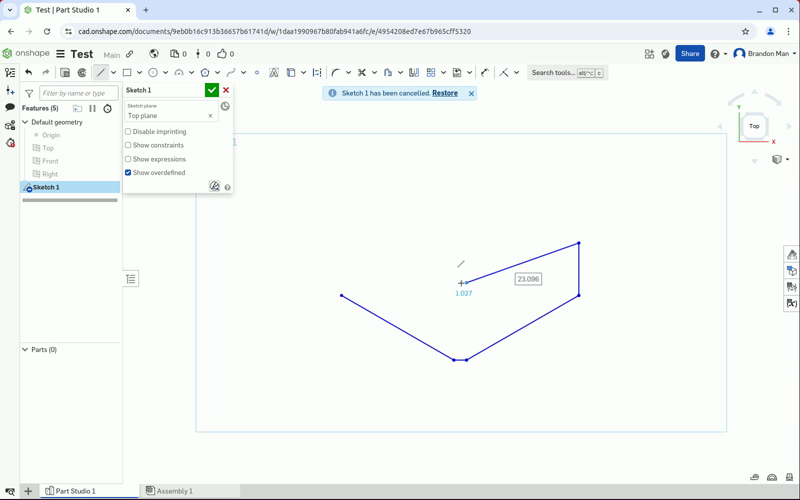
scroll(6)
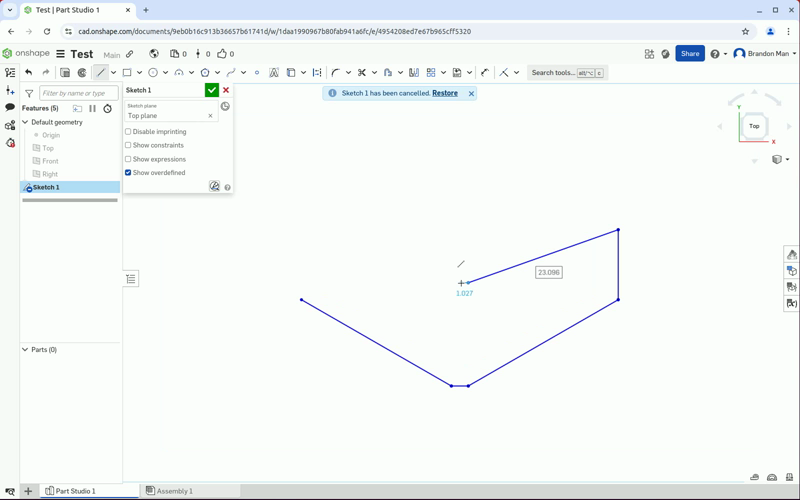
scroll(6)
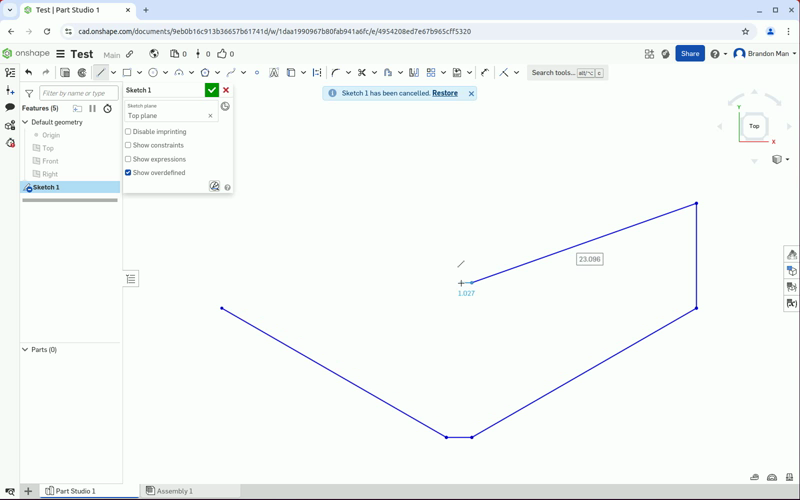
scroll(6)
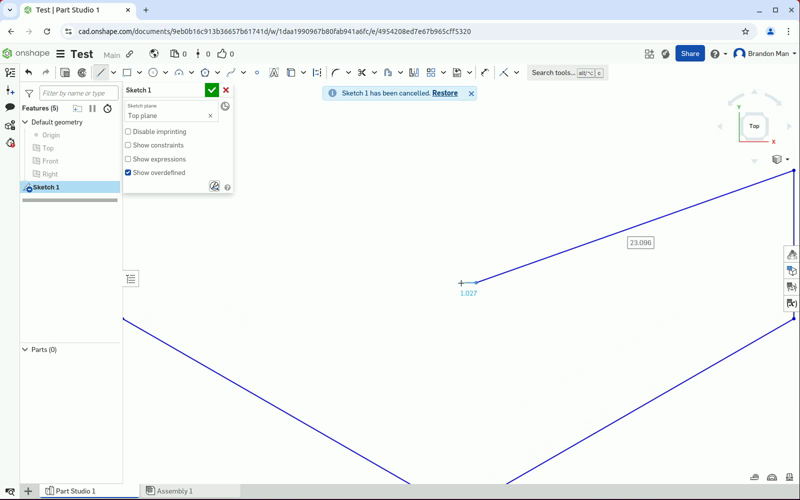
scroll(6)
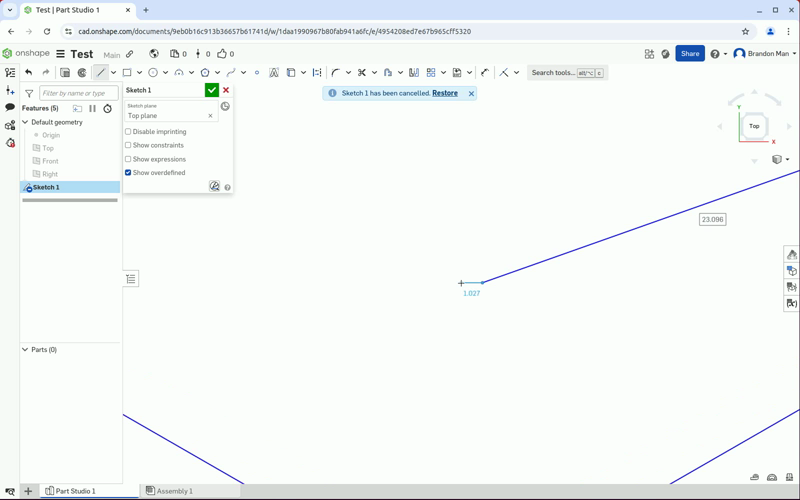
scroll(6)
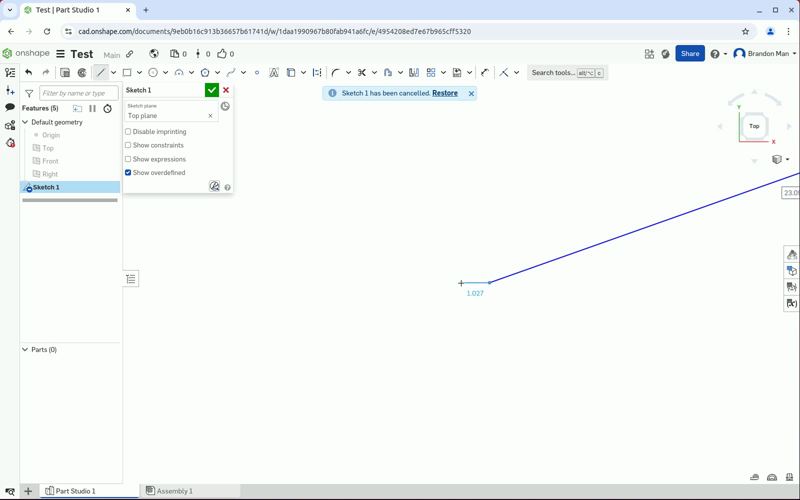
scroll(6)
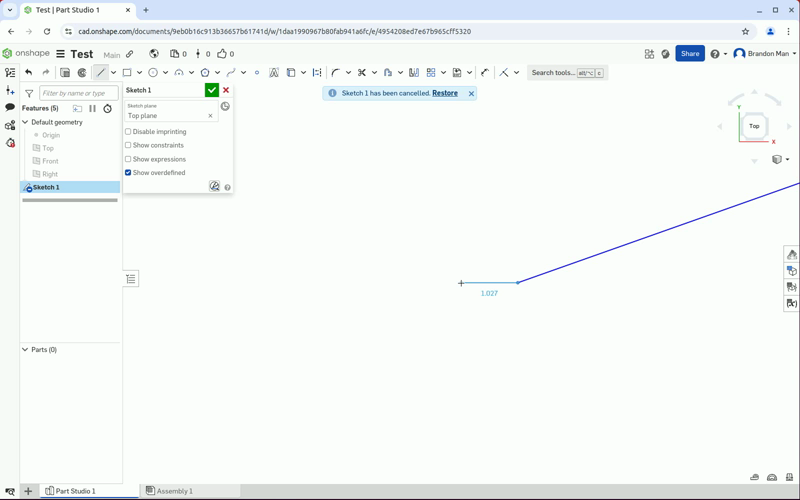
click(461, 282)
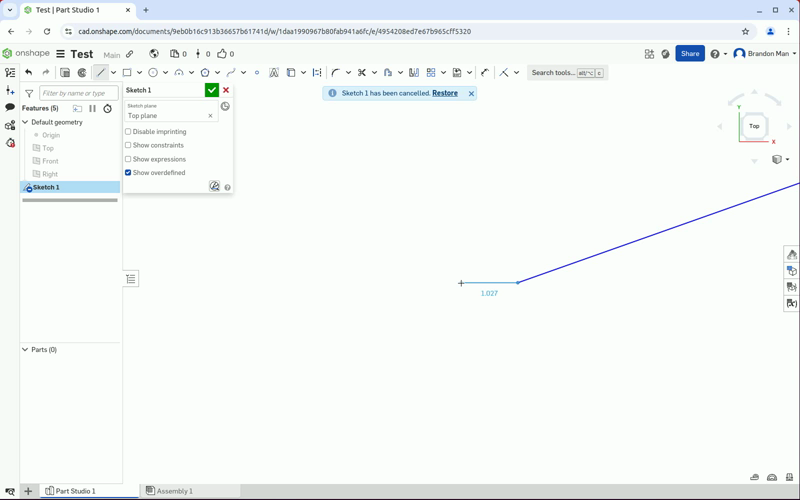
scroll(-6)
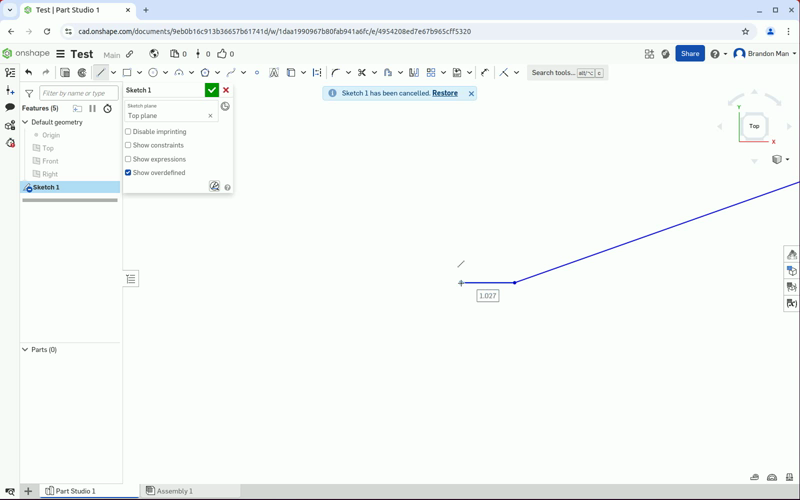
scroll(-6)
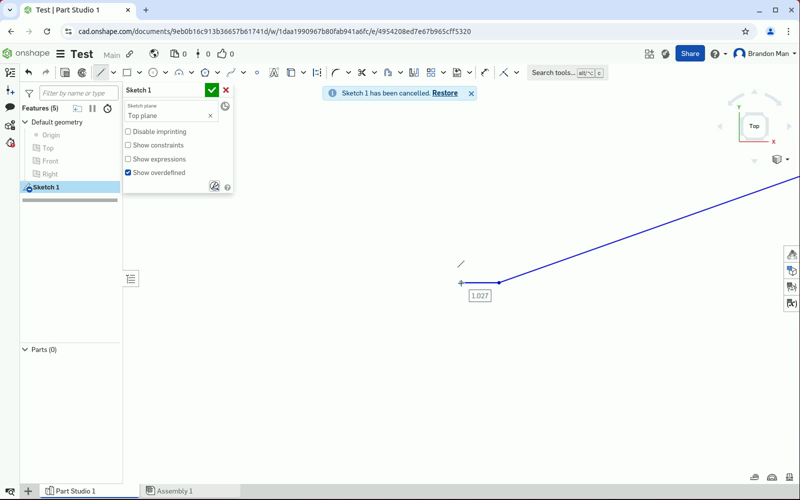
scroll(-6)
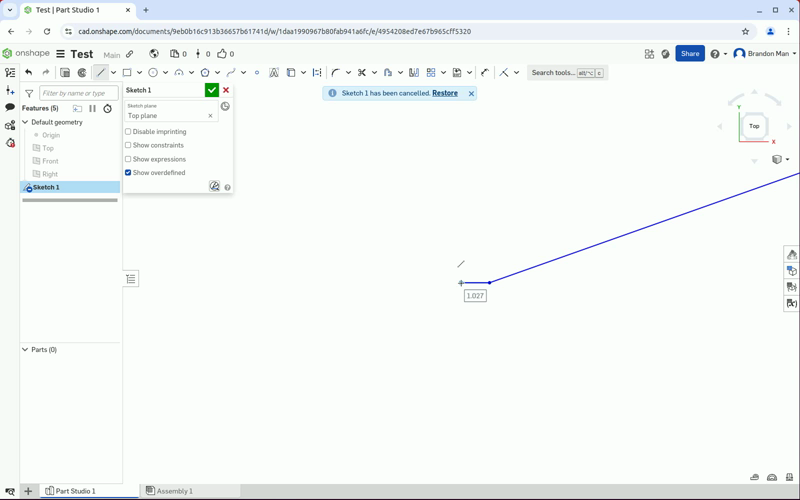
scroll(-6)
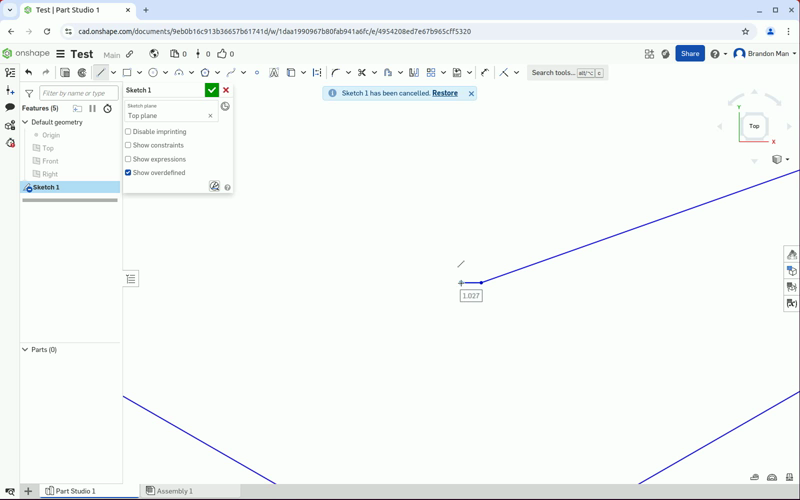
scroll(-6)
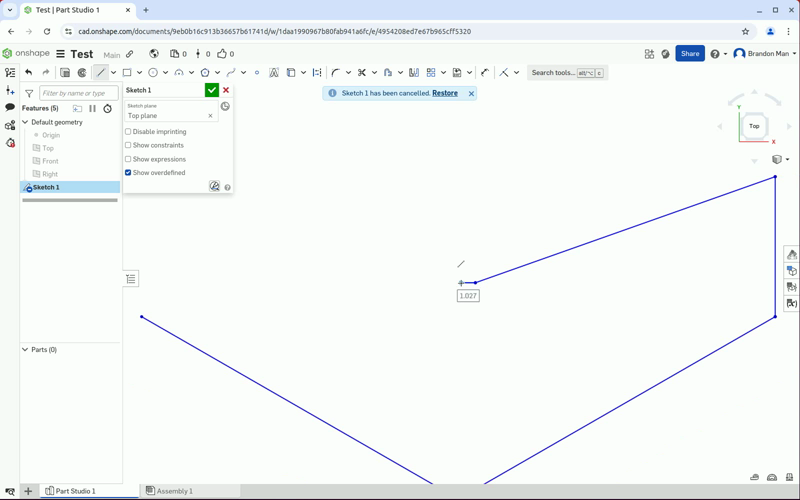
scroll(-6)
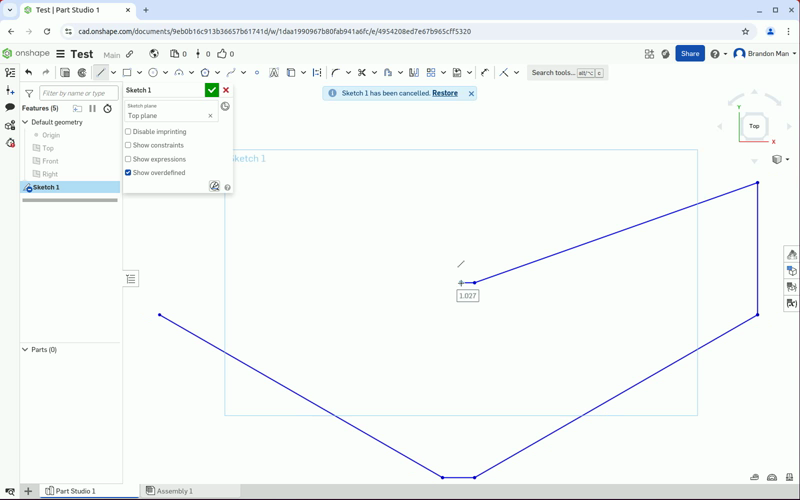
scroll(-6)
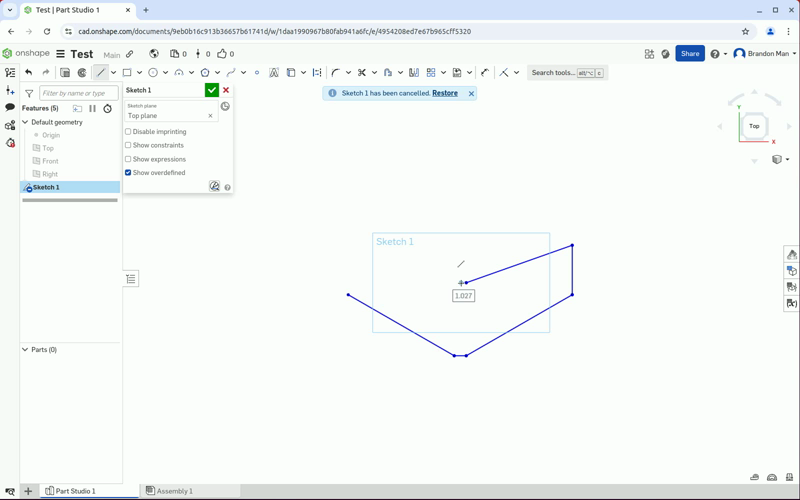
key_up(shift)
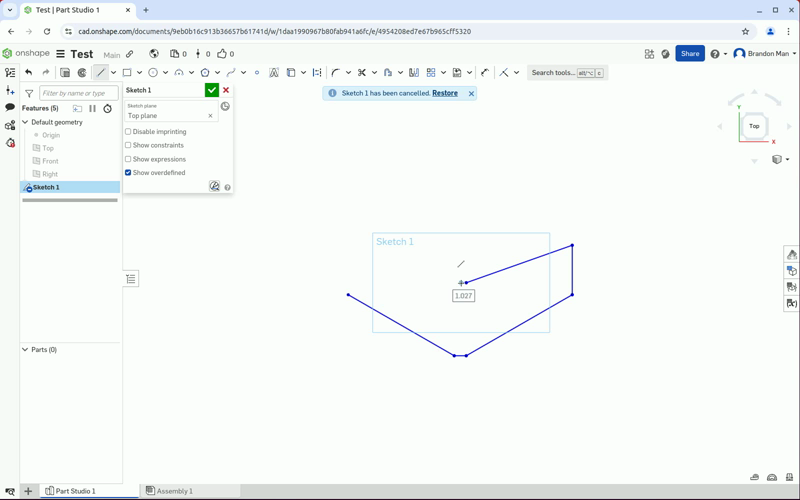
key_down(shift)
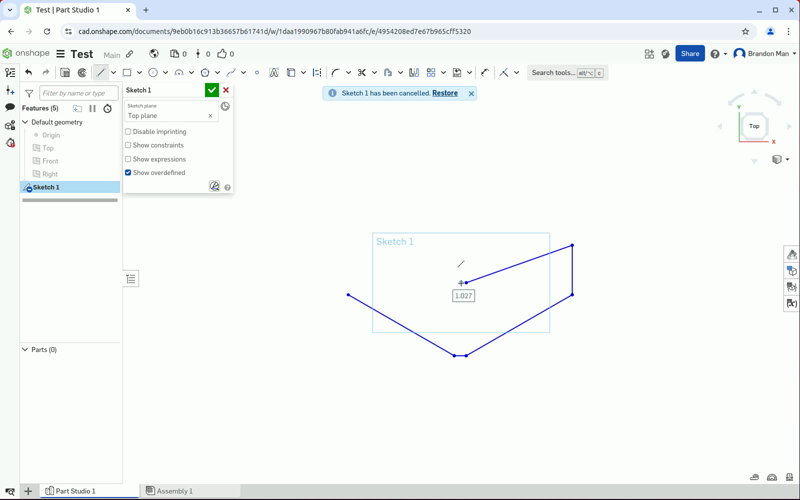
mouse_move(491, 282)
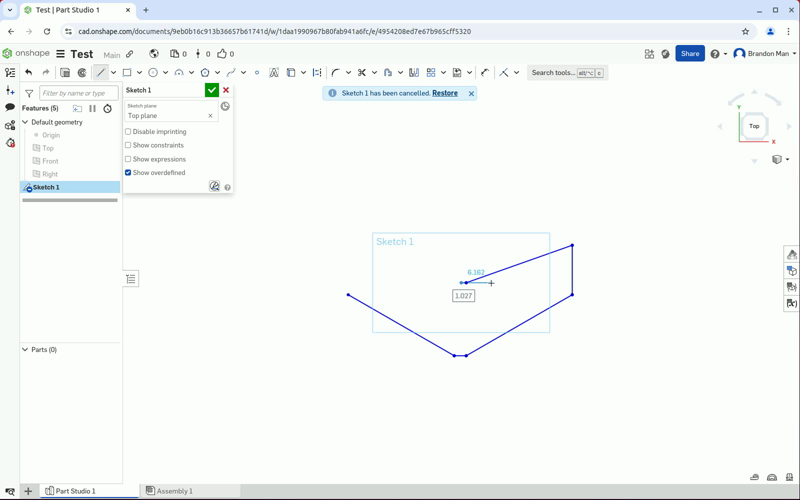
mouse_move(454, 282)
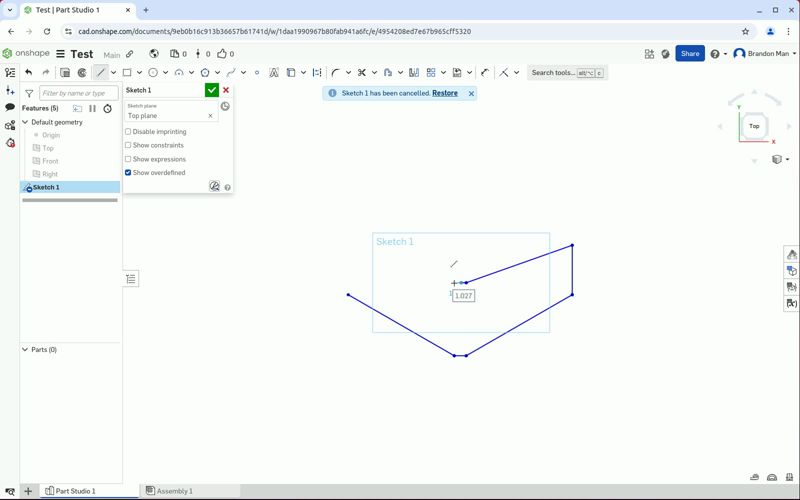
scroll(6)
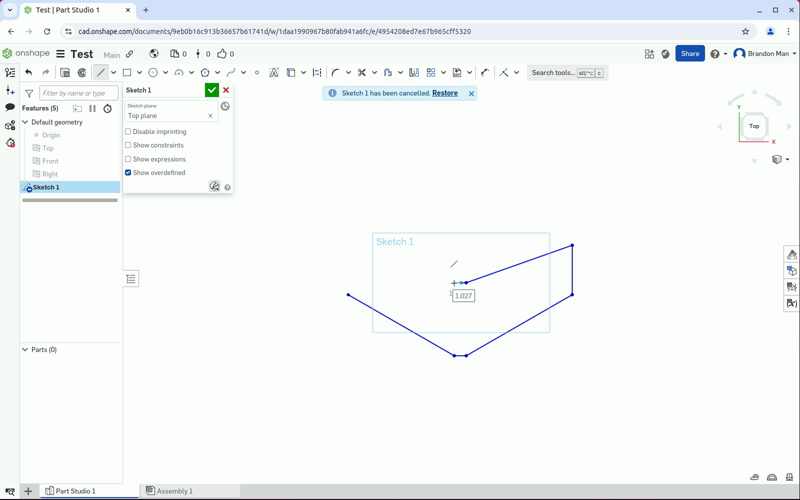
scroll(6)
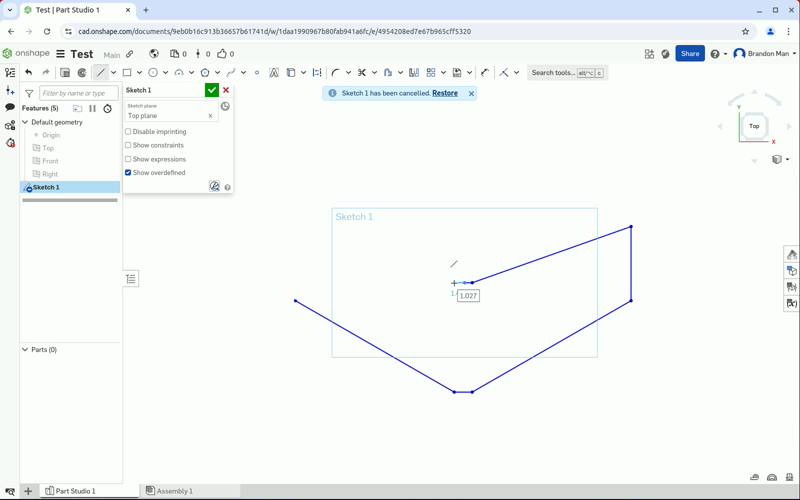
scroll(6)
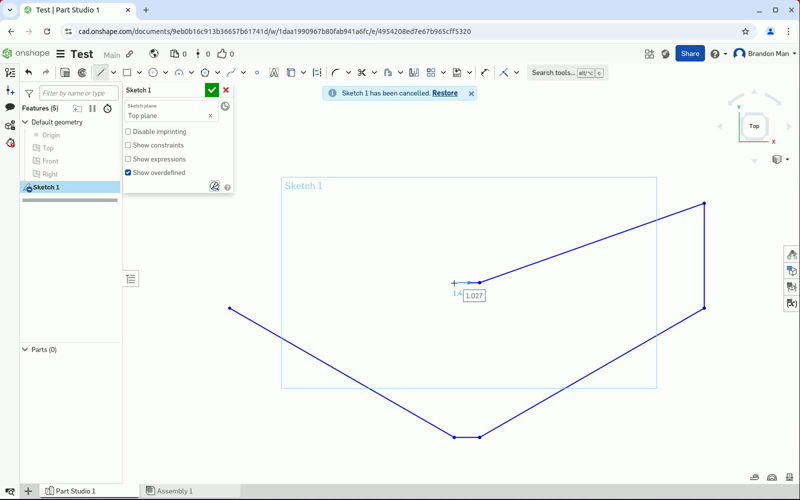
scroll(6)
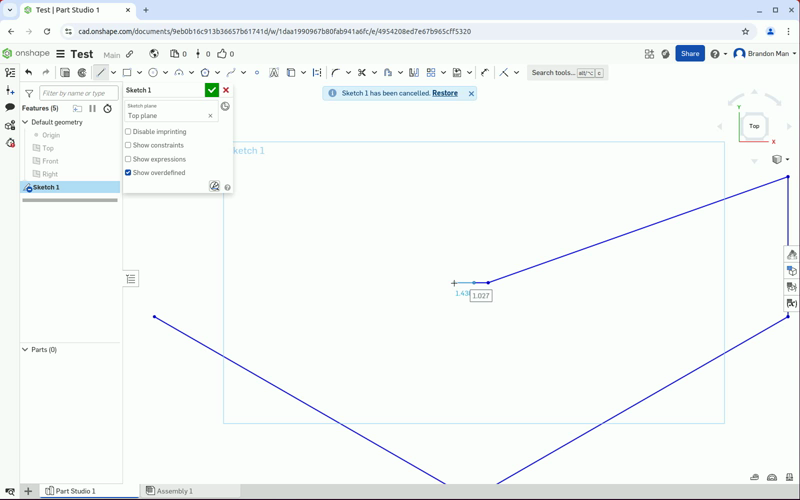
scroll(6)
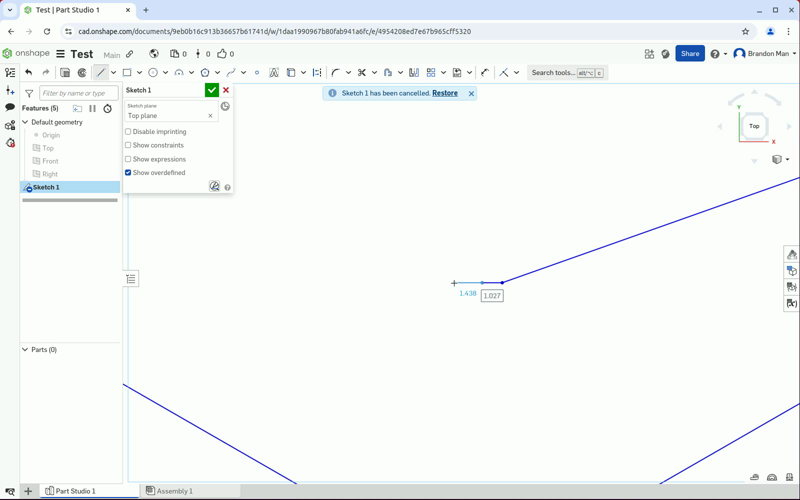
scroll(6)
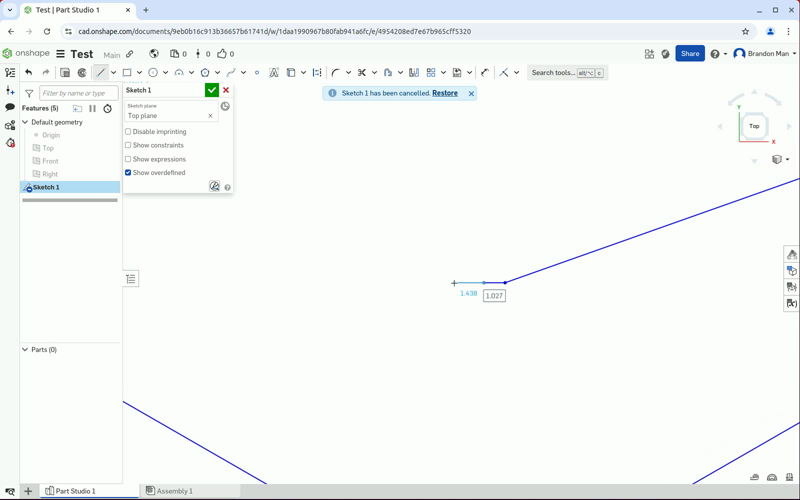
scroll(6)
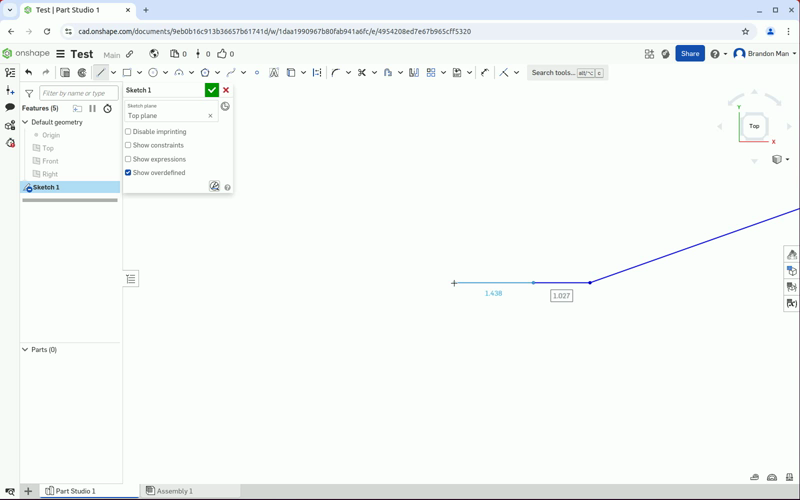
click(454, 282)
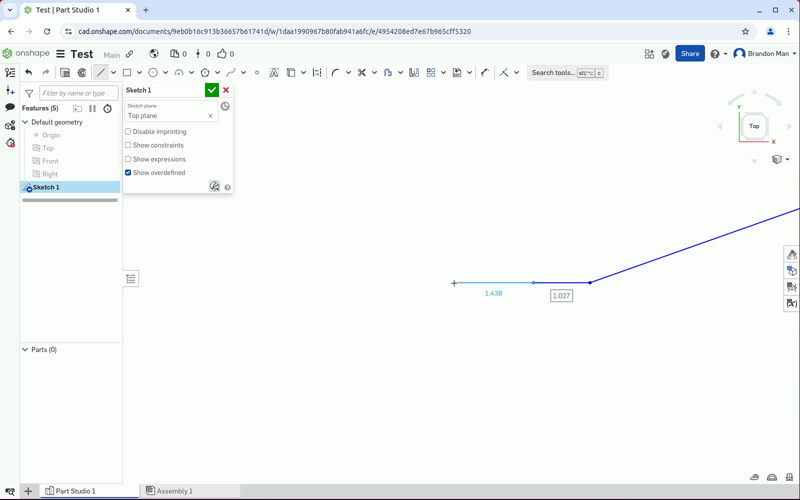
scroll(-6)
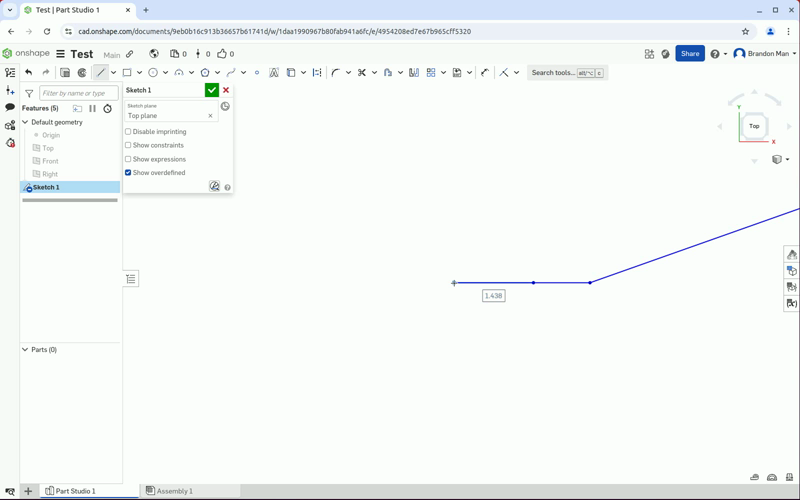
scroll(-6)
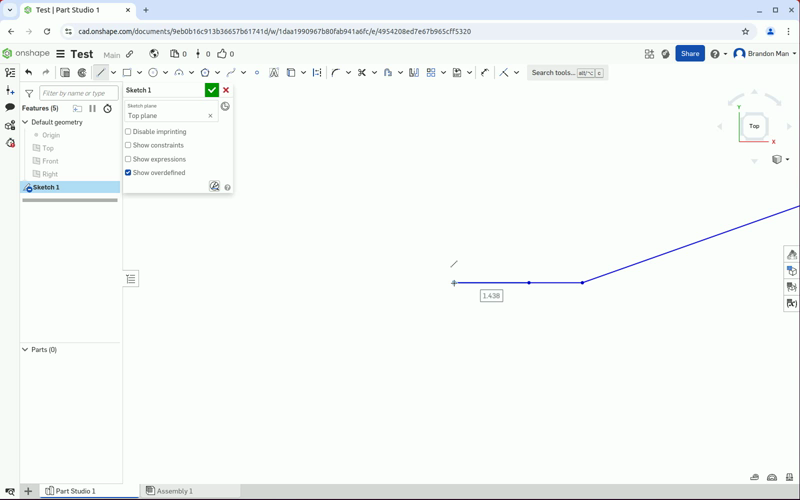
scroll(-6)
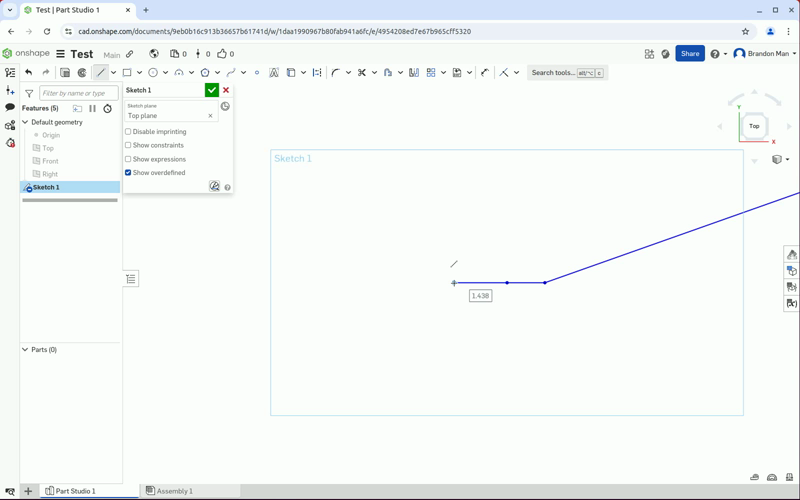
scroll(-6)
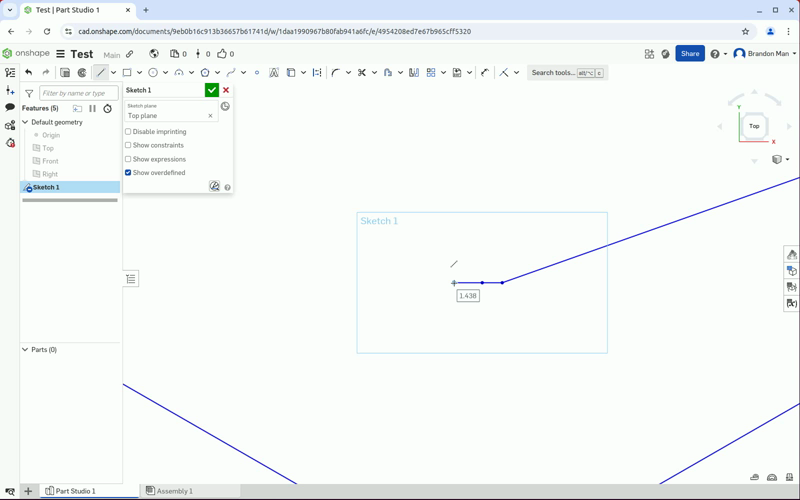
scroll(-6)
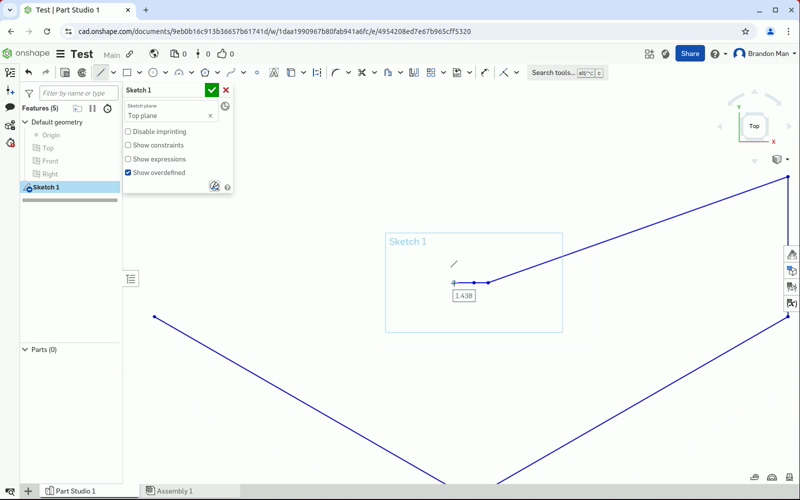
scroll(-6)
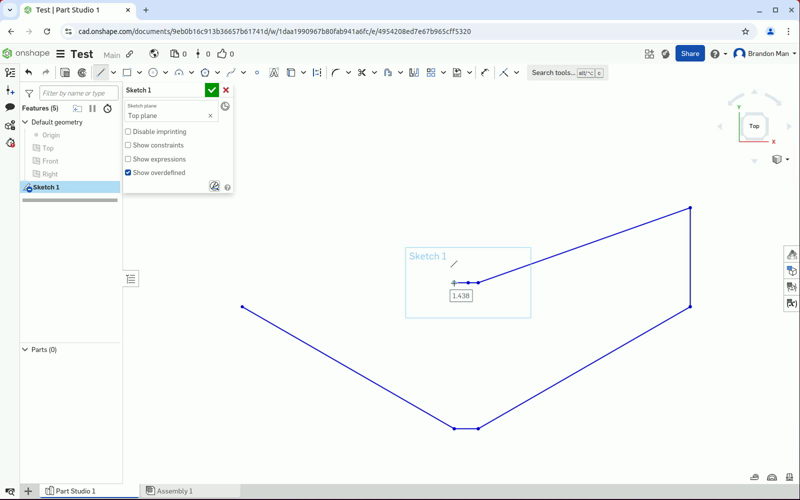
scroll(-6)
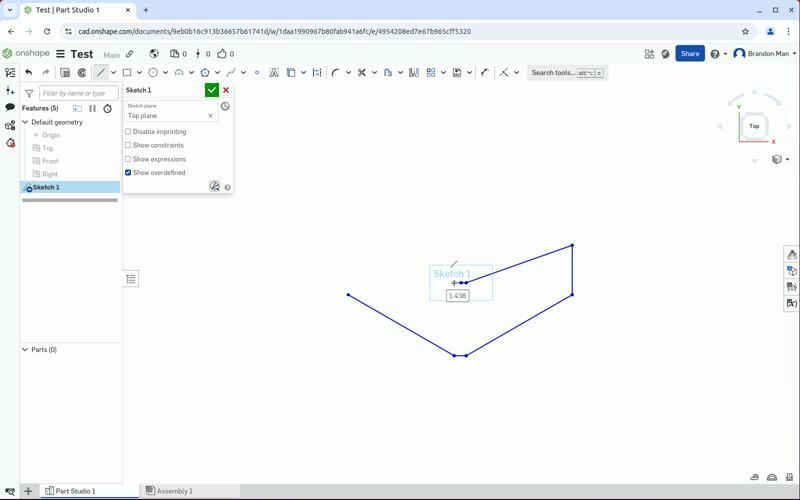
key_up(shift)
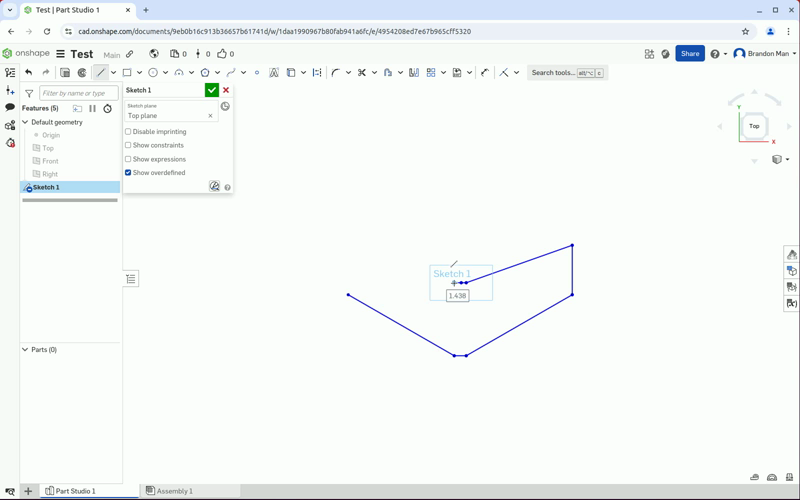
key_down(shift)
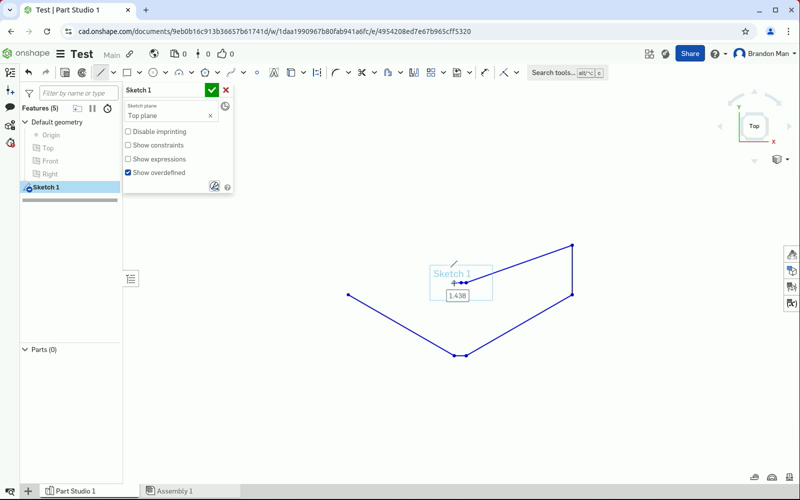
mouse_move(348, 245)
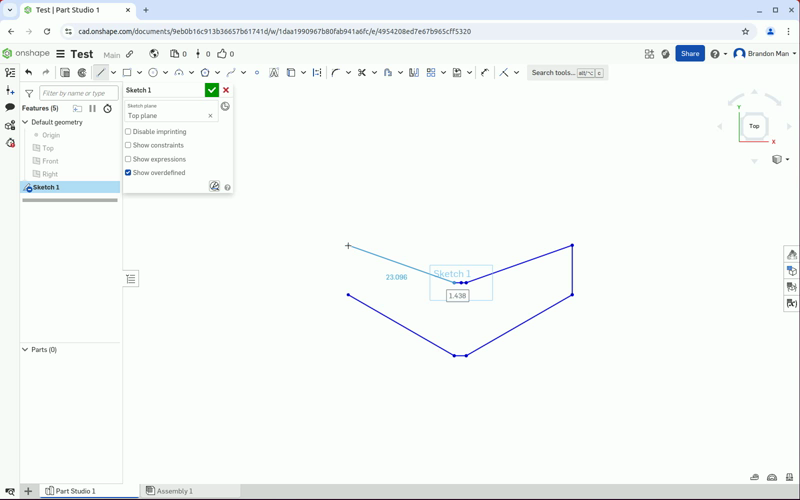
click(348, 245)
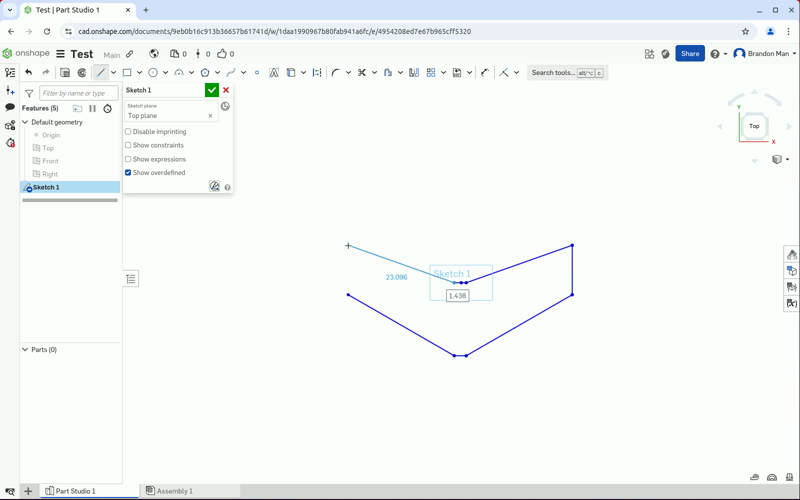
key_up(shift)
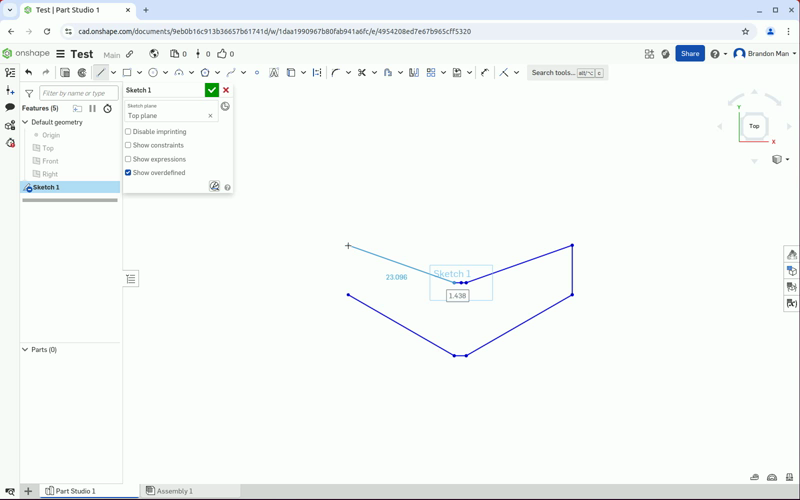
mouse_move(378, 245)
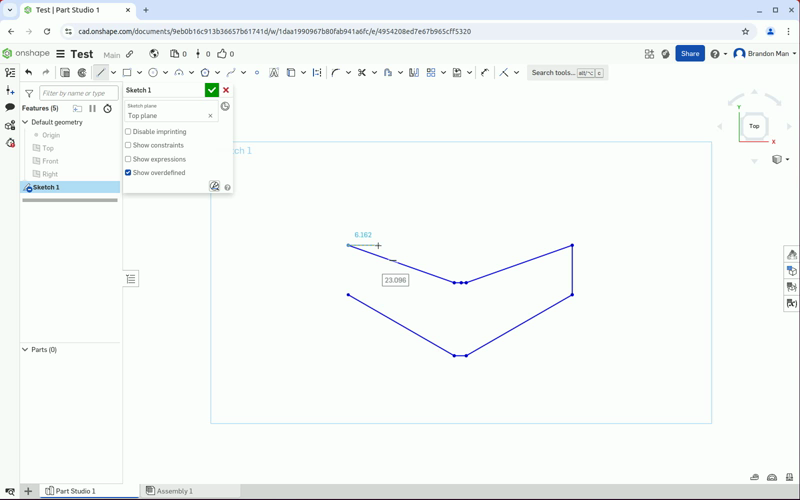
key_down(shift)
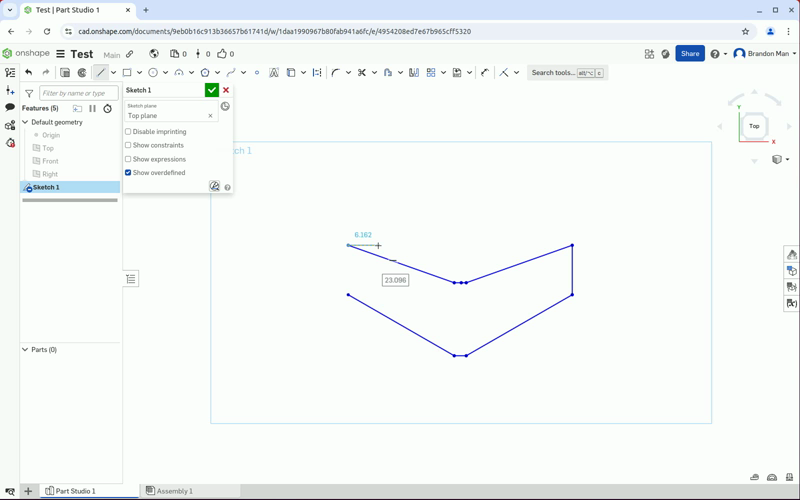
mouse_move(348, 294)
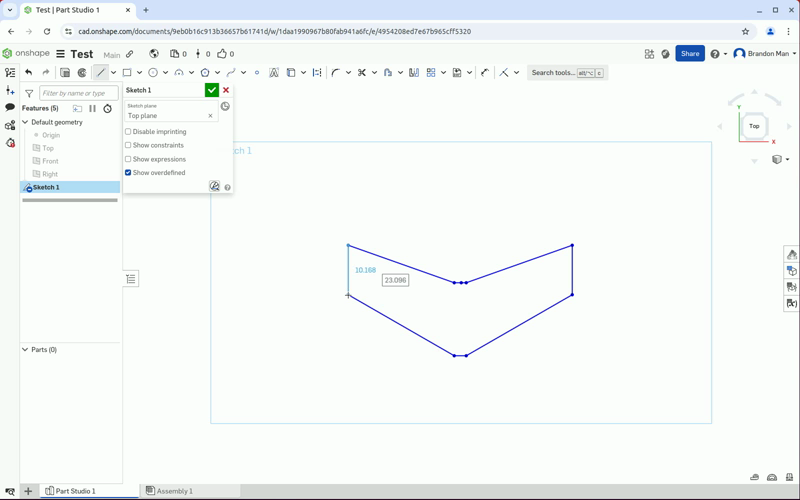
key_up(shift)
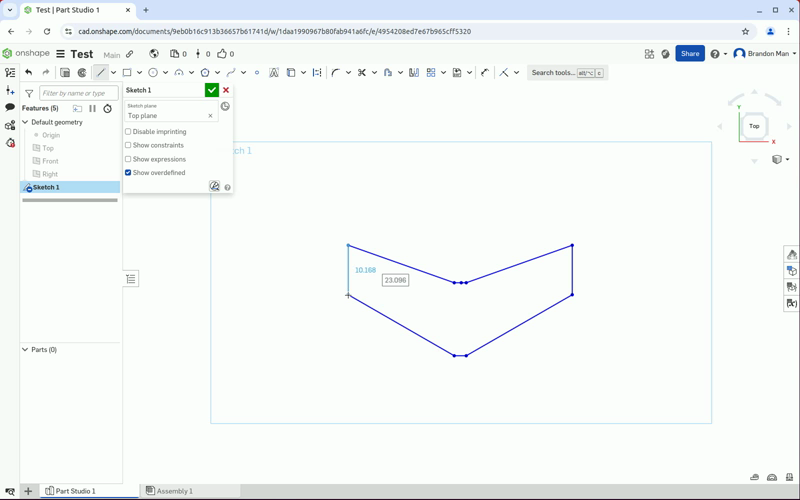
click(348, 294)
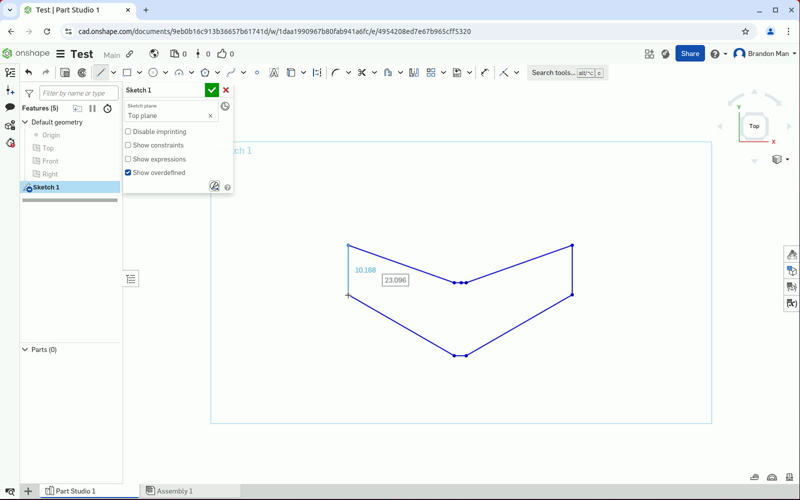
key(esc)
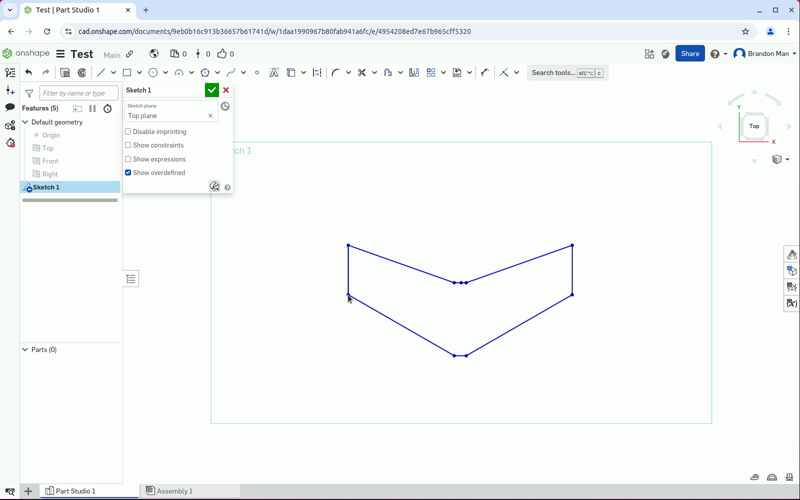
mouse_move(358, 271)
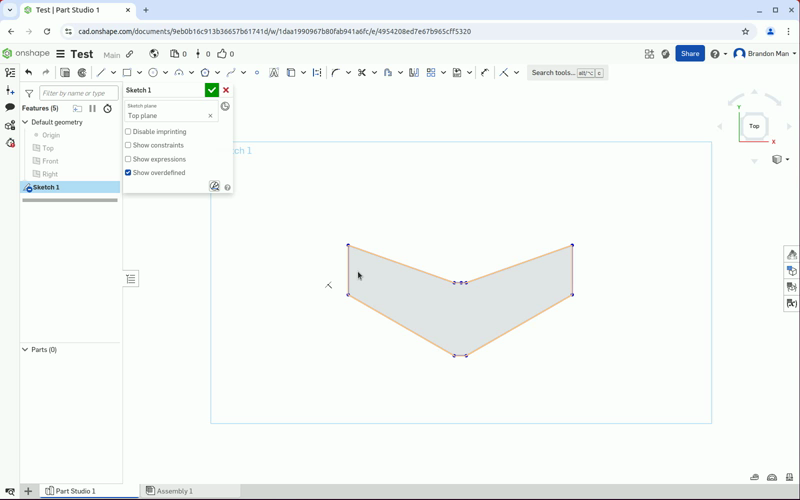
click(358, 271)
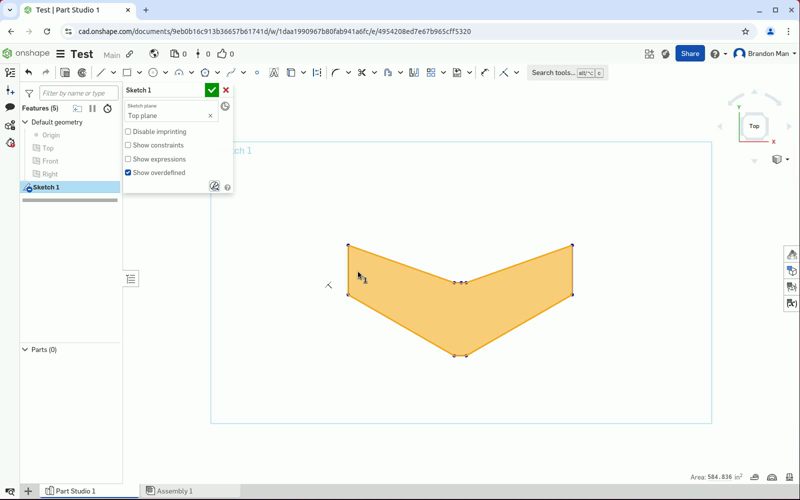
mouse_move(73, 352)
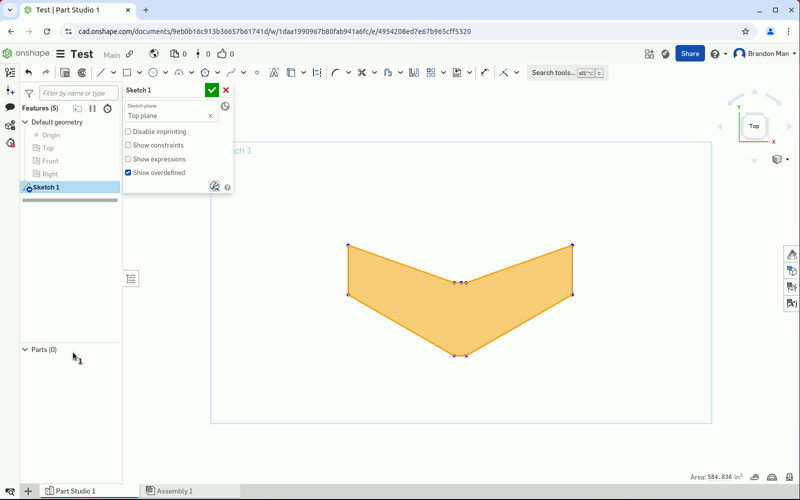
key(shift+y)
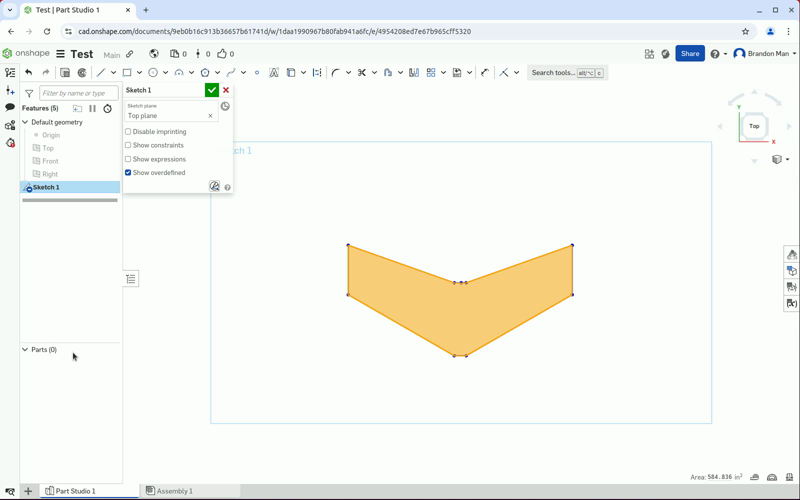
key(shift+e)
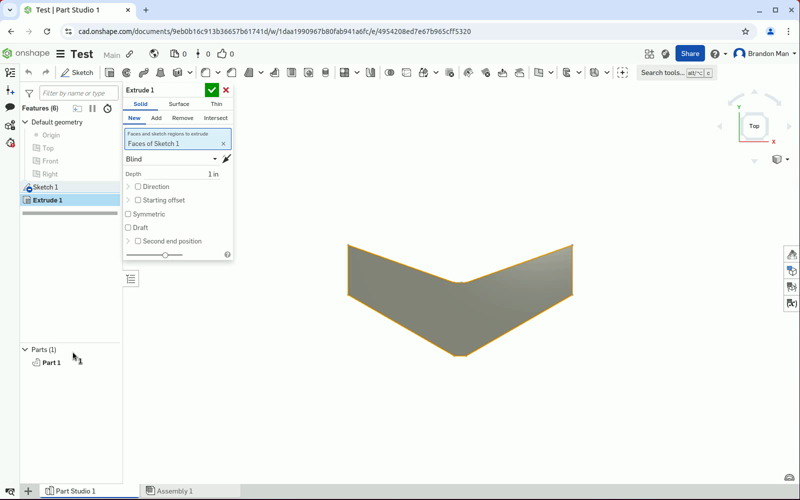
mouse_move(143, 106)
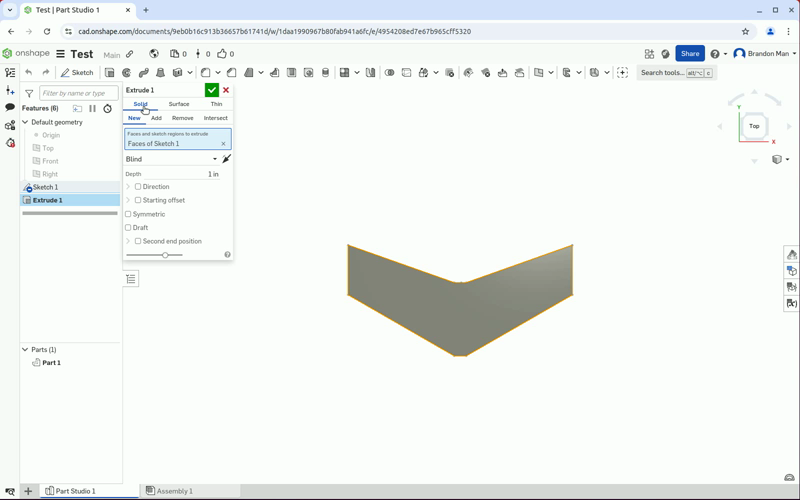
click(143, 106)
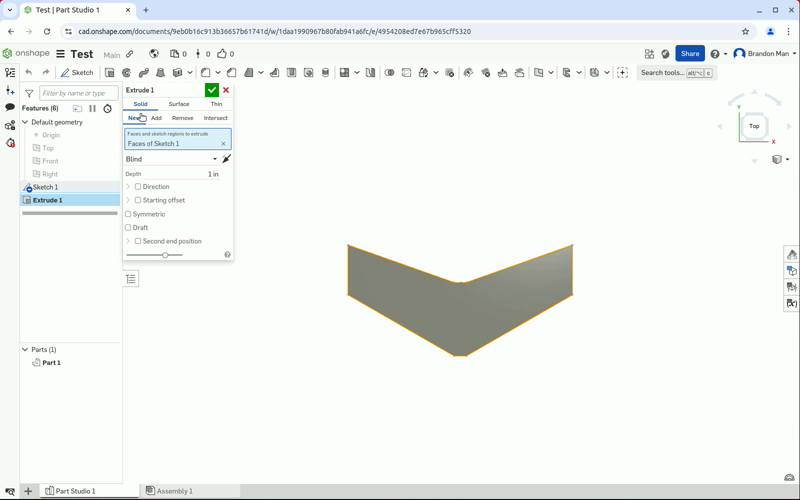
mouse_move(137, 120)
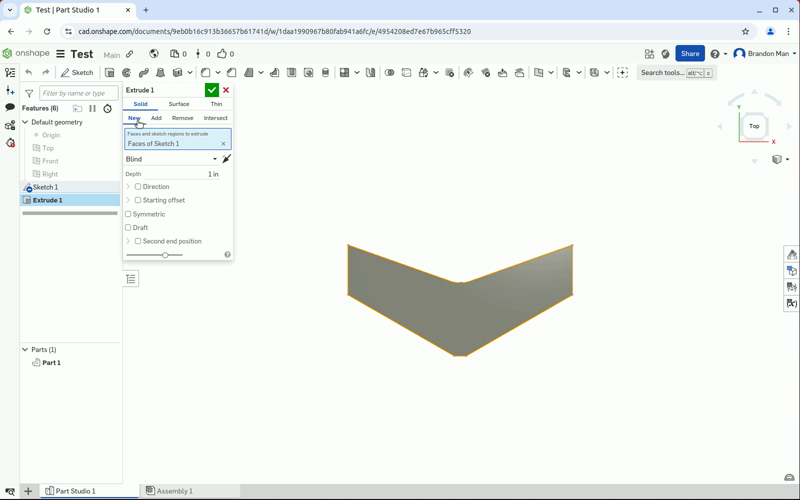
click(137, 120)
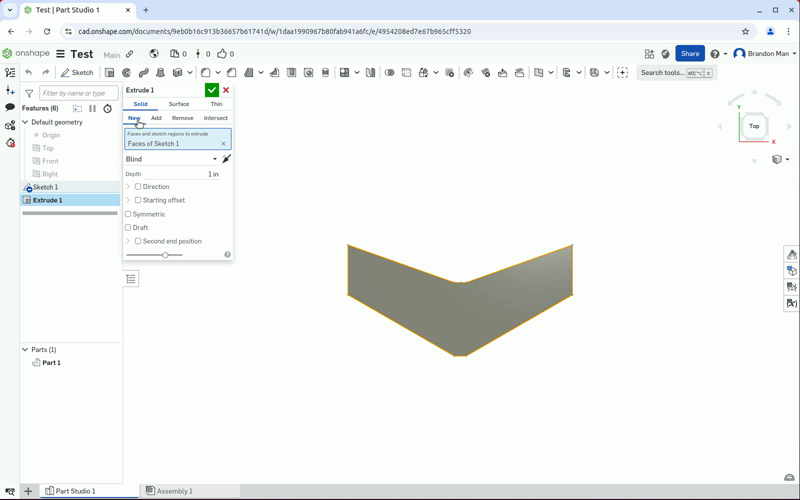
key(tab, 4)
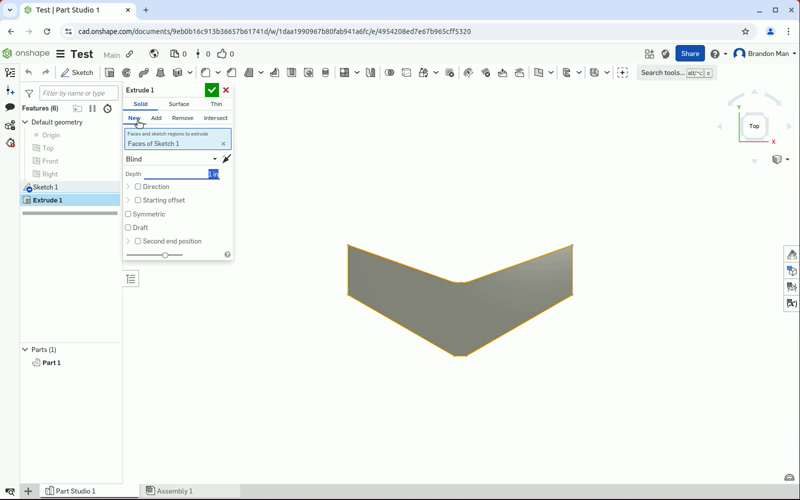
text(0.481)
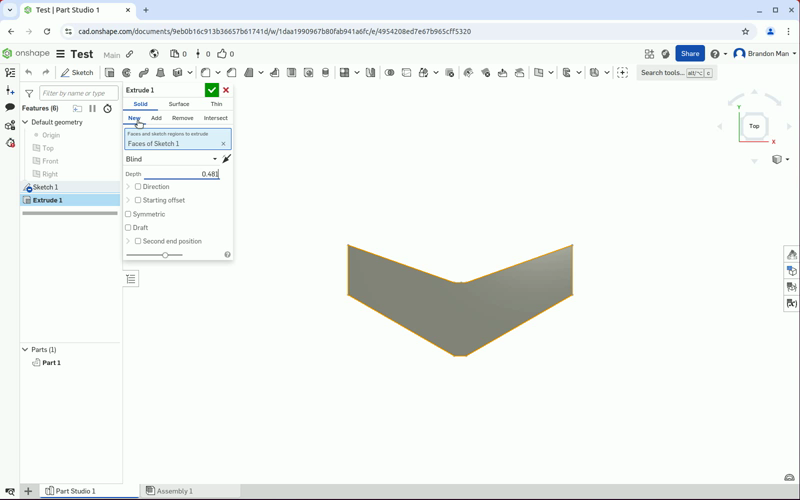
key(enter)
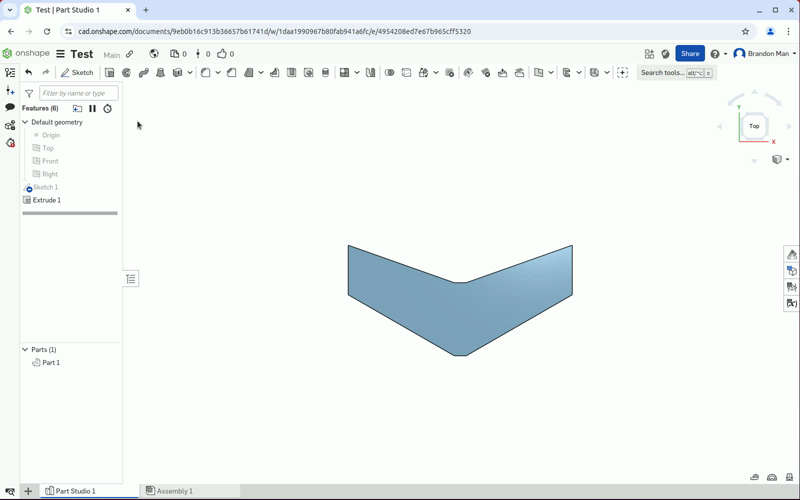
key(shift+h)
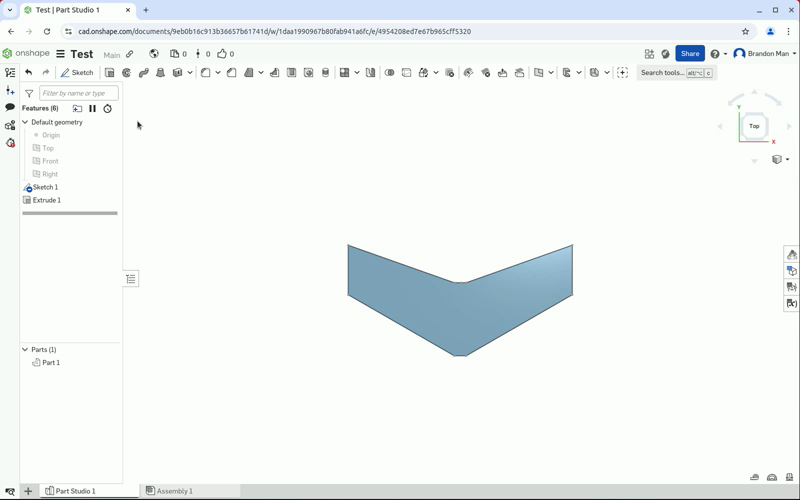
key(shift+h)
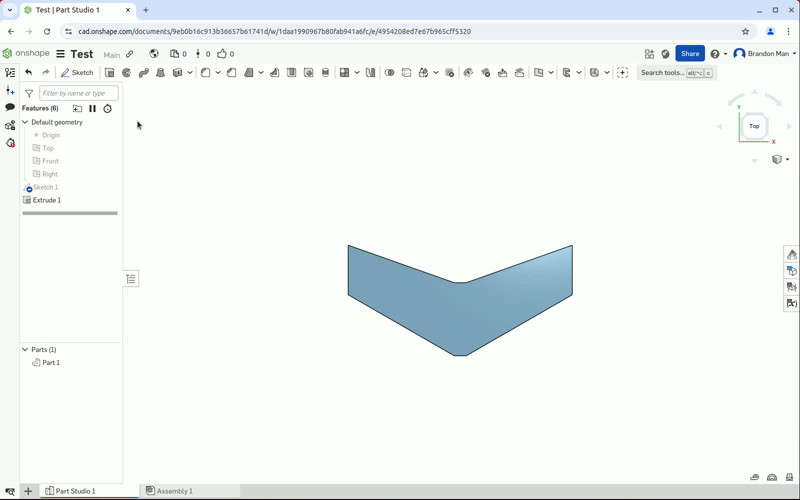
mouse_move(73, 189)
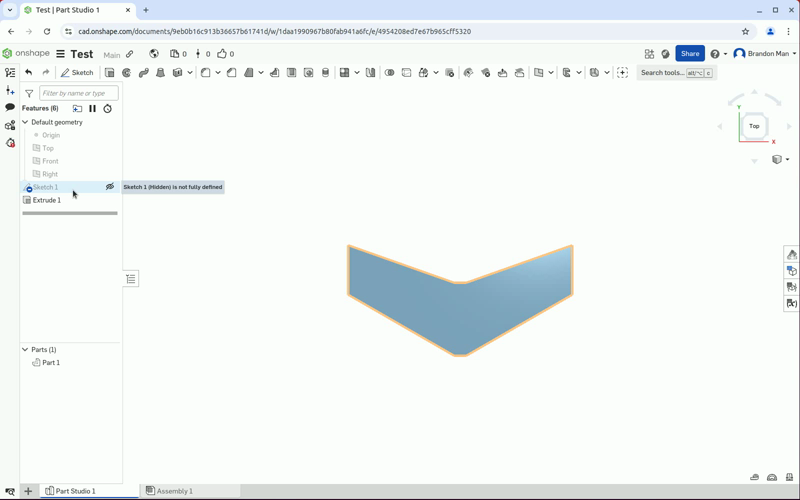
click(73, 189)
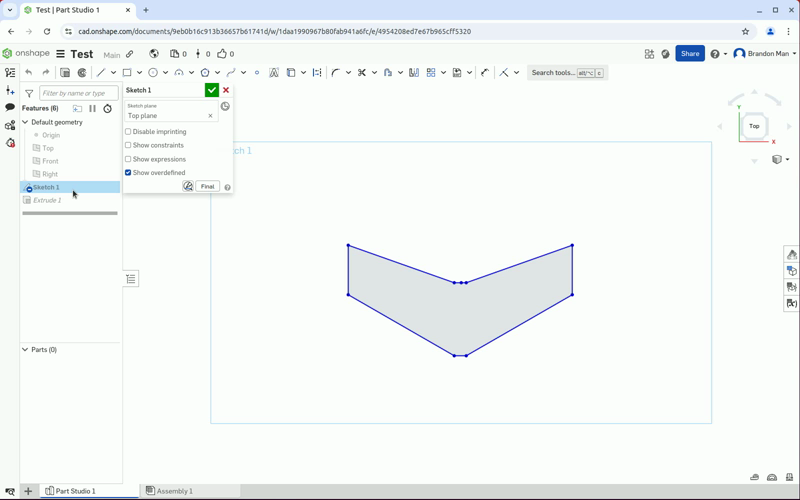
mouse_move(229, 92)
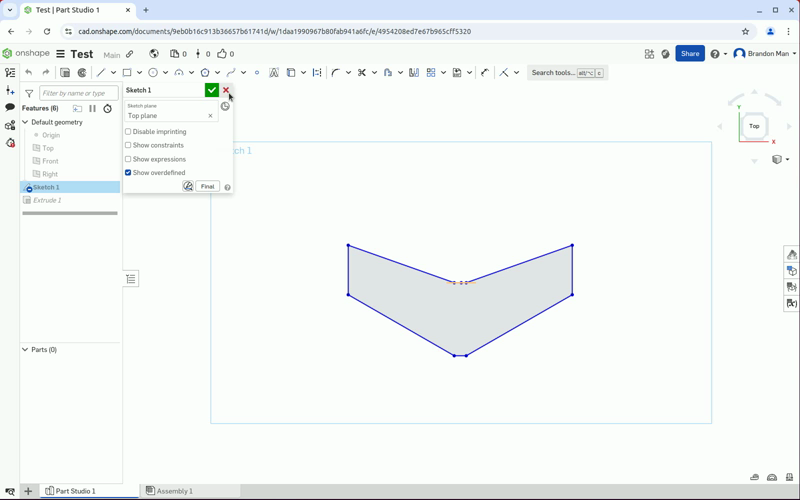
click(229, 92)
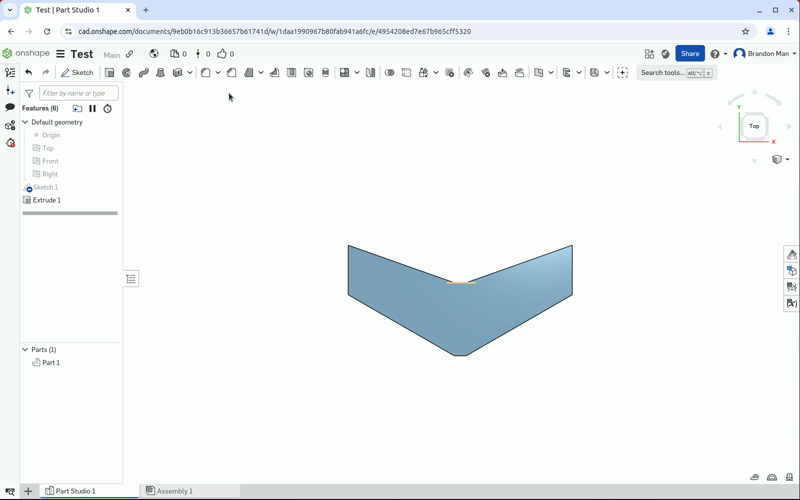
mouse_move(73, 352)
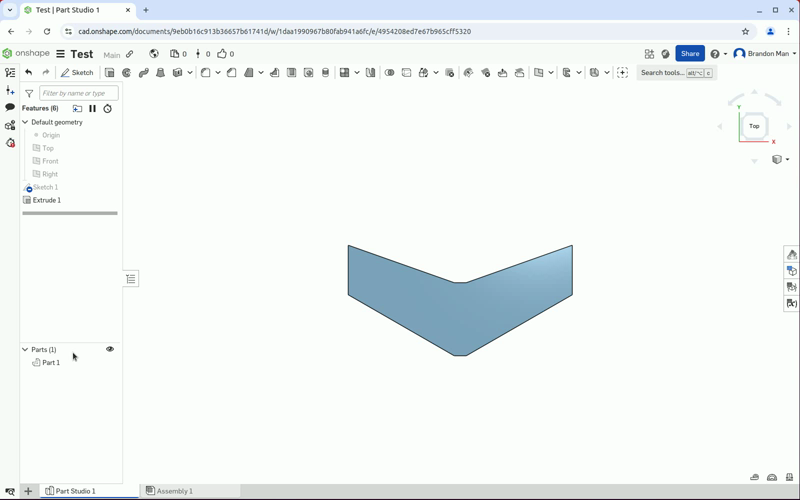
key(y)
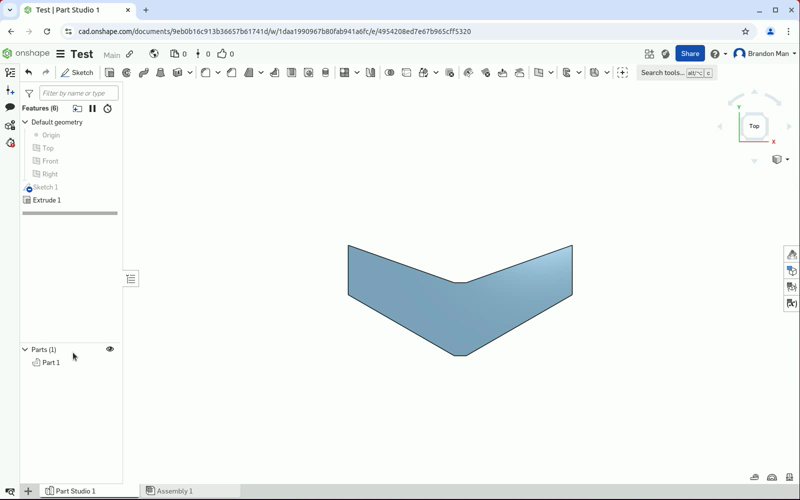
key(shift+p)
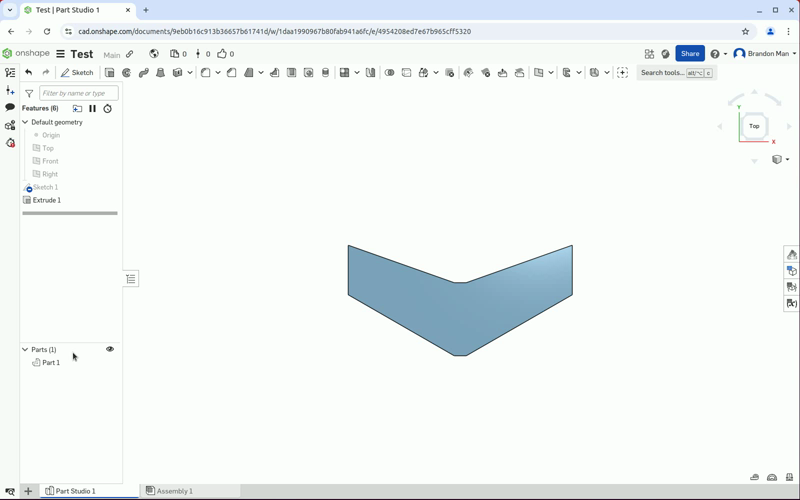
key(space)
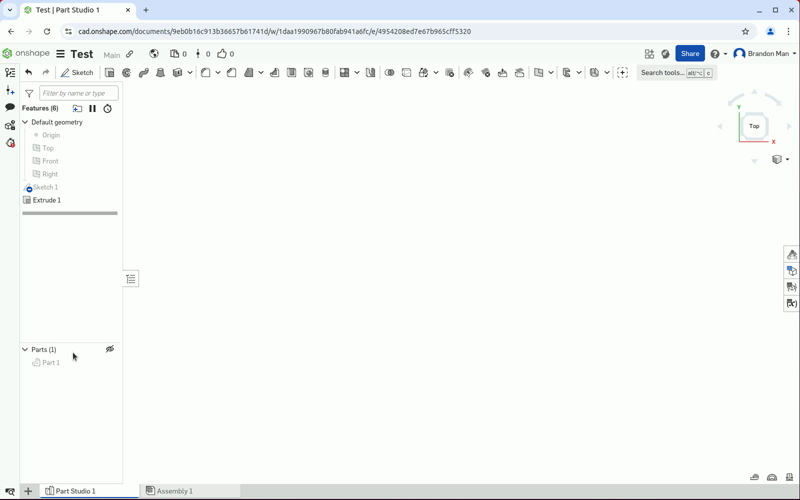
key_down(shift)
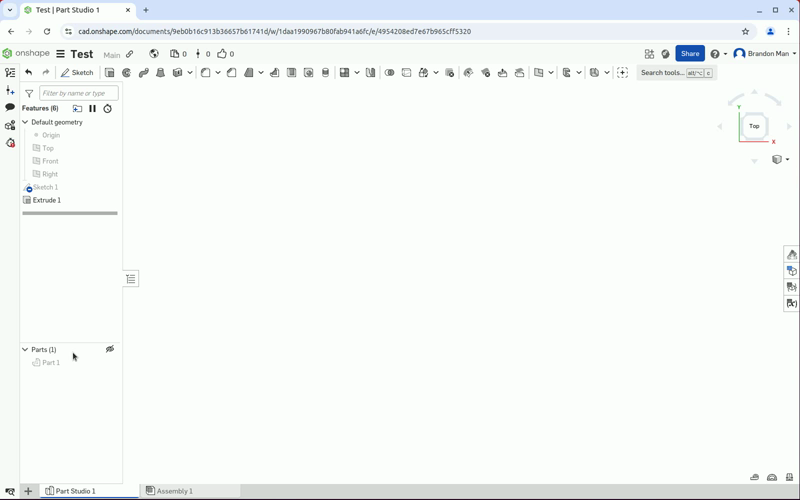
key(up)
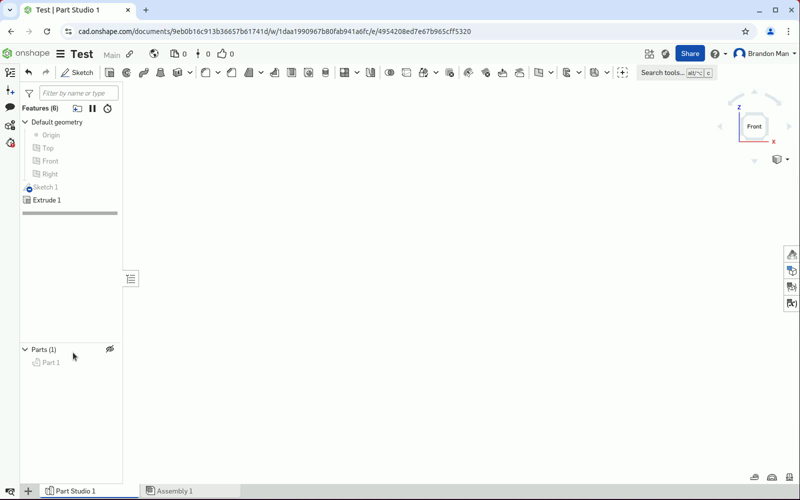
key_up(shift)
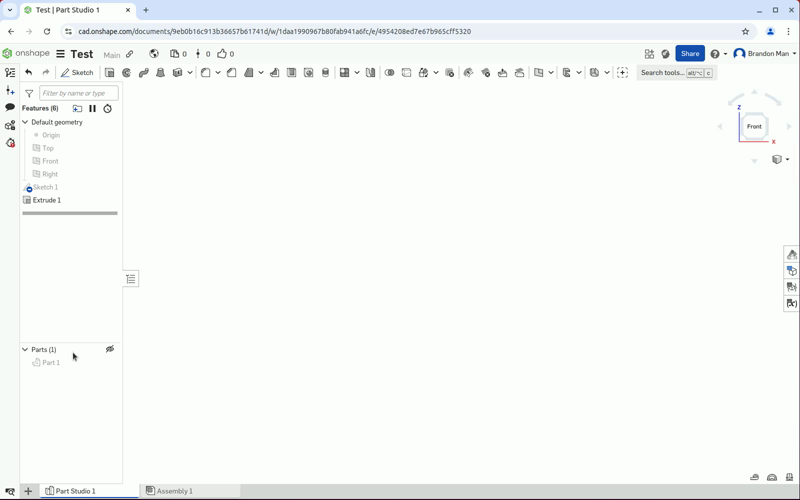
mouse_move(73, 352)
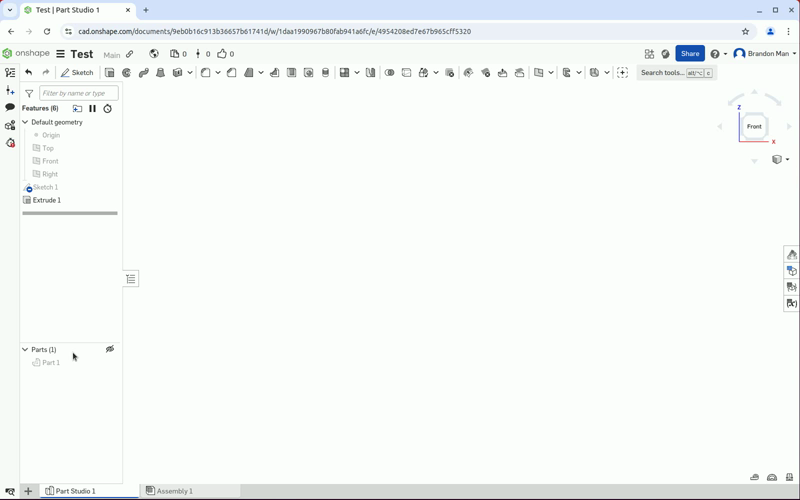
key(shift+y)
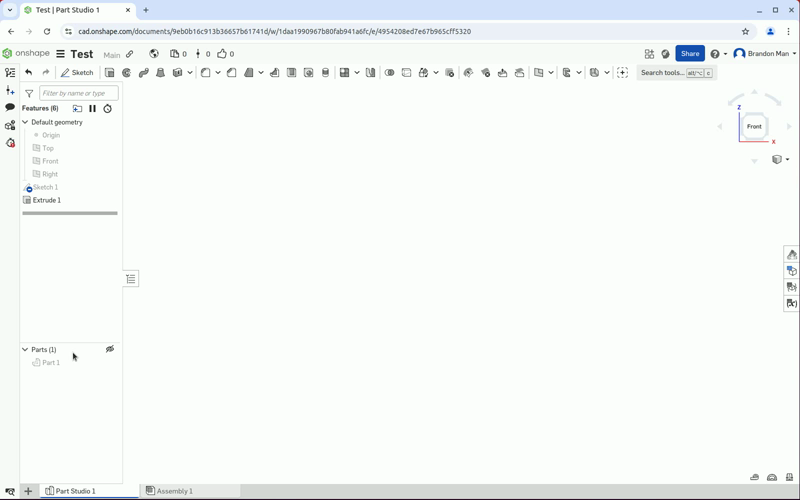
key(shift+s)
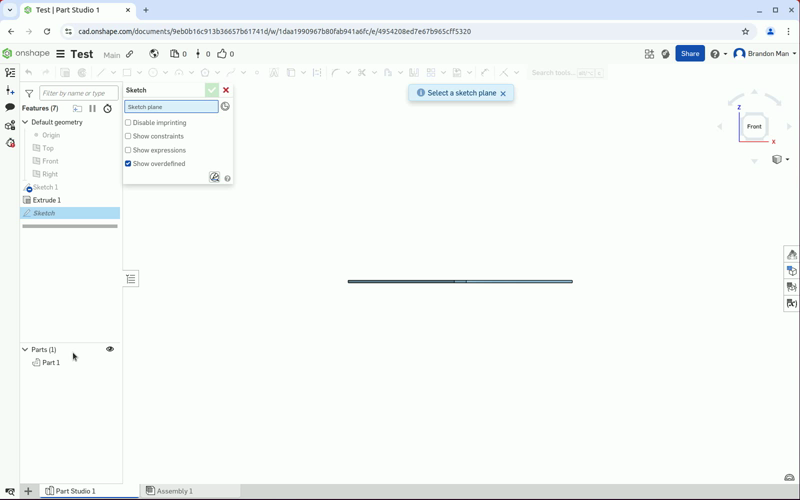
mouse_move(73, 163)
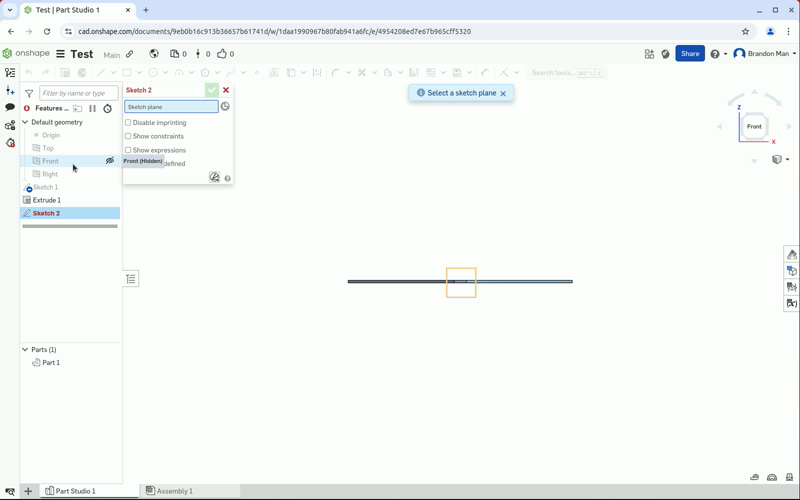
click(73, 163)
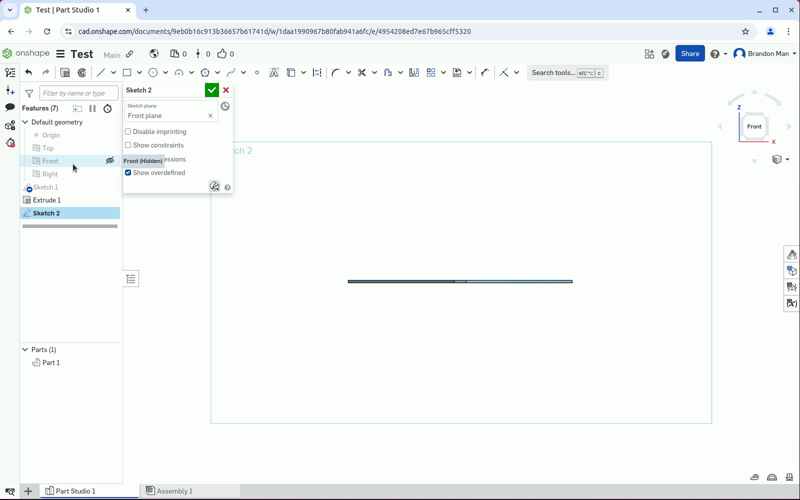
mouse_move(73, 352)
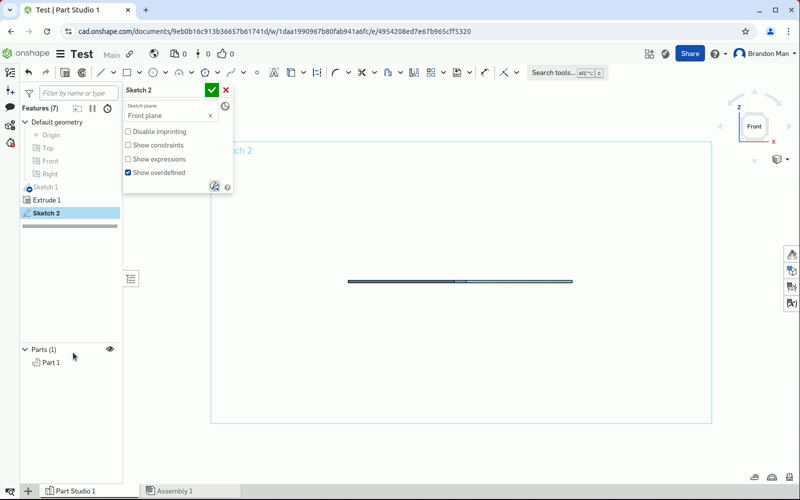
key(y)
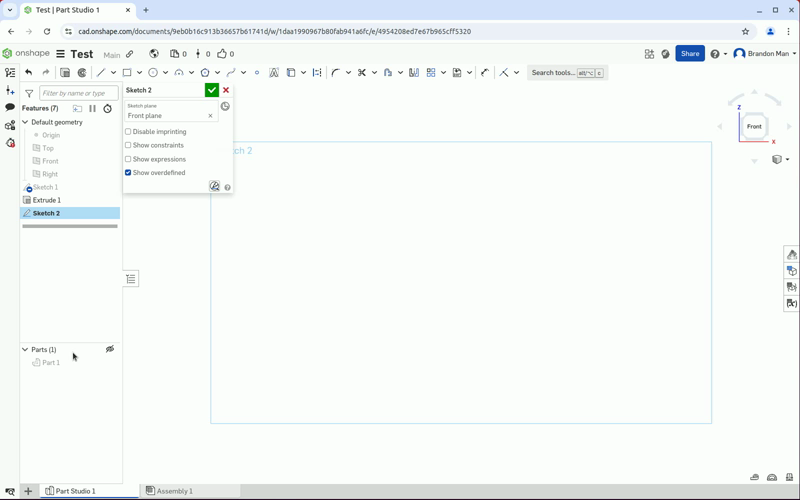
key(c)
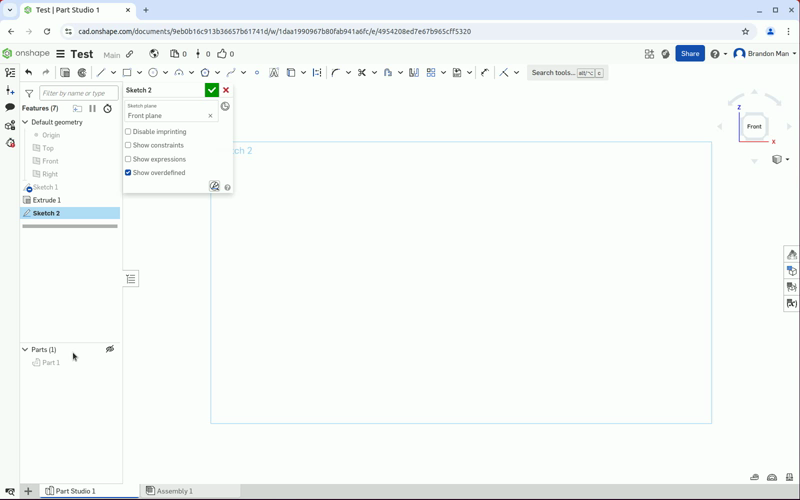
key_down(shift)
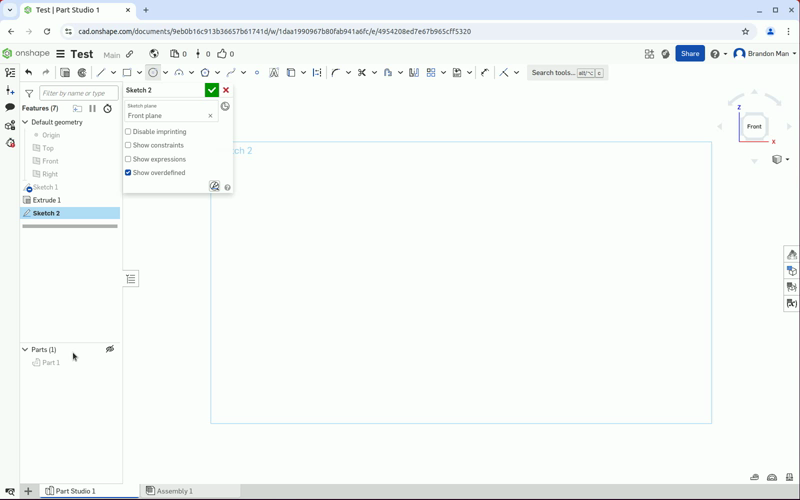
mouse_move(460, 282)
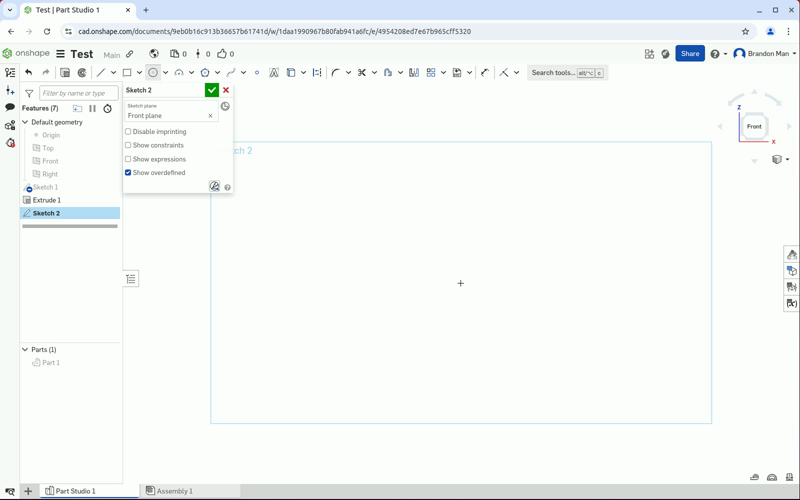
click(460, 282)
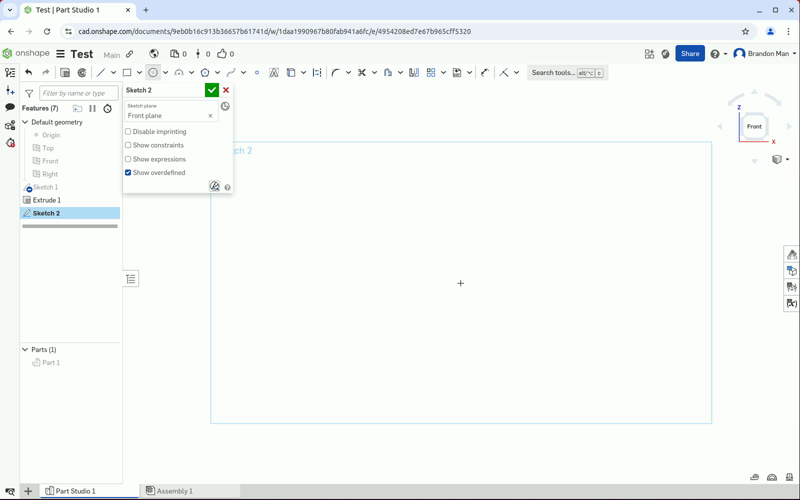
key_up(shift)
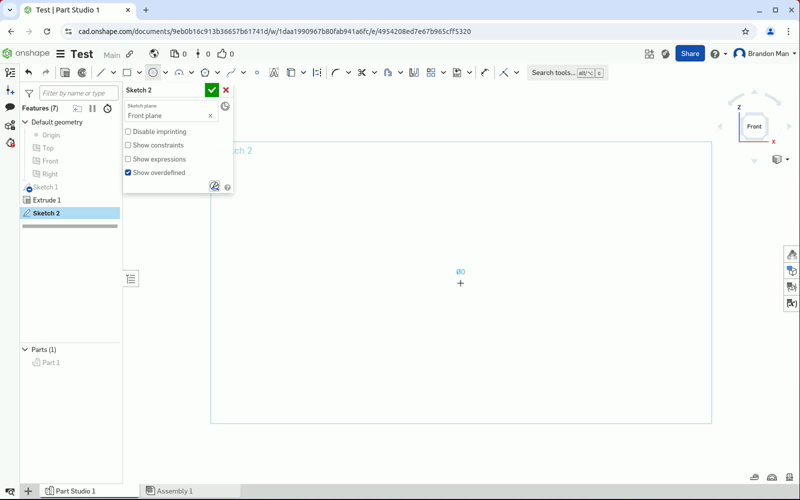
mouse_move(487, 282)
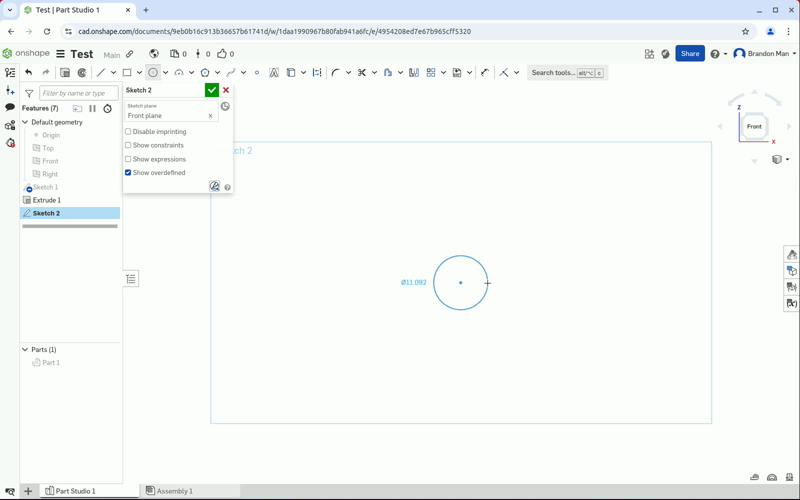
click(487, 282)
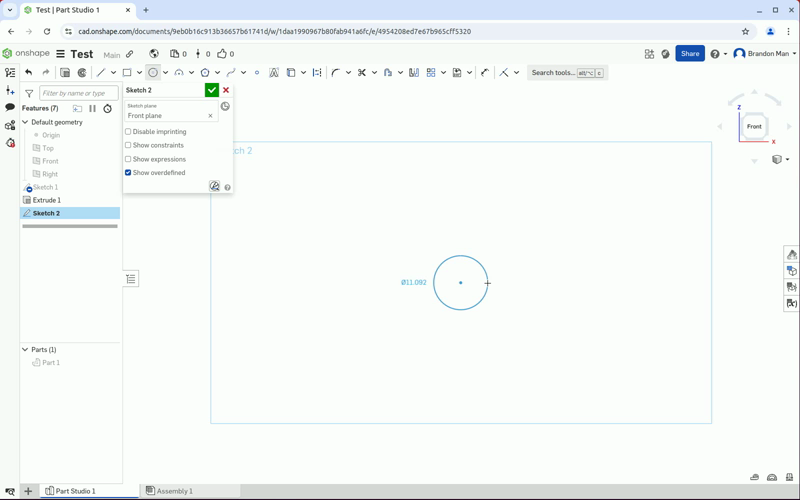
key(esc)
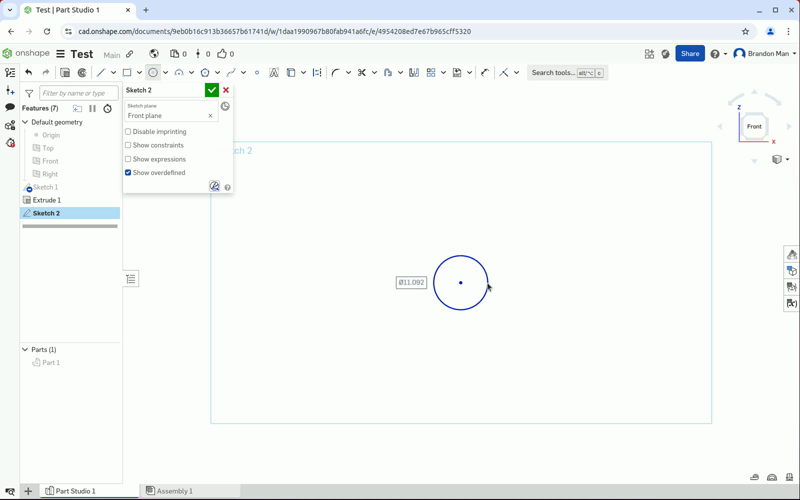
mouse_move(474, 270)
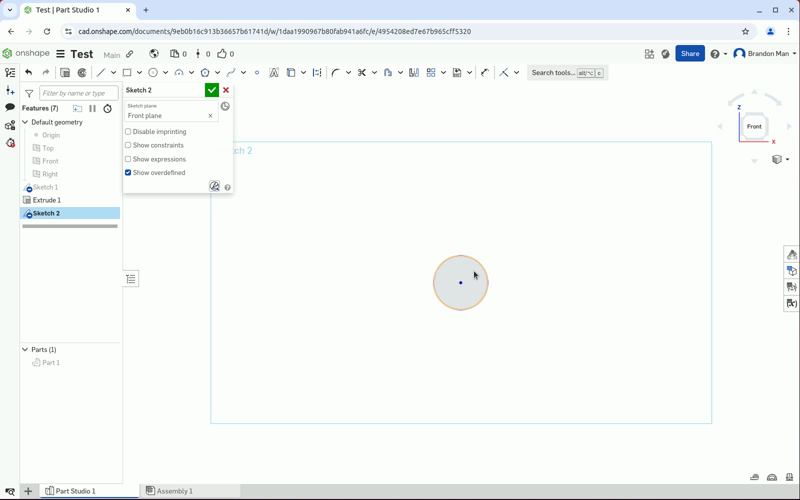
click(474, 270)
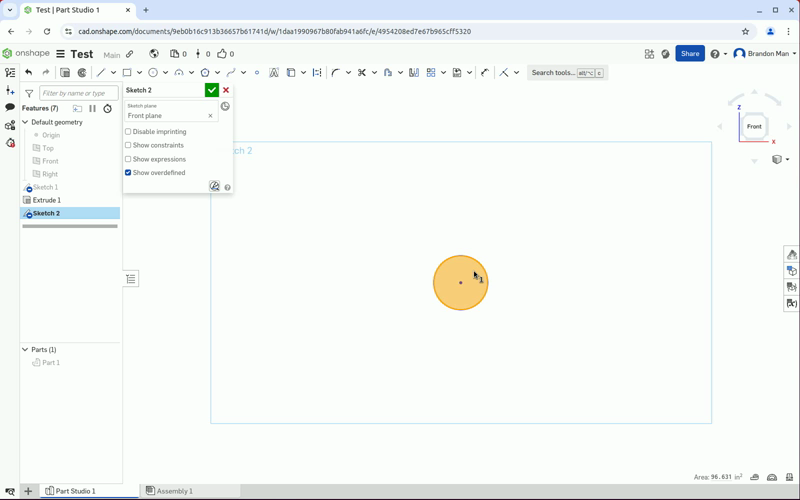
mouse_move(73, 352)
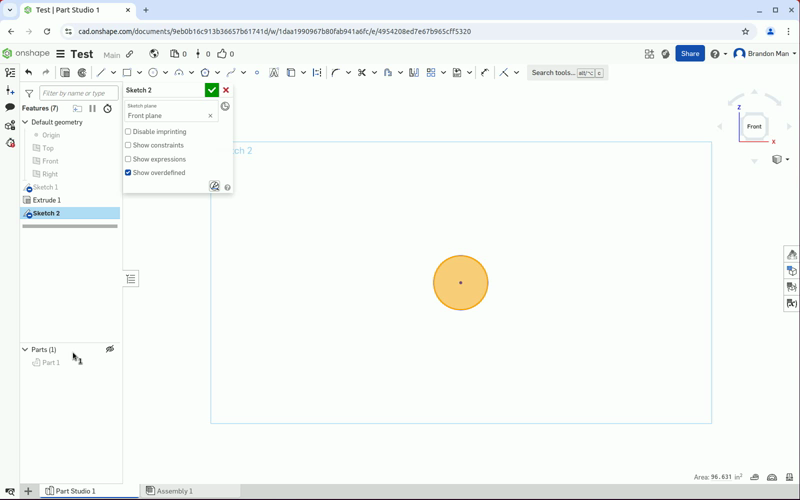
key(shift+y)
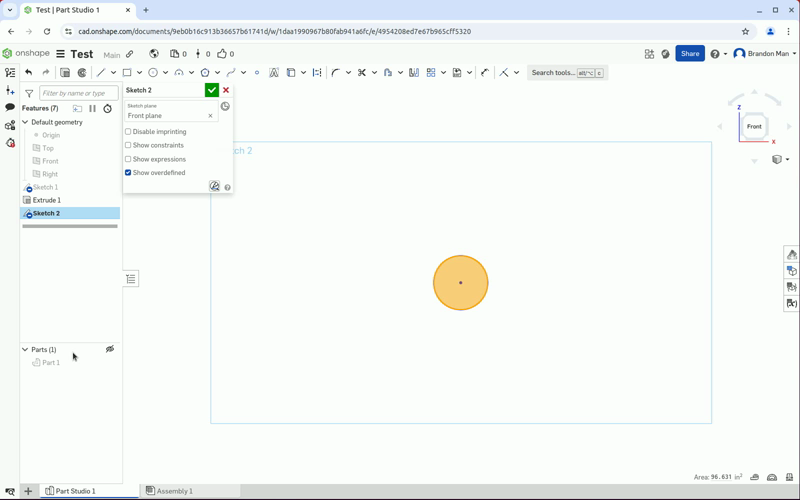
key(shift+e)
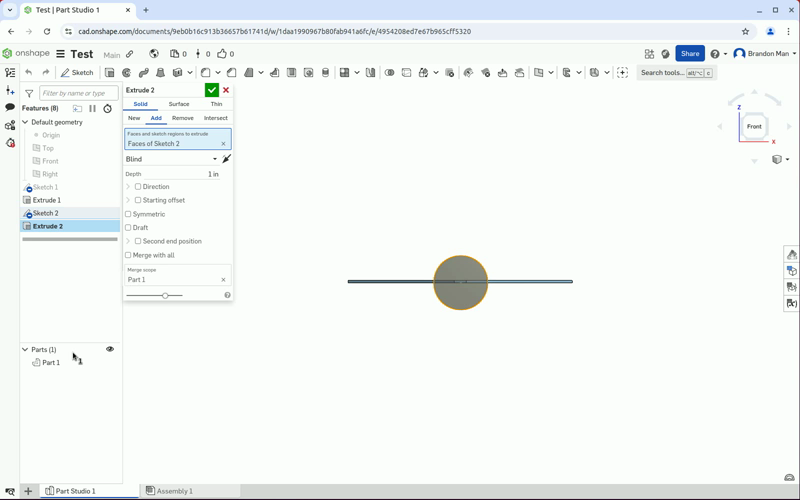
mouse_move(143, 106)
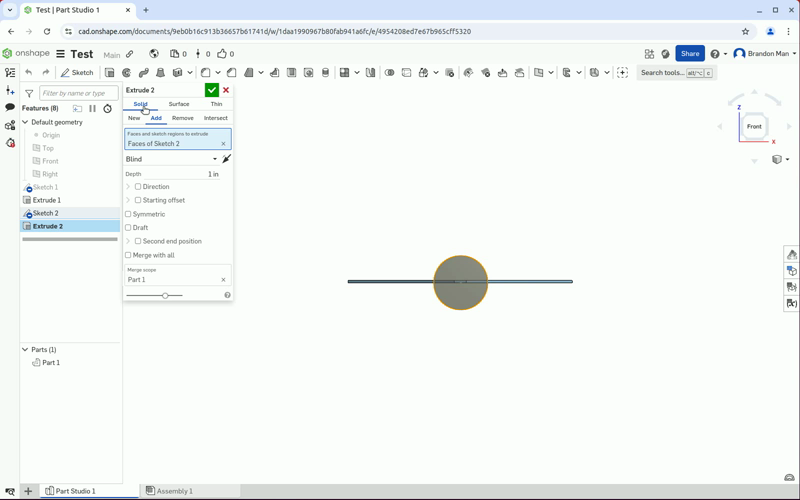
click(143, 106)
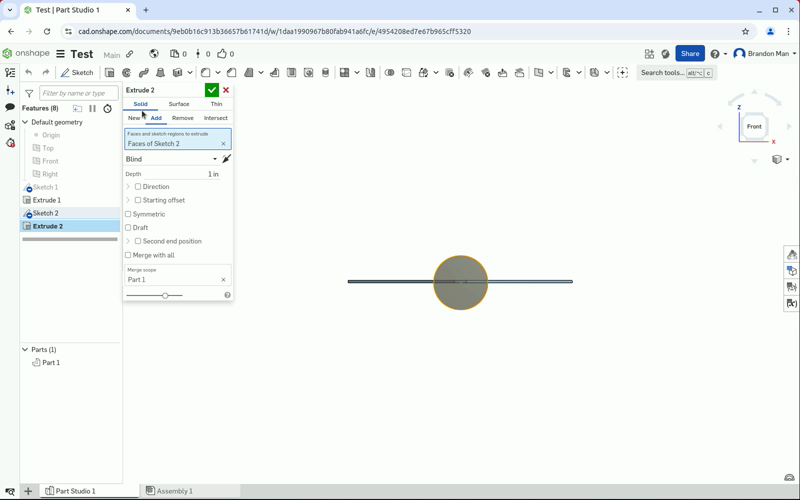
mouse_move(137, 120)
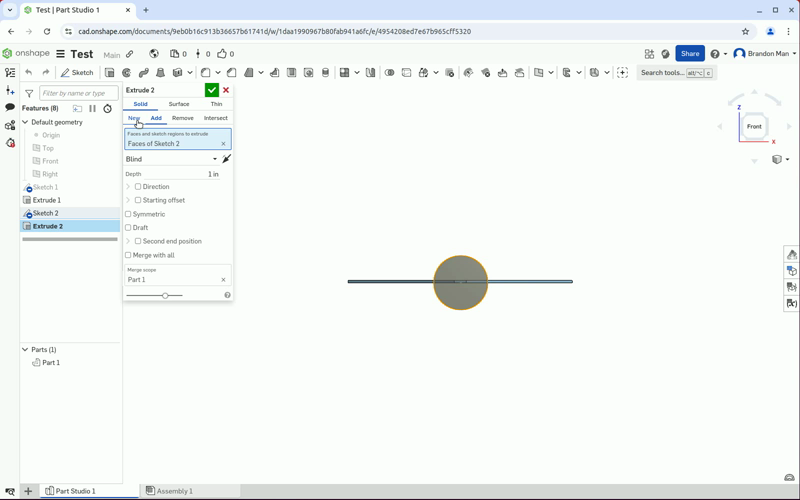
click(137, 120)
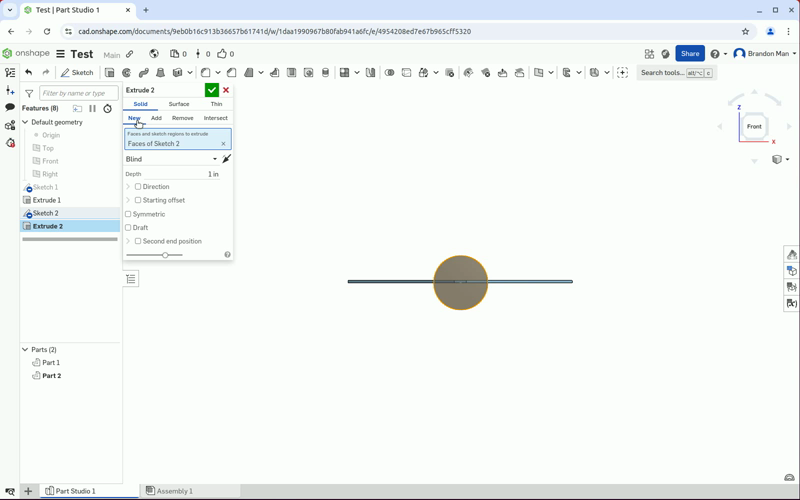
key(tab, 4)
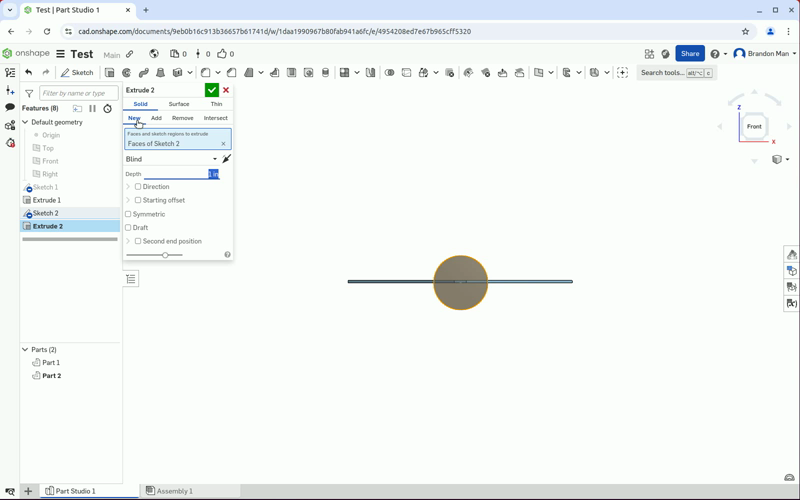
text(0.722)
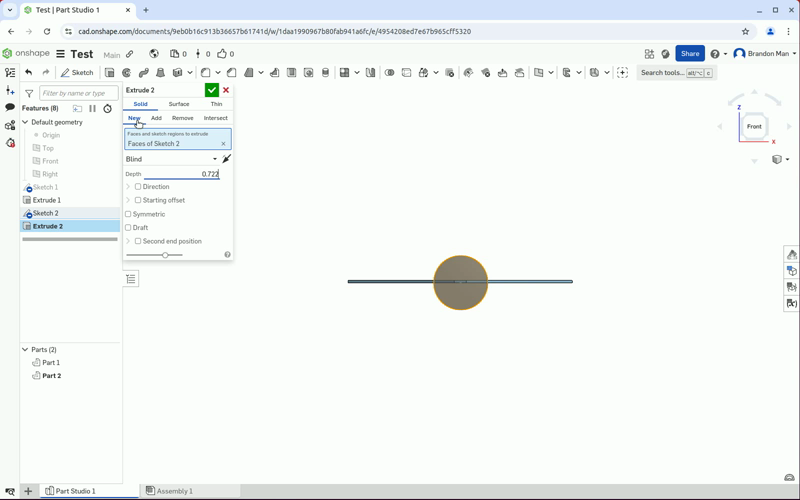
key(enter)
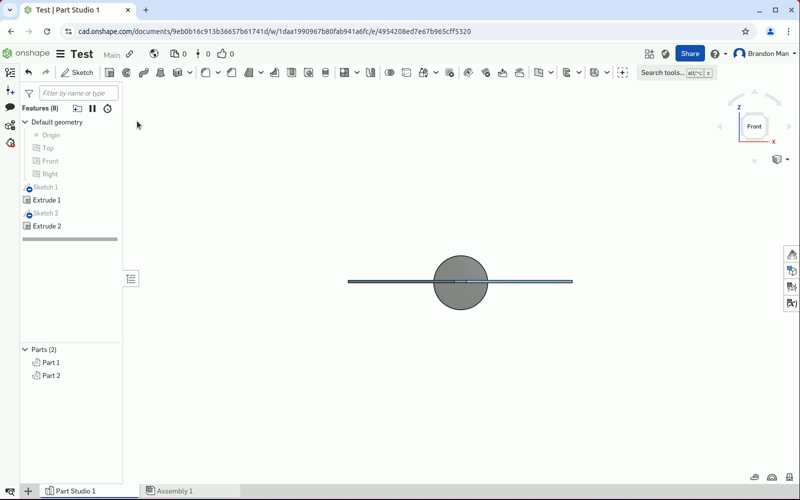
key(shift+h)
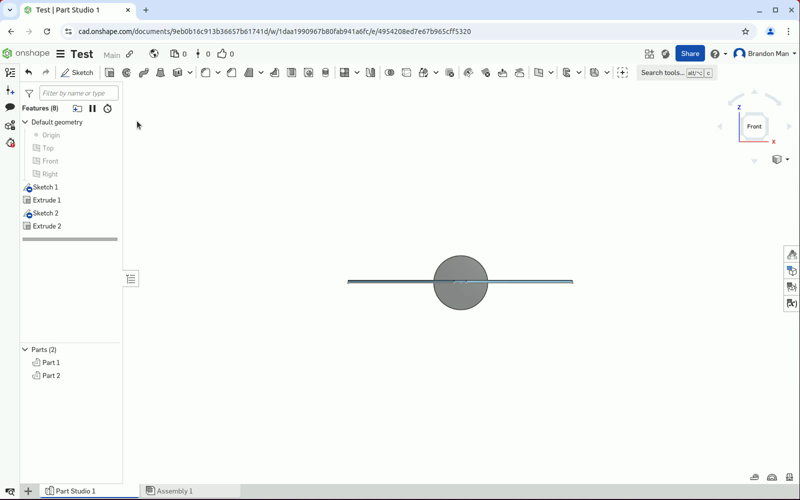
key(shift+h)
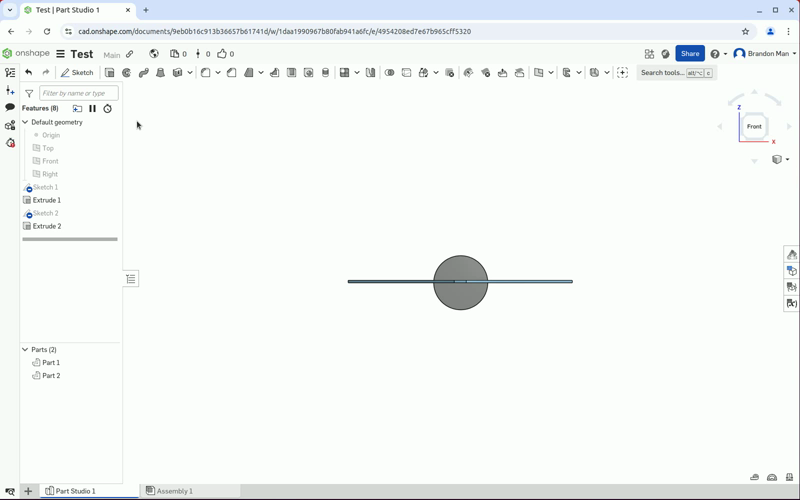
mouse_move(73, 189)
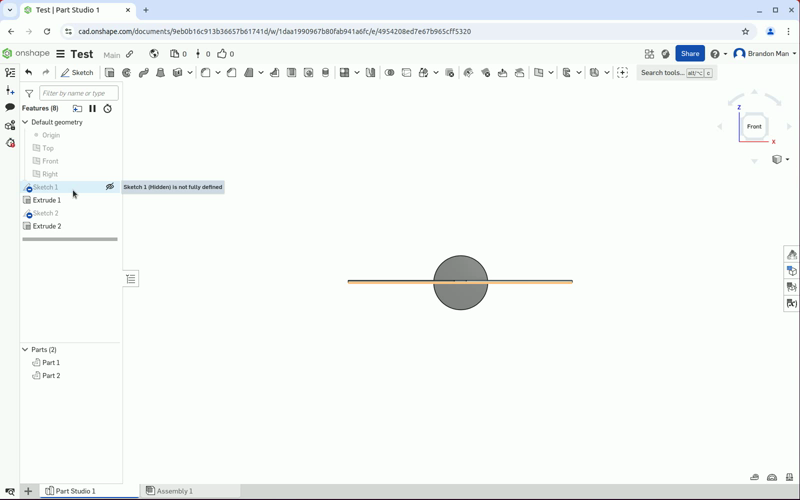
click(73, 189)
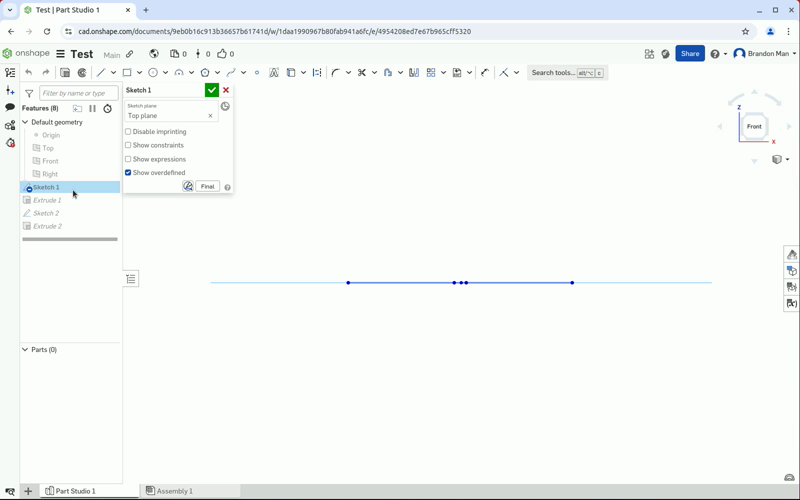
mouse_move(229, 92)
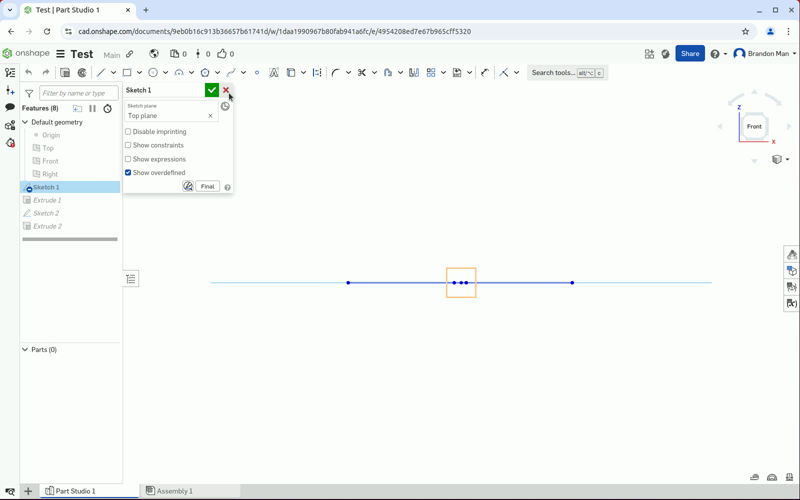
click(229, 92)
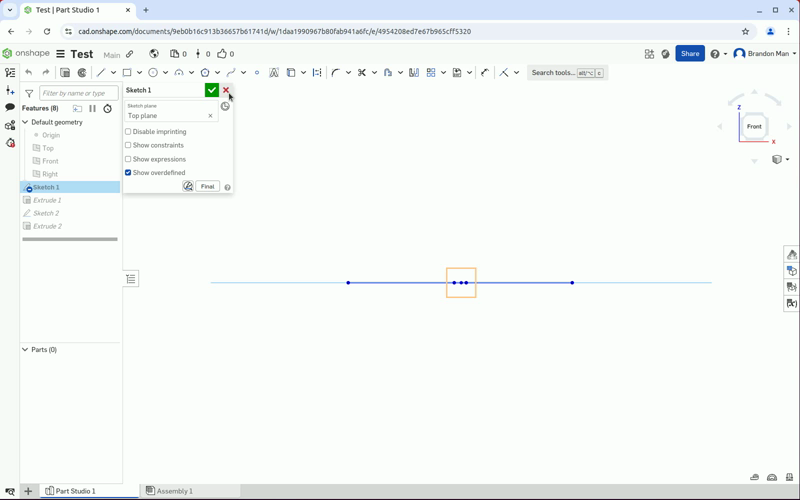
mouse_move(73, 352)
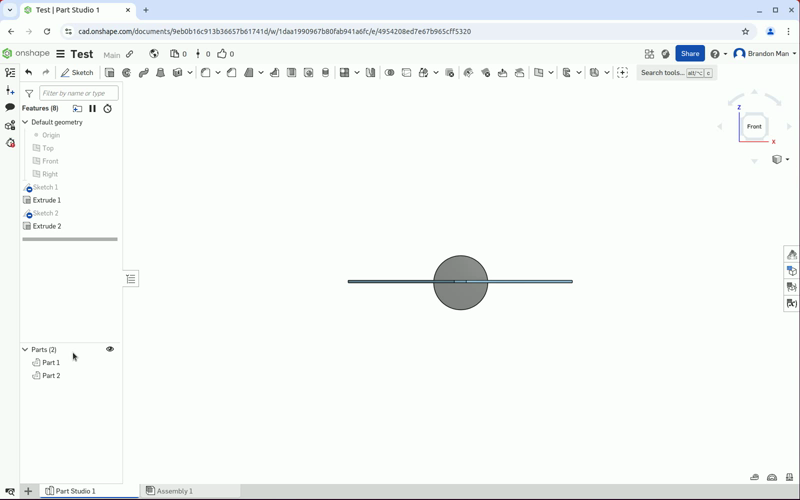
key(y)
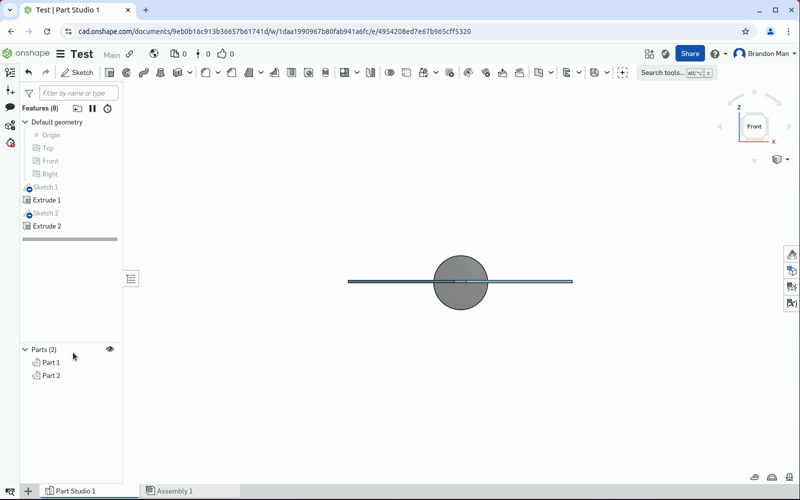
key(shift+p)
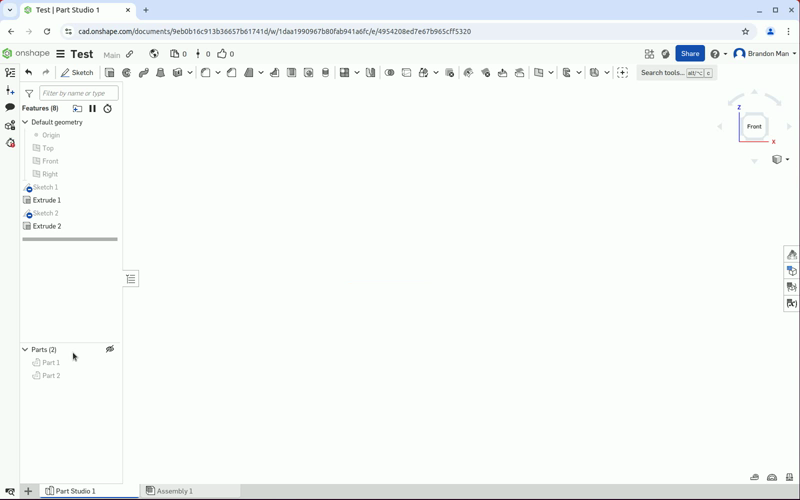
key(space)
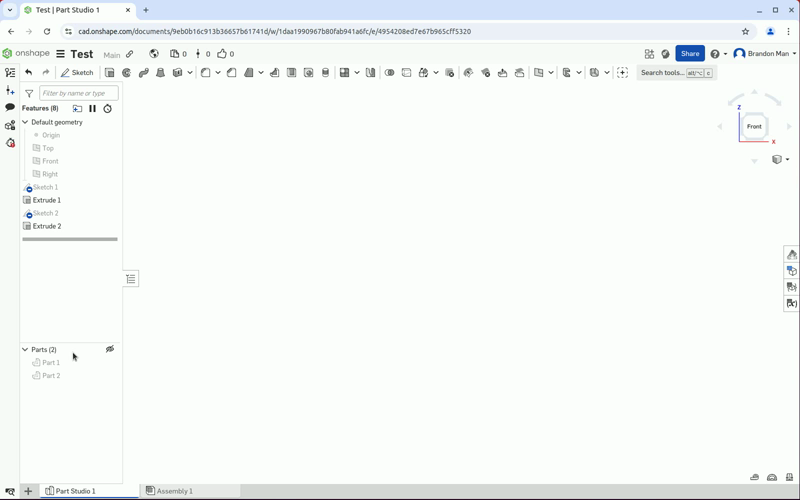
key_down(shift)
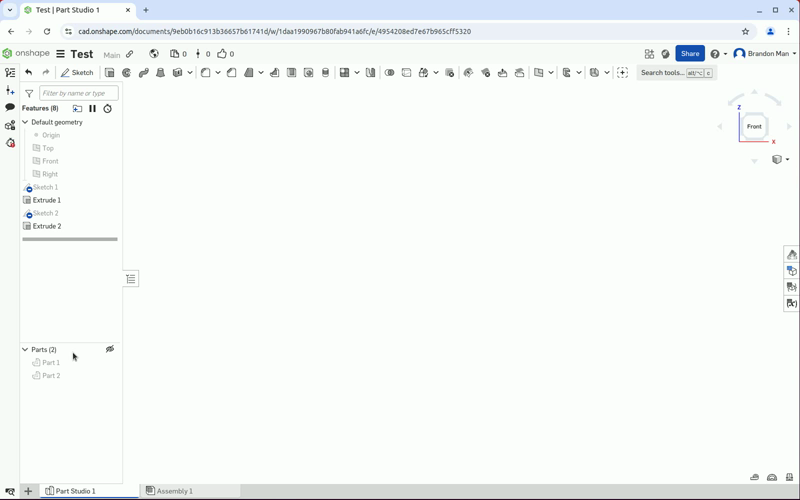
key(left)
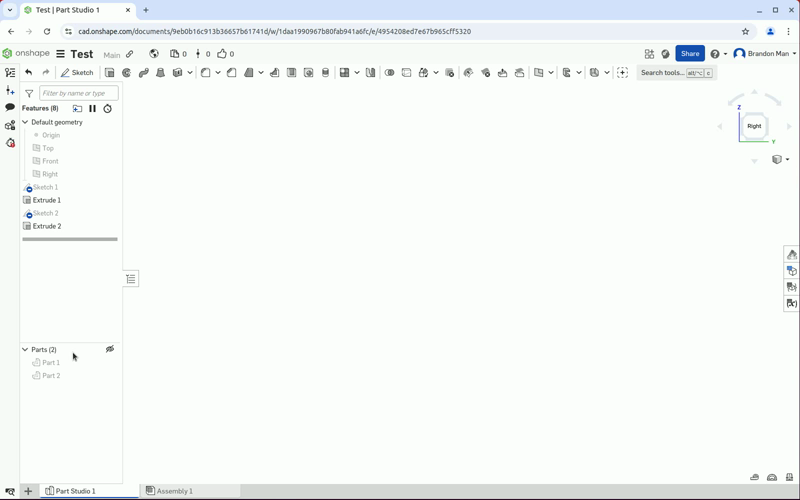
key_up(shift)
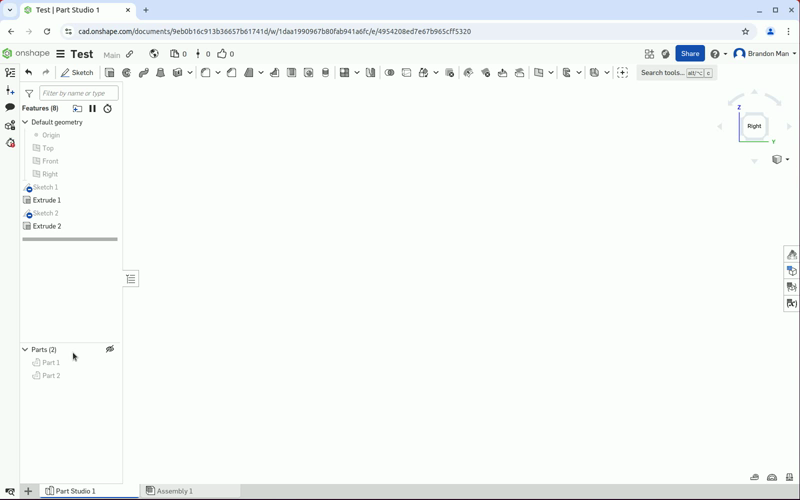
mouse_move(73, 352)
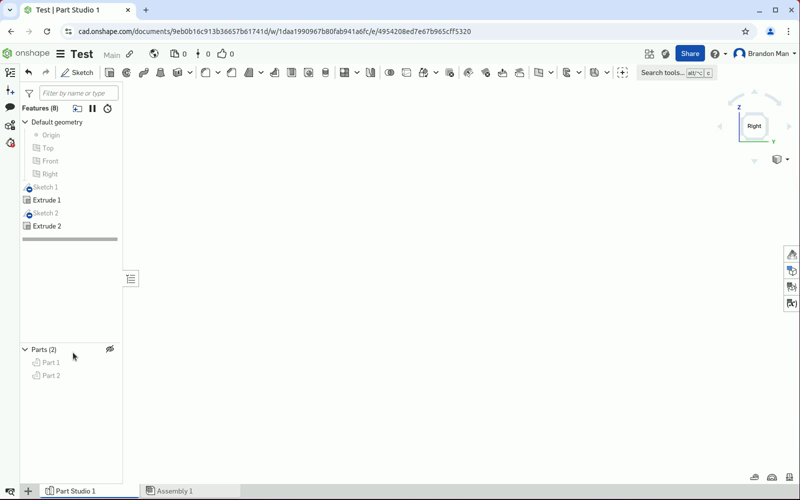
key(shift+y)
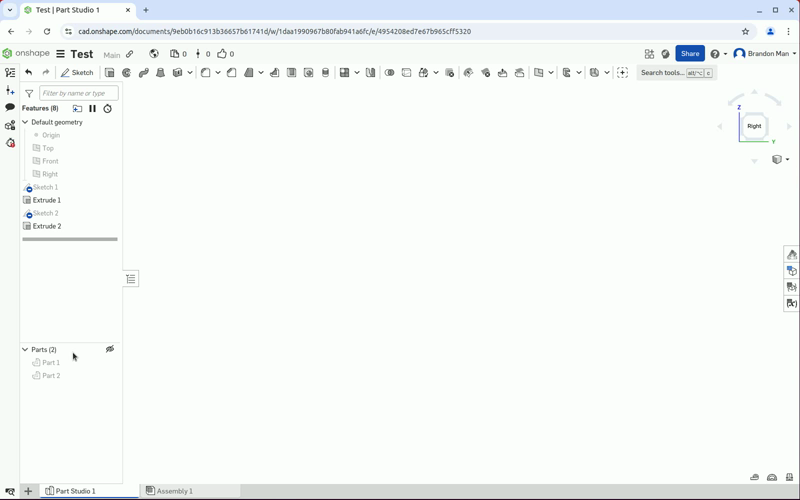
key(shift+s)
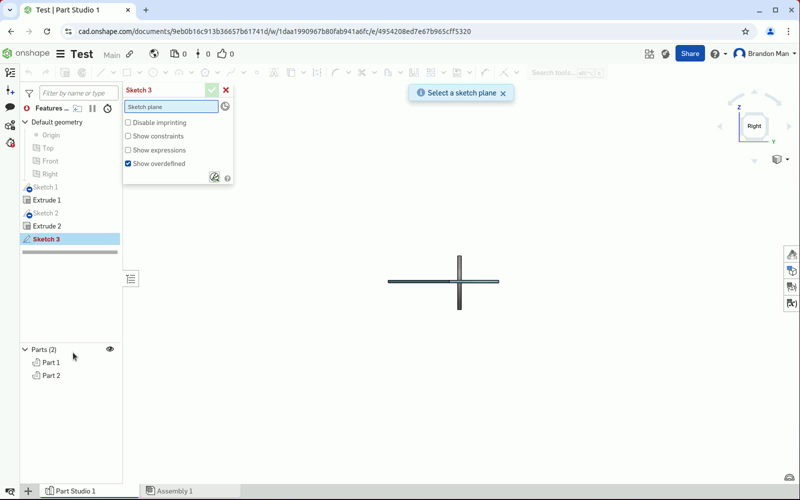
mouse_move(73, 176)
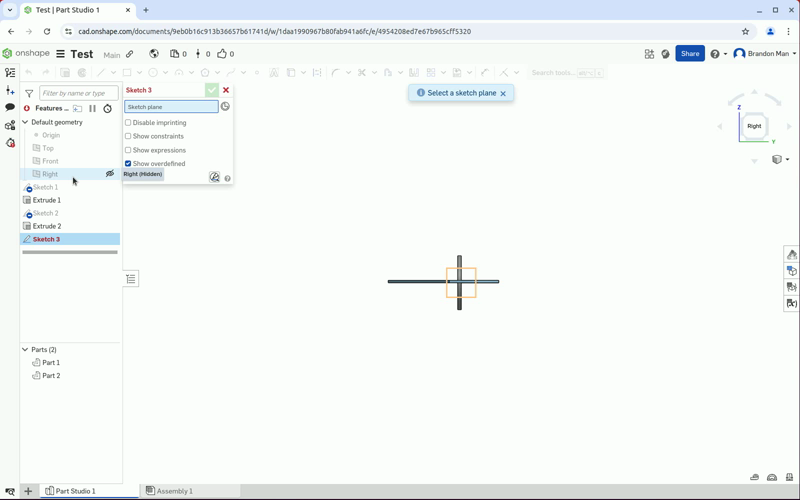
click(73, 176)
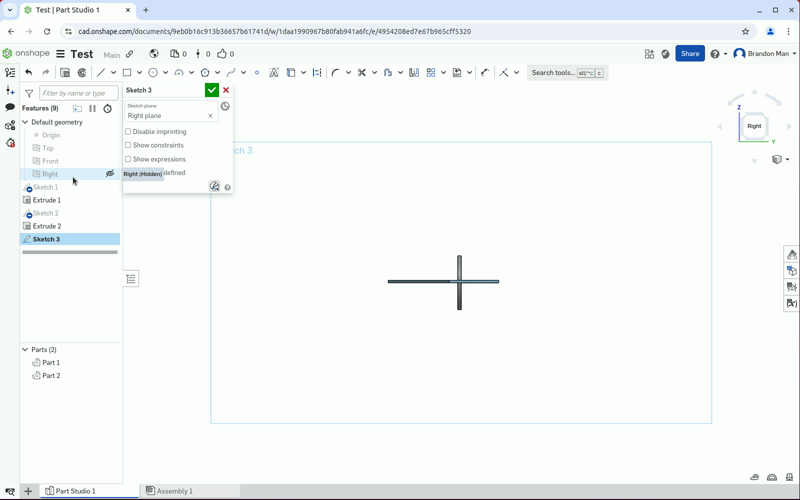
mouse_move(73, 352)
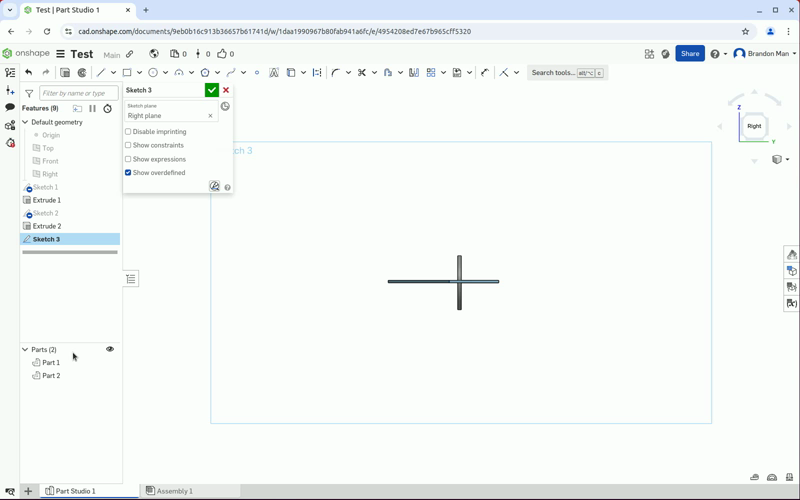
key(y)
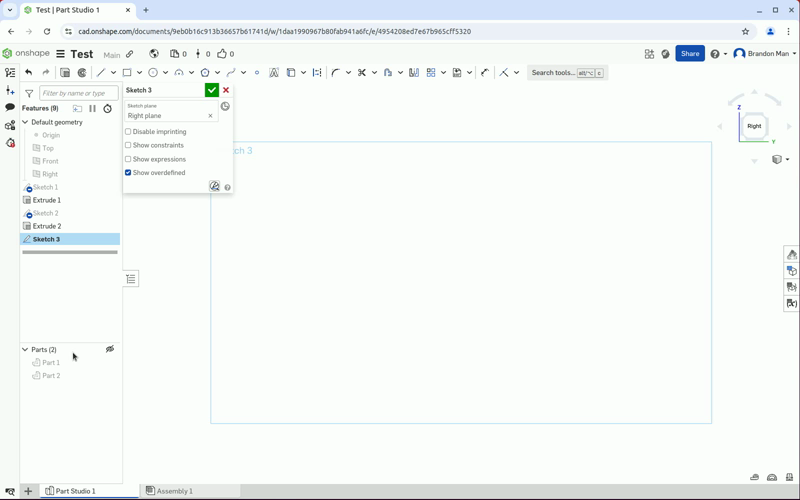
key(a)
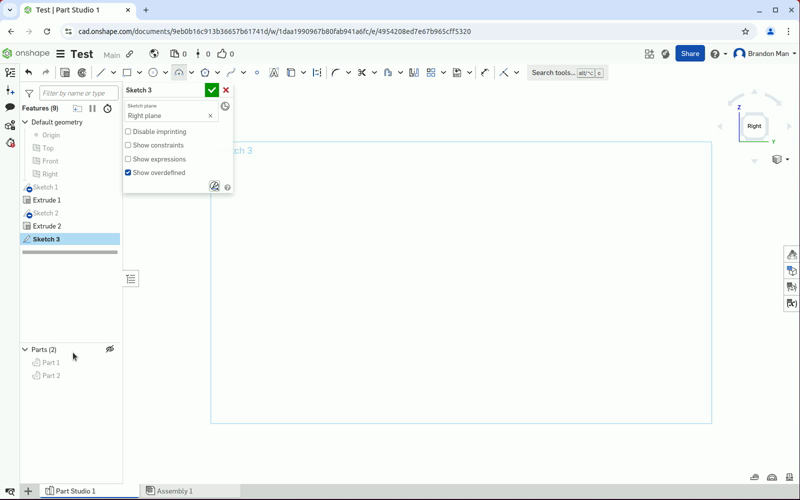
key_down(shift)
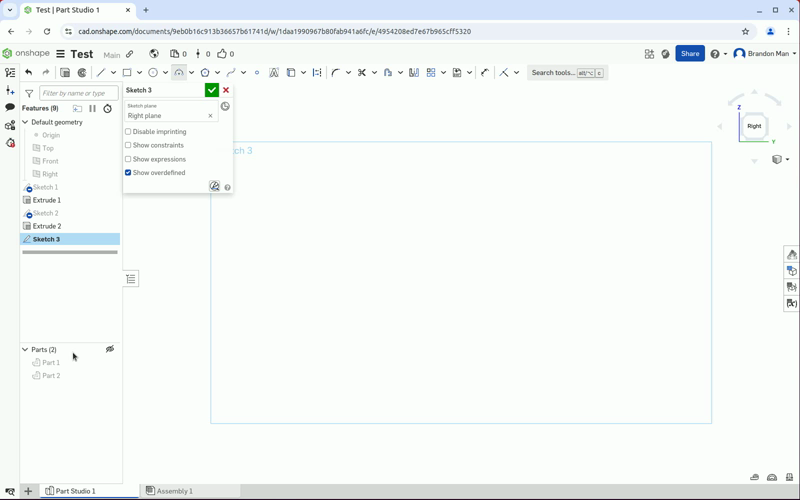
mouse_move(405, 292)
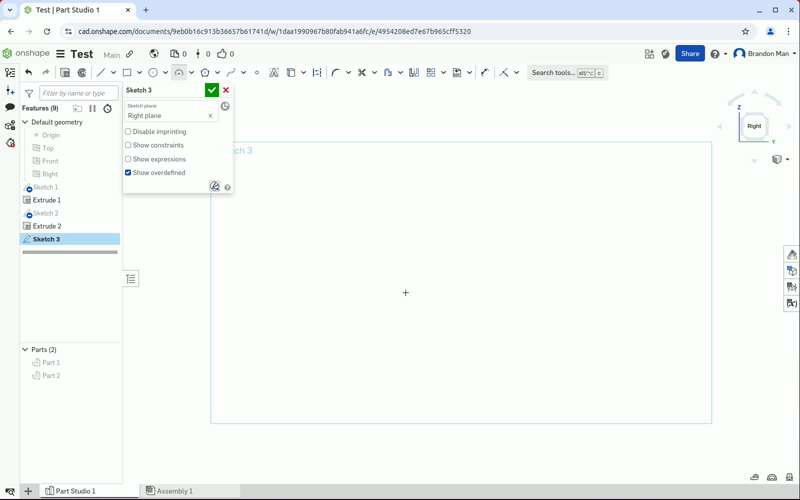
click(405, 292)
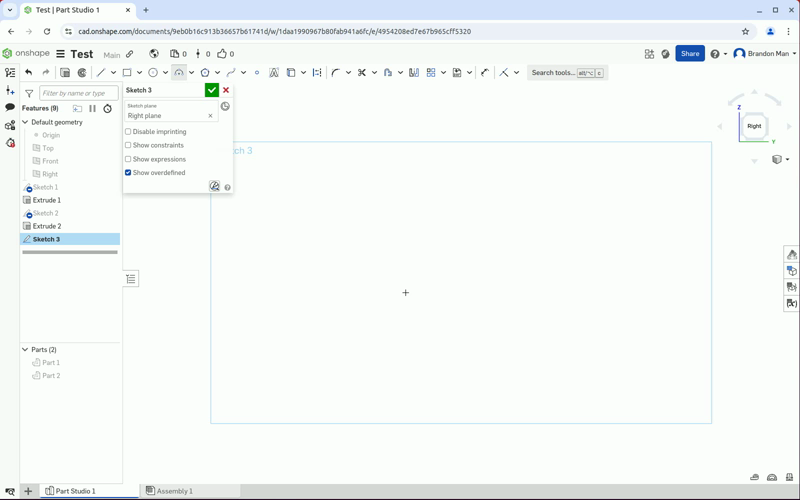
key_up(shift)
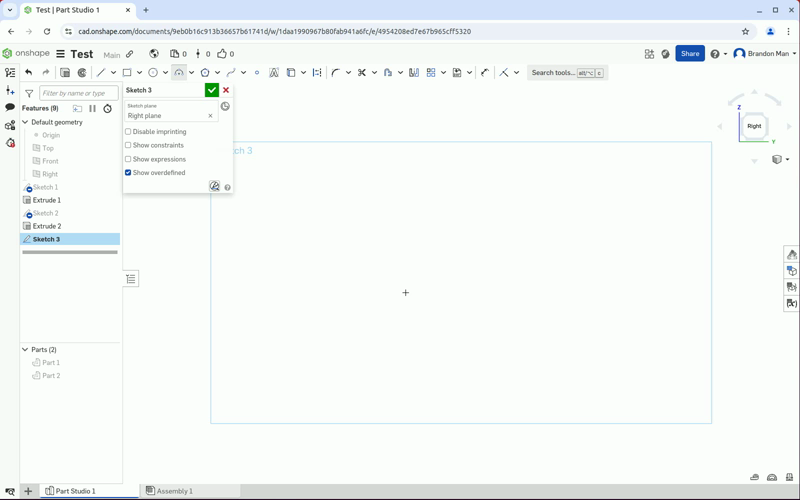
key_down(shift)
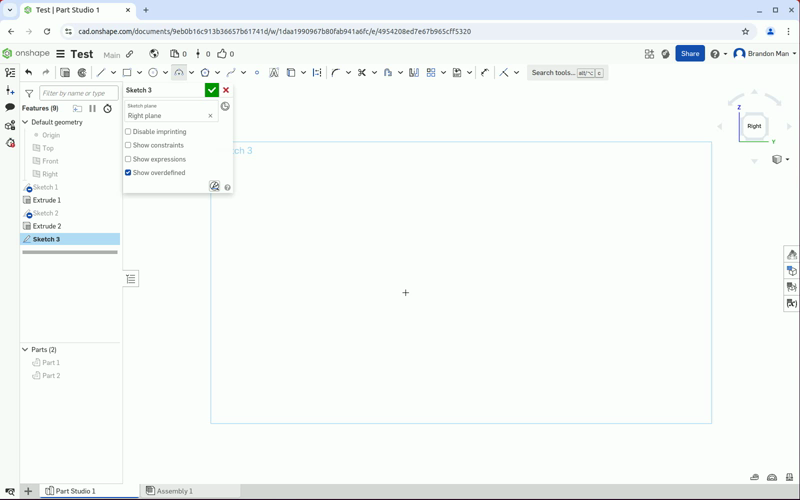
mouse_move(407, 293)
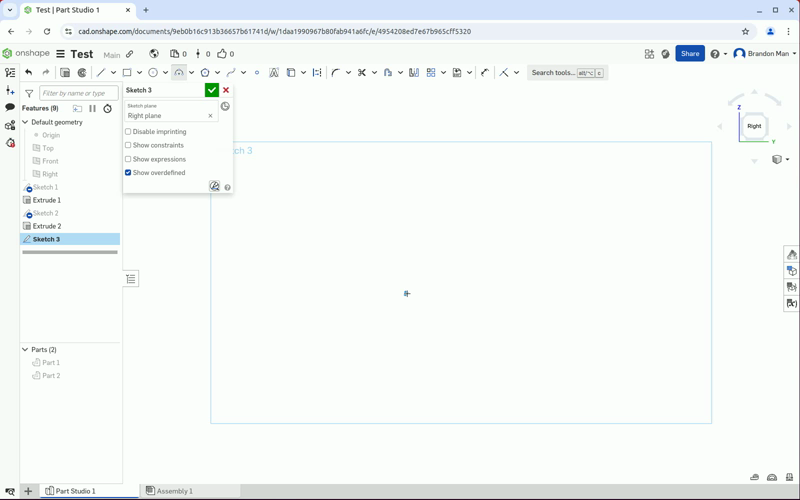
scroll(6)
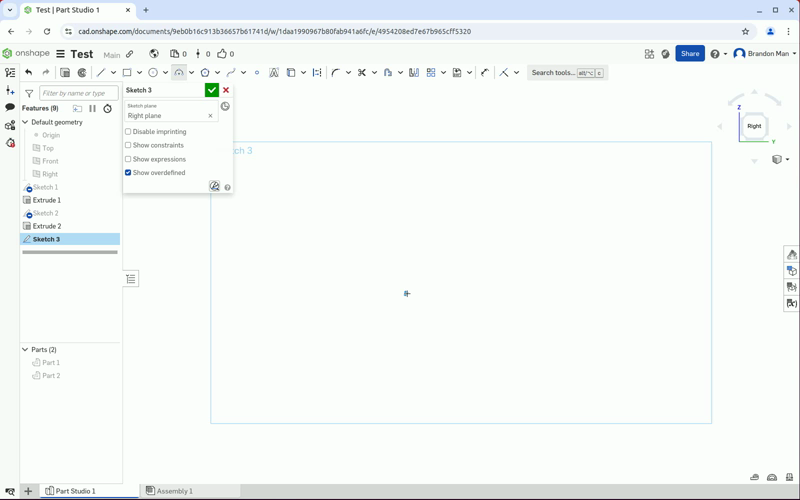
scroll(6)
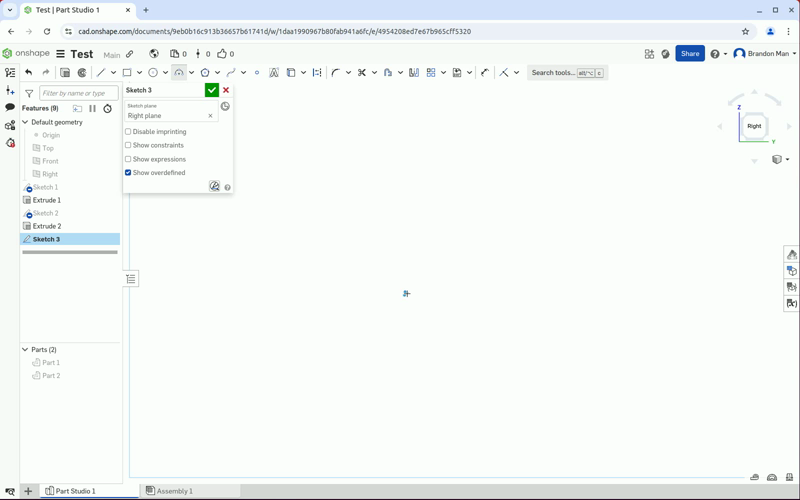
scroll(6)
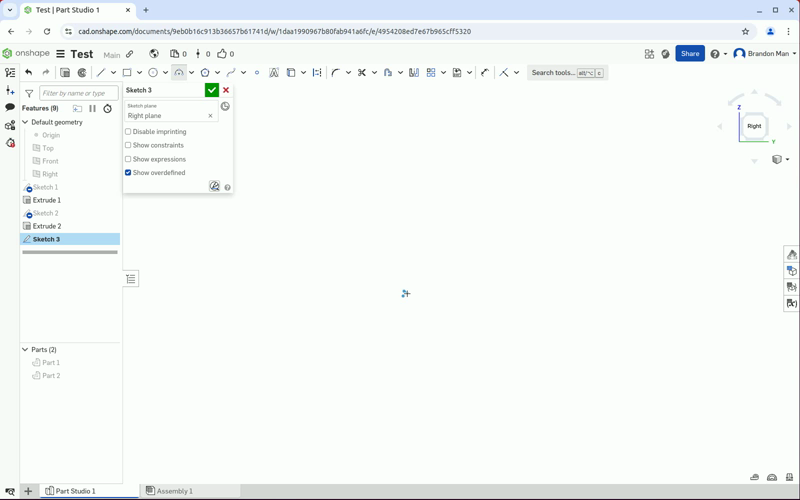
scroll(6)
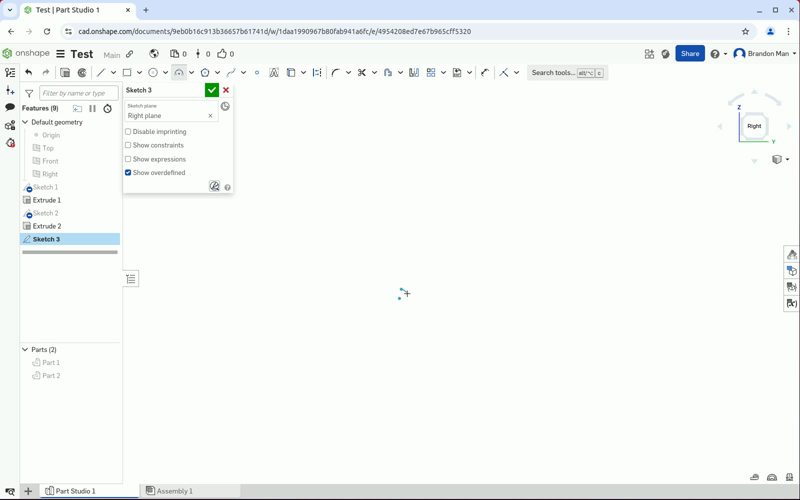
scroll(6)
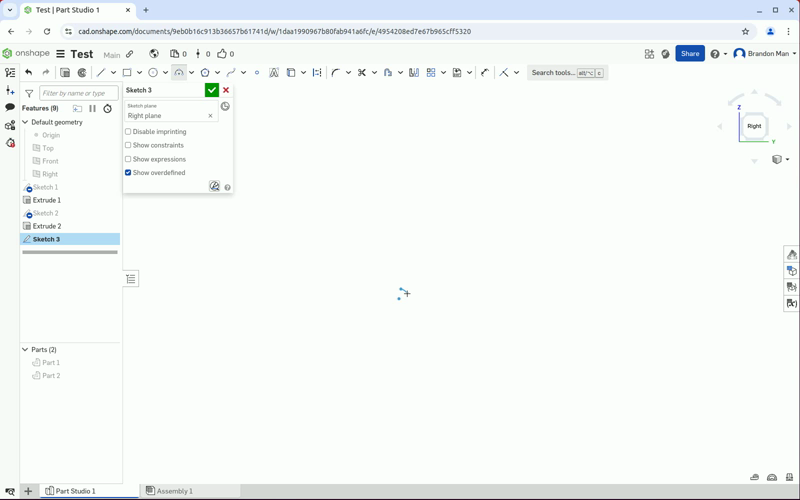
scroll(6)
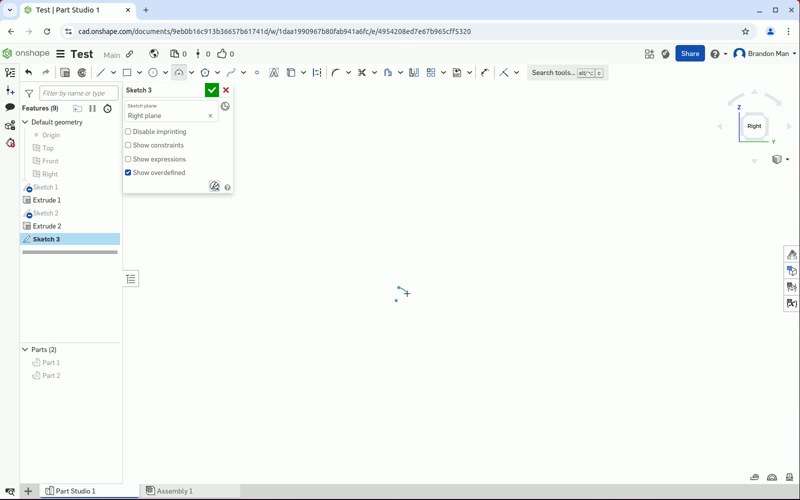
scroll(6)
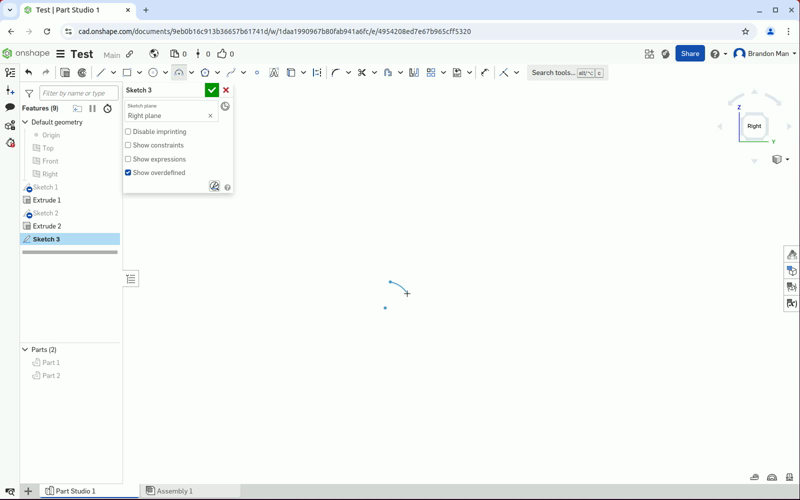
click(407, 293)
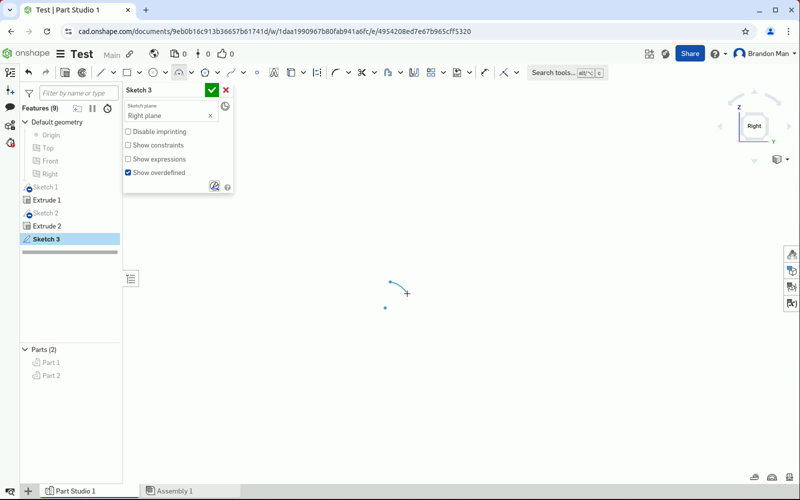
scroll(-6)
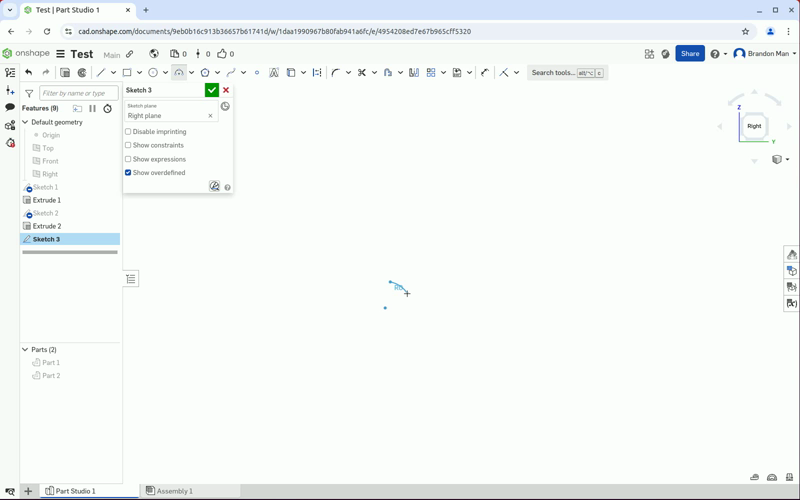
scroll(-6)
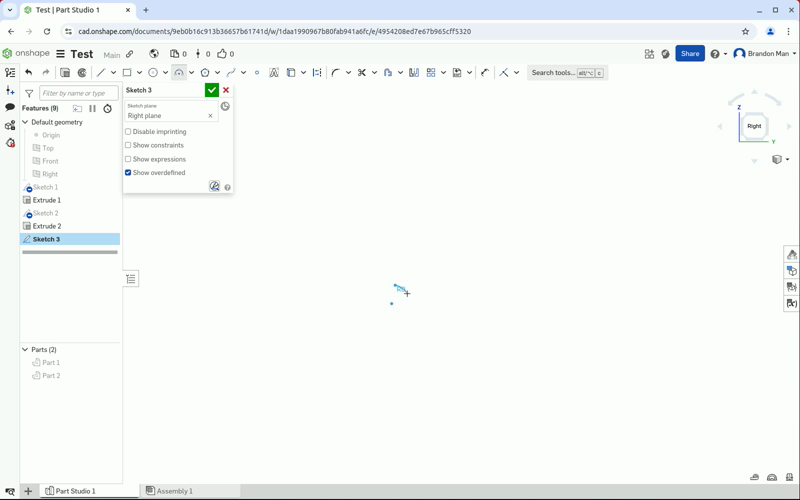
scroll(-6)
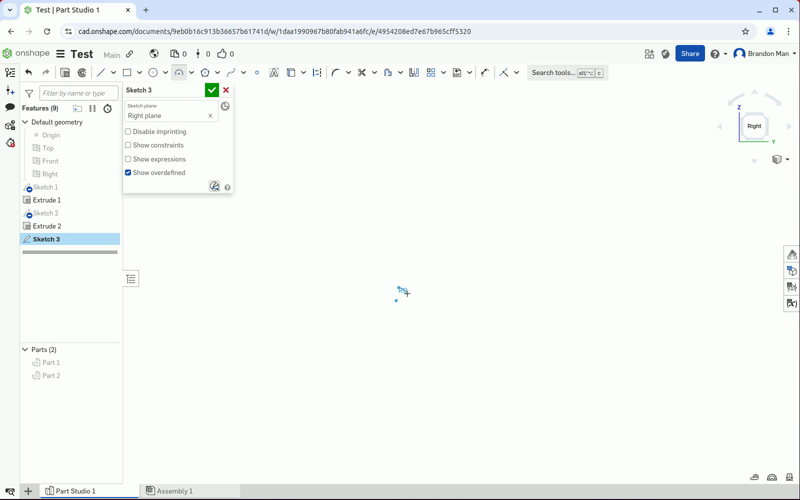
scroll(-6)
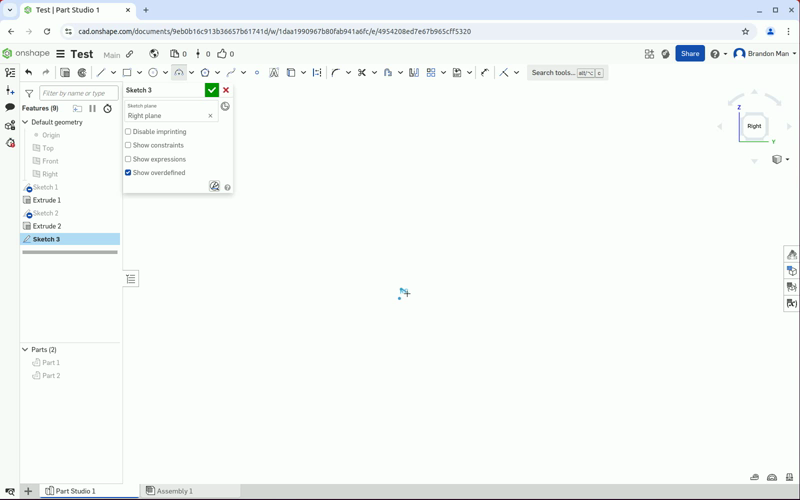
scroll(-6)
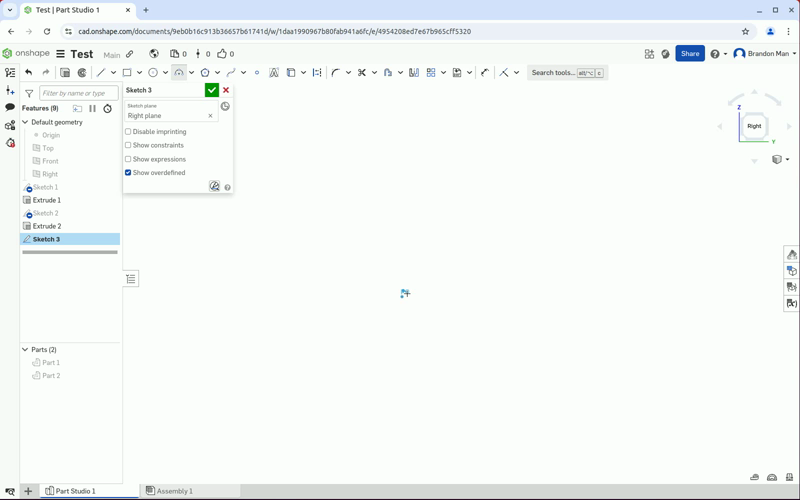
scroll(-6)
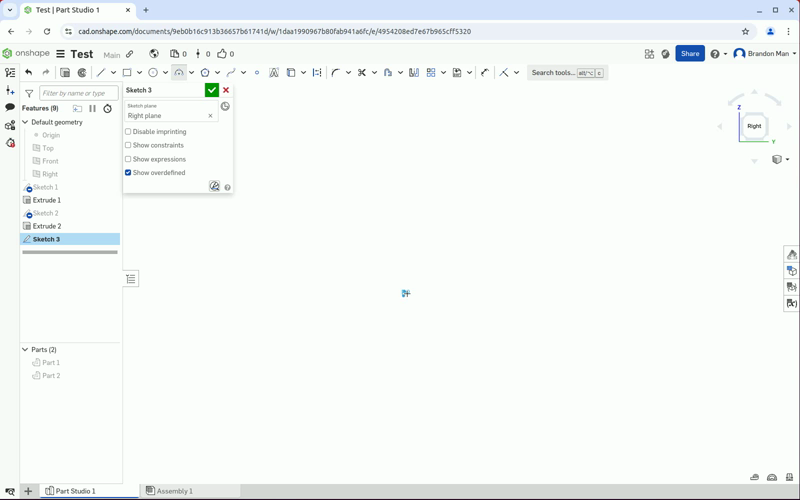
scroll(-6)
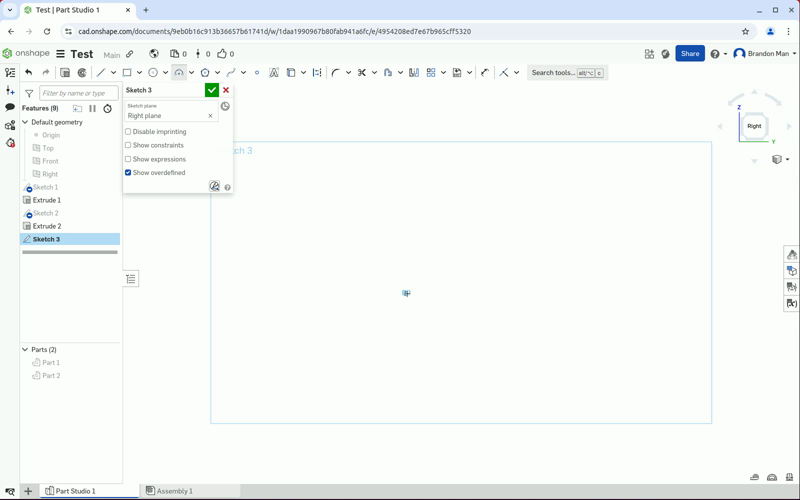
mouse_move(406, 293)
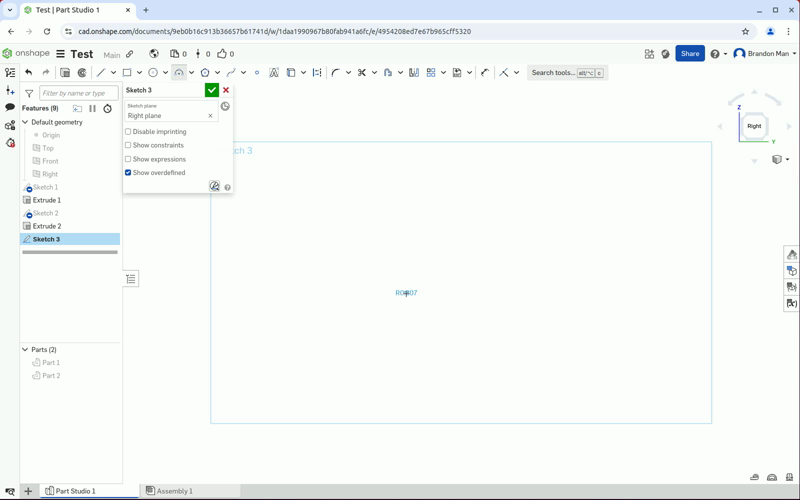
scroll(6)
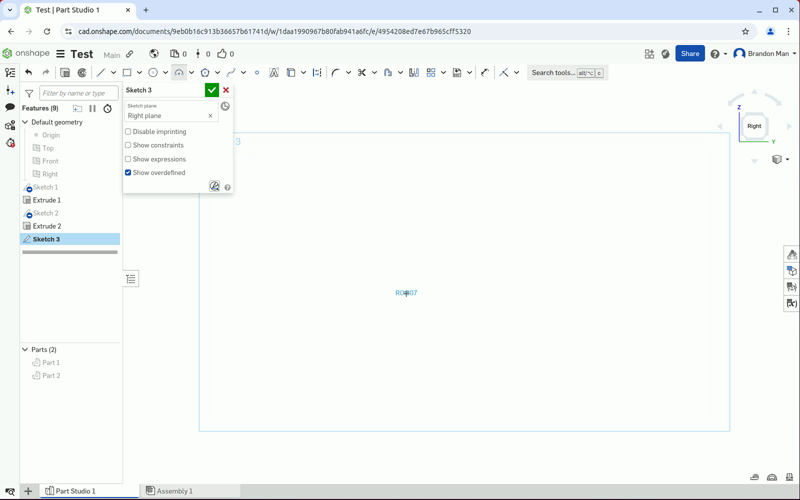
scroll(6)
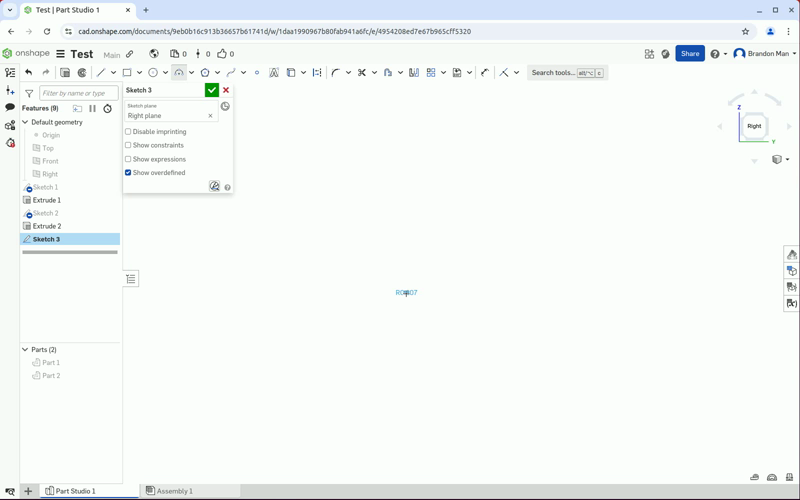
scroll(6)
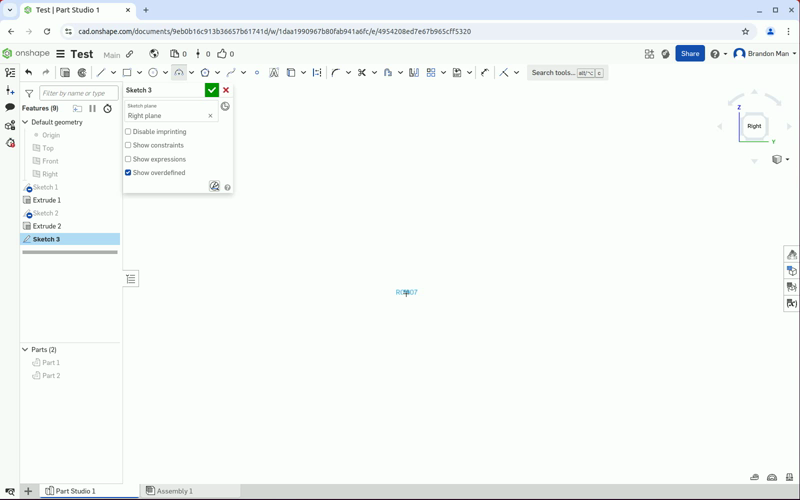
scroll(6)
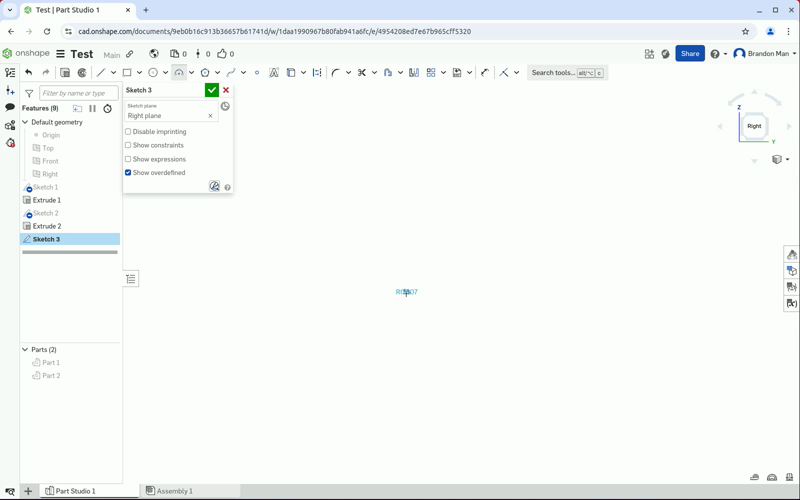
scroll(6)
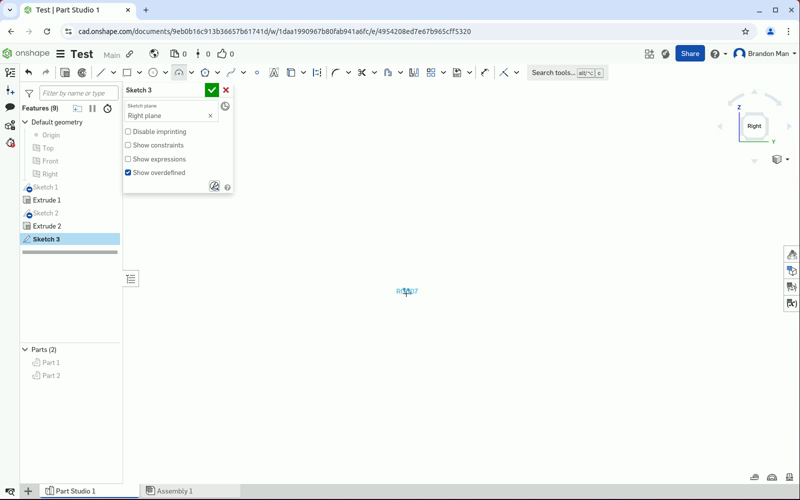
scroll(6)
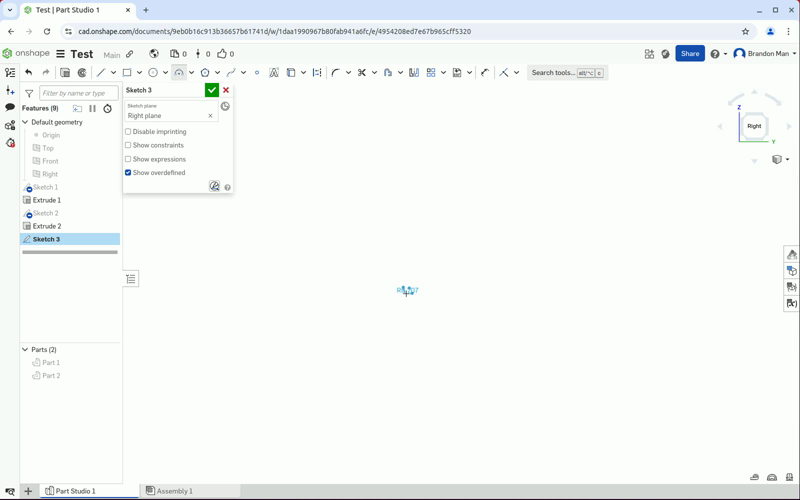
scroll(6)
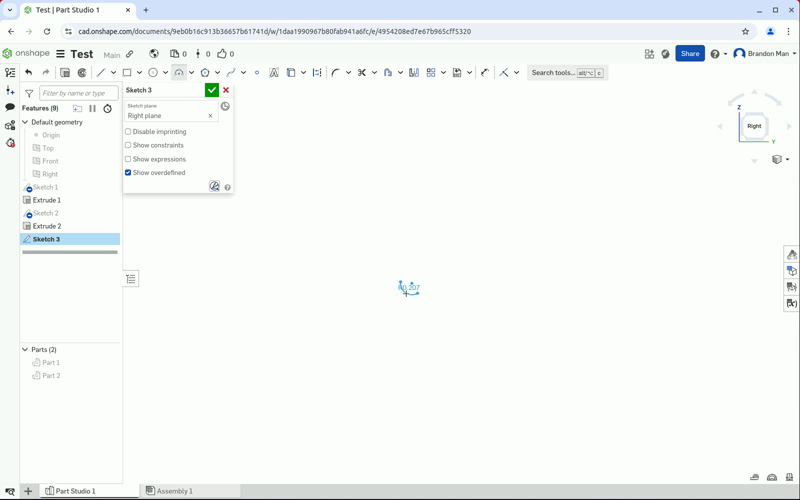
click(406, 293)
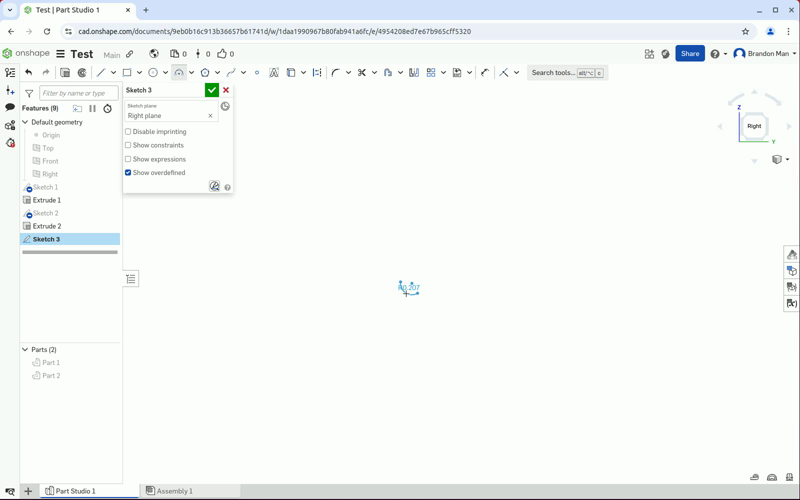
scroll(-6)
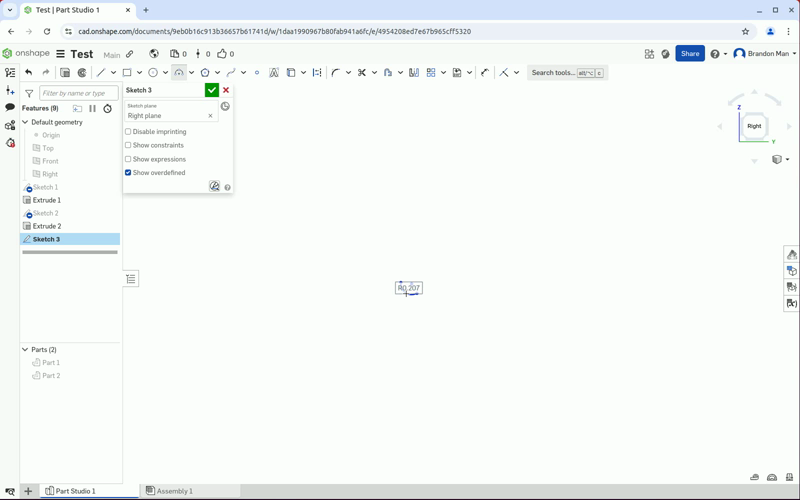
scroll(-6)
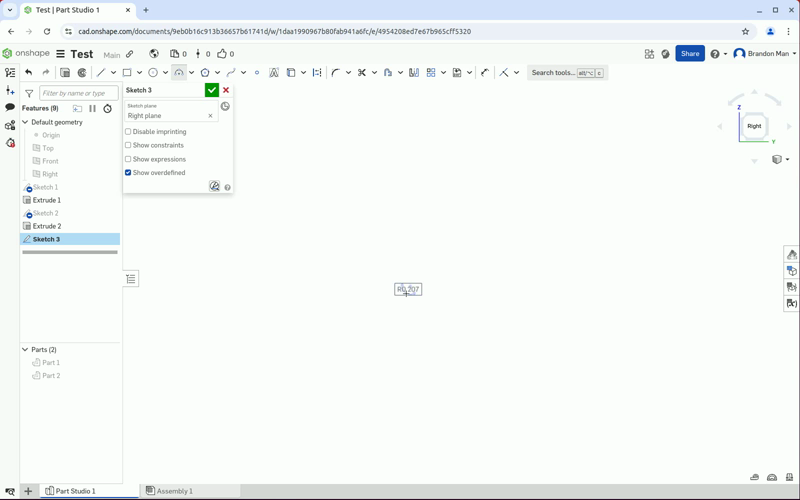
scroll(-6)
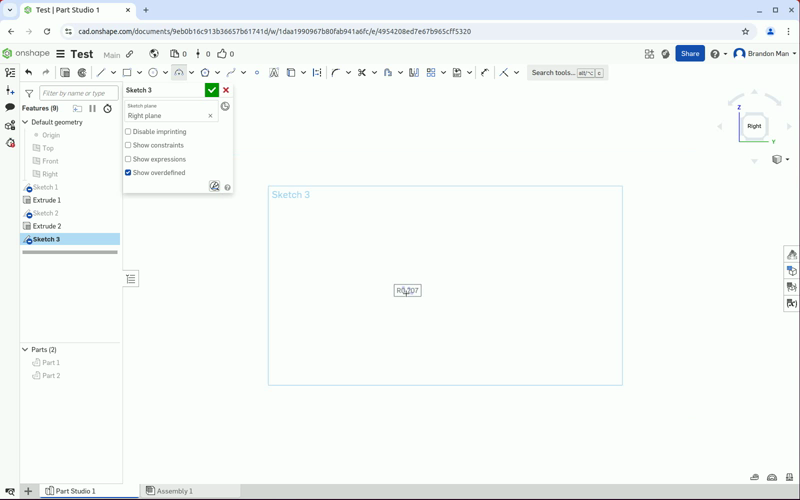
scroll(-6)
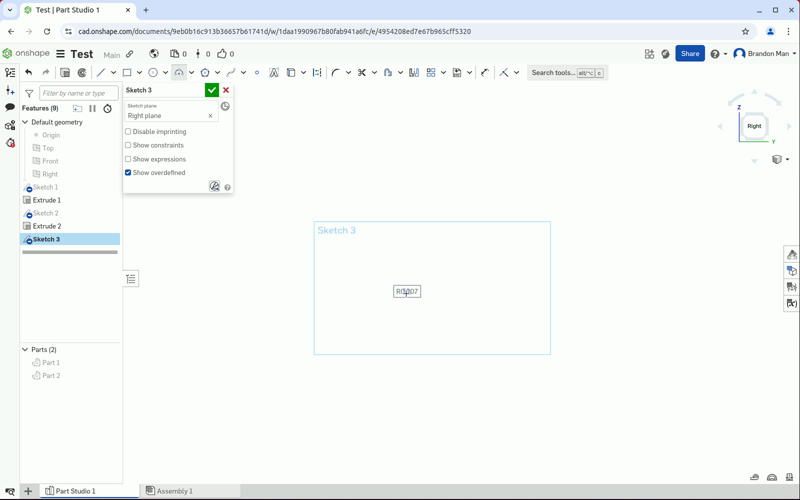
scroll(-6)
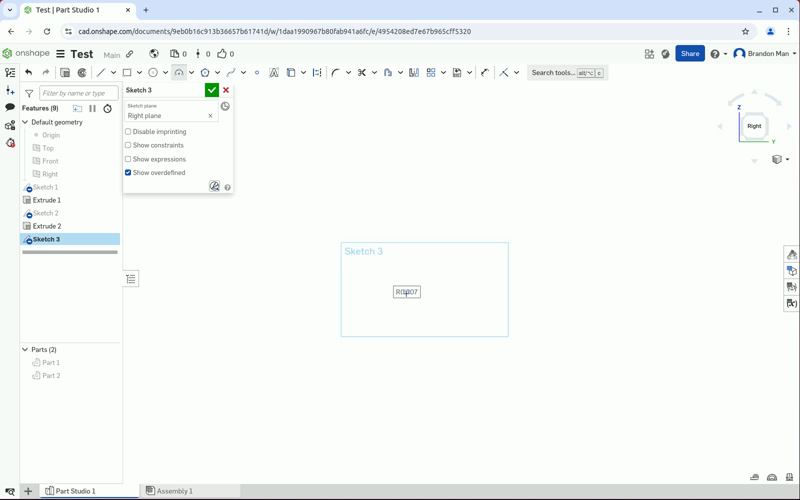
scroll(-6)
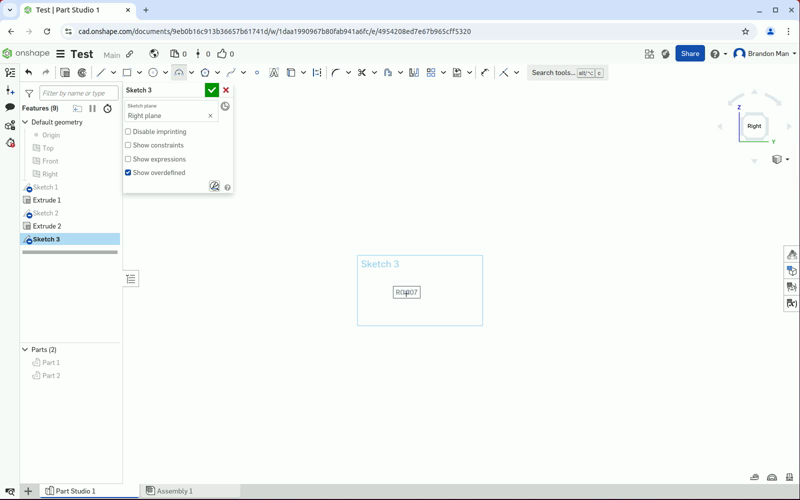
scroll(-6)
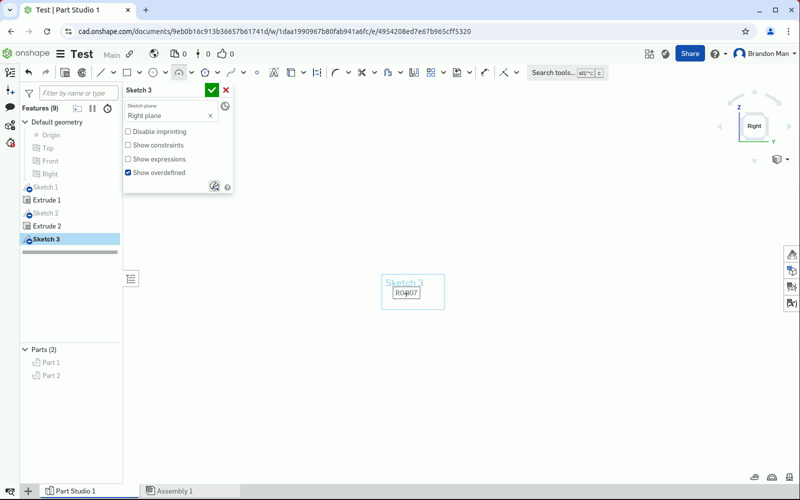
key_up(shift)
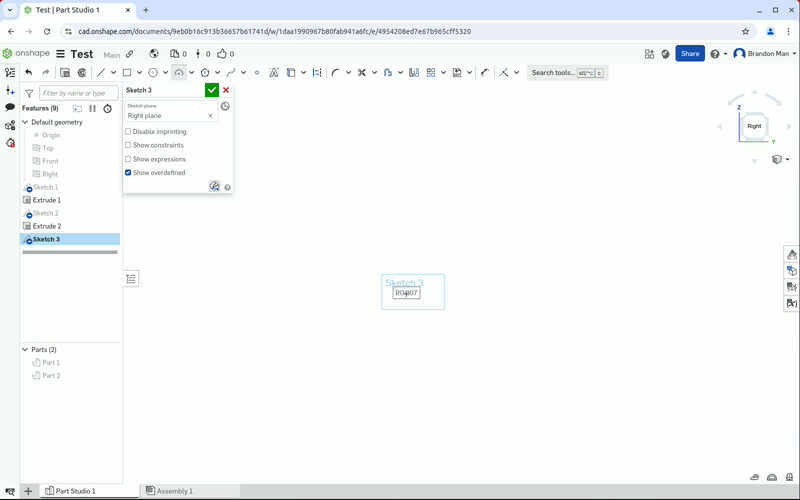
key(esc)
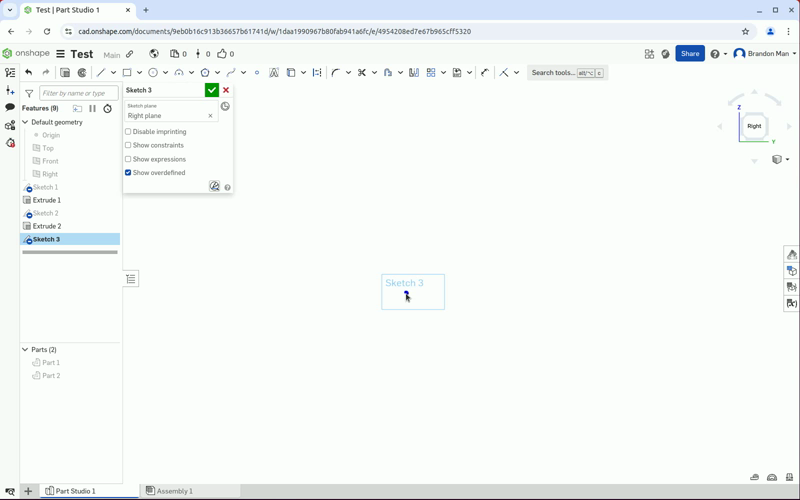
key(l)
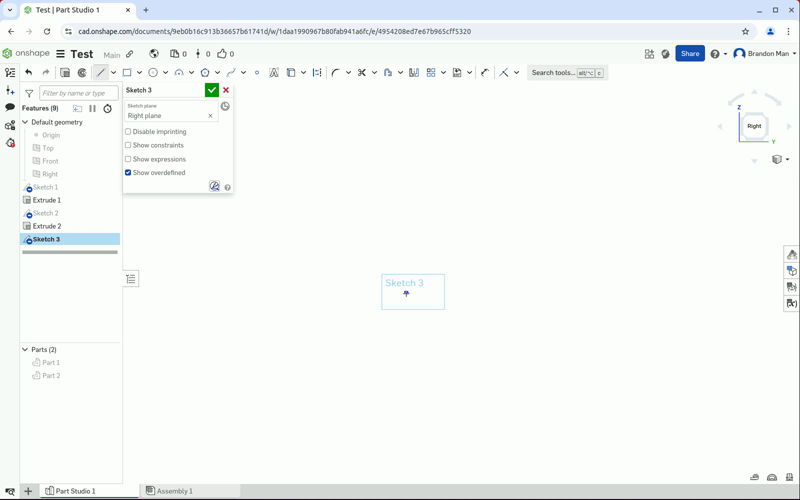
mouse_move(407, 293)
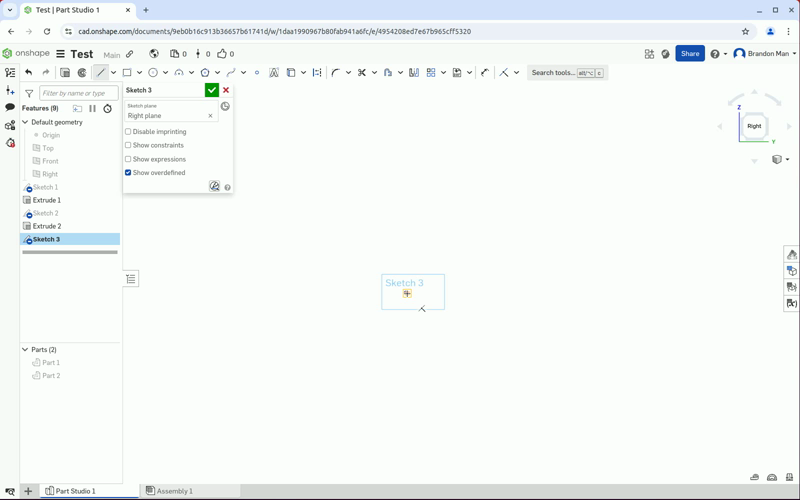
scroll(6)
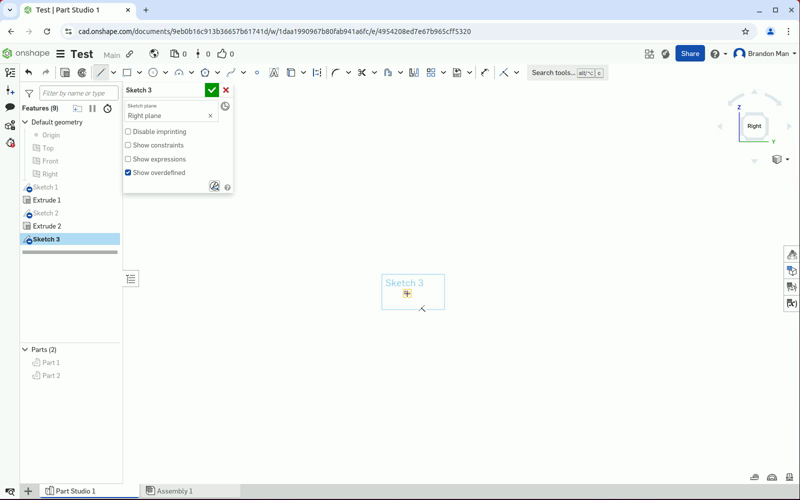
scroll(6)
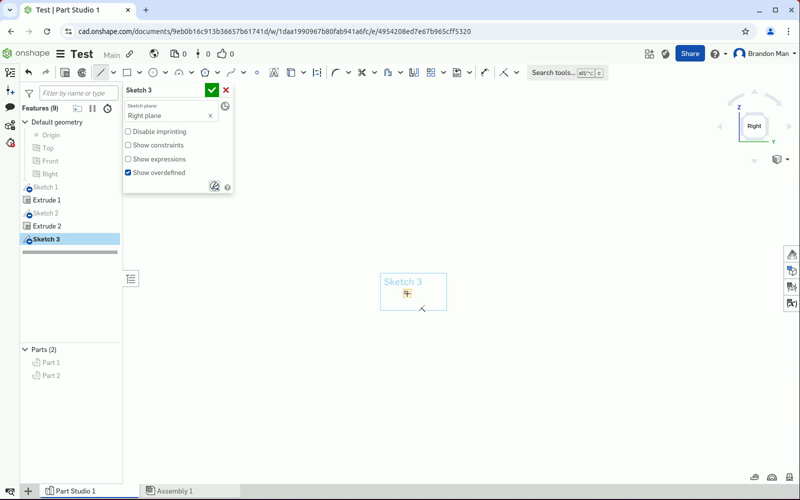
scroll(6)
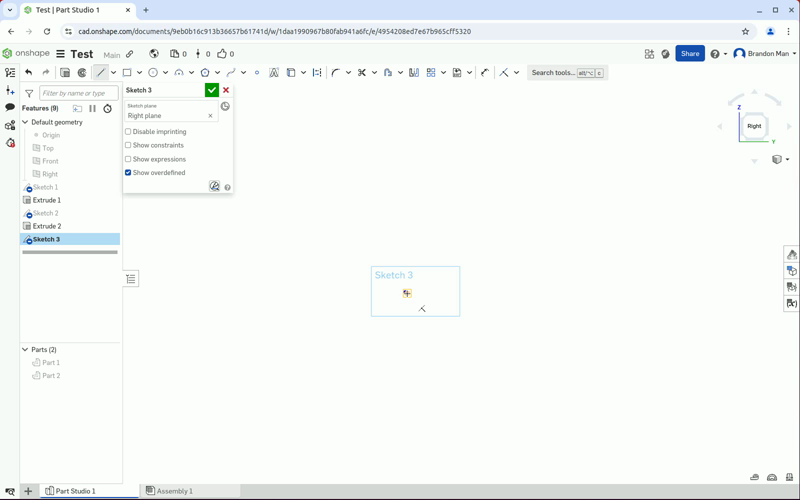
scroll(6)
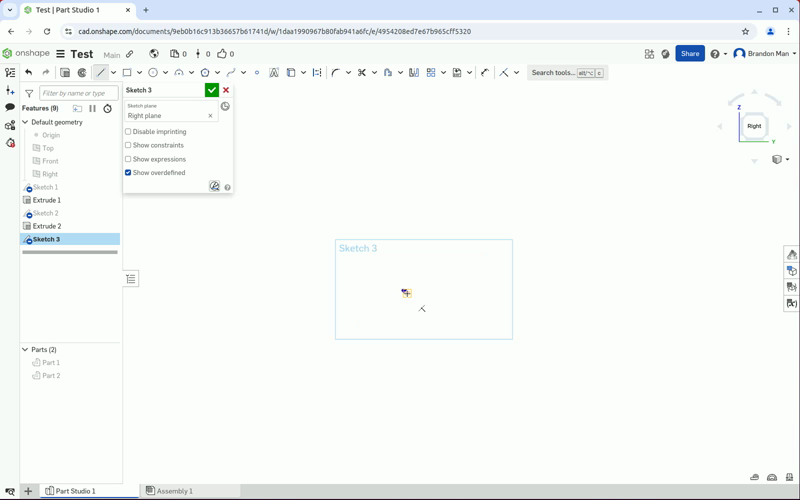
scroll(6)
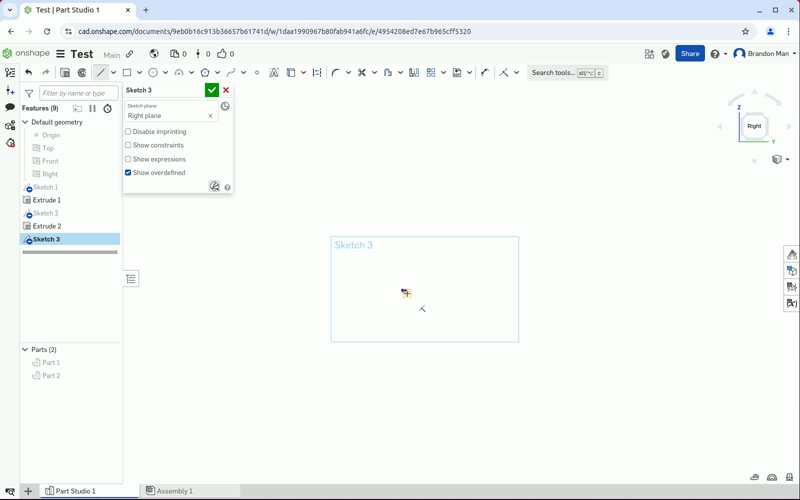
scroll(6)
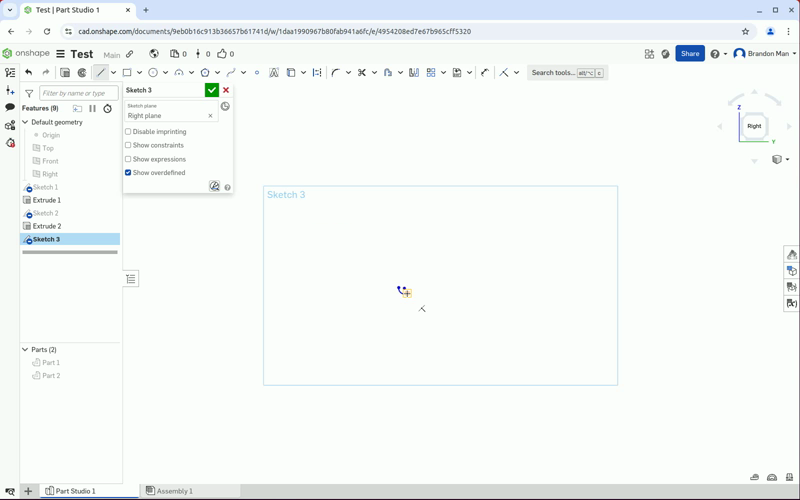
scroll(6)
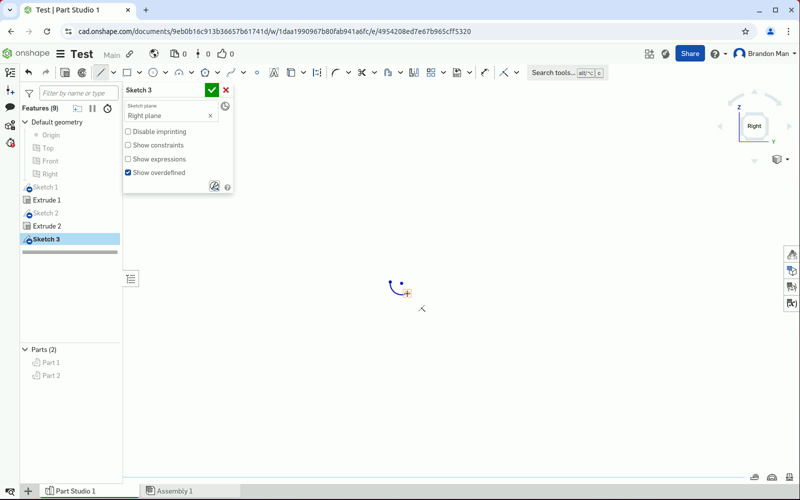
click(407, 293)
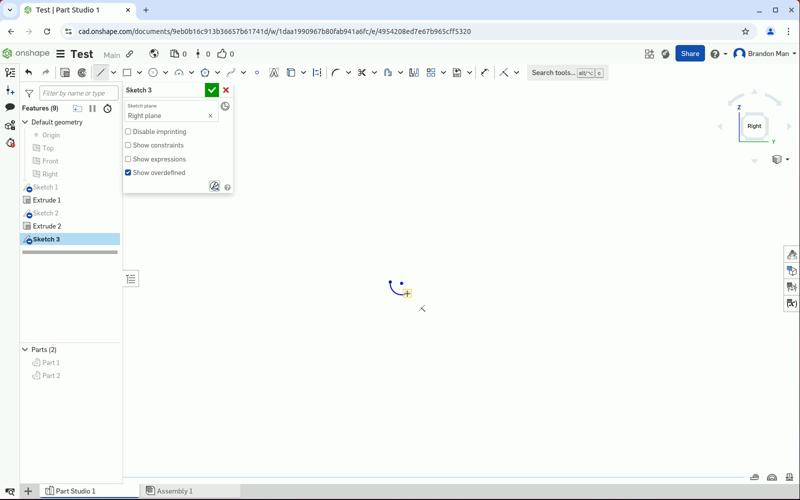
scroll(-6)
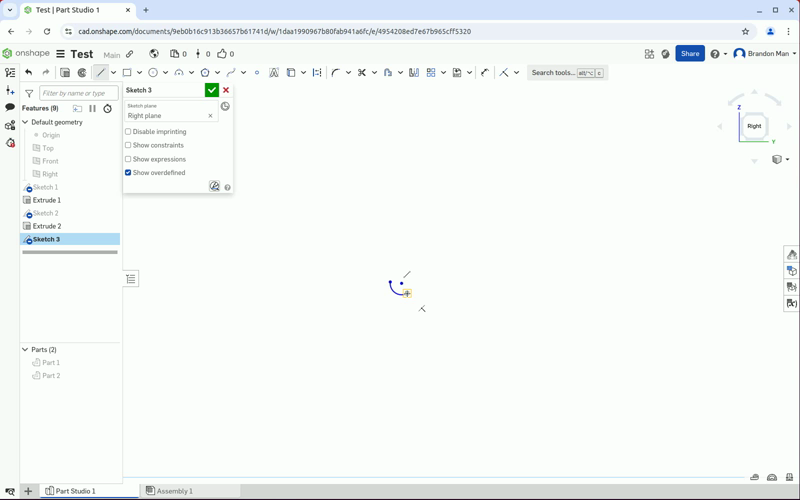
scroll(-6)
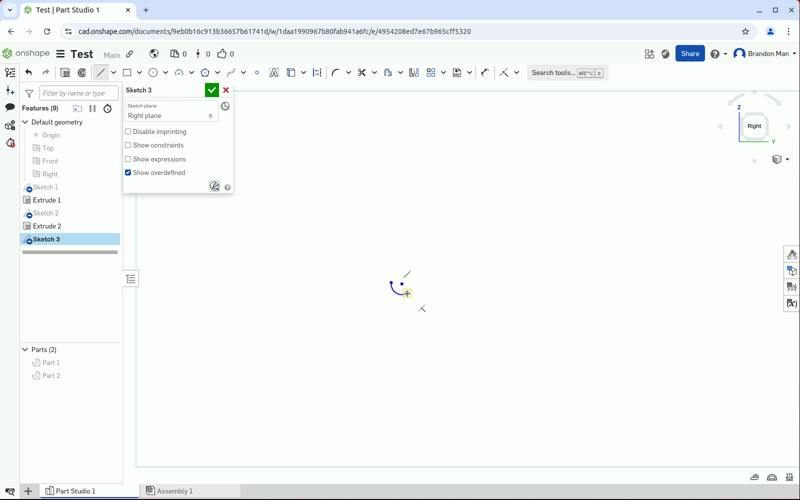
scroll(-6)
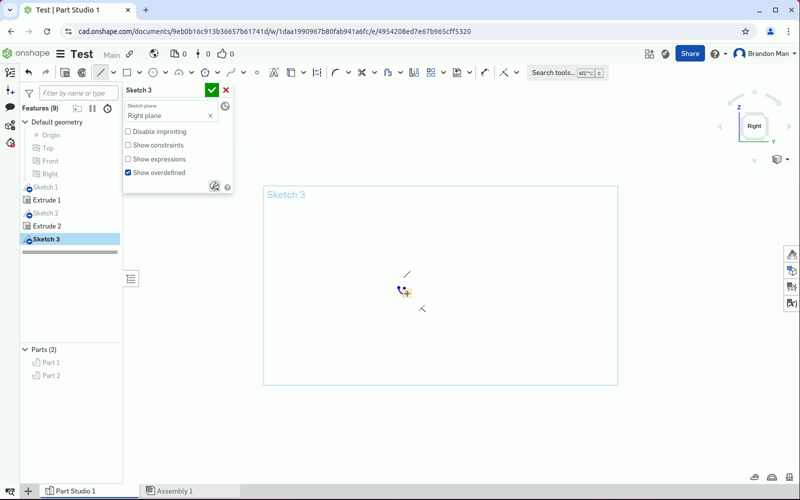
scroll(-6)
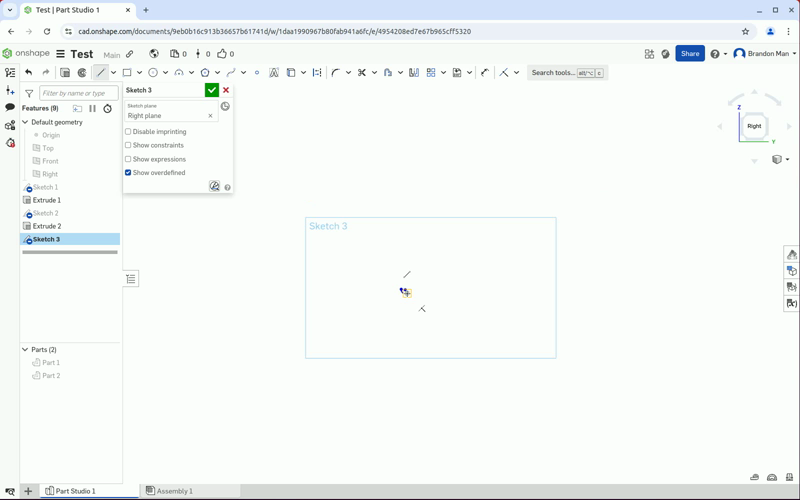
scroll(-6)
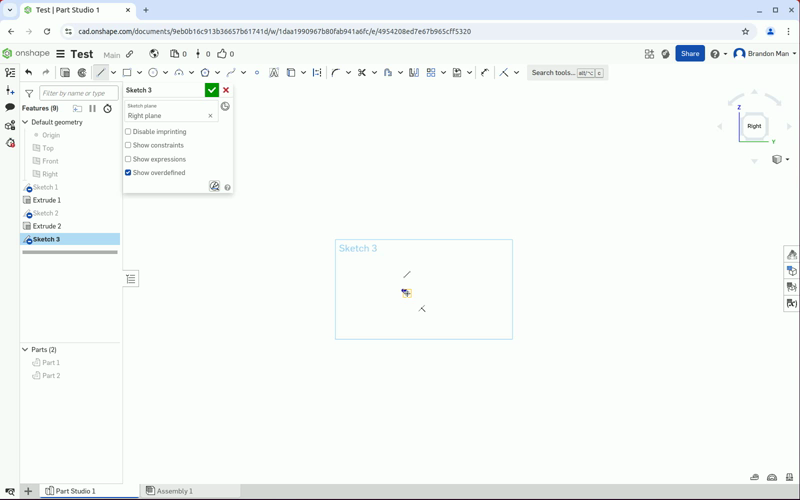
scroll(-6)
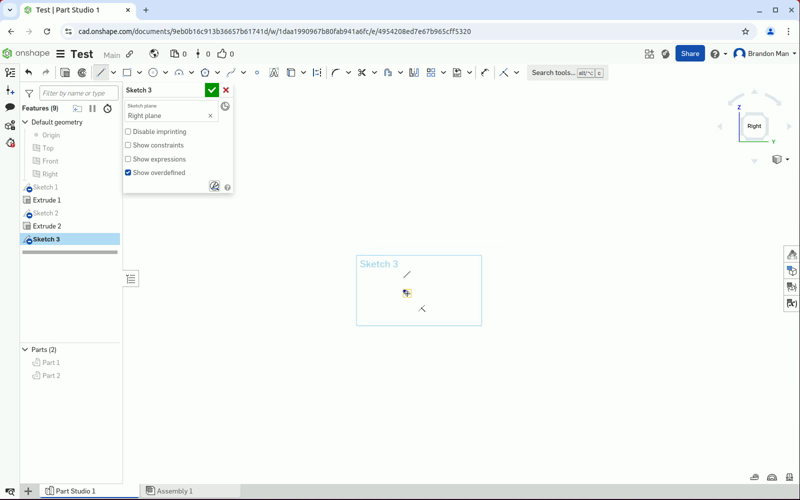
scroll(-6)
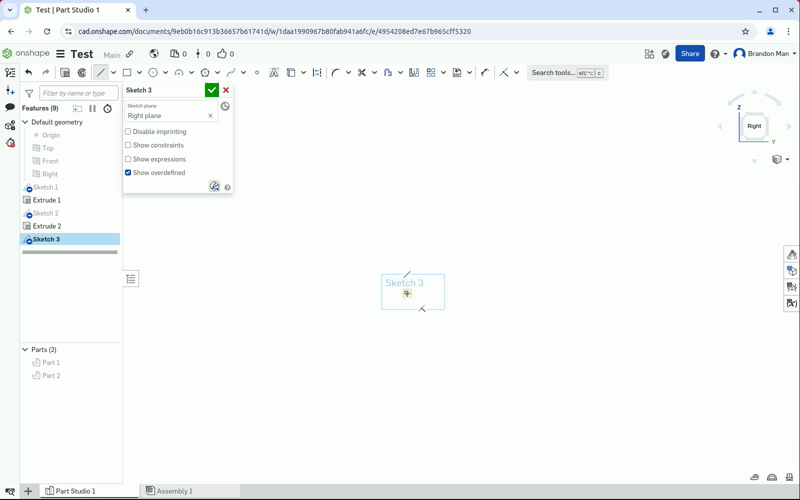
key_down(shift)
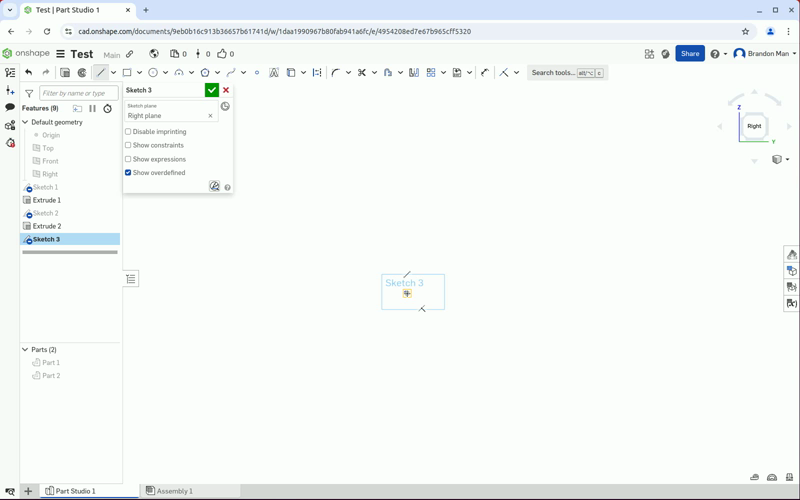
mouse_move(437, 293)
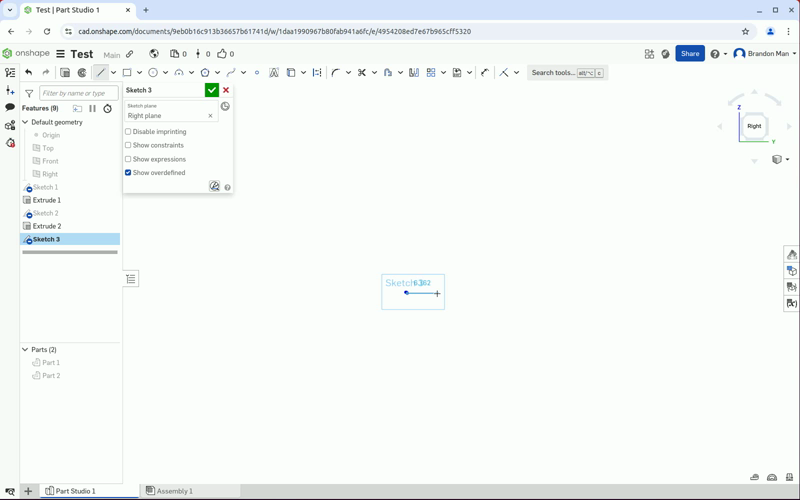
mouse_move(426, 293)
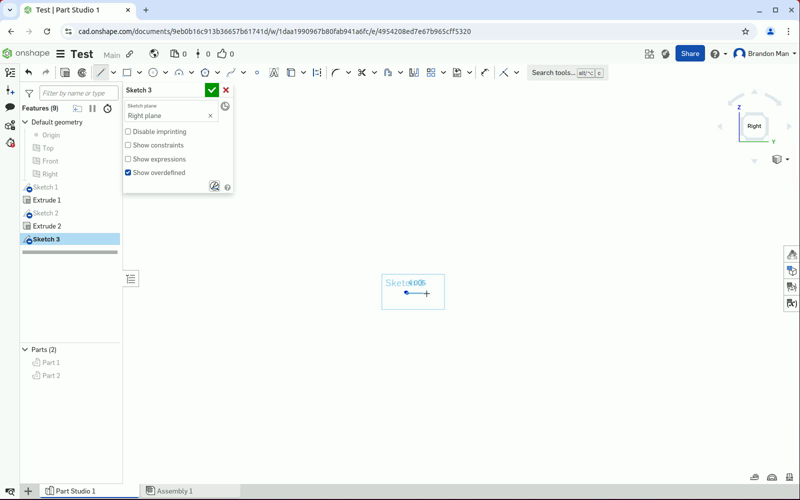
click(426, 293)
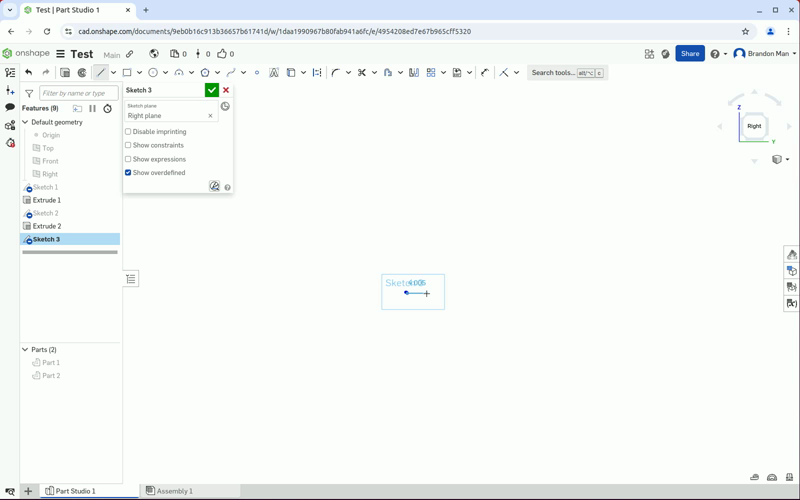
key_up(shift)
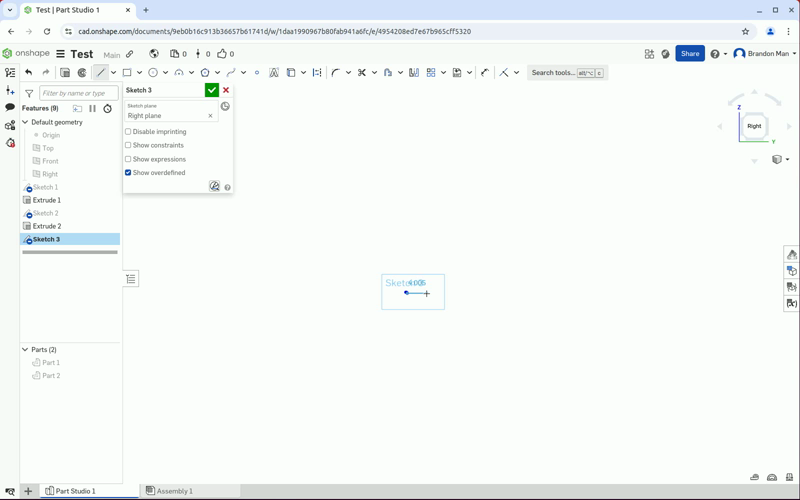
key_down(shift)
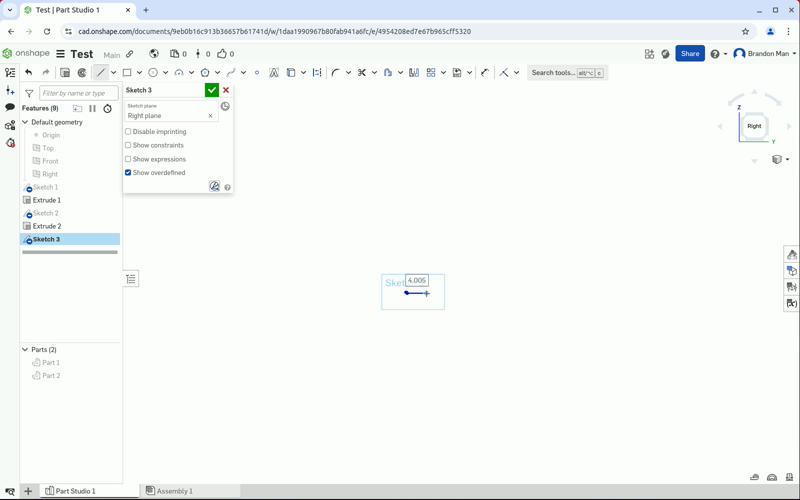
mouse_move(456, 293)
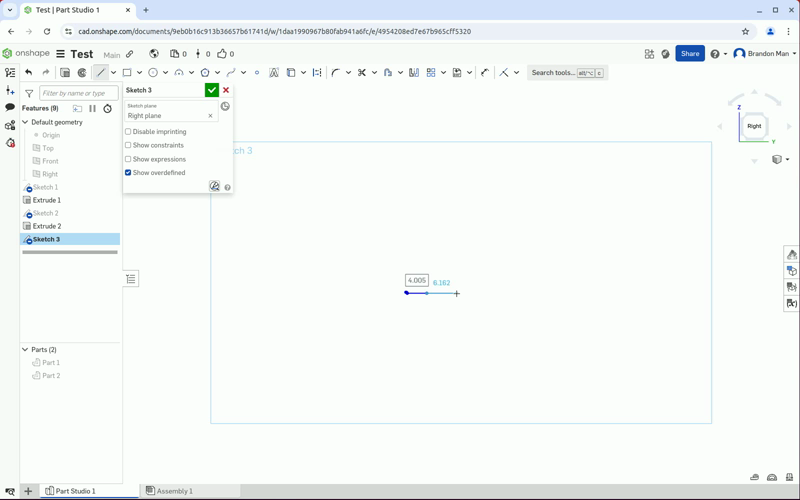
mouse_move(447, 293)
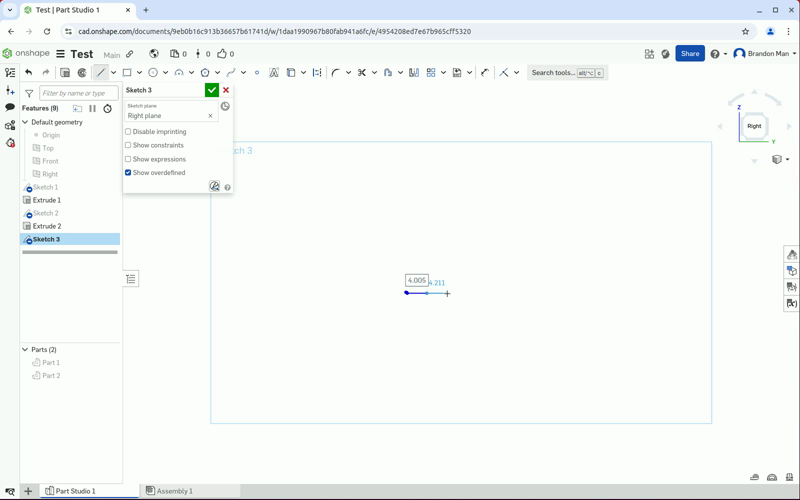
click(447, 293)
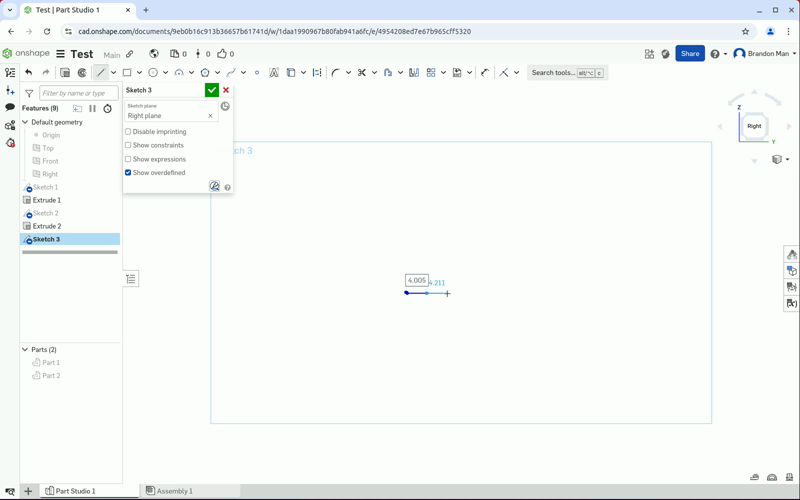
key_up(shift)
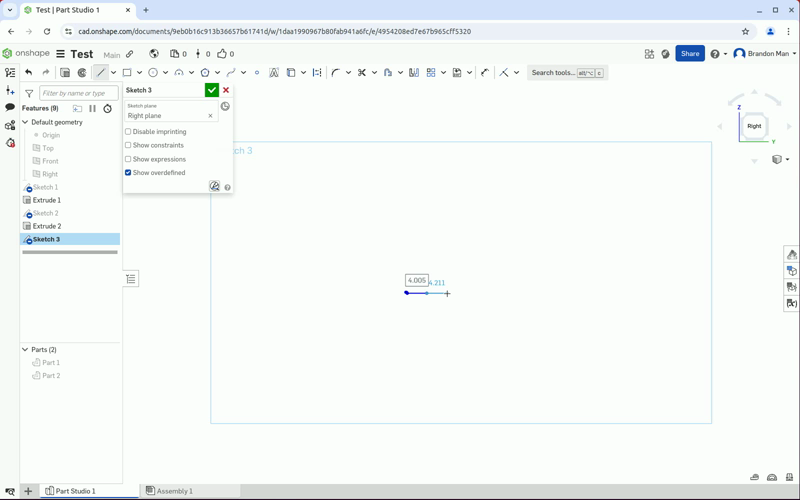
key_down(shift)
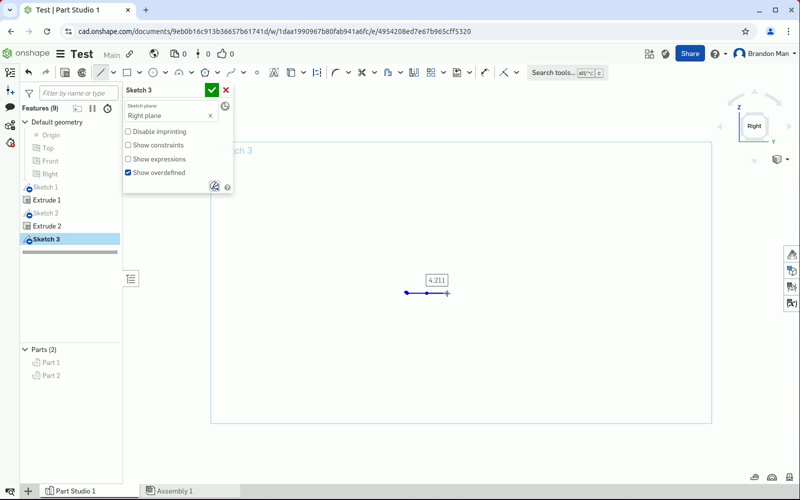
mouse_move(477, 293)
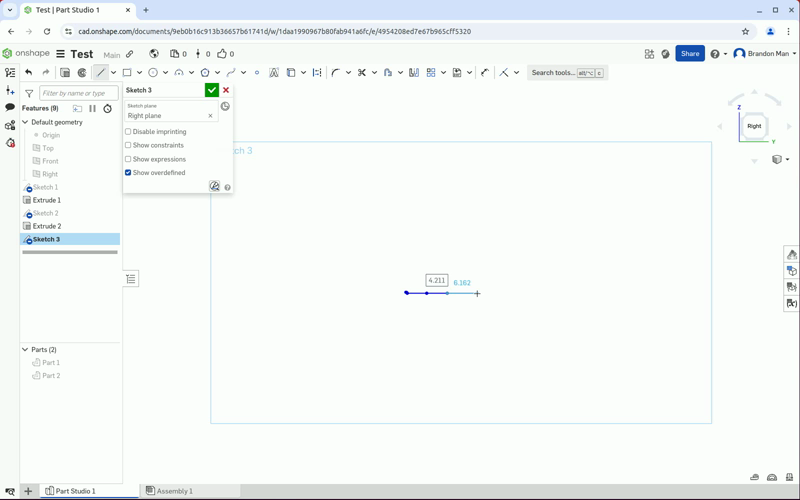
mouse_move(447, 291)
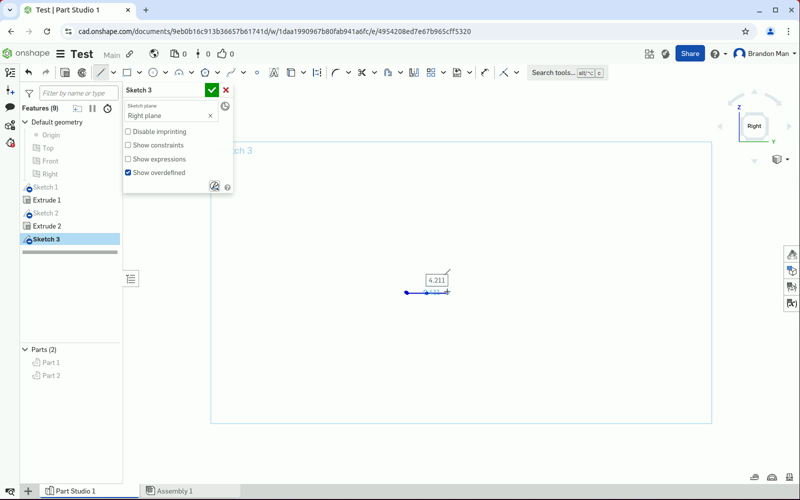
scroll(6)
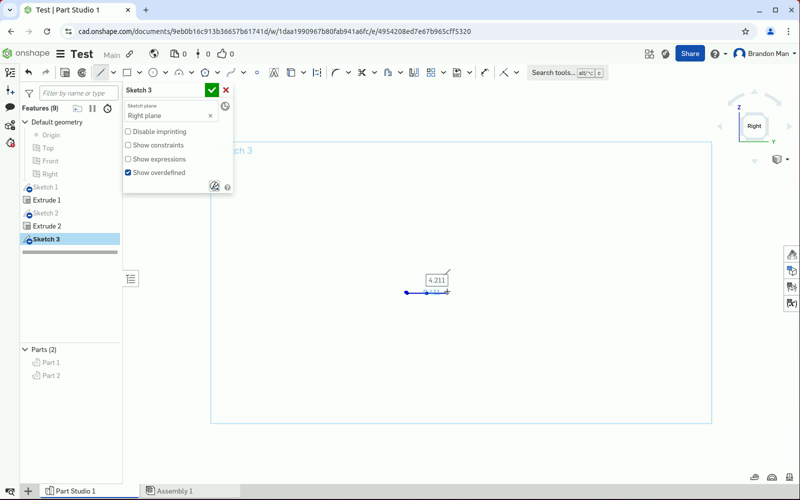
scroll(6)
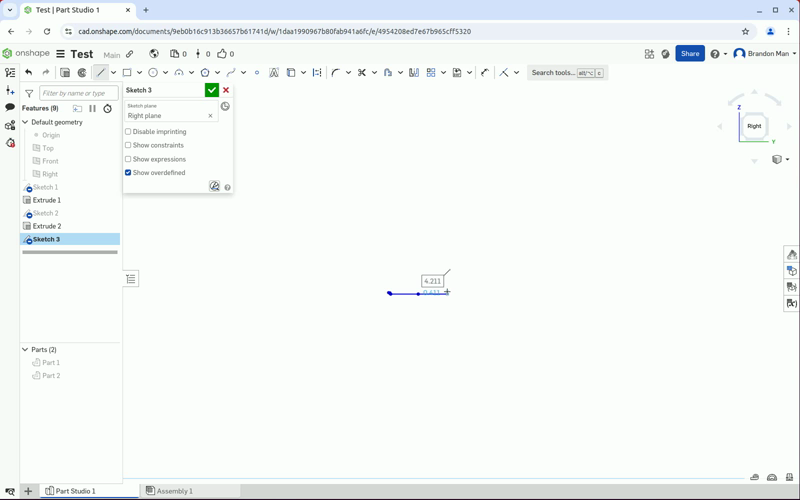
scroll(6)
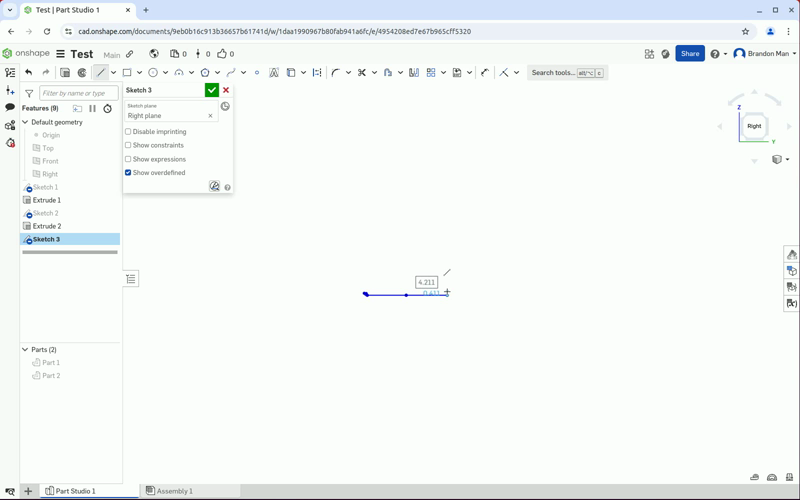
scroll(6)
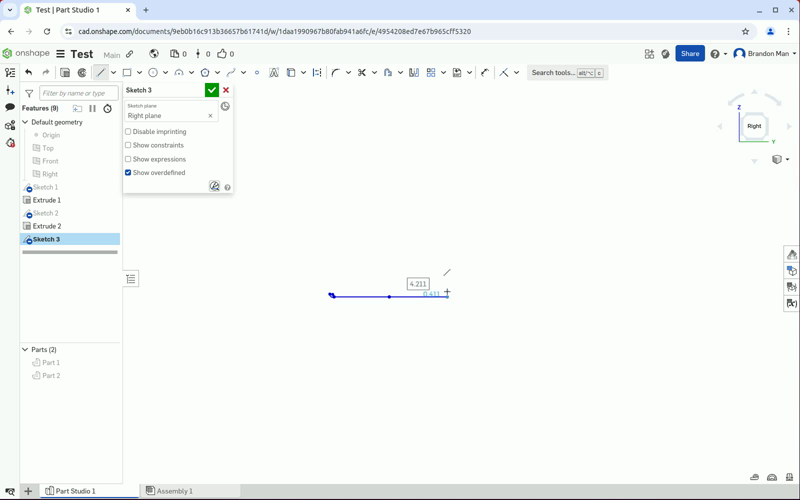
scroll(6)
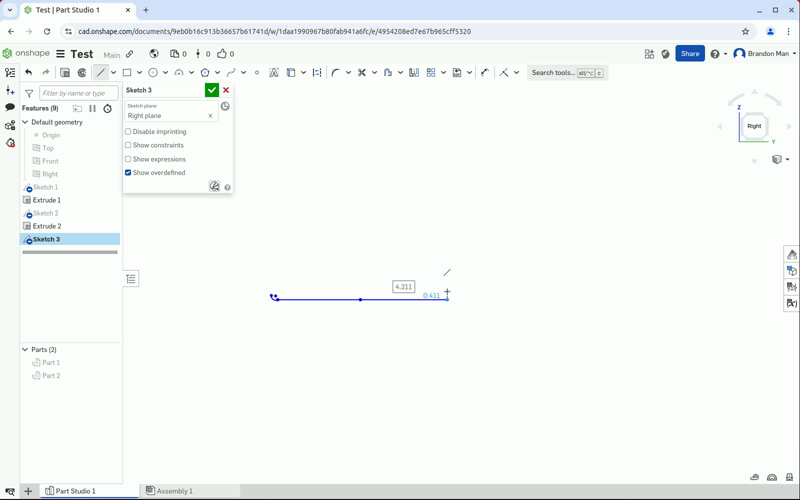
scroll(6)
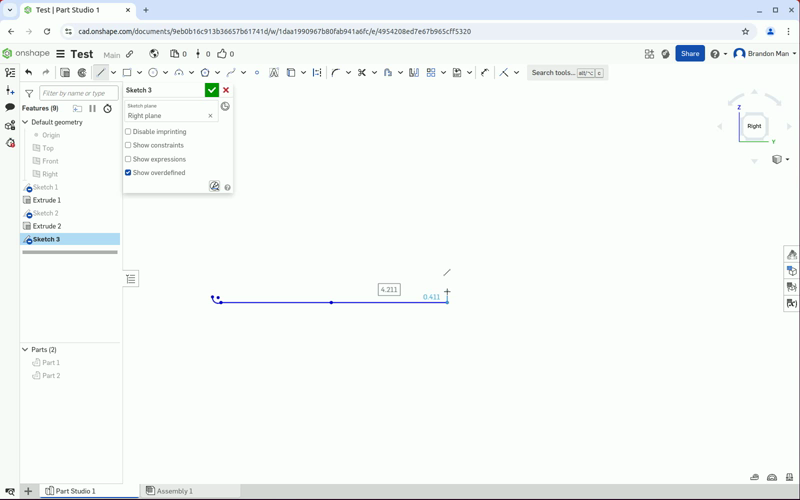
scroll(6)
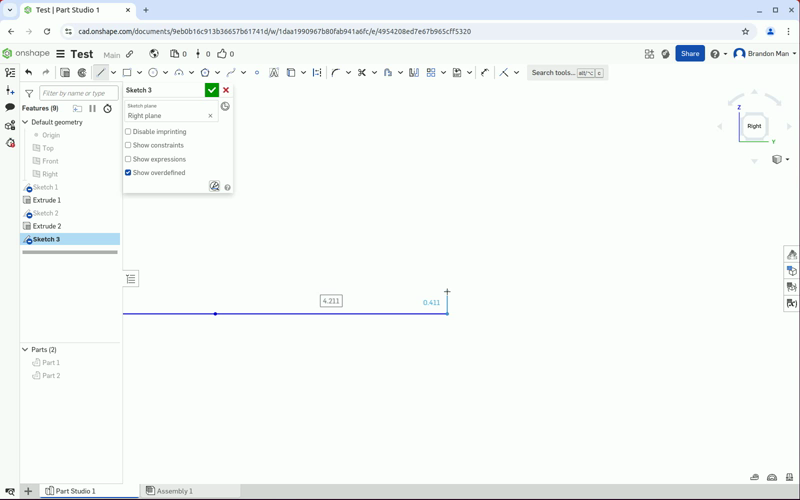
click(447, 291)
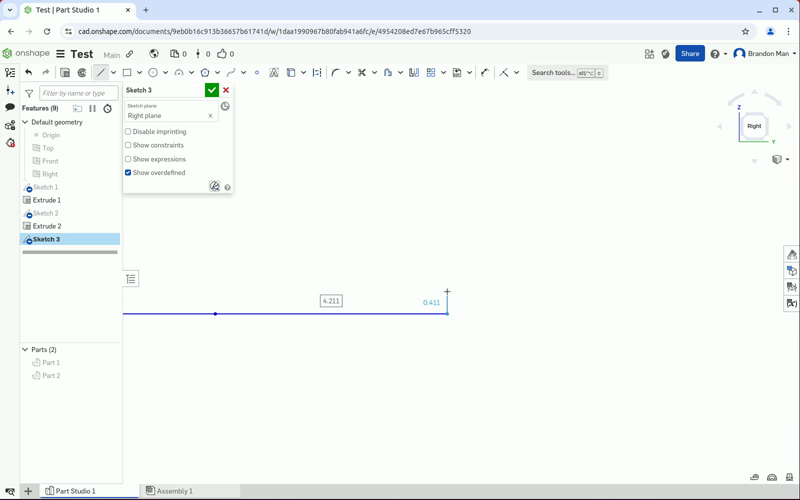
scroll(-6)
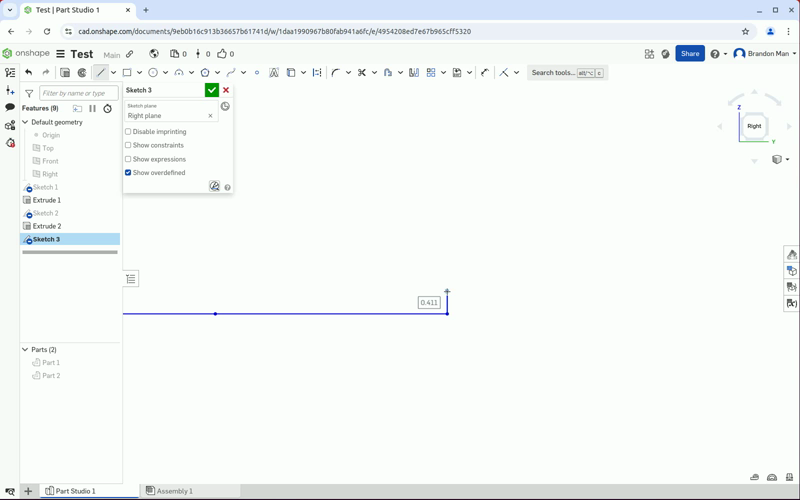
scroll(-6)
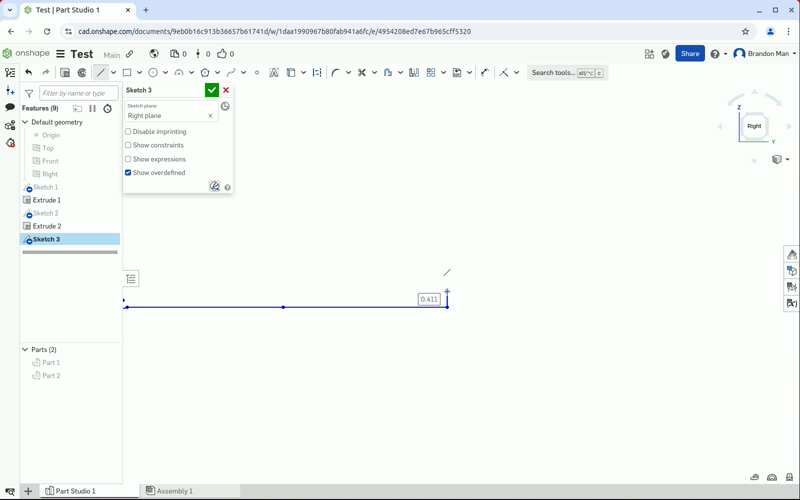
scroll(-6)
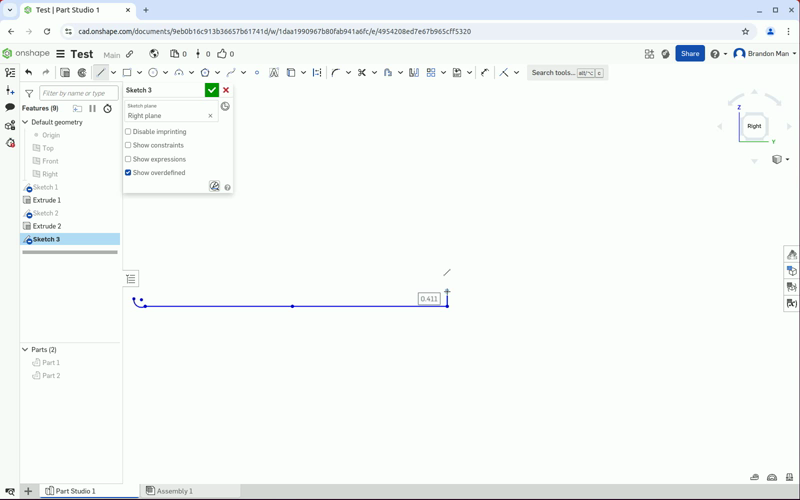
scroll(-6)
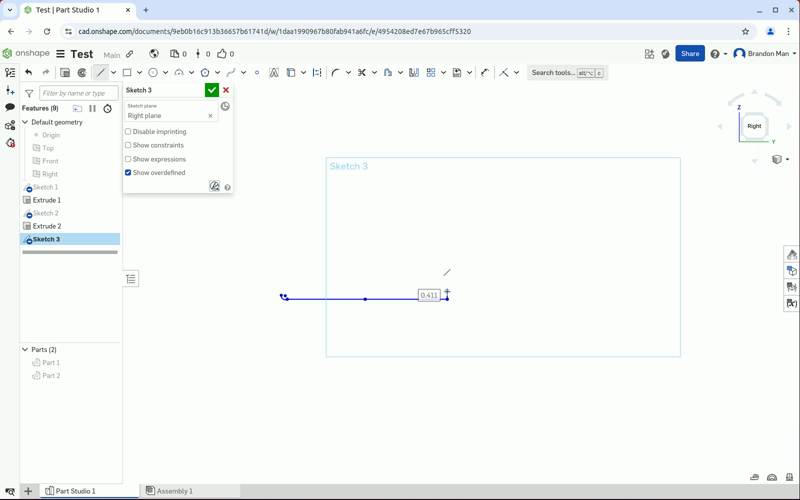
scroll(-6)
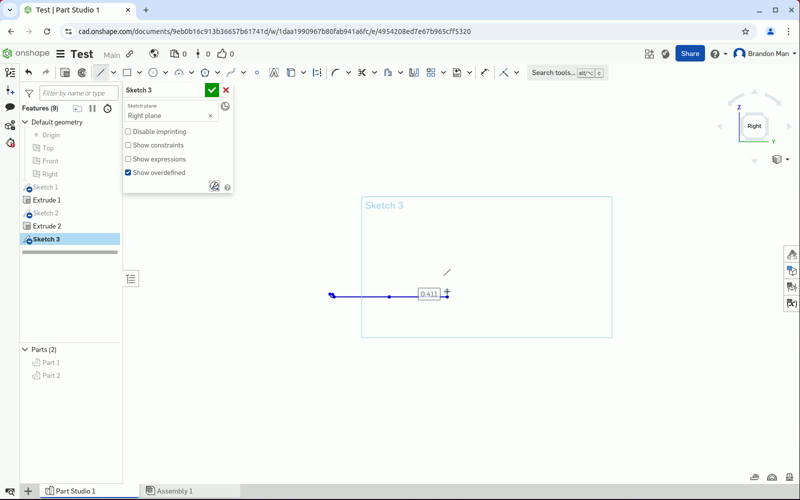
scroll(-6)
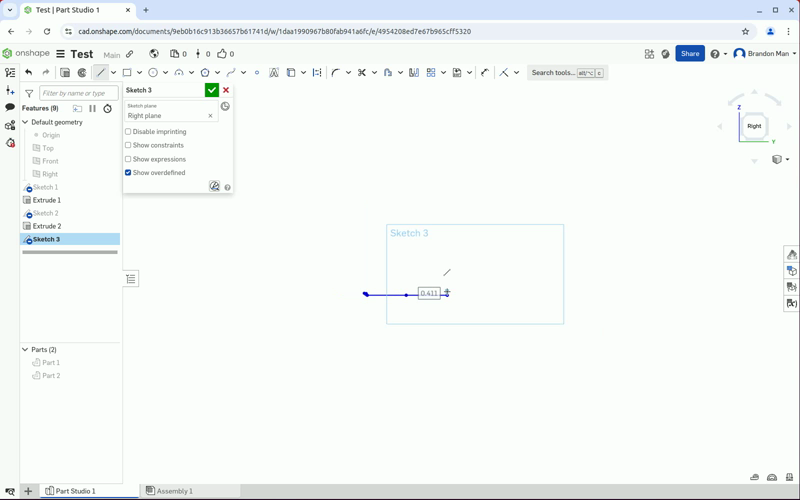
scroll(-6)
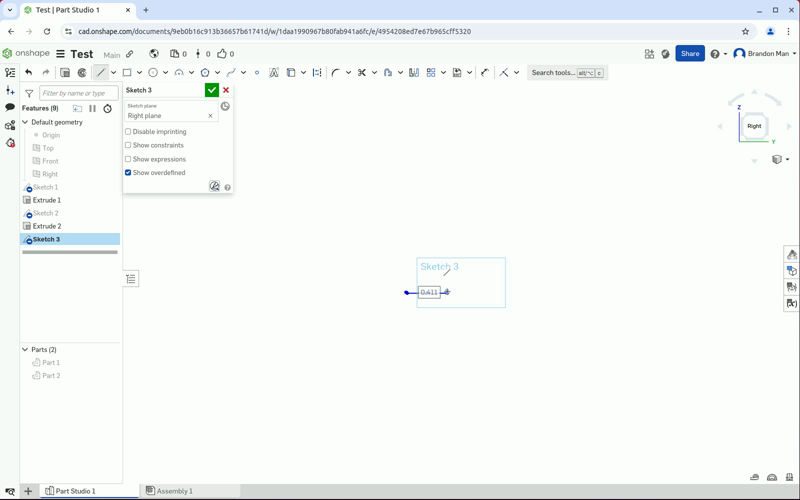
key_up(shift)
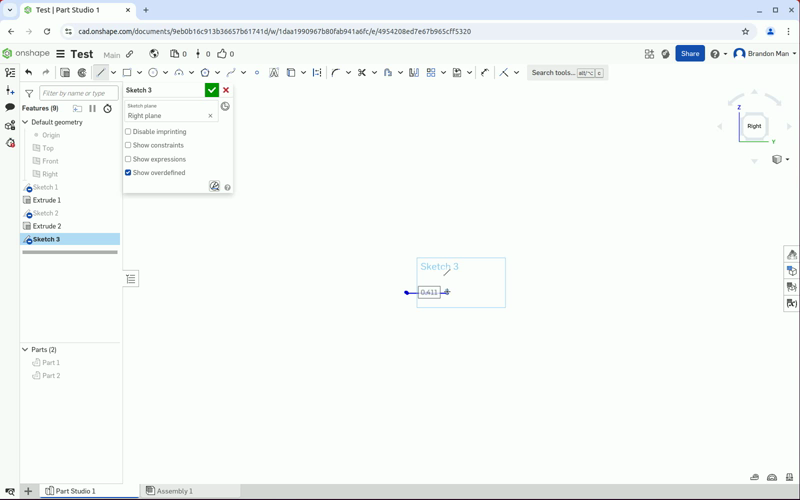
key_down(shift)
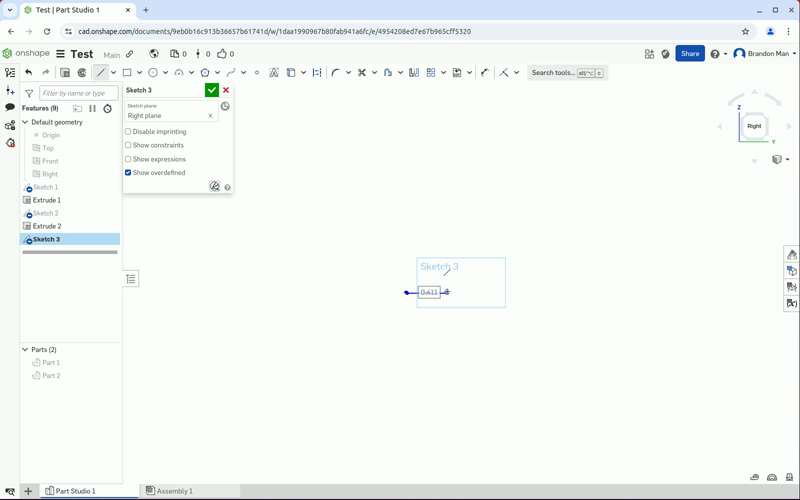
mouse_move(477, 291)
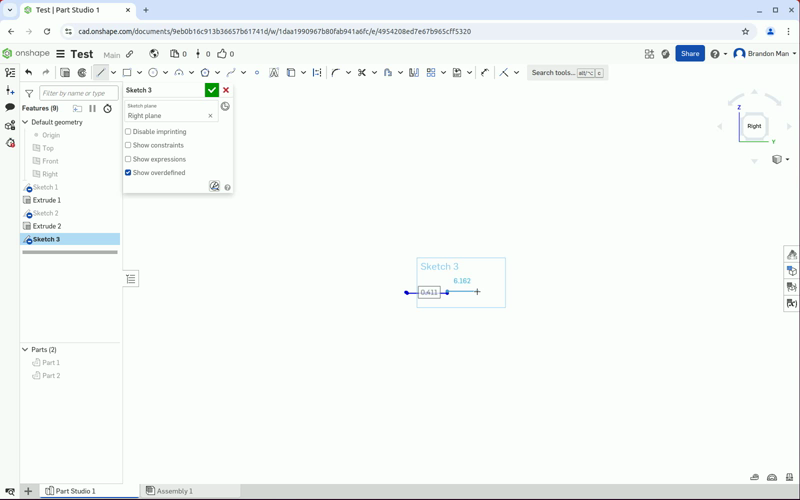
mouse_move(484, 291)
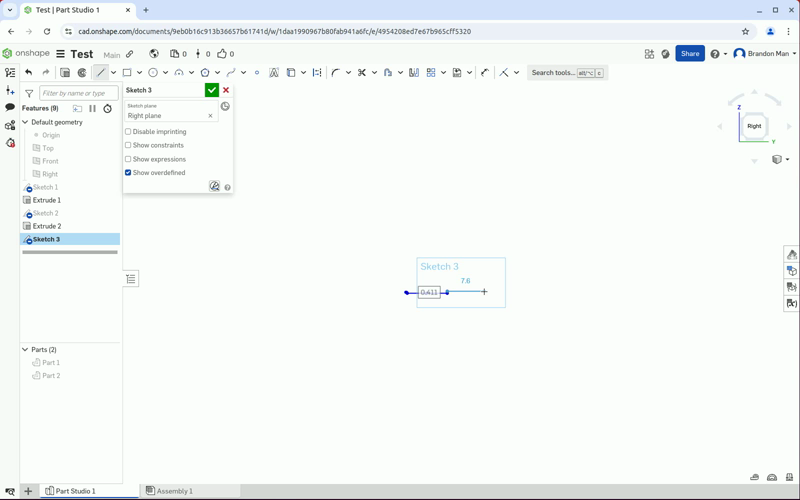
click(484, 291)
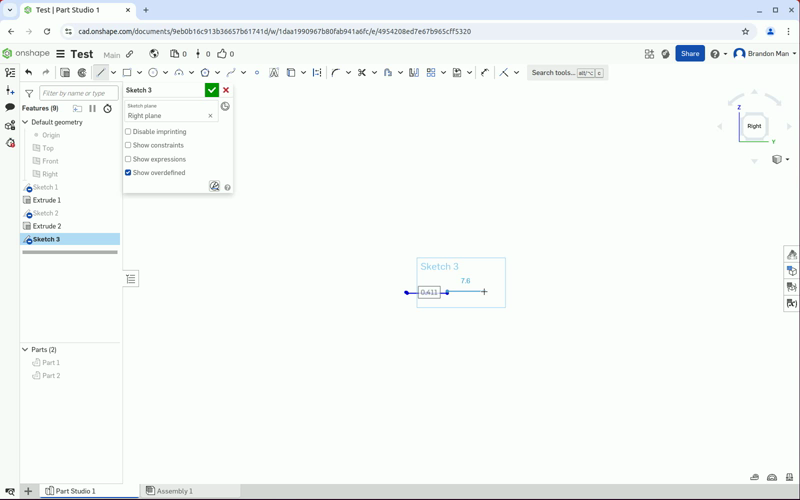
key_up(shift)
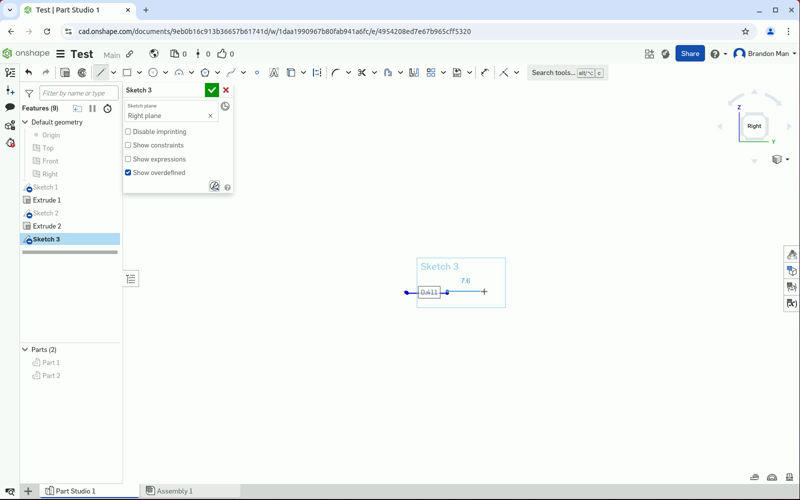
key_down(shift)
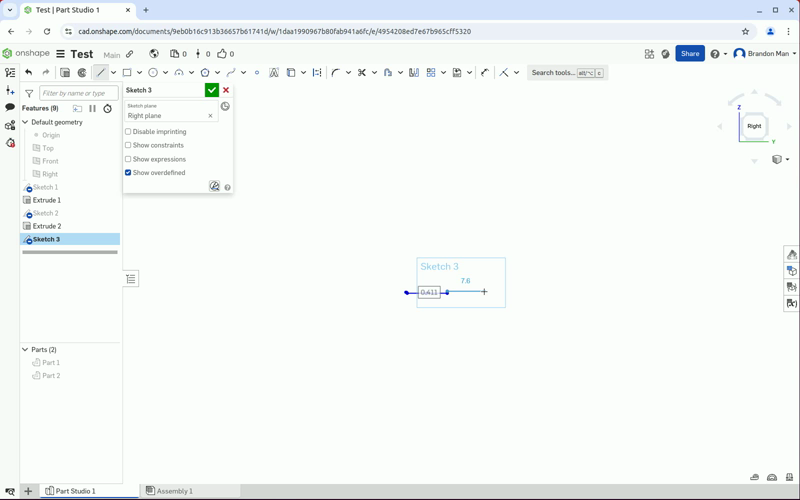
mouse_move(514, 291)
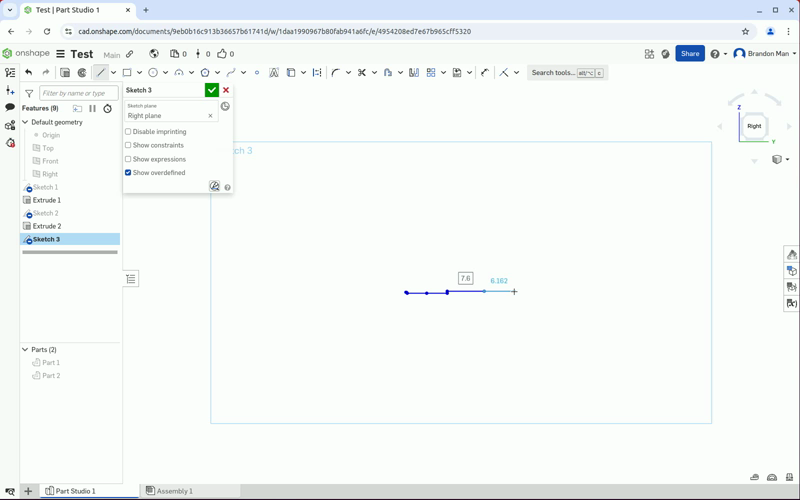
mouse_move(521, 291)
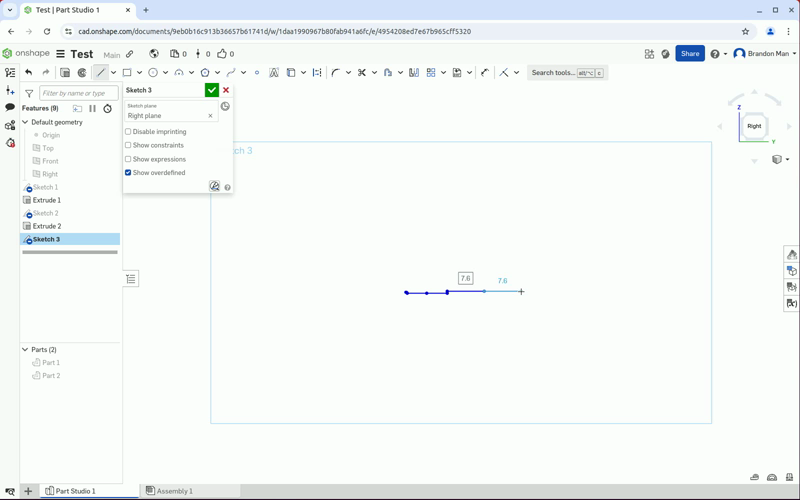
click(521, 291)
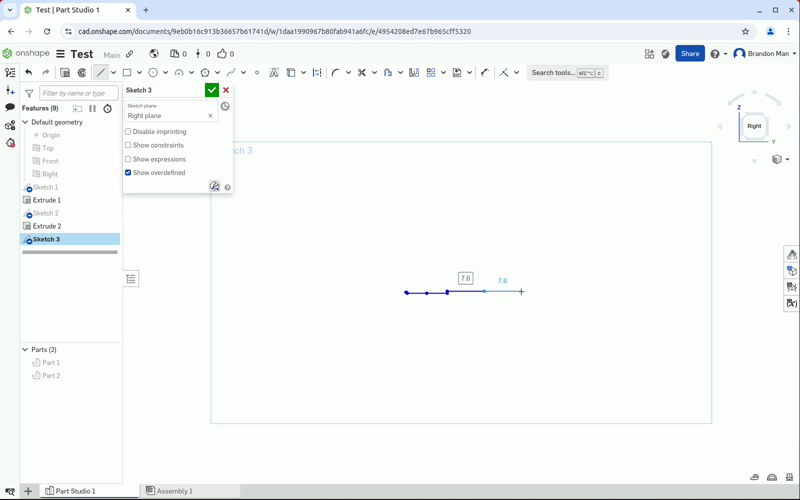
key_up(shift)
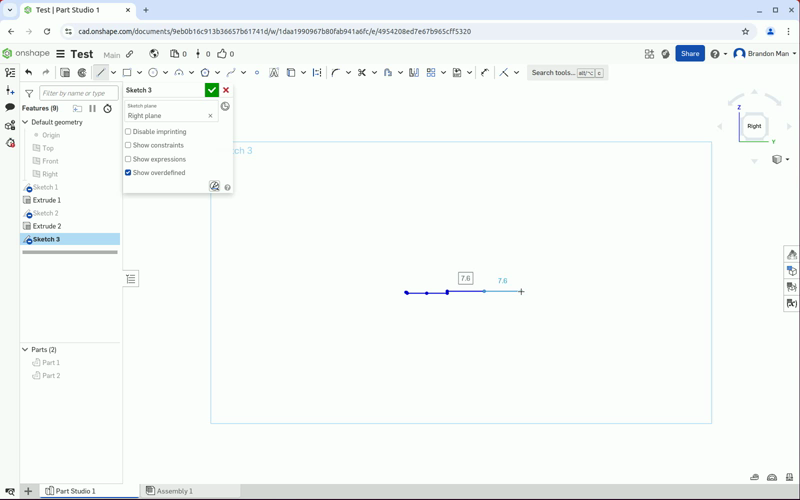
key_down(shift)
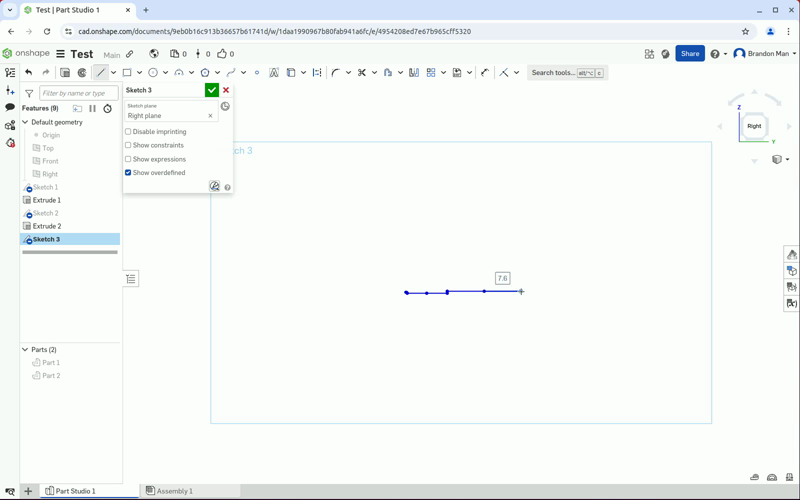
mouse_move(551, 291)
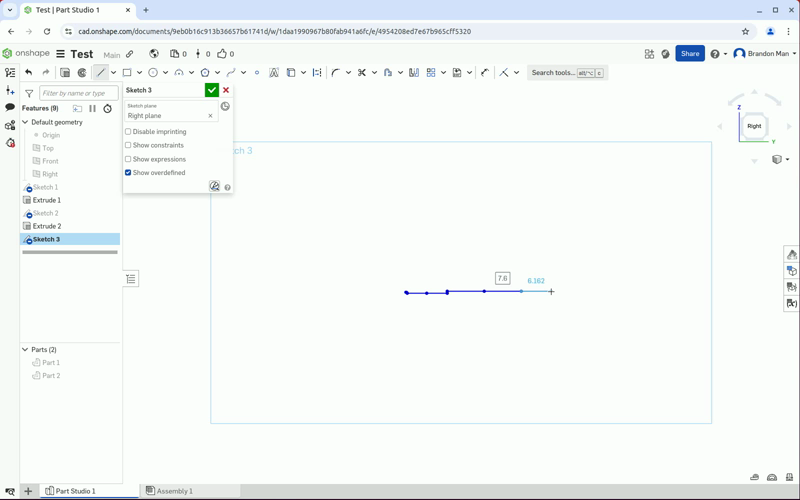
mouse_move(521, 293)
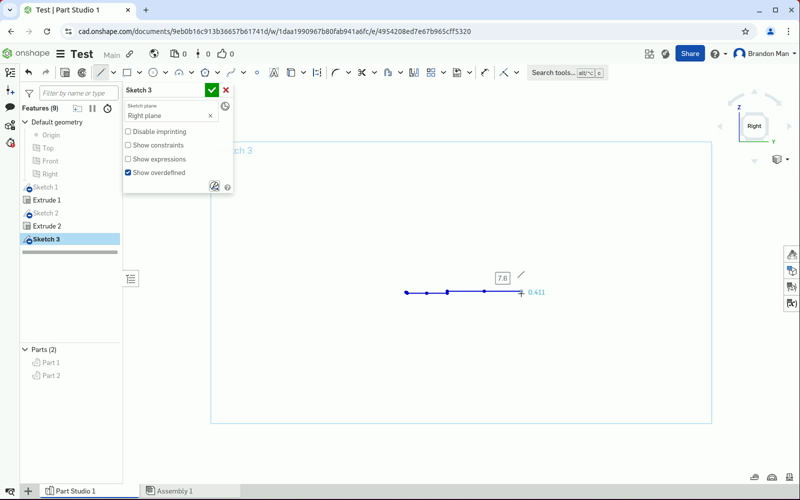
scroll(6)
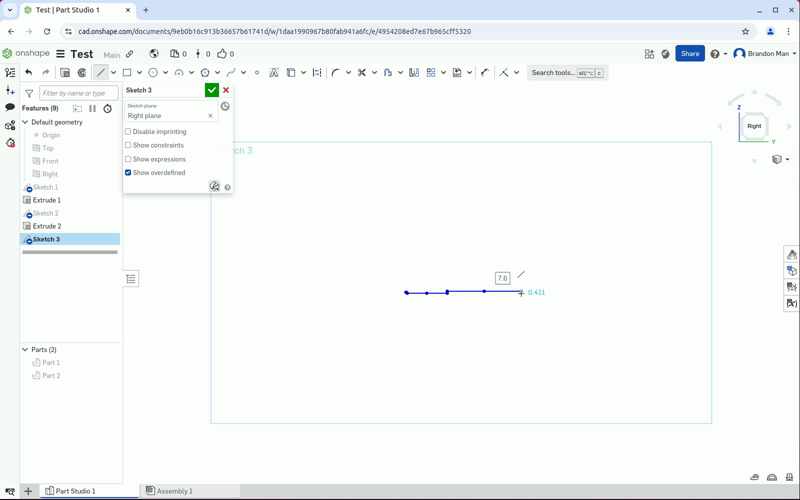
scroll(6)
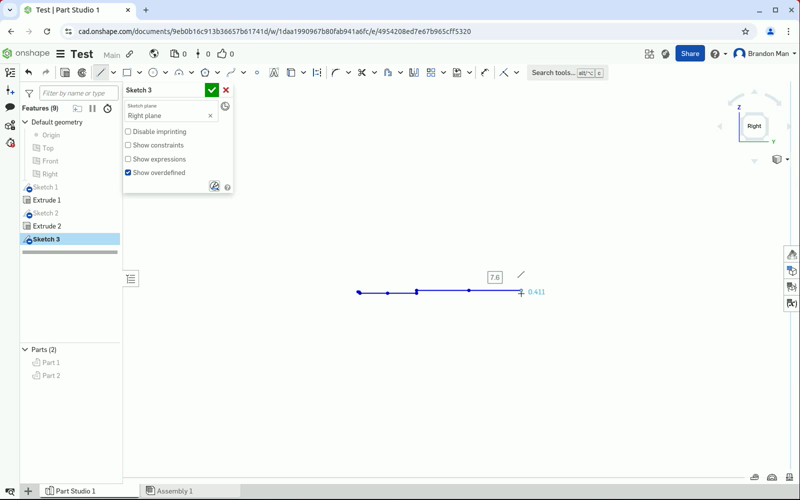
scroll(6)
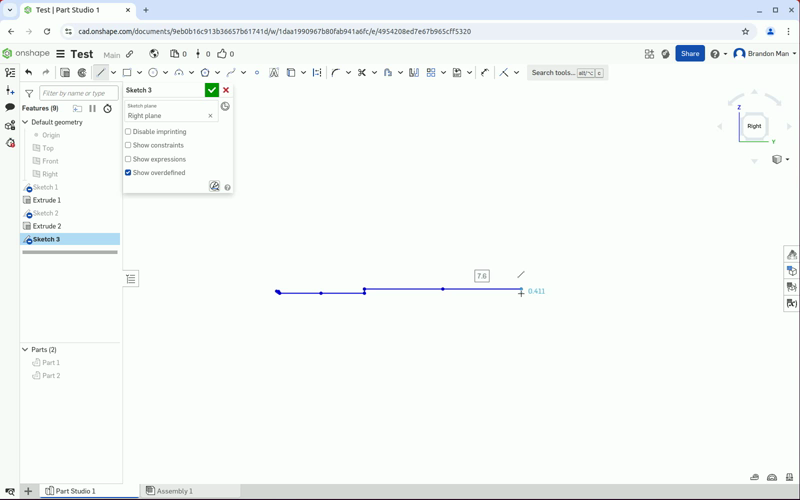
scroll(6)
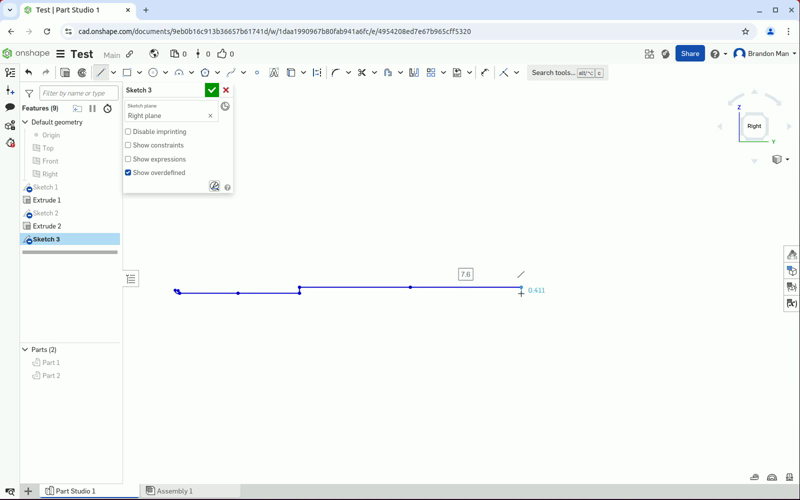
scroll(6)
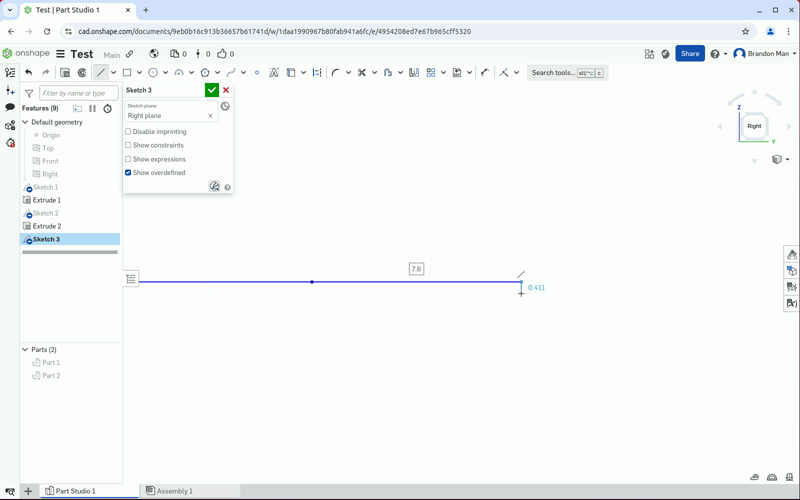
scroll(6)
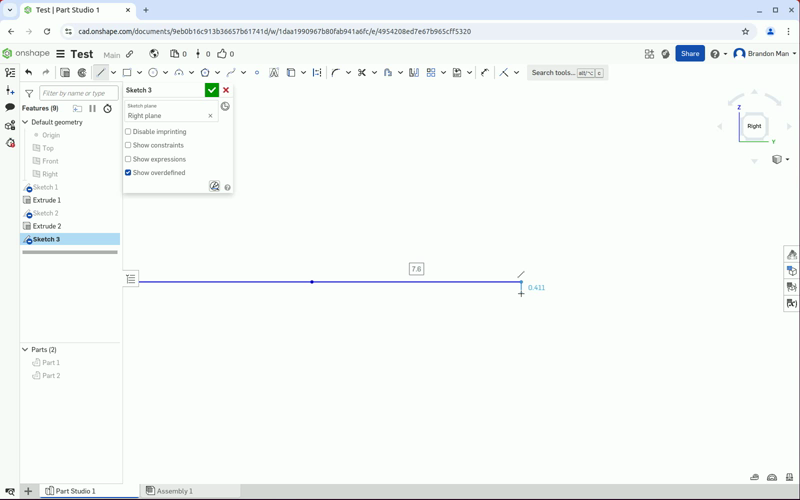
scroll(6)
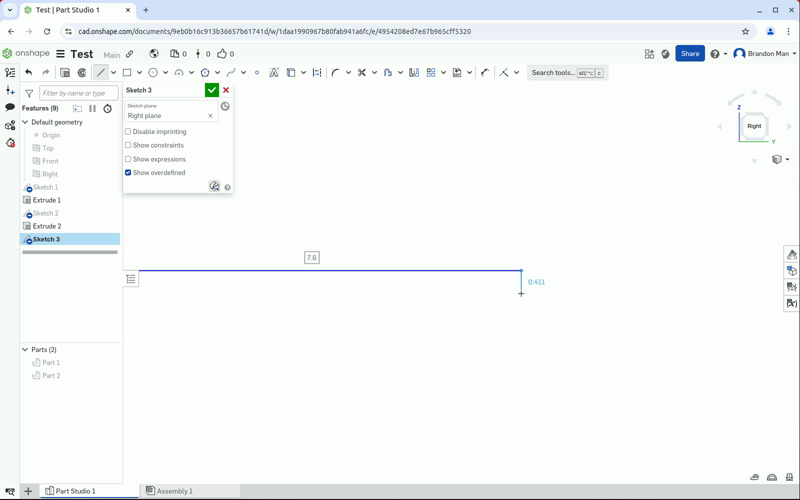
click(521, 293)
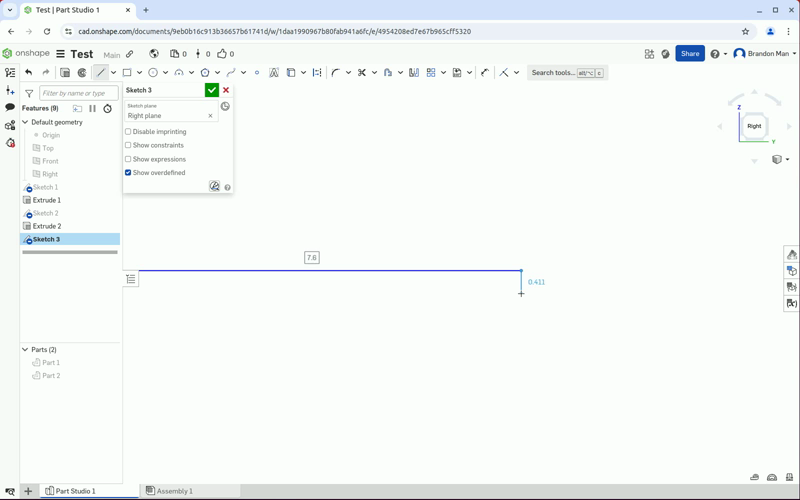
scroll(-6)
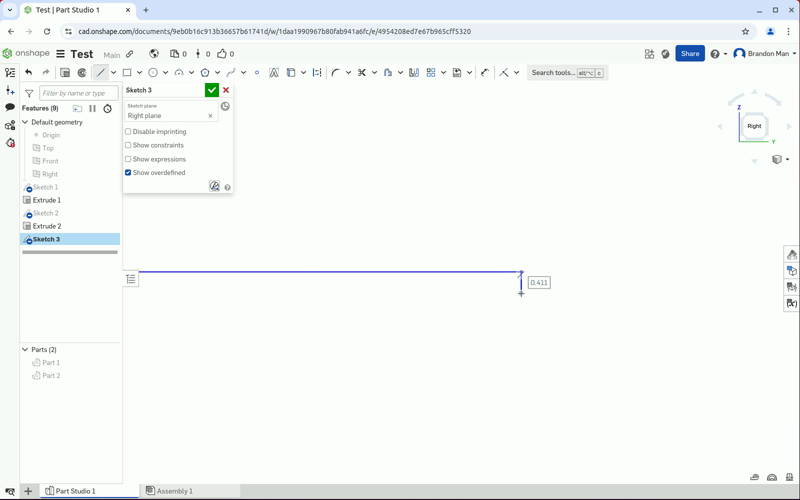
scroll(-6)
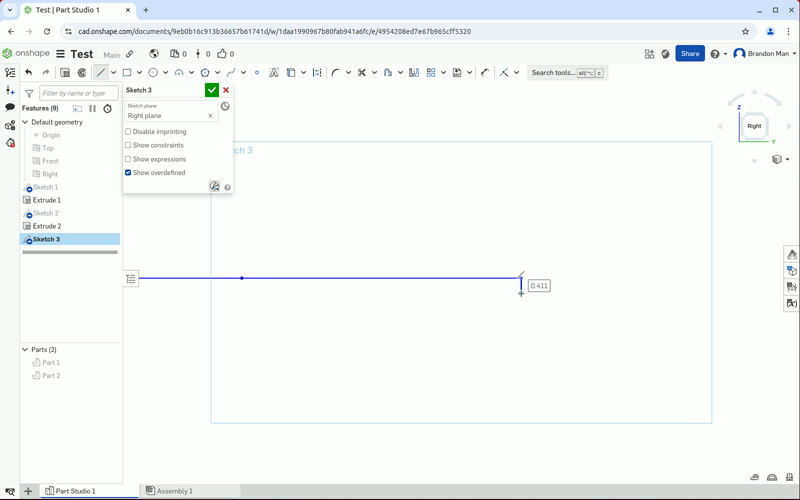
scroll(-6)
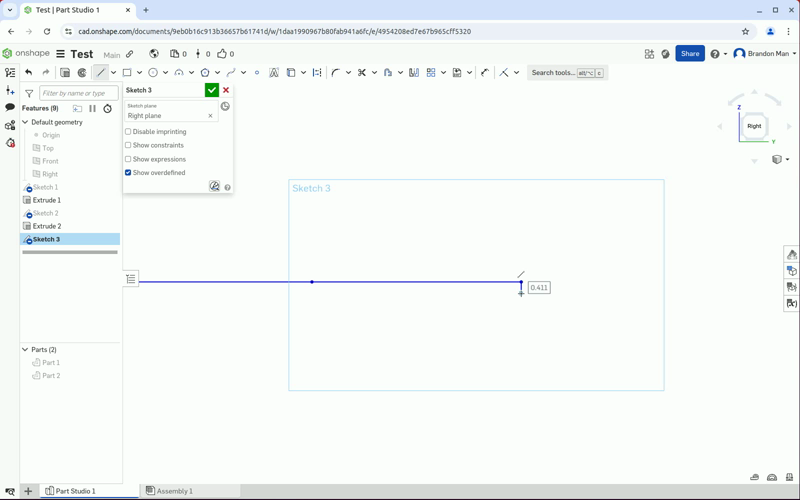
scroll(-6)
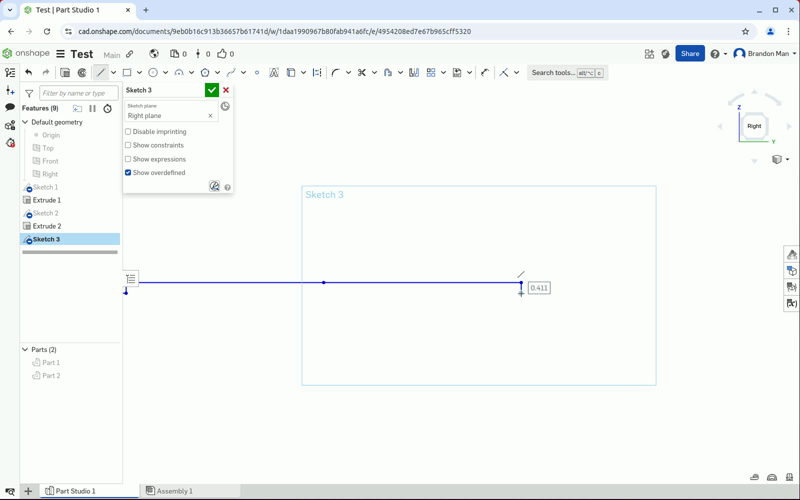
scroll(-6)
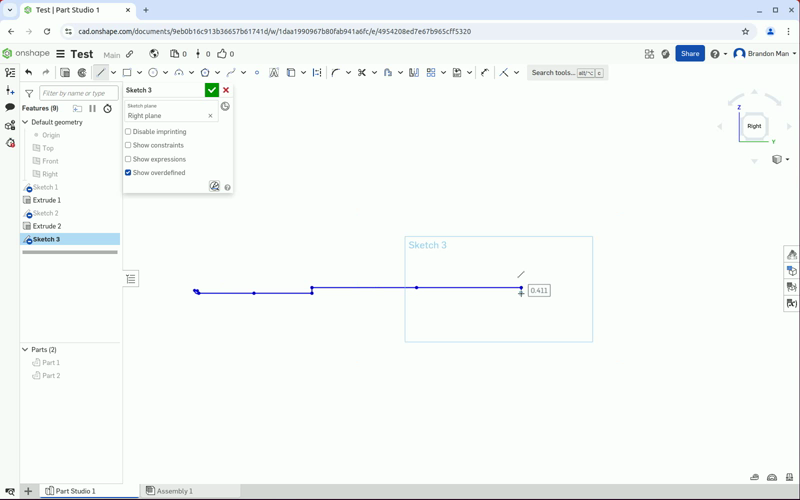
scroll(-6)
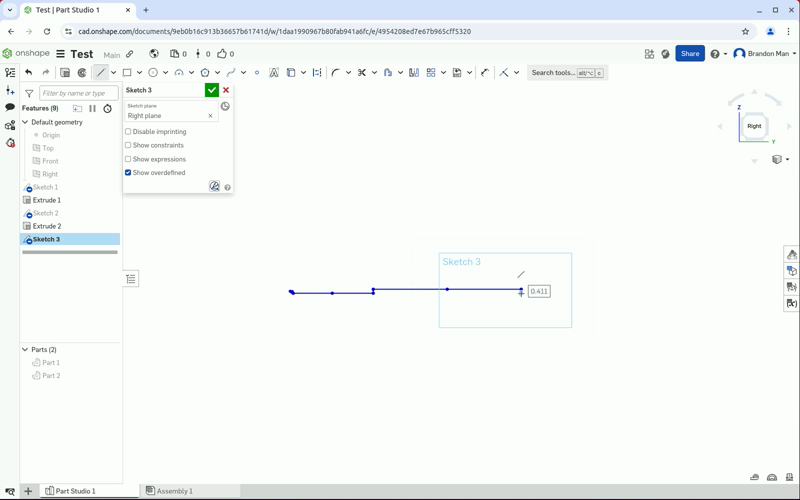
scroll(-6)
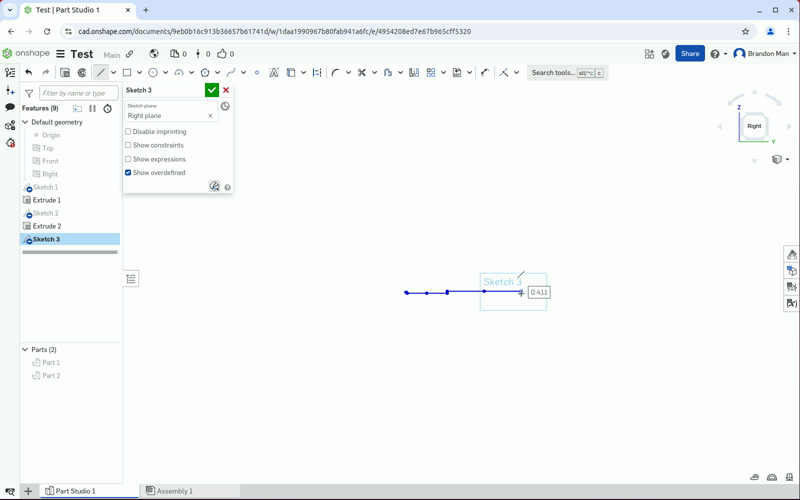
key_up(shift)
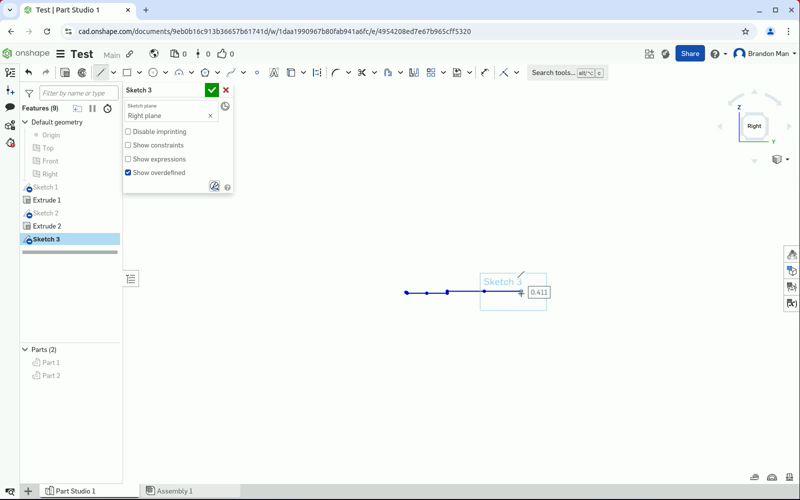
key_down(shift)
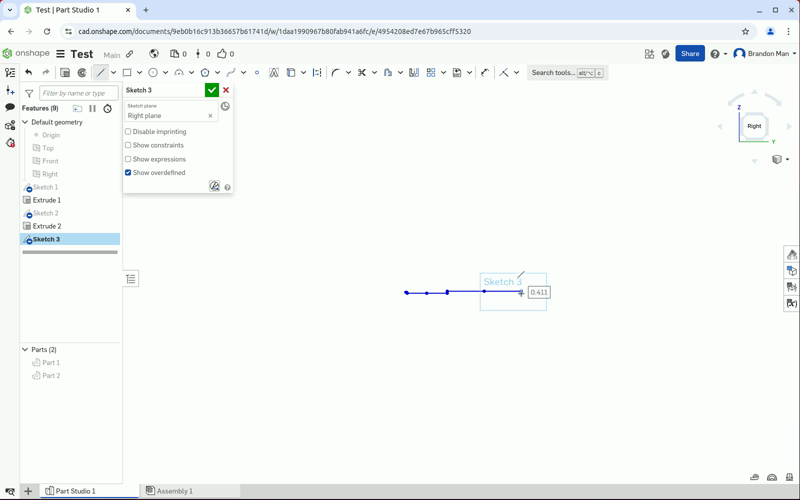
mouse_move(551, 293)
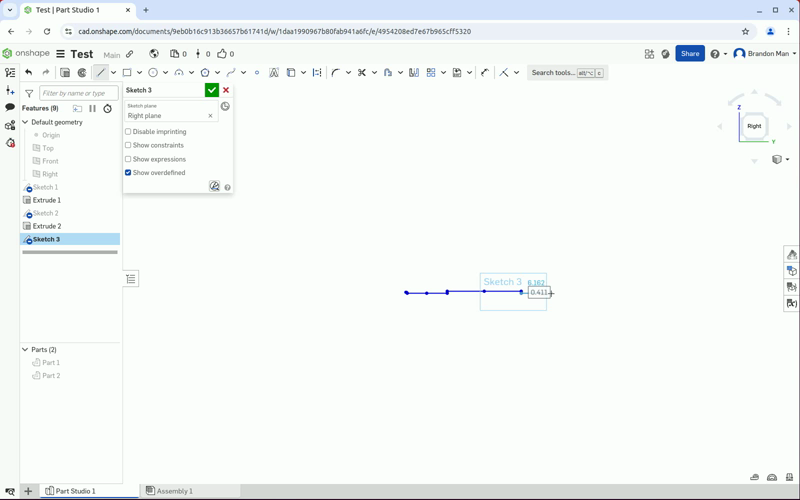
mouse_move(532, 293)
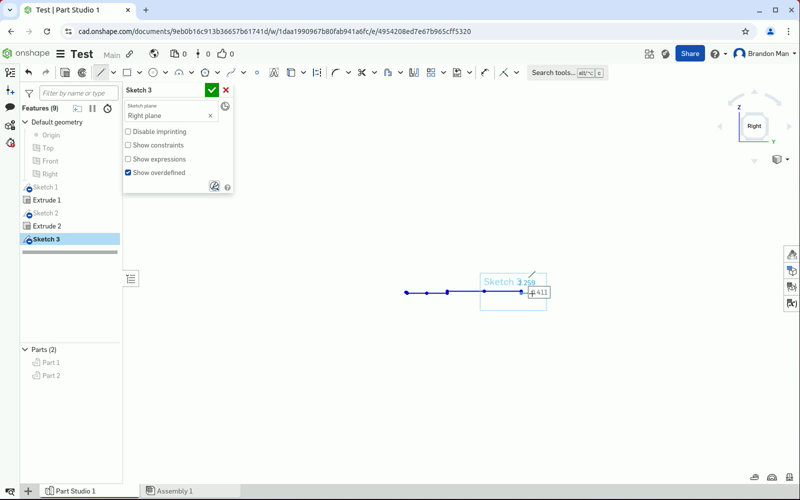
click(532, 293)
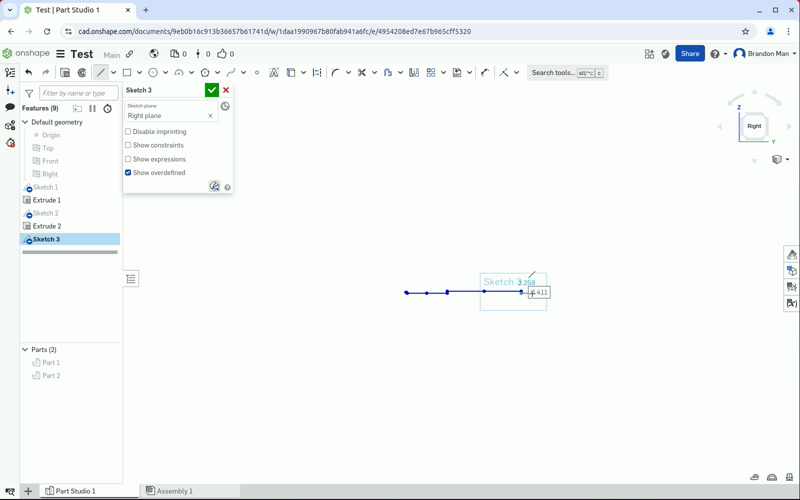
key_up(shift)
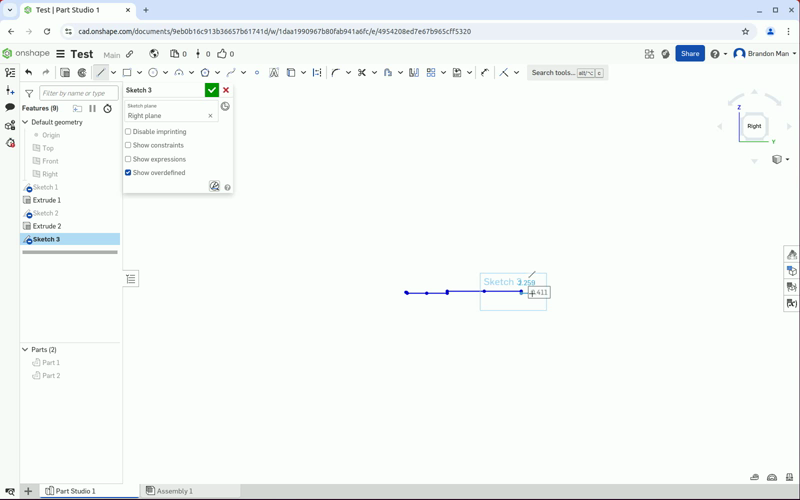
key_down(shift)
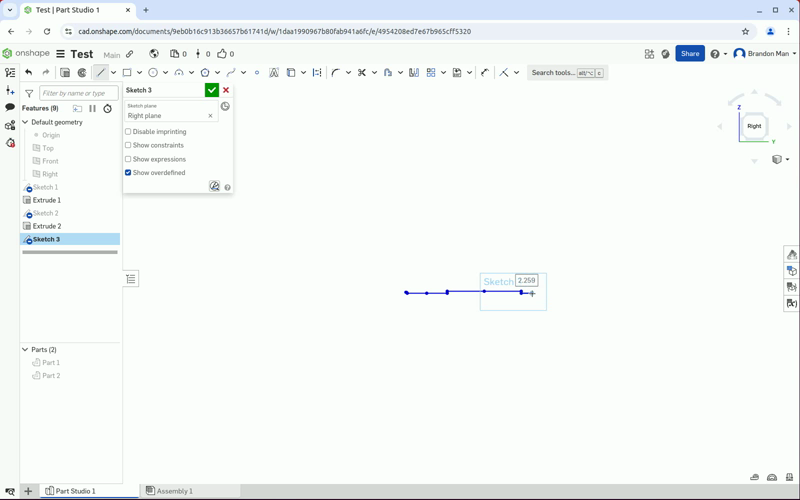
mouse_move(562, 293)
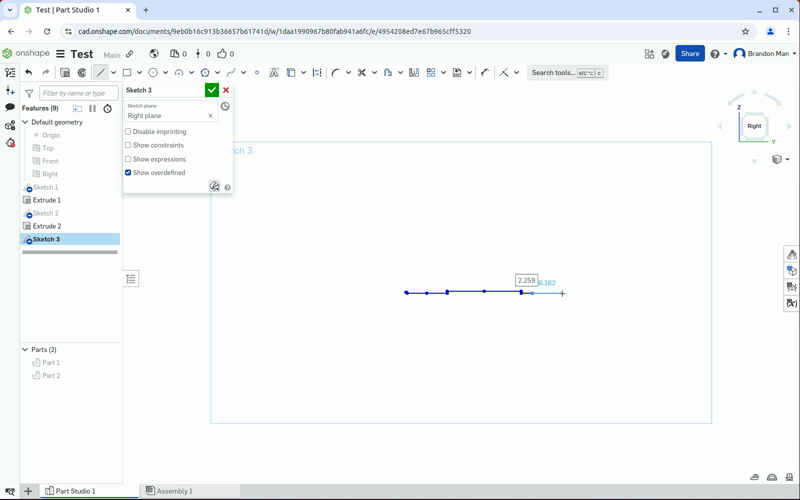
mouse_move(532, 282)
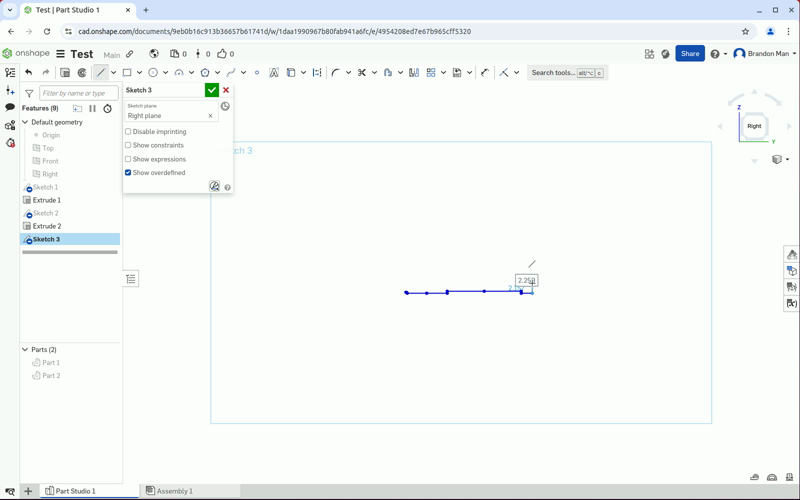
click(532, 282)
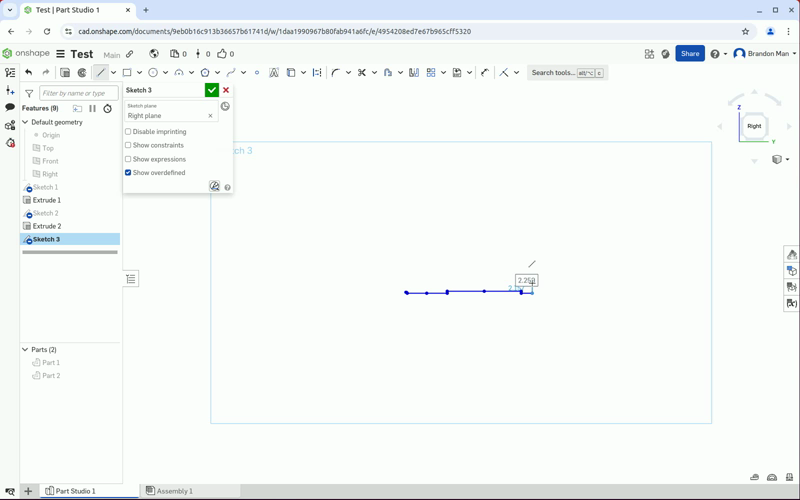
key_up(shift)
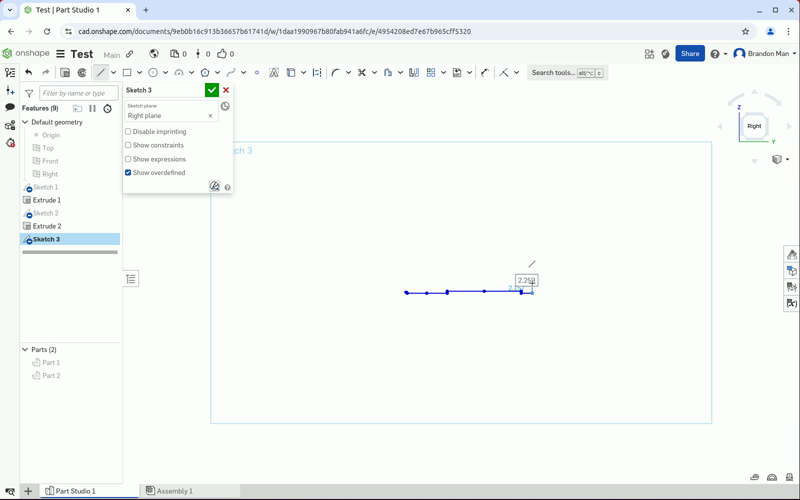
key_down(shift)
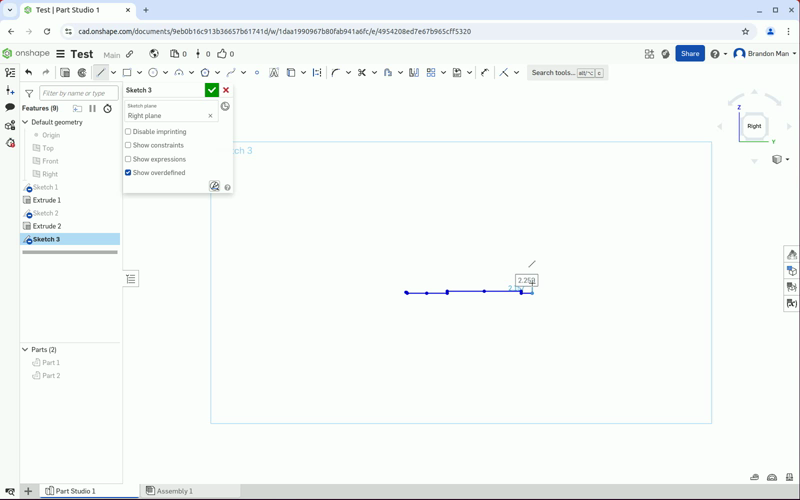
mouse_move(428, 282)
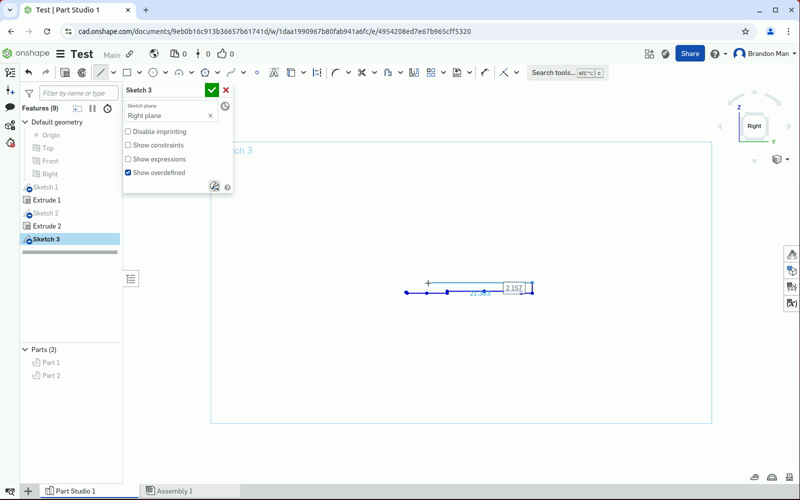
click(428, 282)
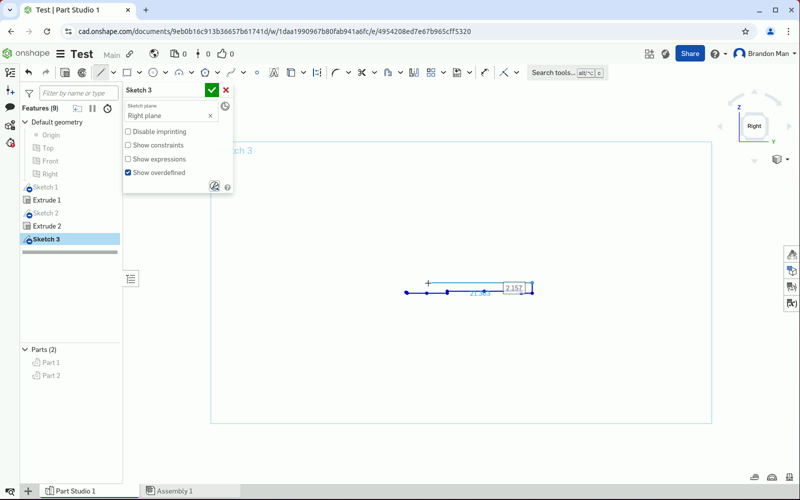
key_up(shift)
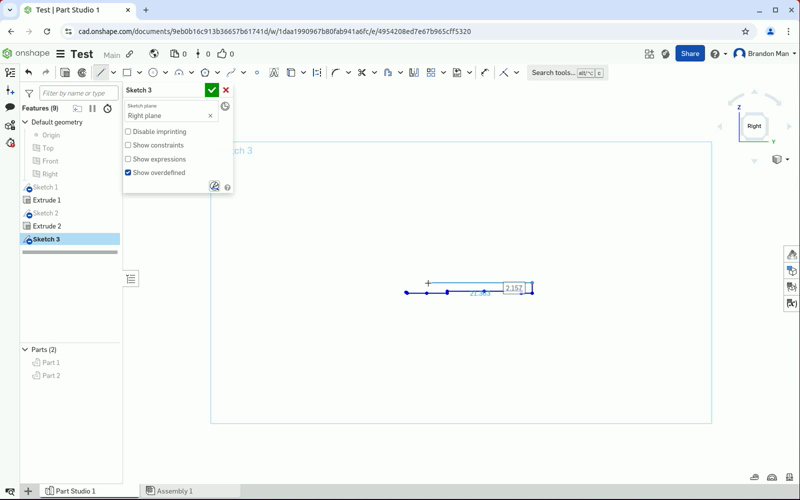
key(esc)
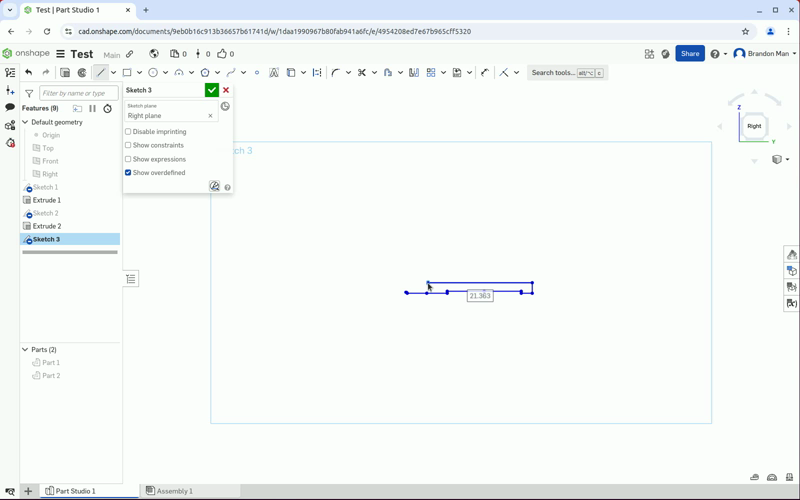
key(a)
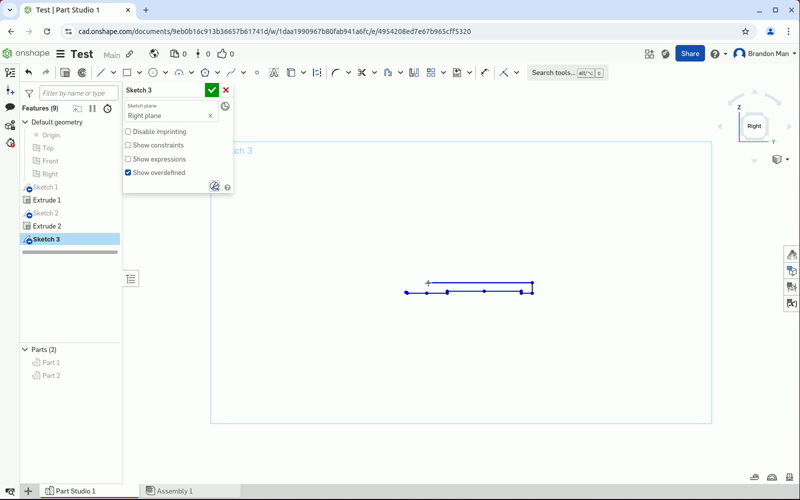
mouse_move(428, 282)
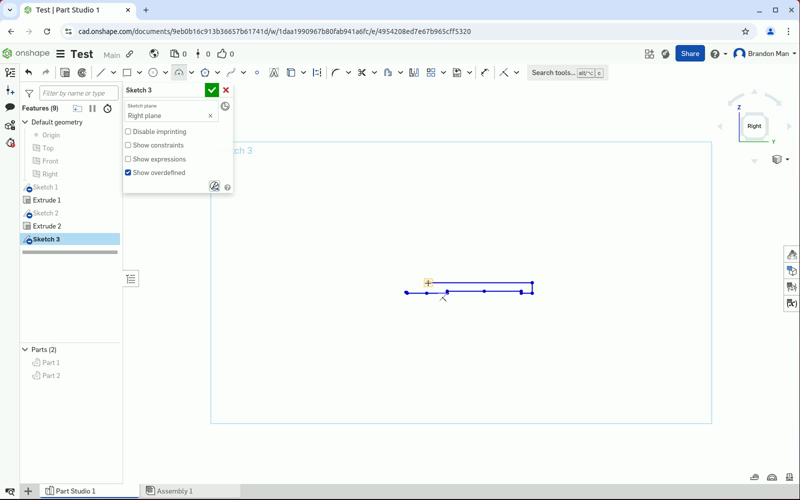
click(428, 282)
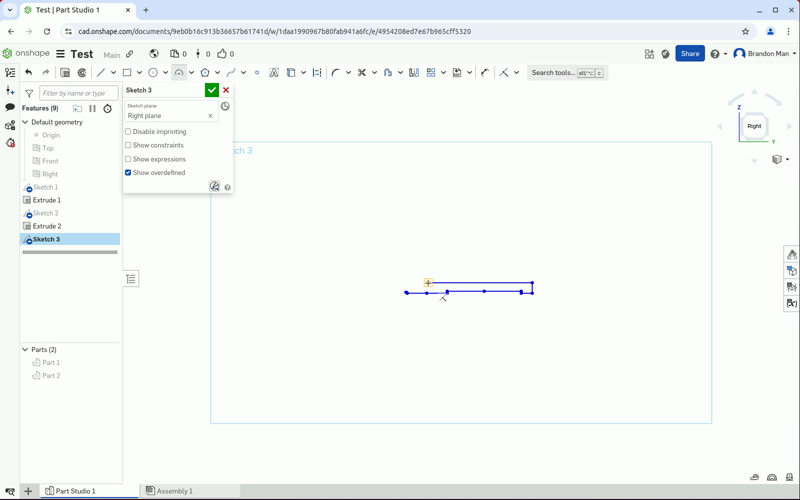
key_down(shift)
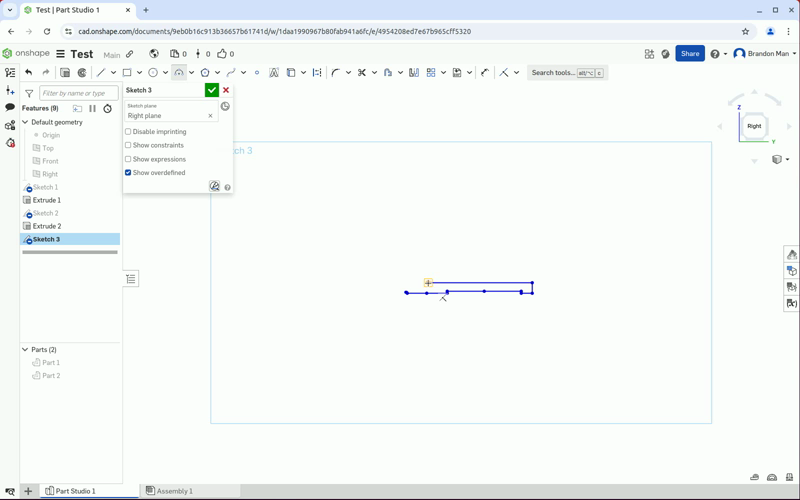
mouse_move(424, 284)
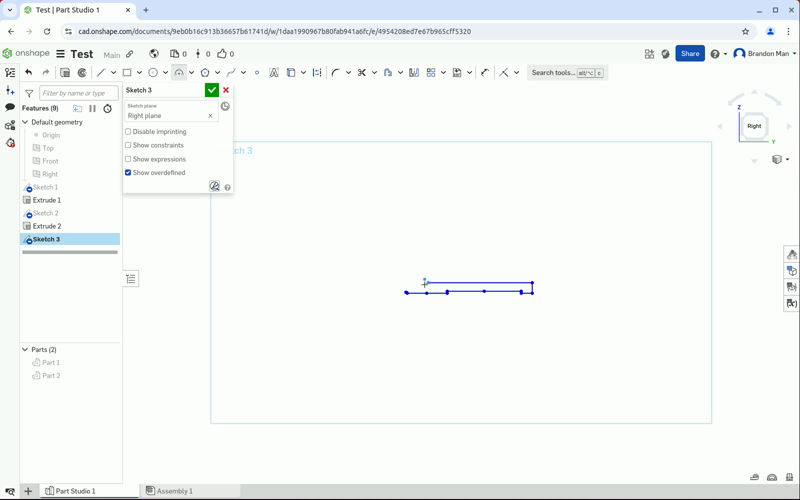
scroll(6)
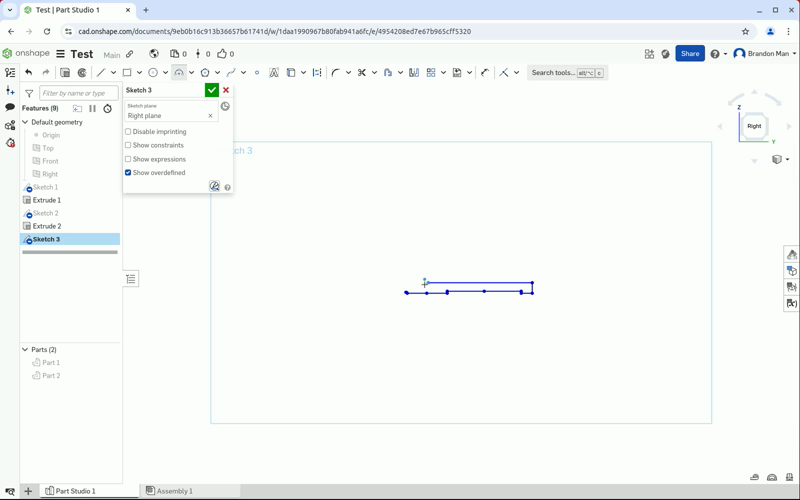
scroll(6)
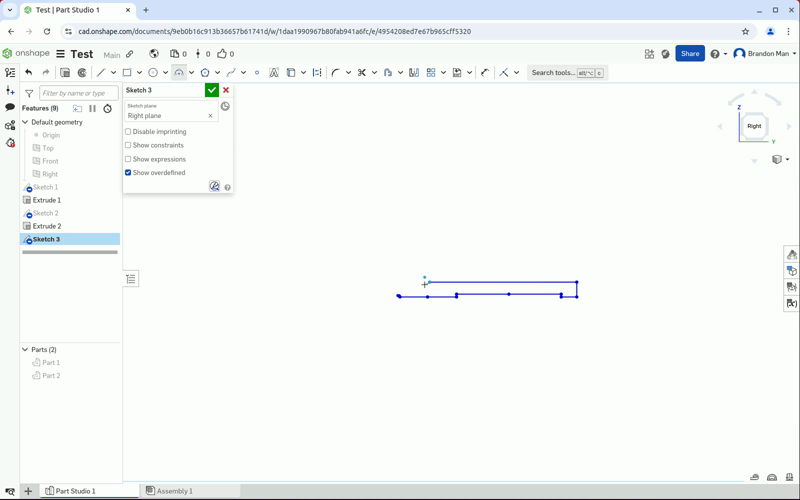
scroll(6)
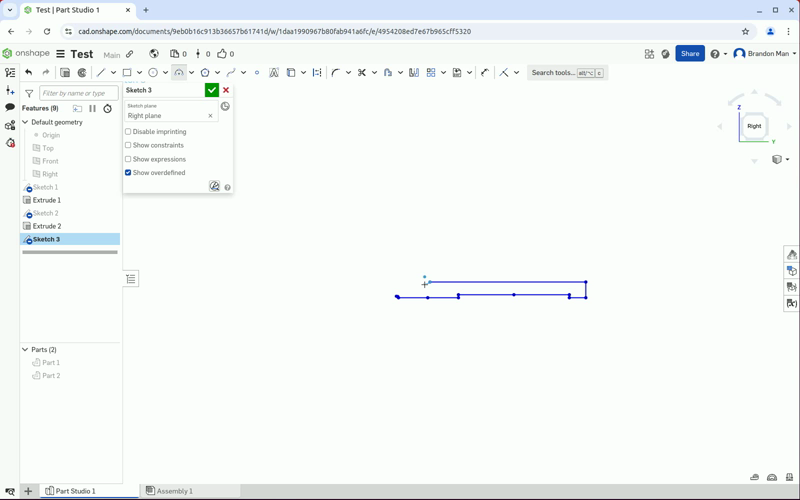
scroll(6)
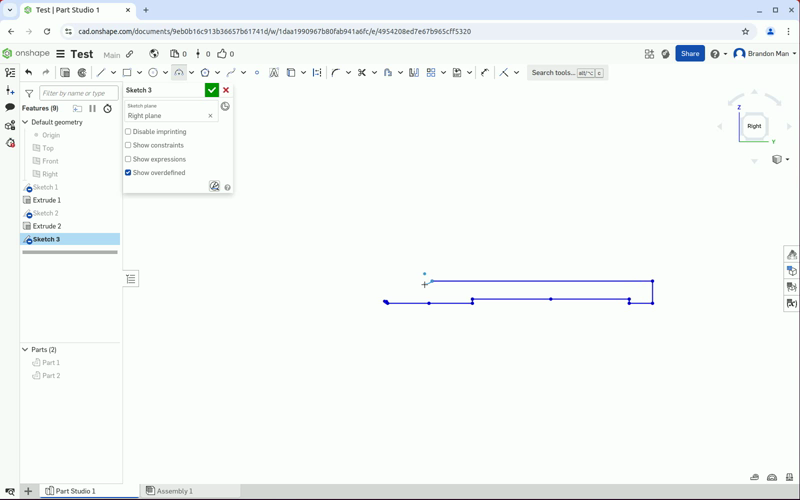
scroll(6)
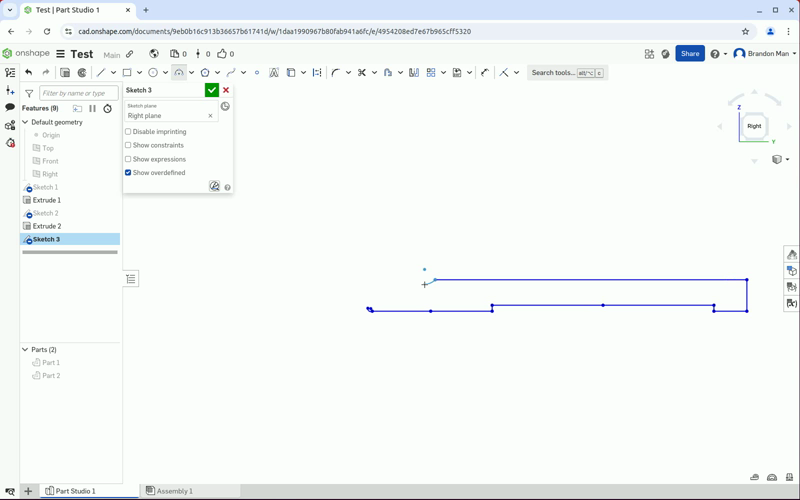
scroll(6)
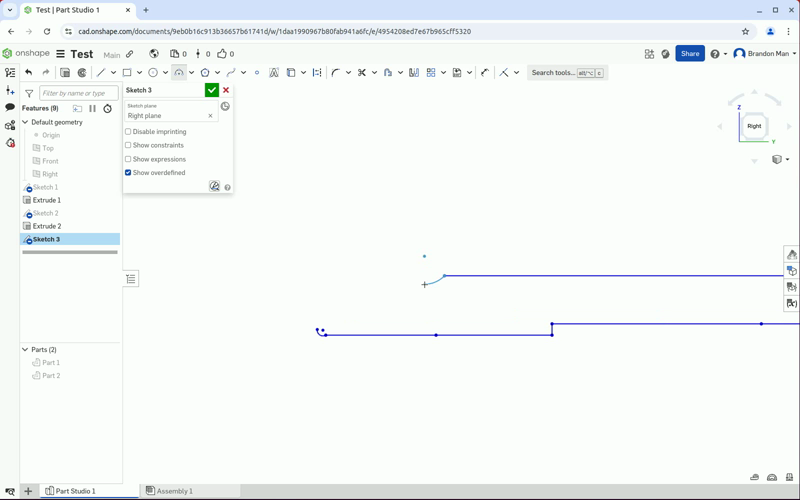
scroll(6)
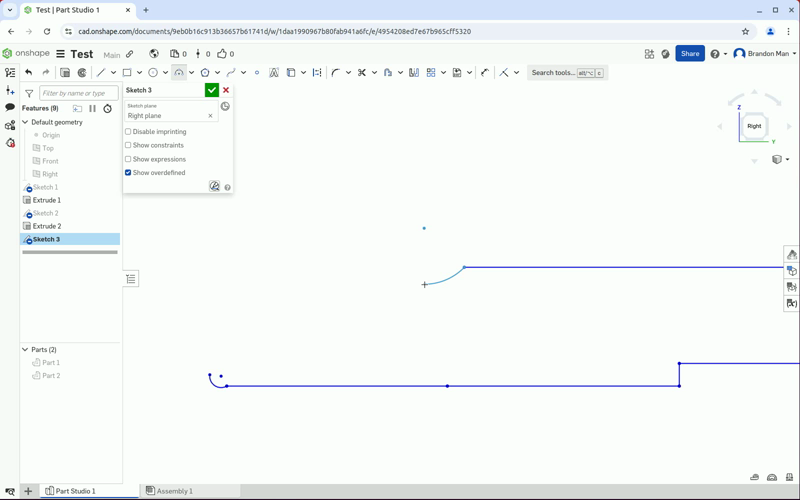
click(424, 284)
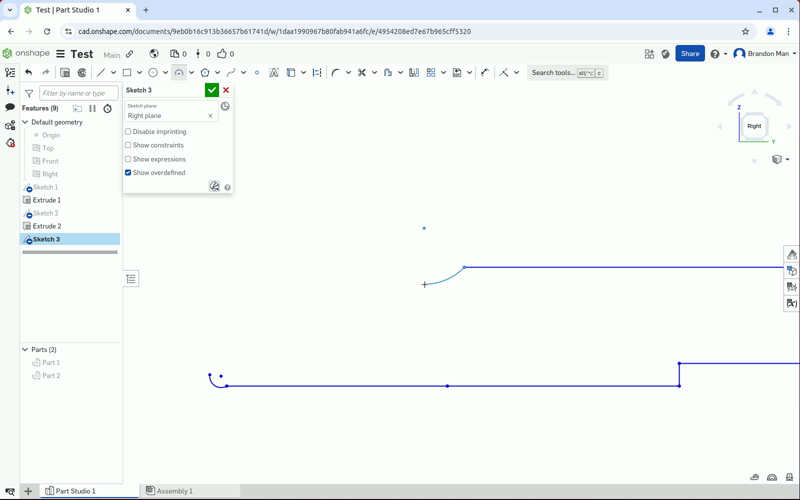
scroll(-6)
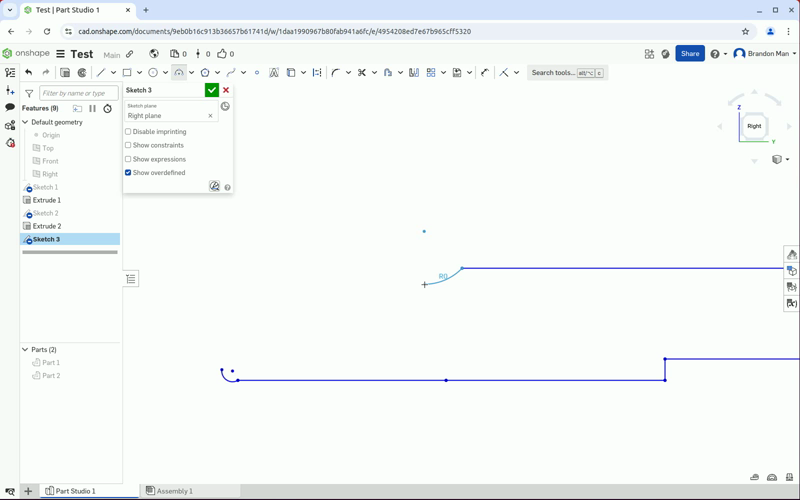
scroll(-6)
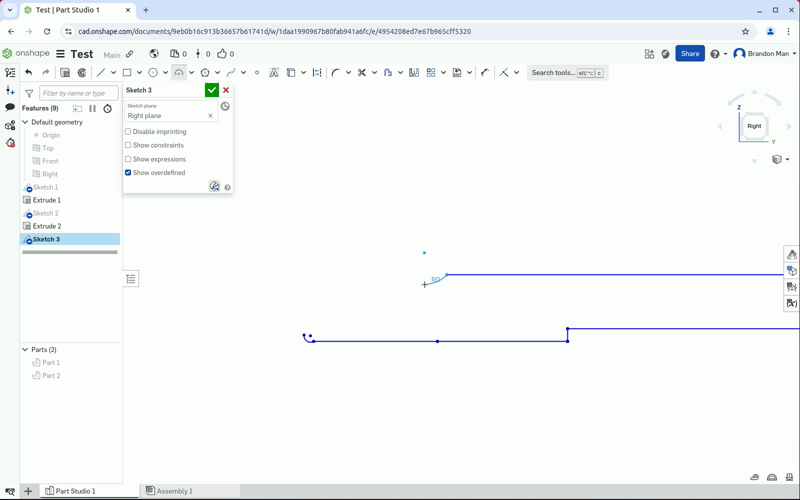
scroll(-6)
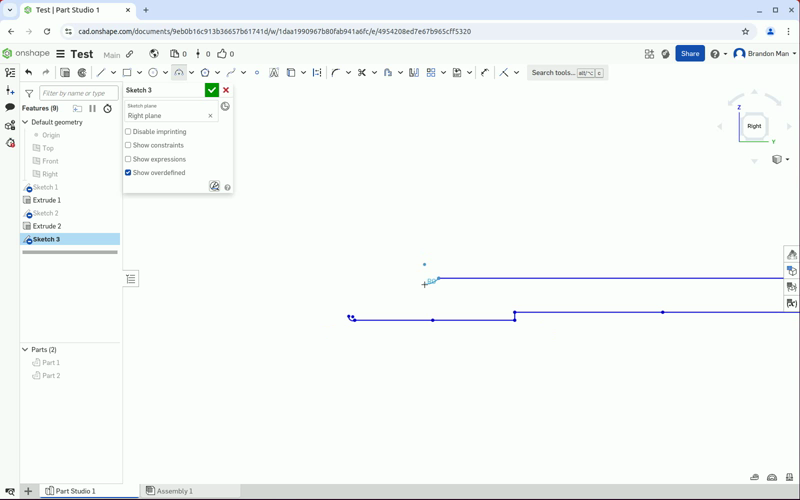
scroll(-6)
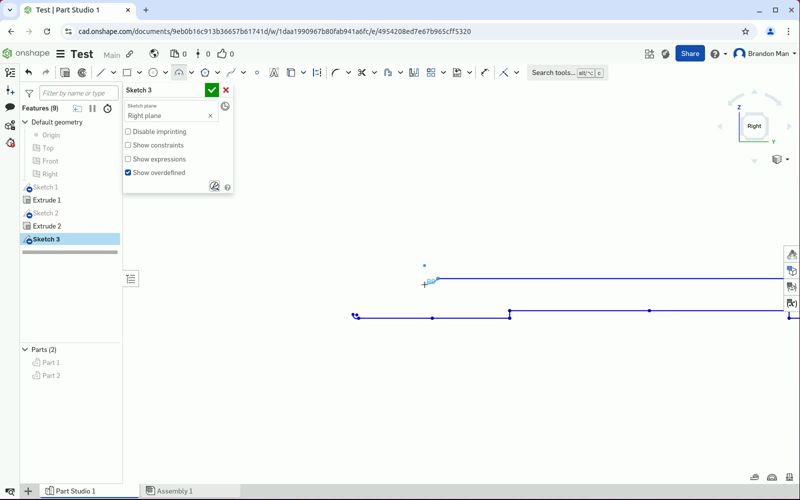
scroll(-6)
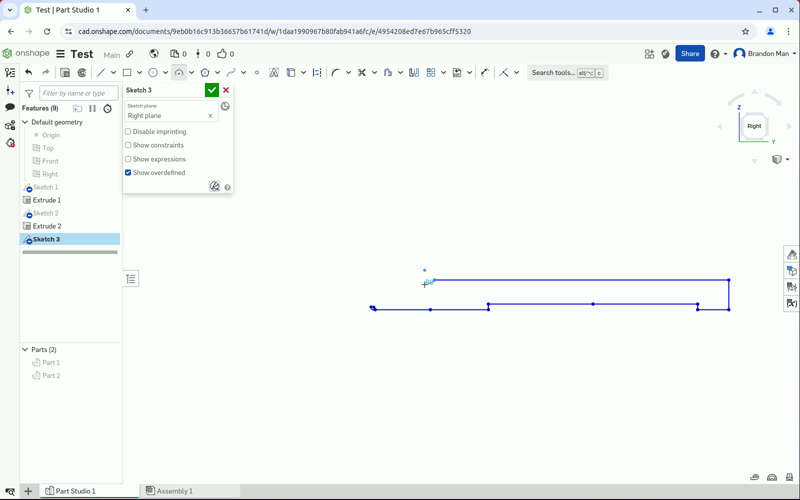
scroll(-6)
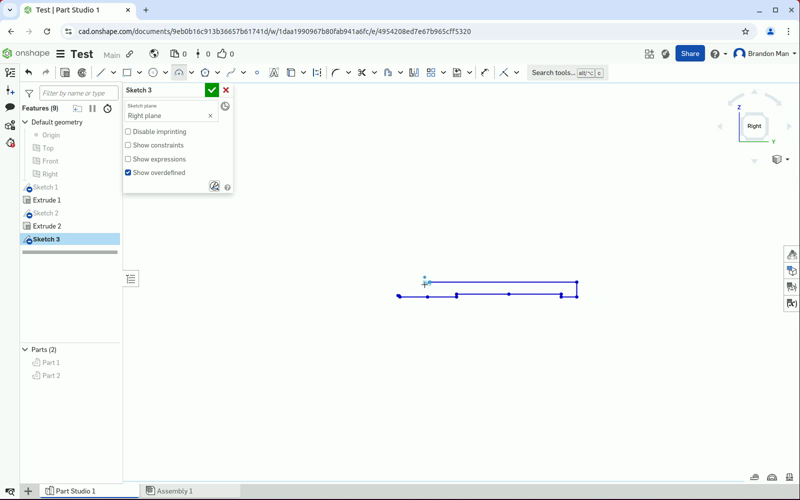
scroll(-6)
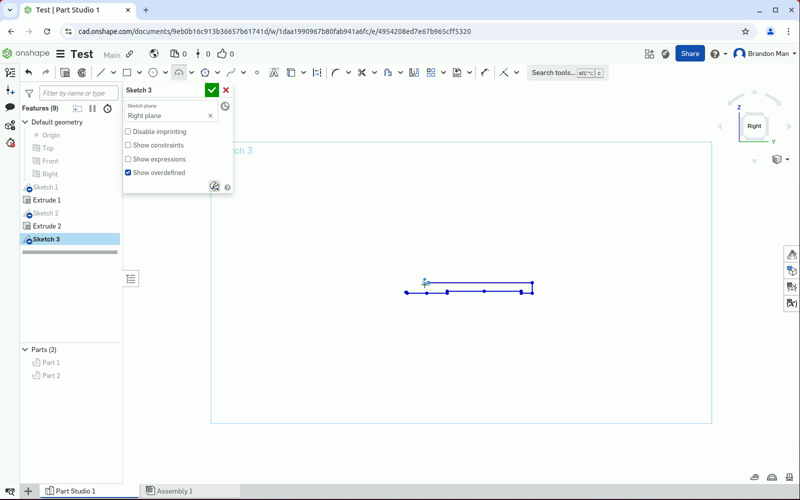
mouse_move(426, 283)
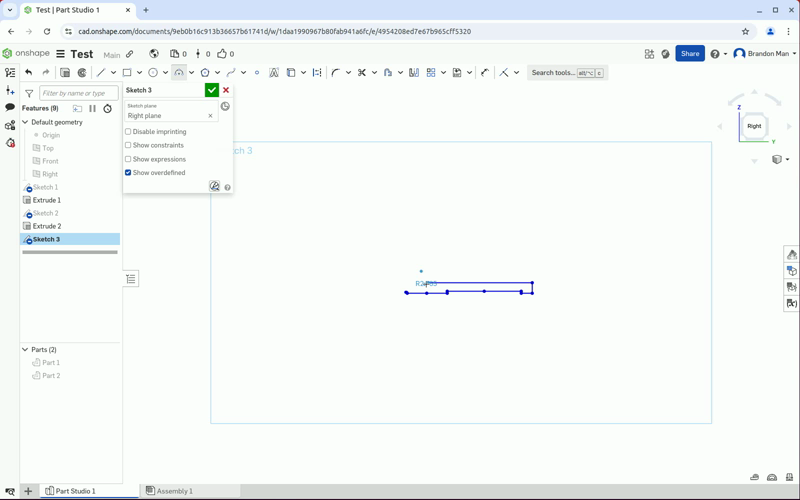
scroll(6)
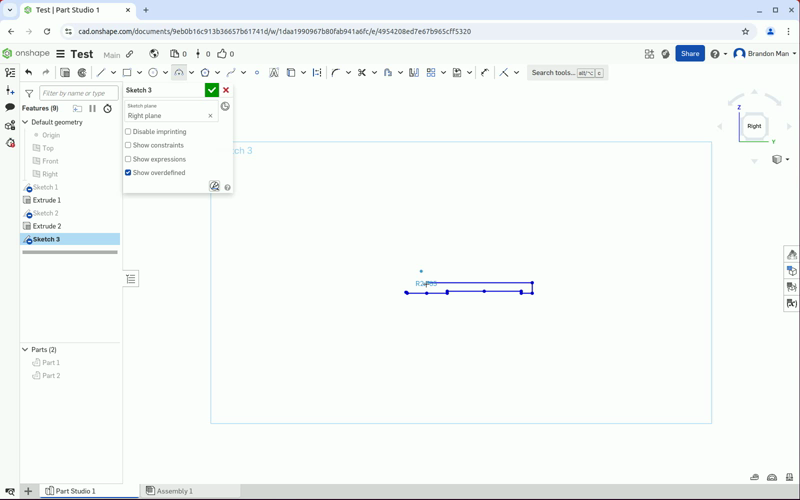
scroll(6)
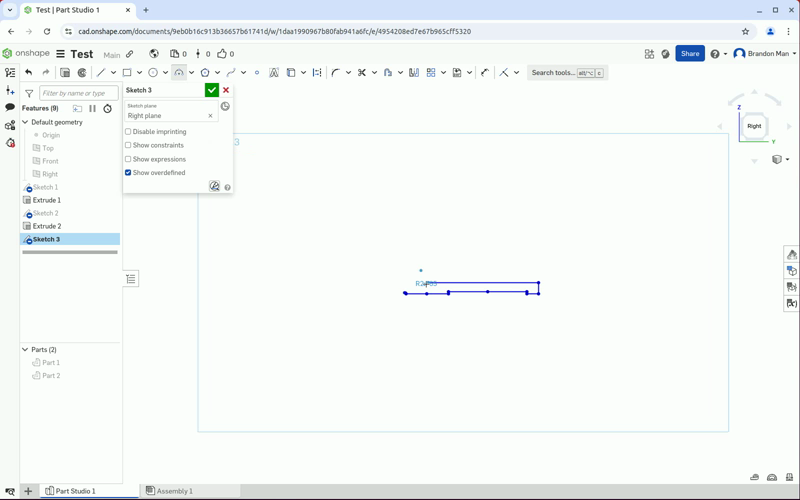
scroll(6)
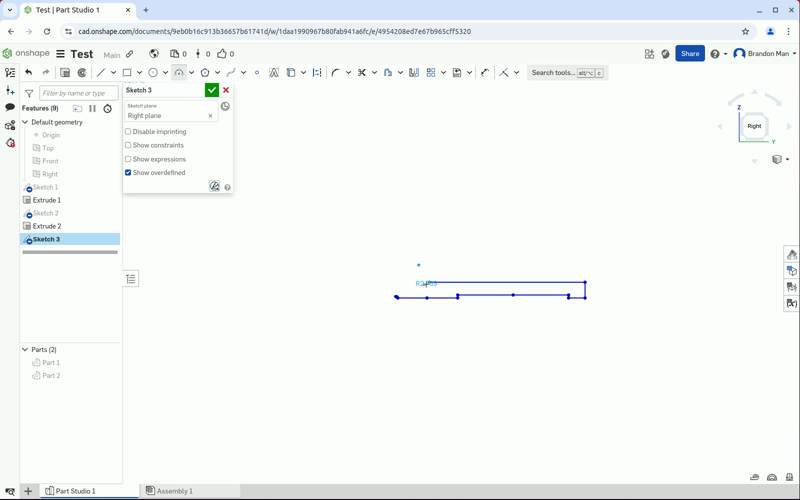
scroll(6)
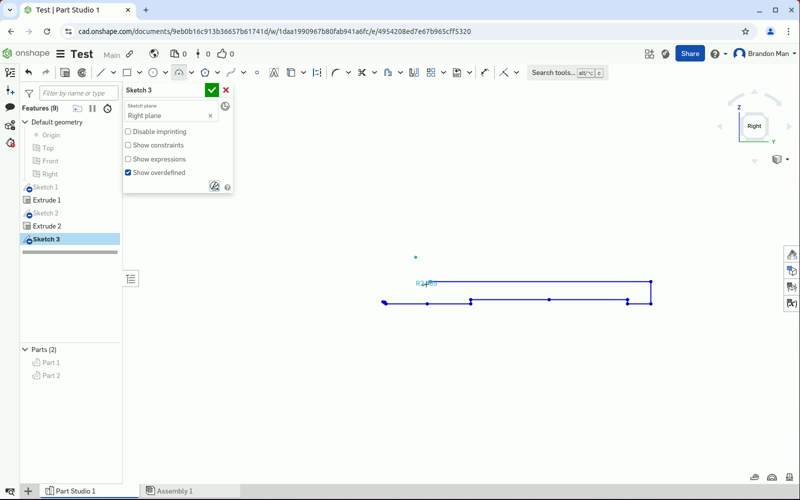
scroll(6)
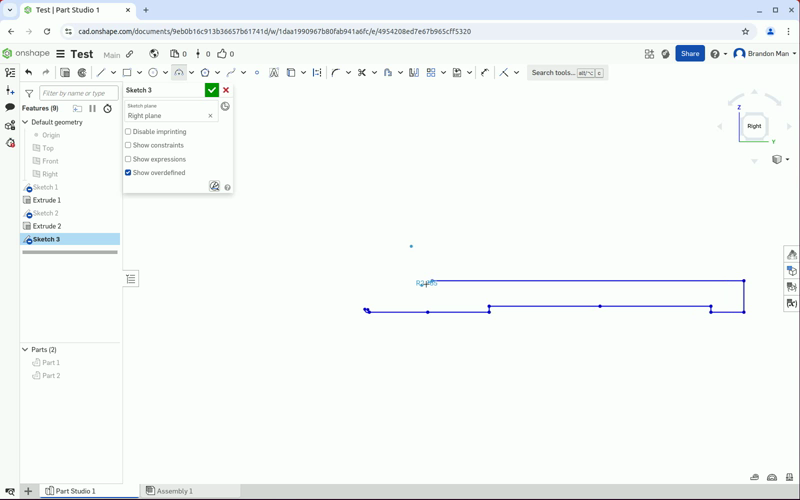
scroll(6)
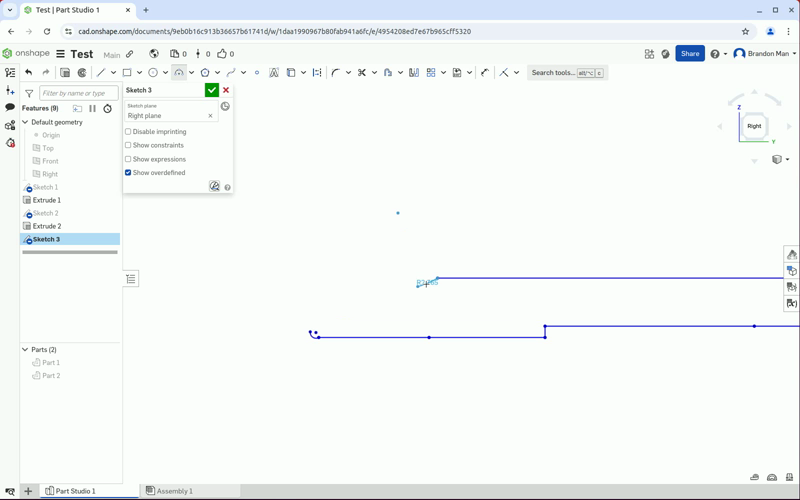
scroll(6)
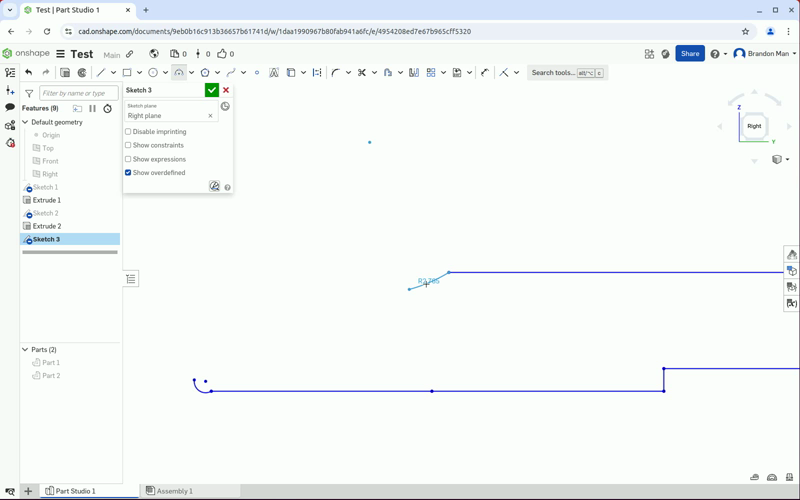
click(426, 283)
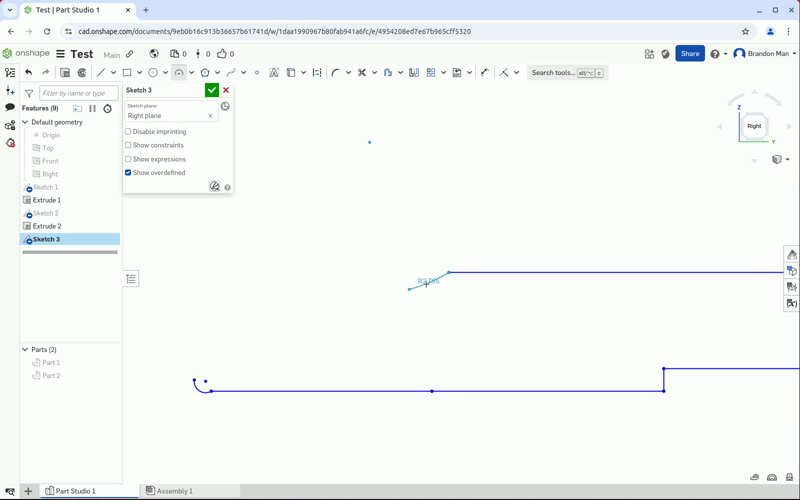
scroll(-6)
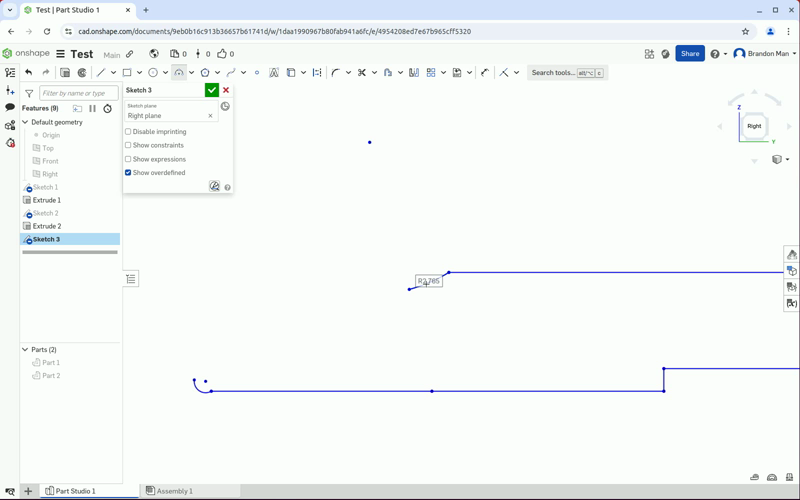
scroll(-6)
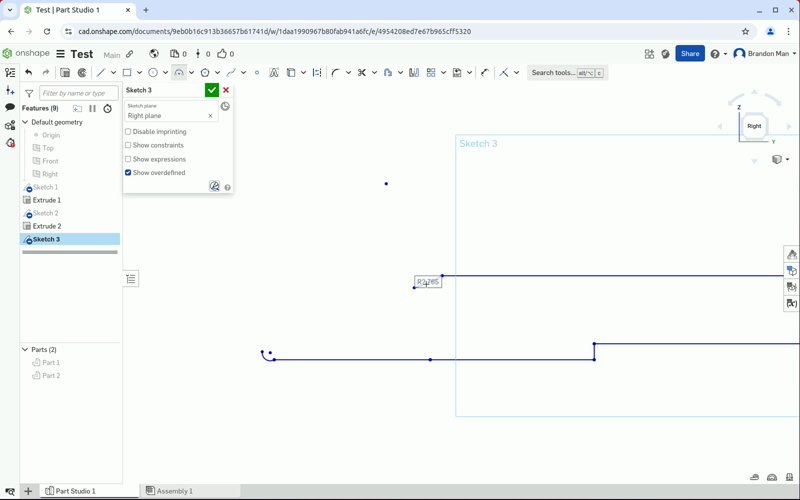
scroll(-6)
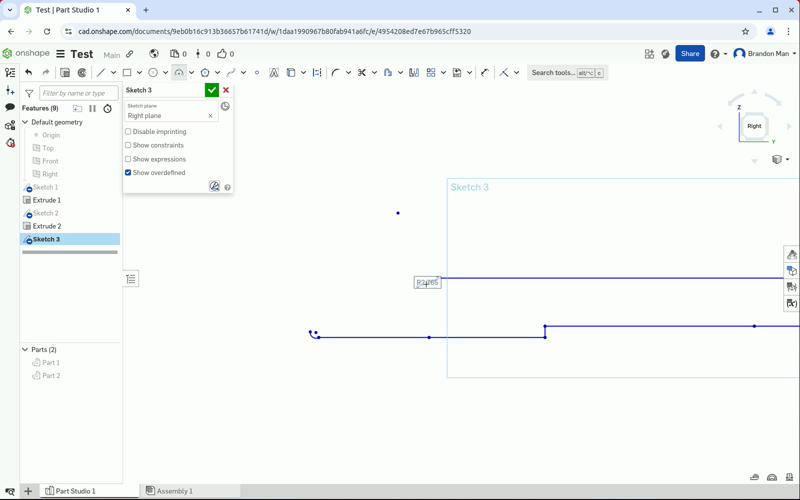
scroll(-6)
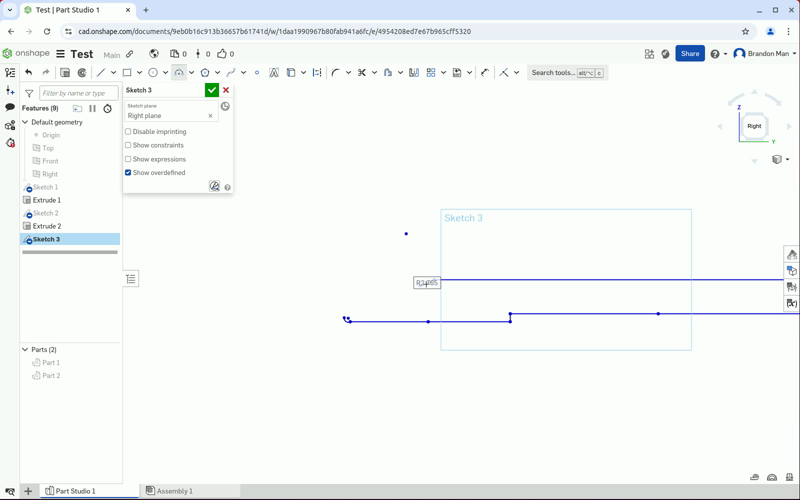
scroll(-6)
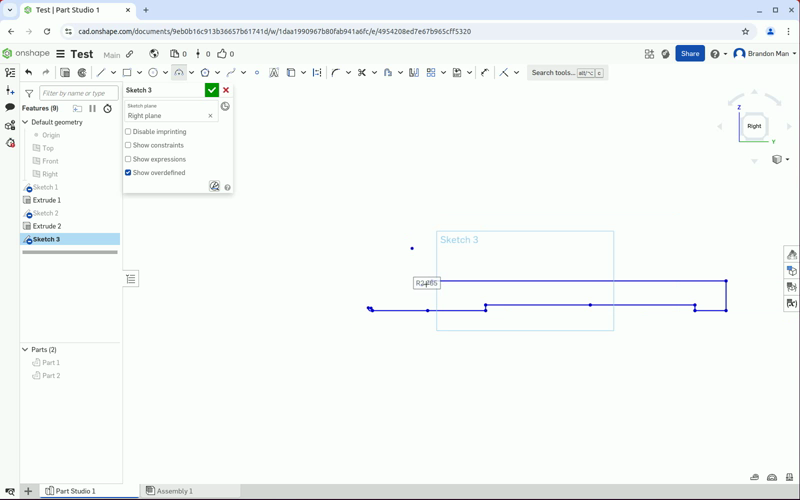
scroll(-6)
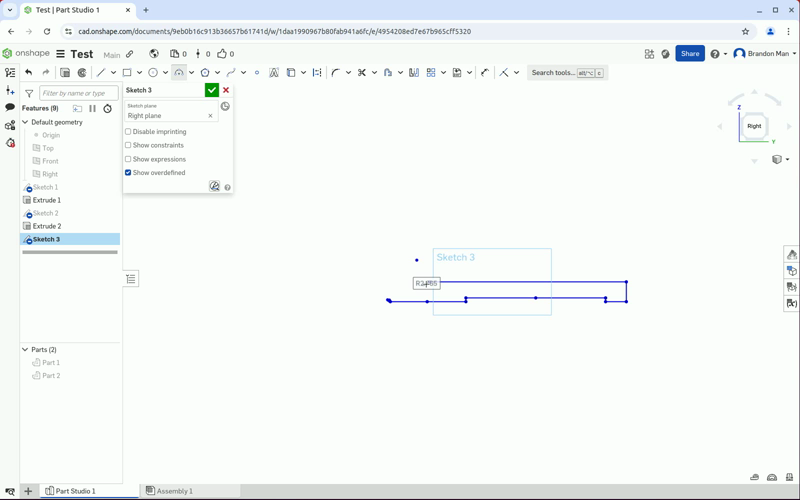
scroll(-6)
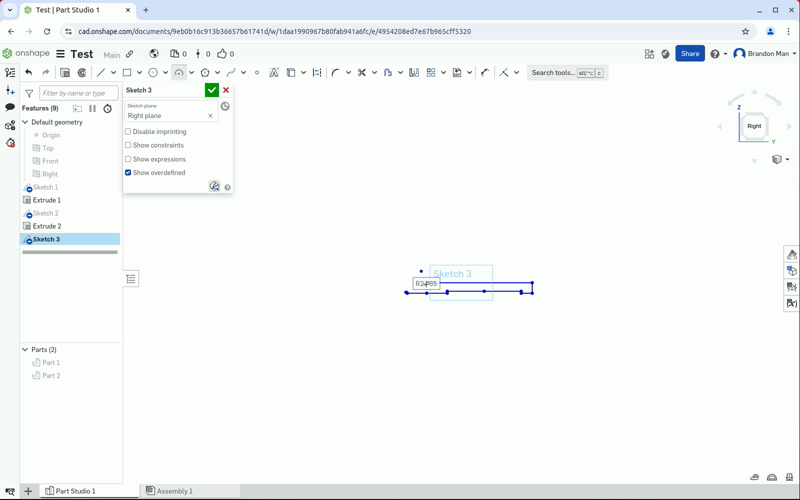
key_up(shift)
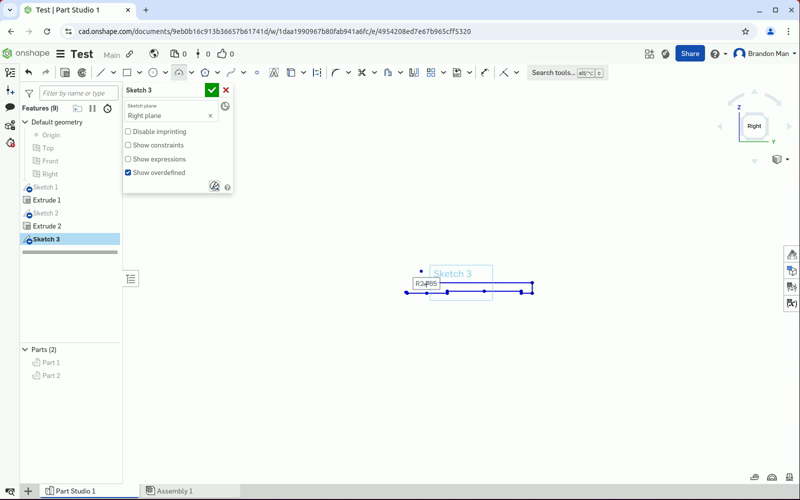
key(esc)
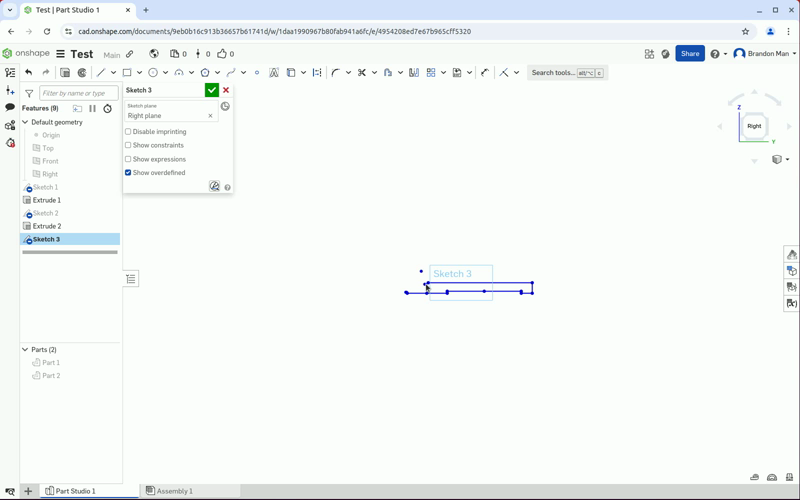
key(l)
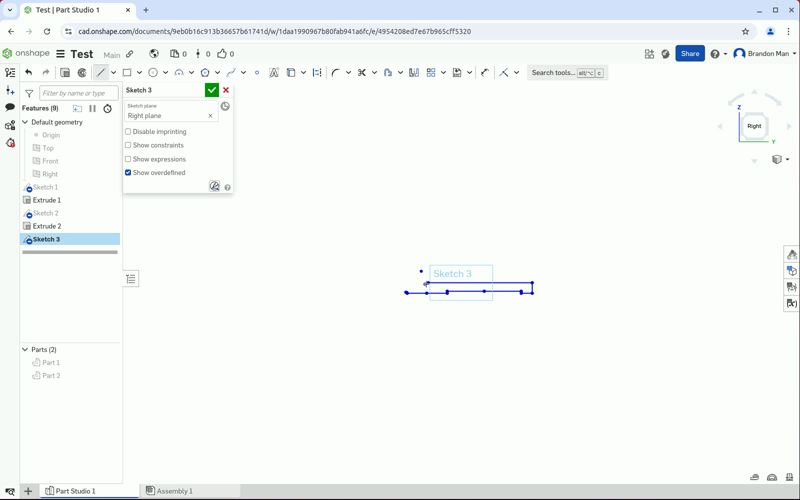
mouse_move(424, 284)
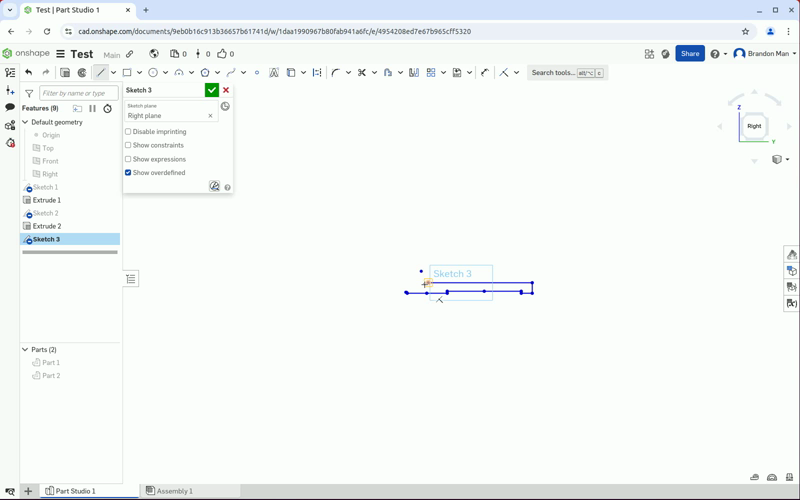
scroll(6)
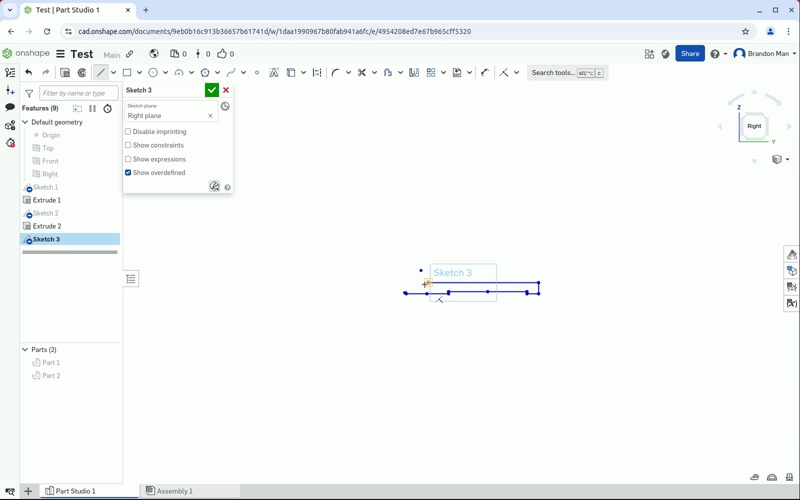
scroll(6)
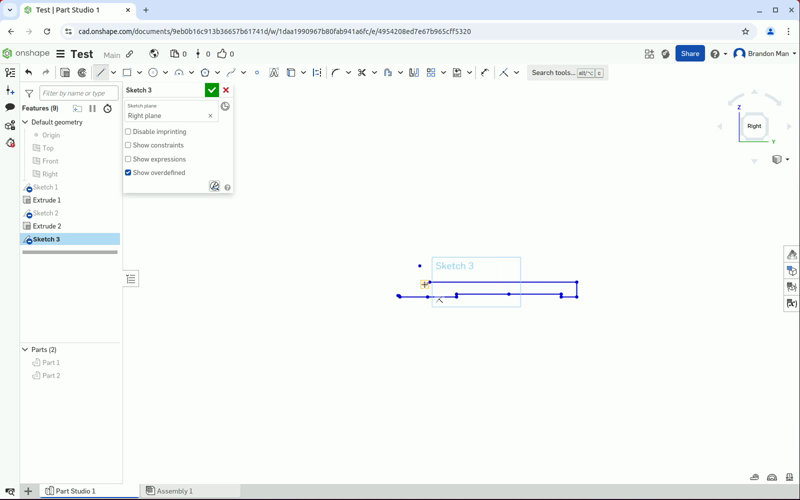
scroll(6)
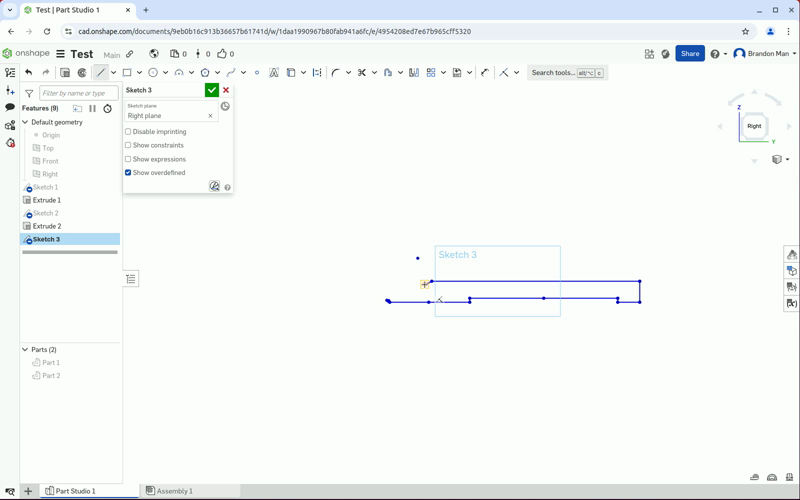
scroll(6)
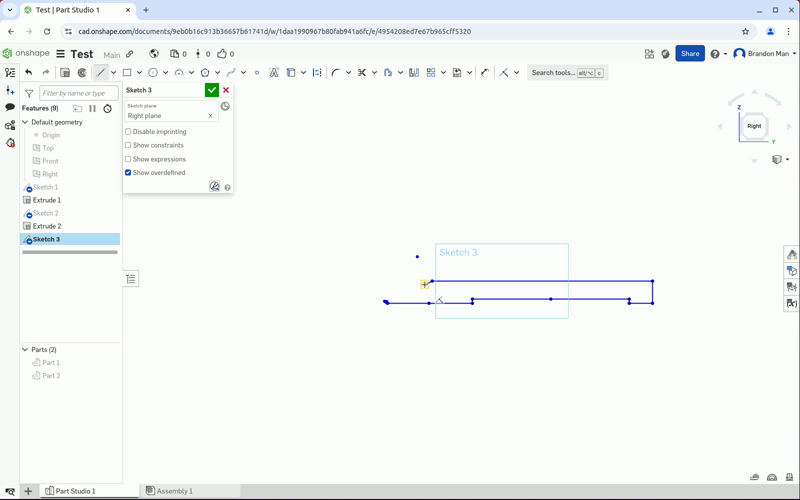
scroll(6)
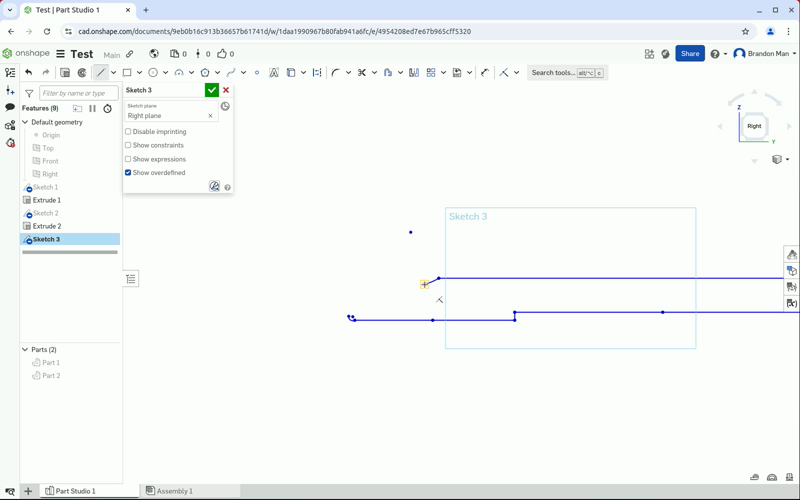
scroll(6)
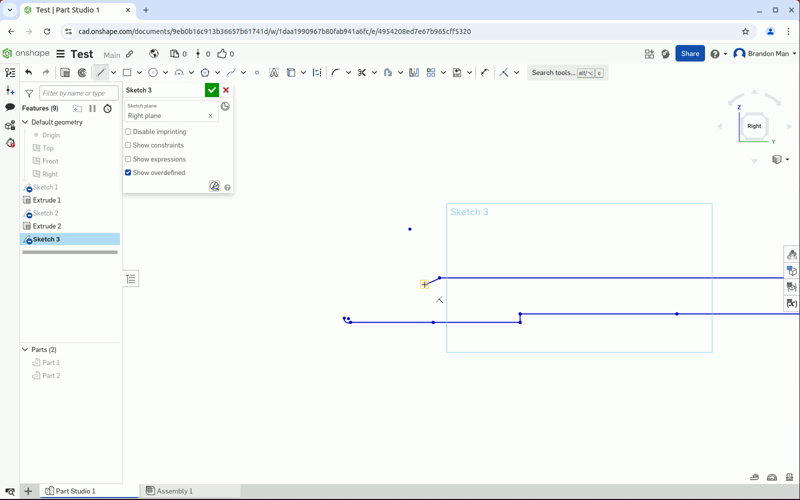
scroll(6)
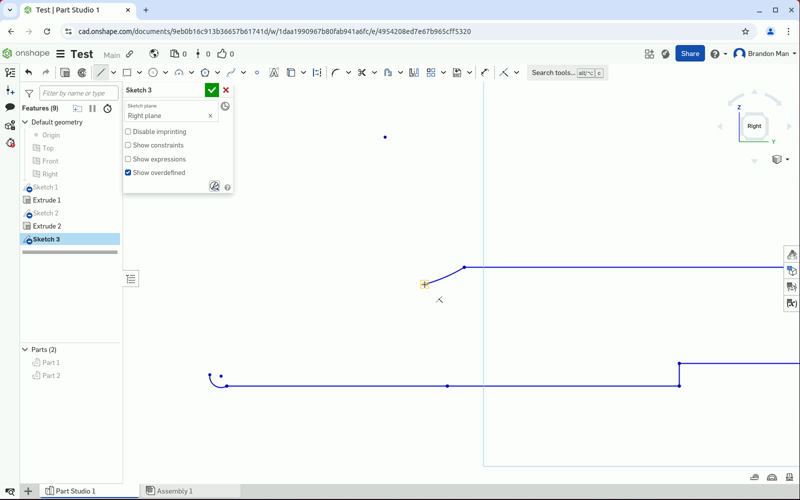
click(424, 284)
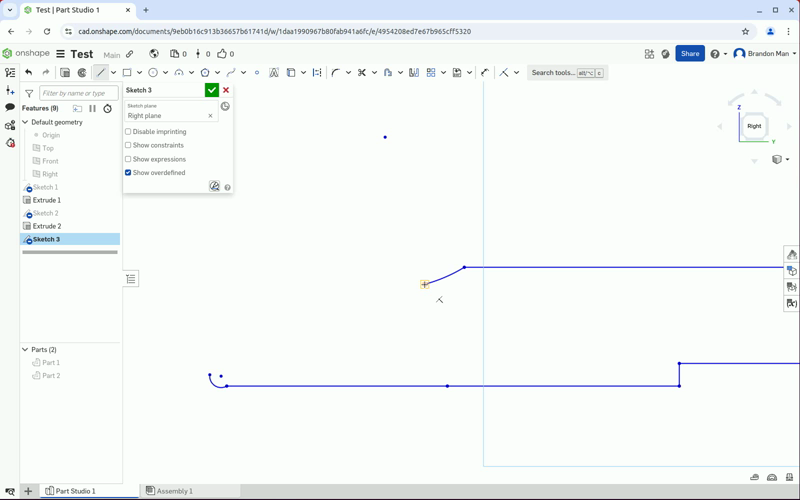
scroll(-6)
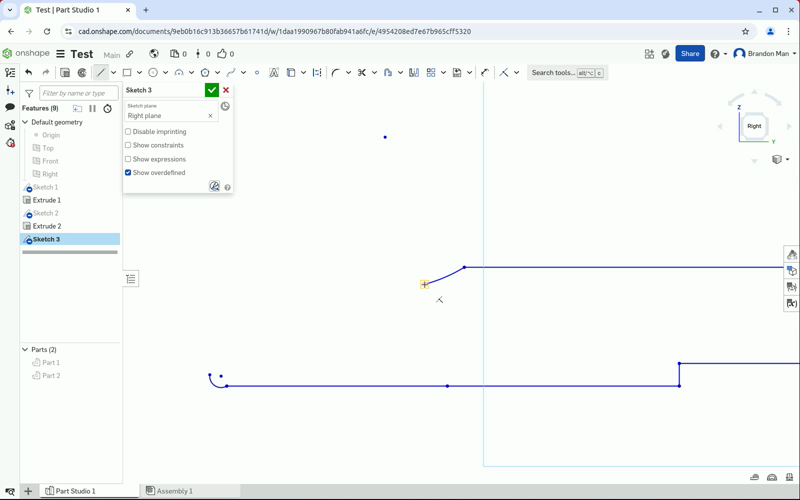
scroll(-6)
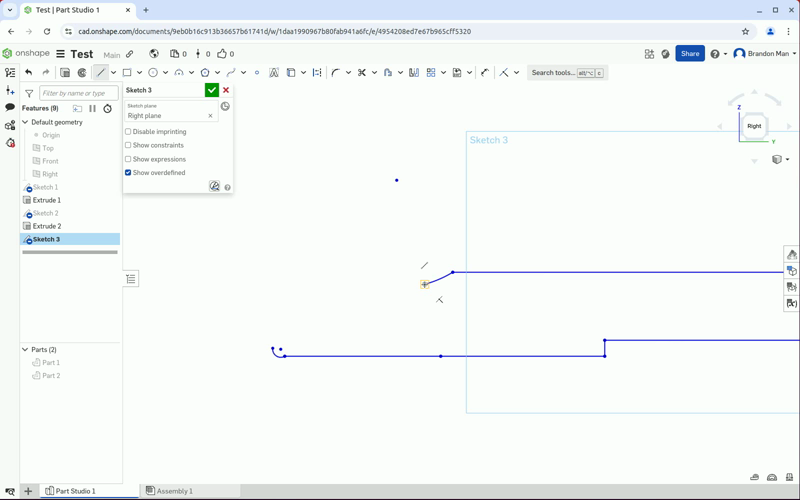
scroll(-6)
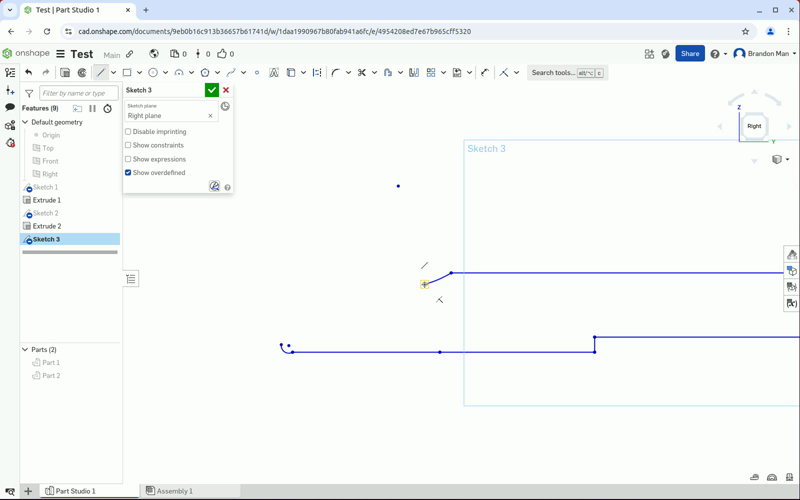
scroll(-6)
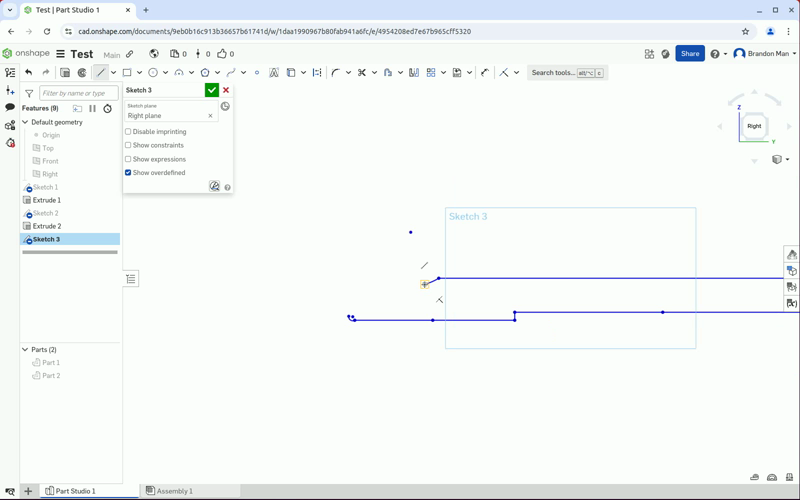
scroll(-6)
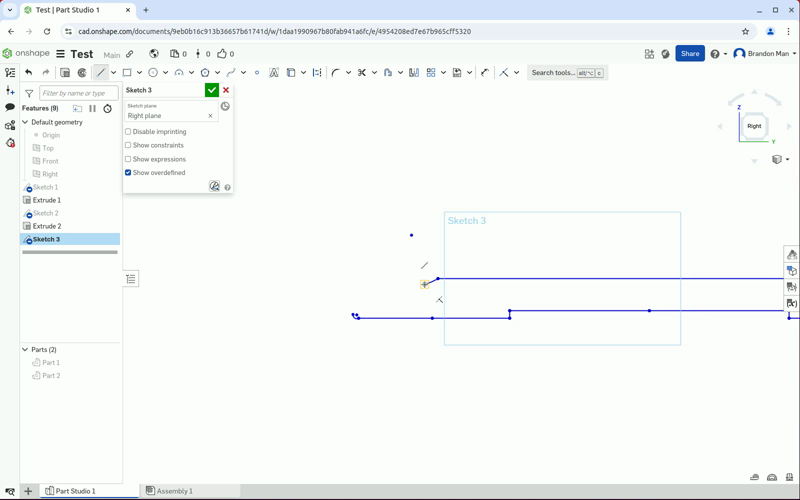
scroll(-6)
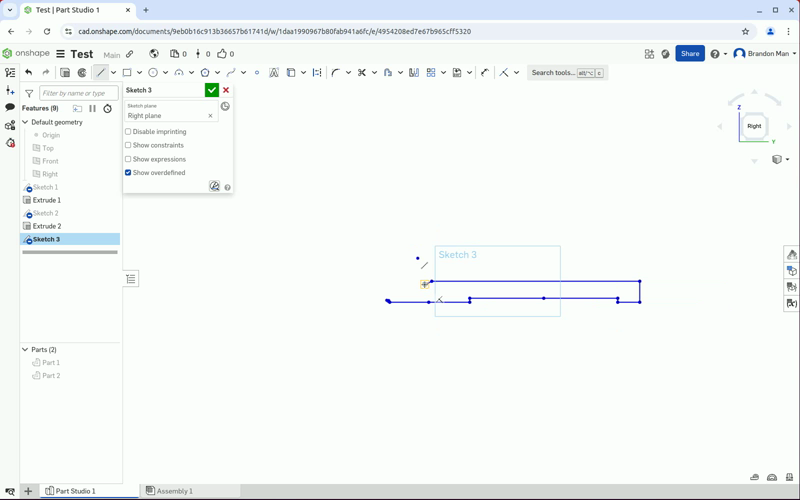
scroll(-6)
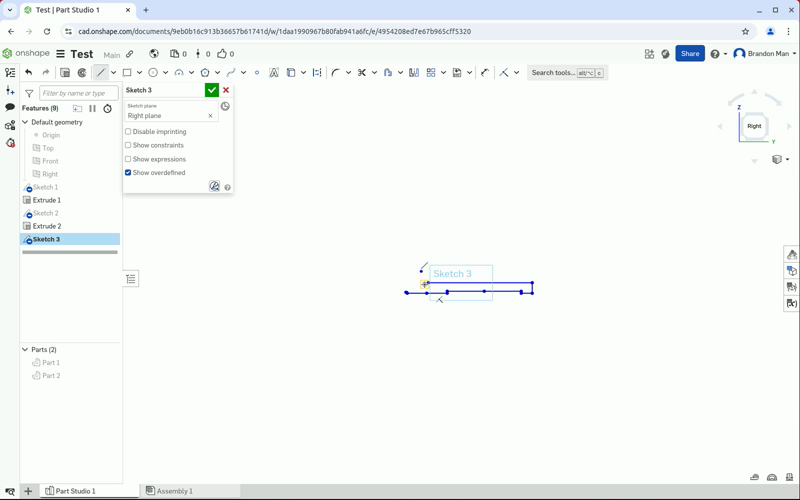
key_down(shift)
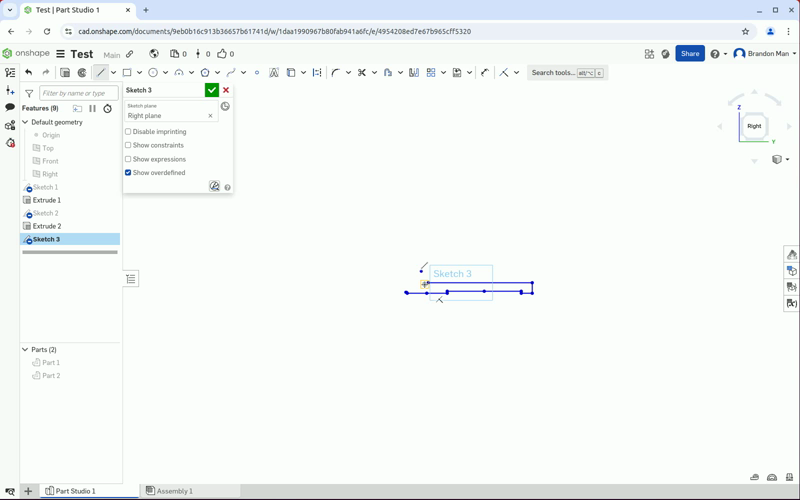
mouse_move(454, 284)
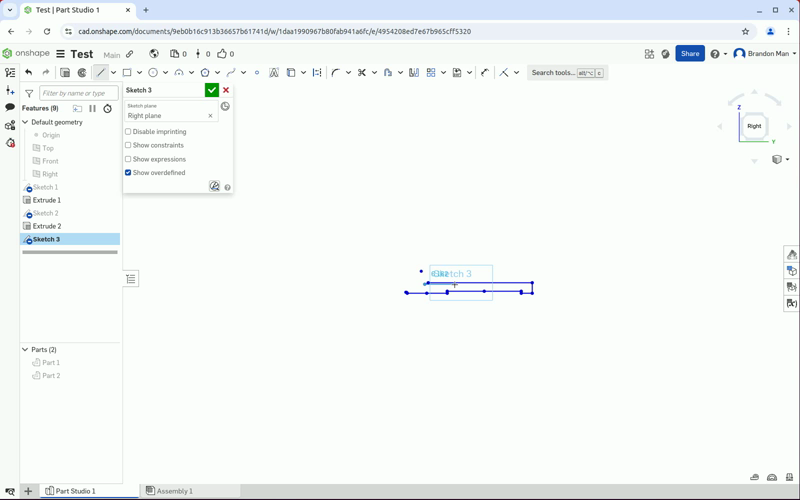
mouse_move(408, 289)
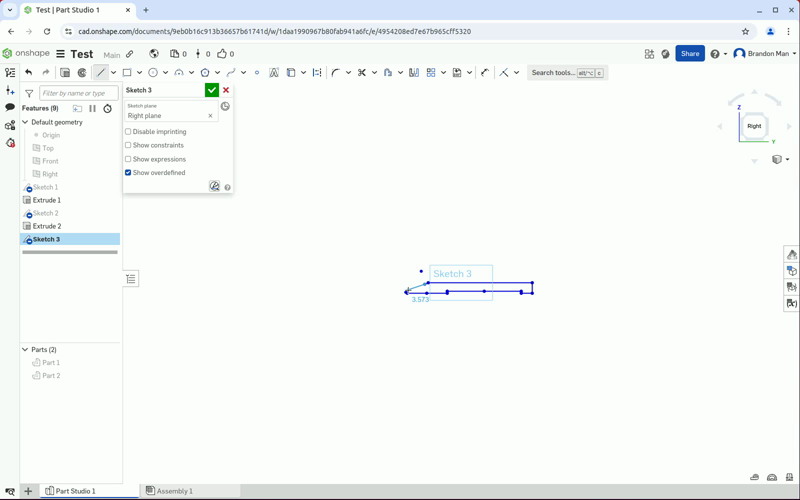
scroll(6)
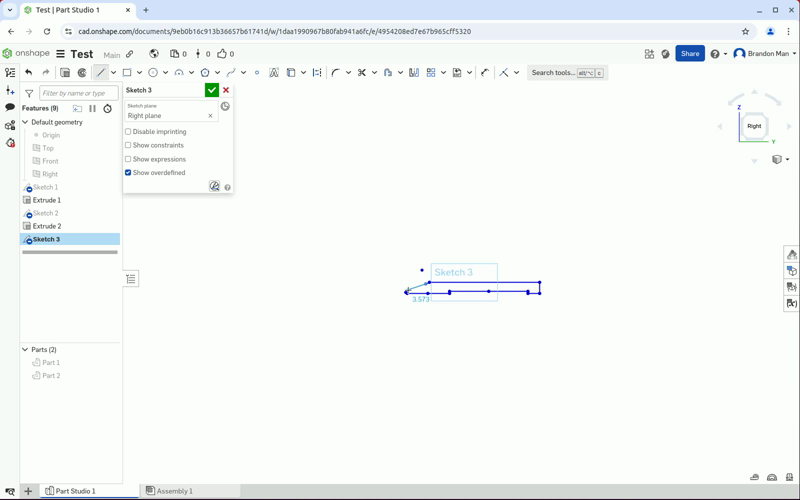
scroll(6)
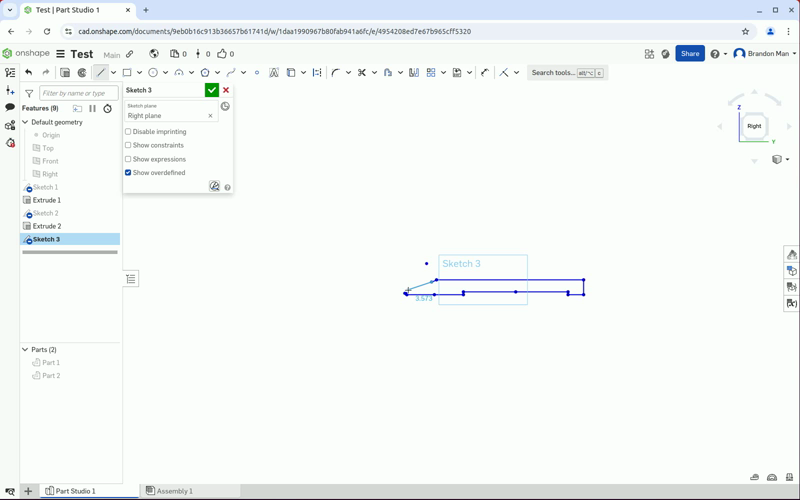
scroll(6)
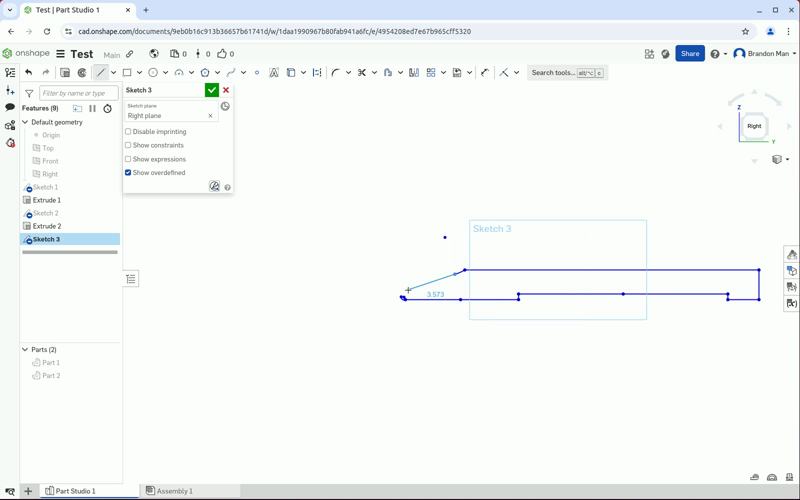
scroll(6)
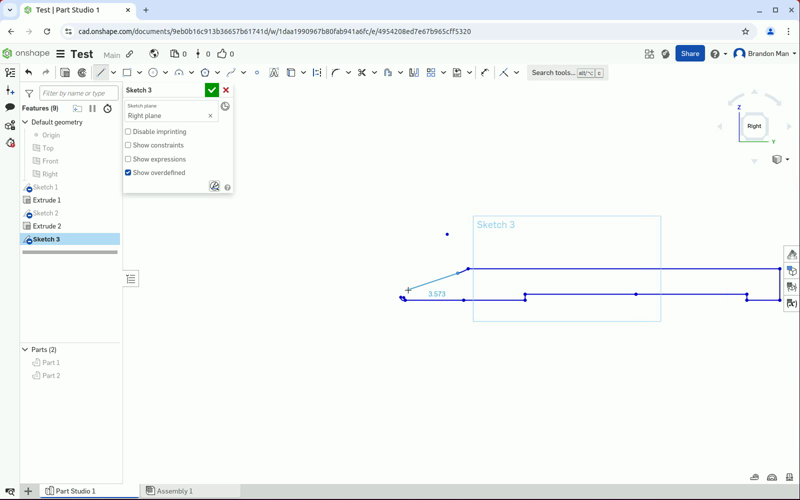
scroll(6)
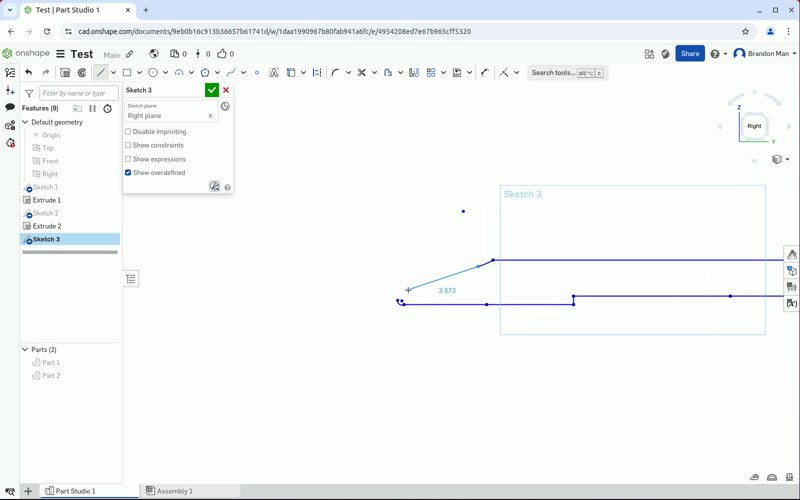
scroll(6)
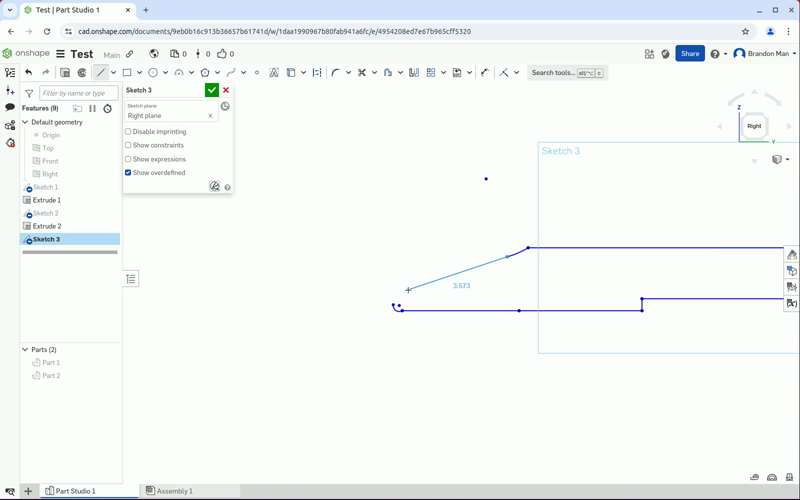
scroll(6)
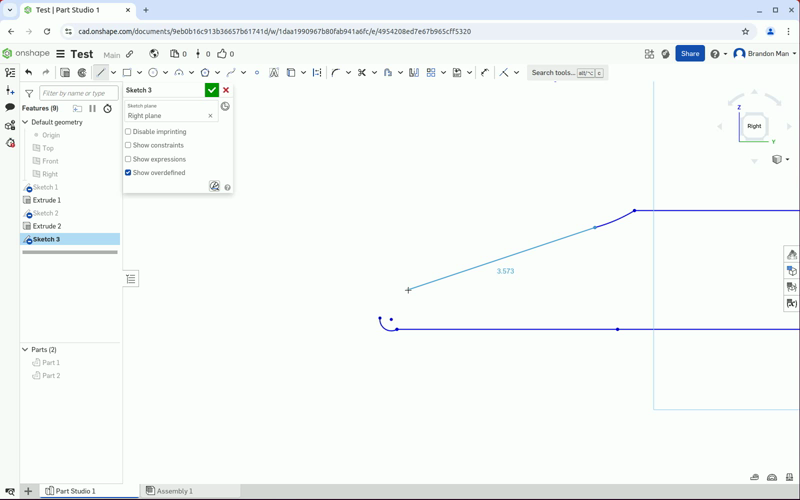
click(408, 289)
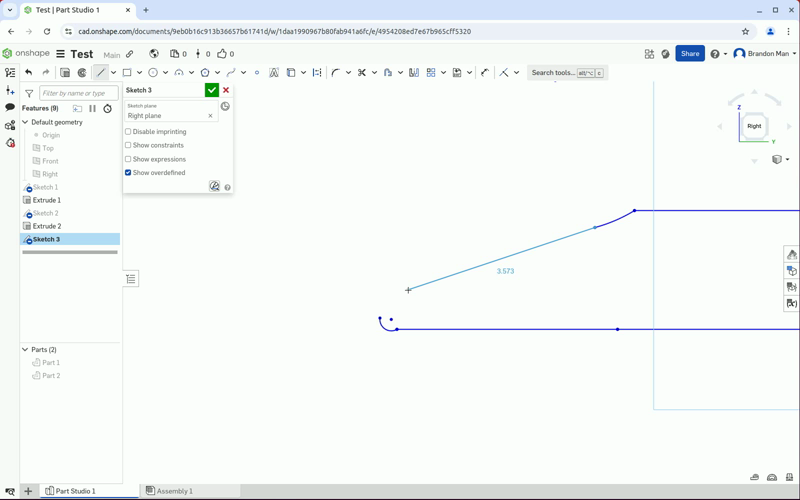
scroll(-6)
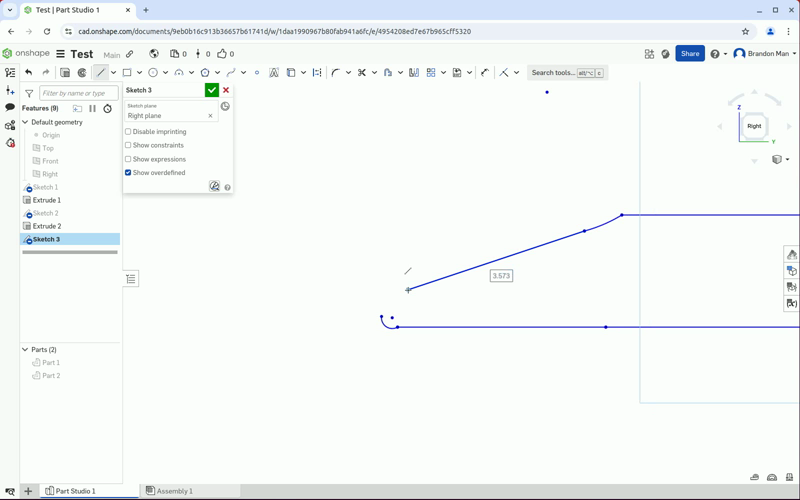
scroll(-6)
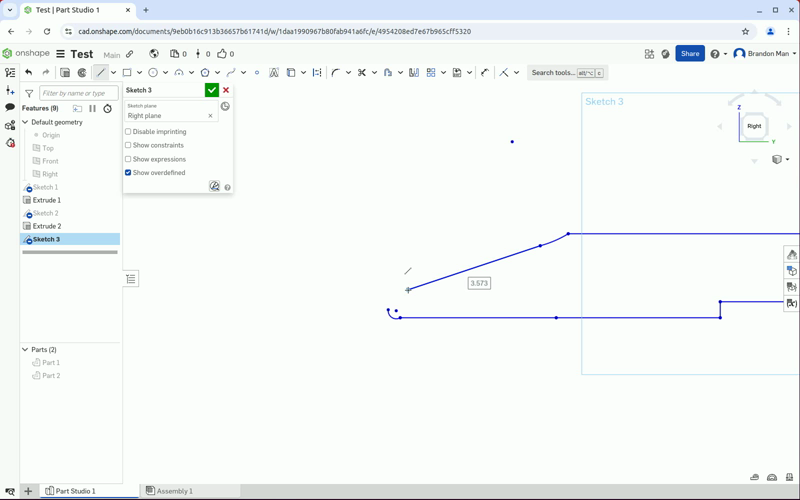
scroll(-6)
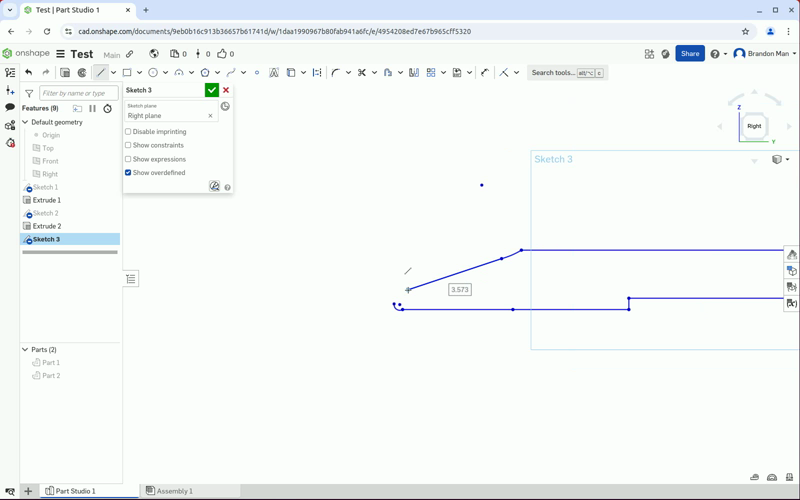
scroll(-6)
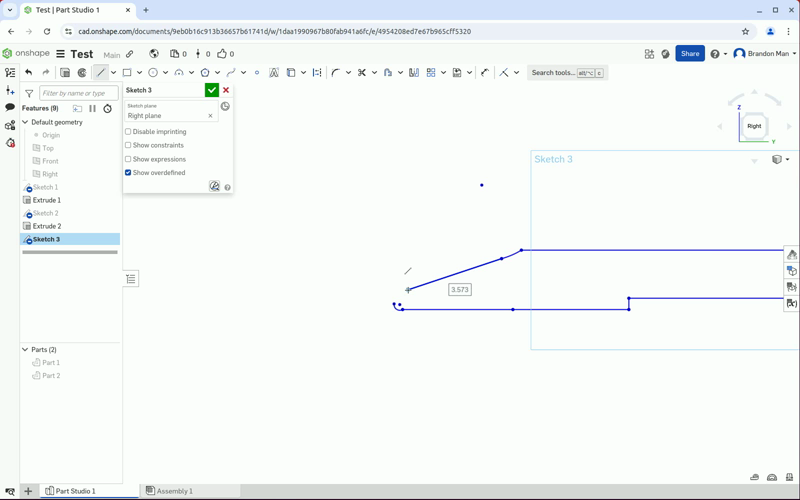
scroll(-6)
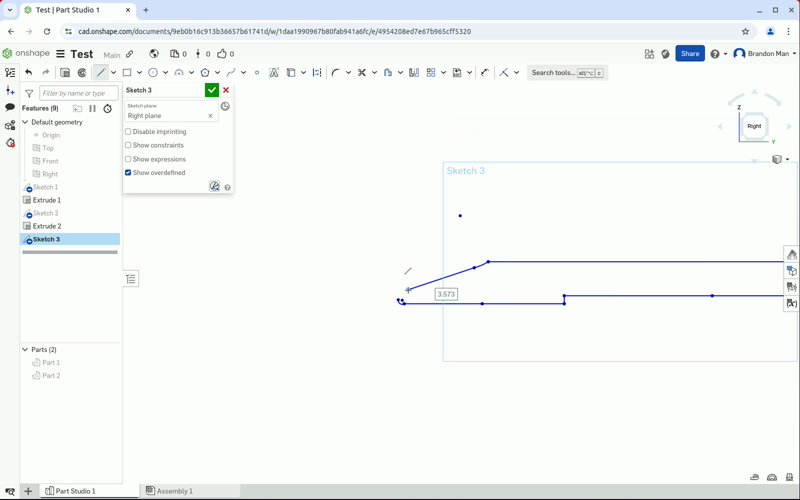
scroll(-6)
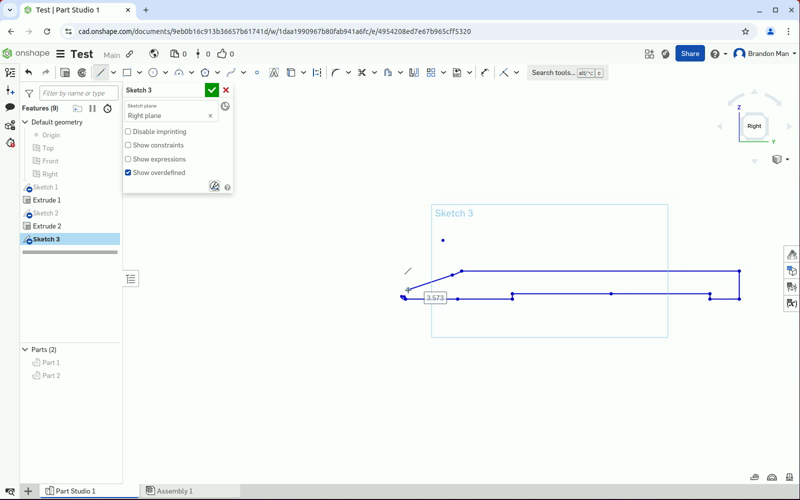
scroll(-6)
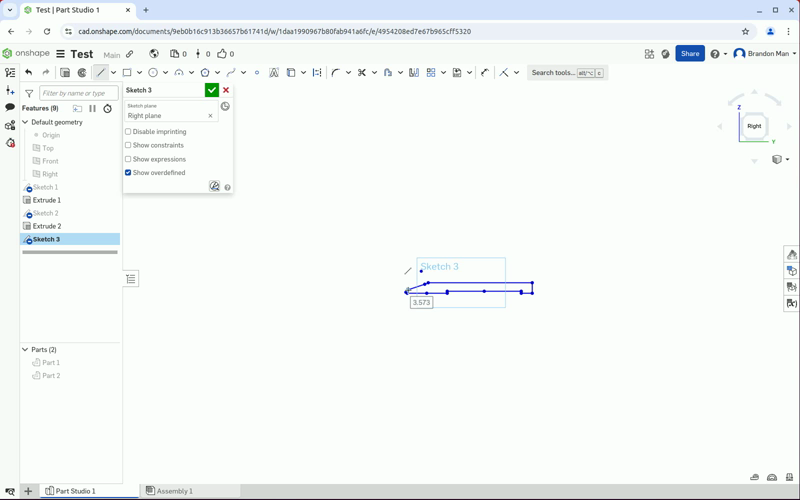
key_up(shift)
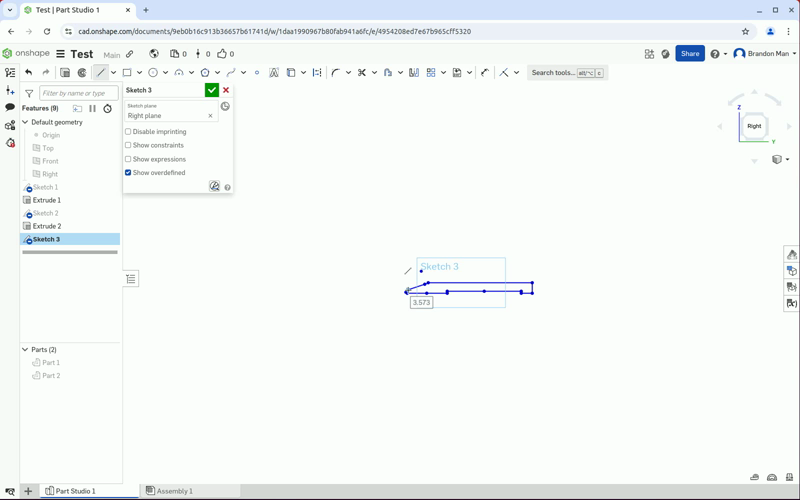
key(esc)
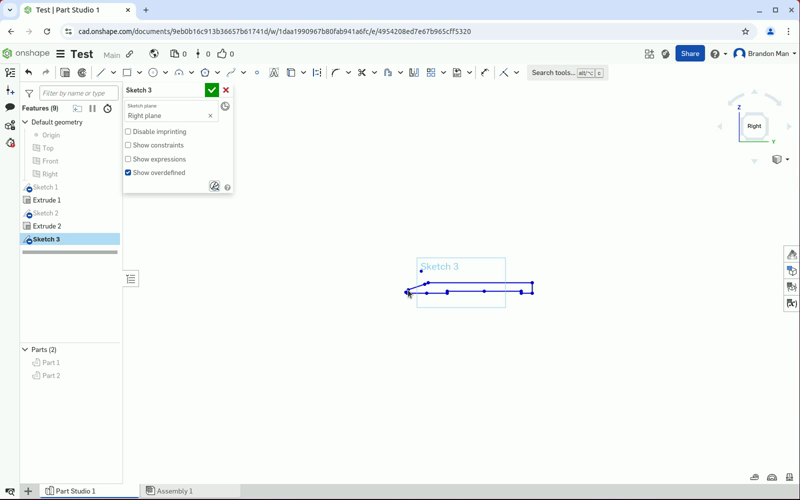
key(a)
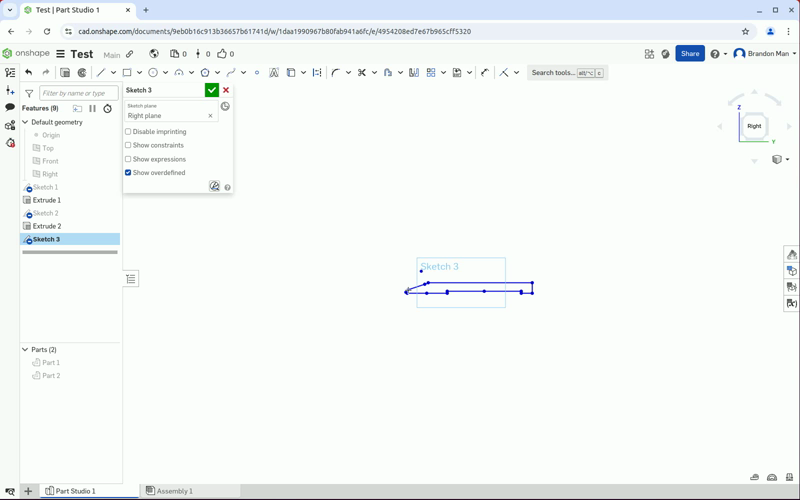
mouse_move(408, 289)
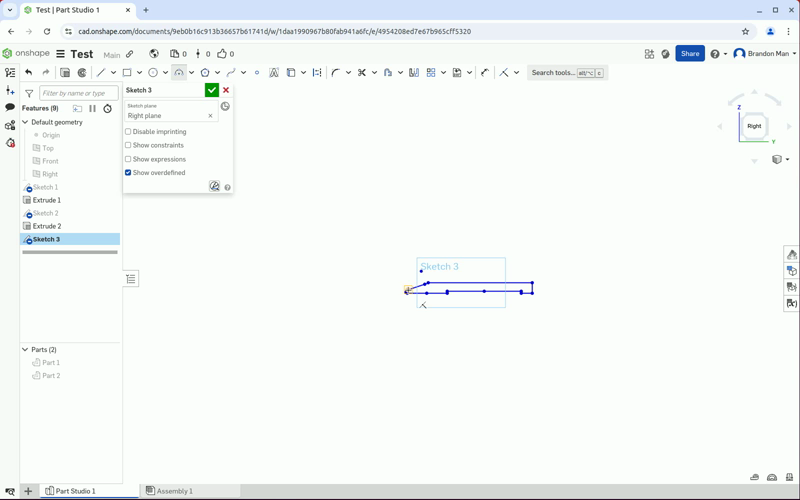
scroll(6)
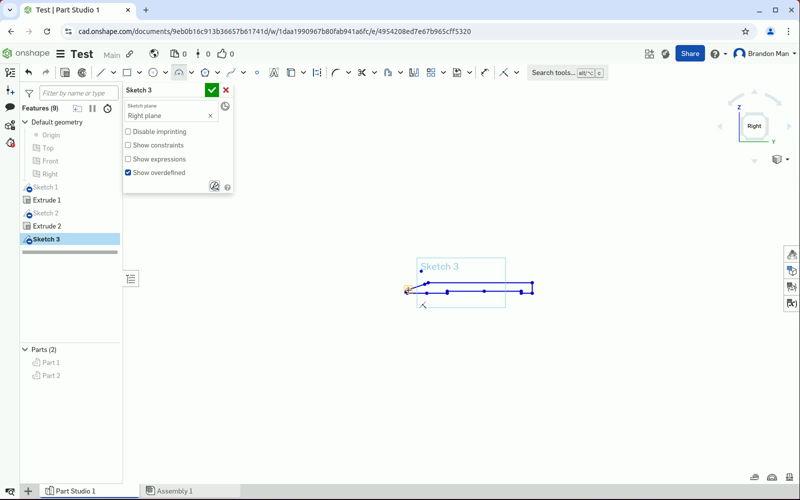
scroll(6)
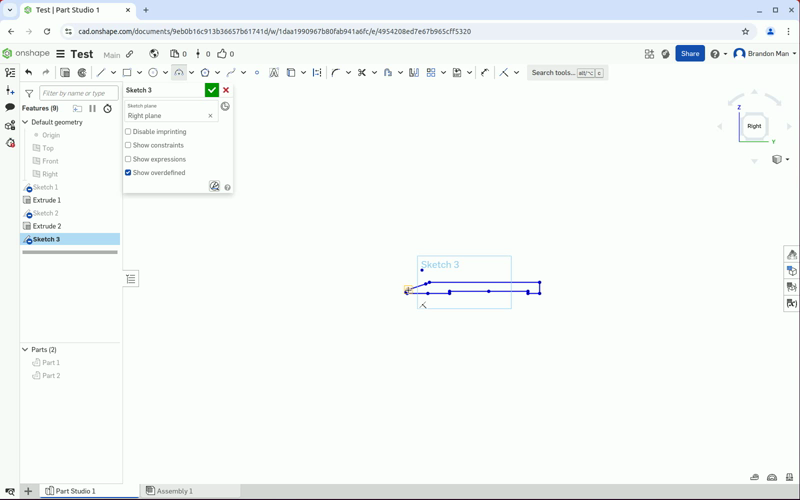
scroll(6)
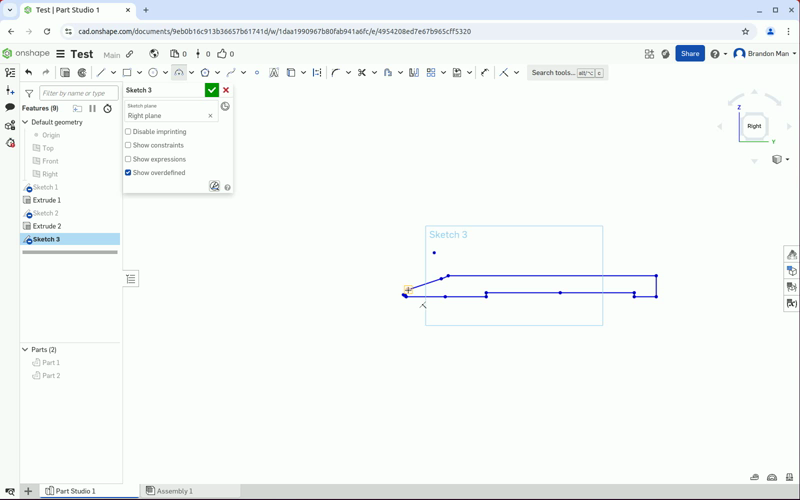
scroll(6)
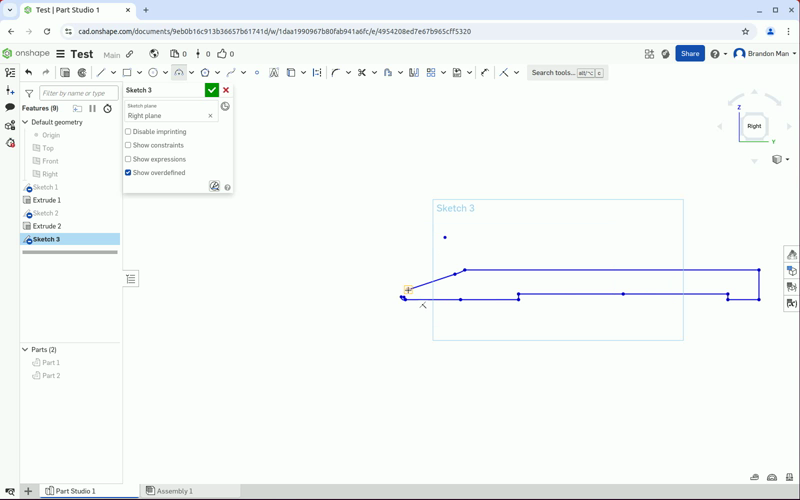
scroll(6)
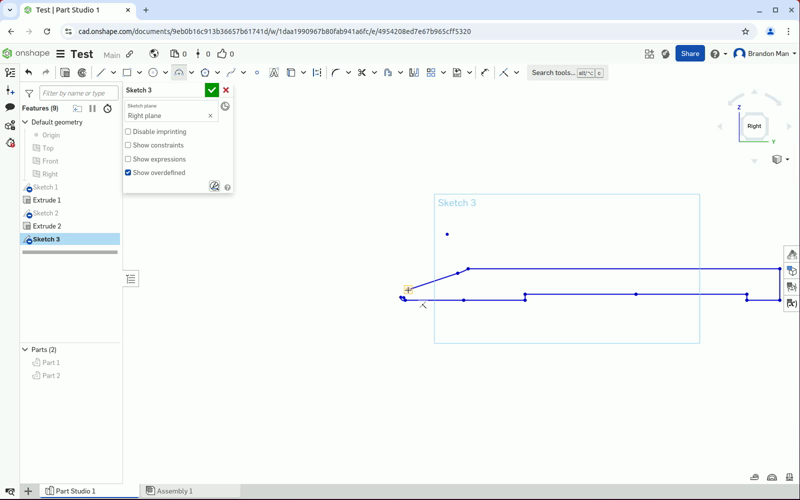
scroll(6)
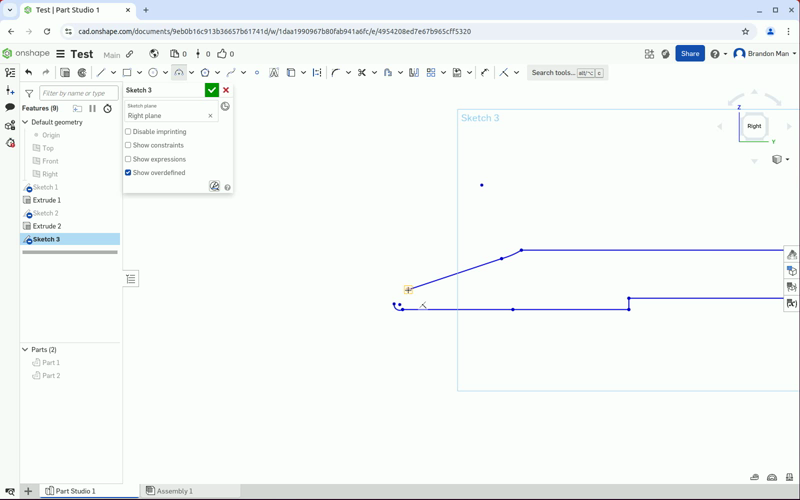
scroll(6)
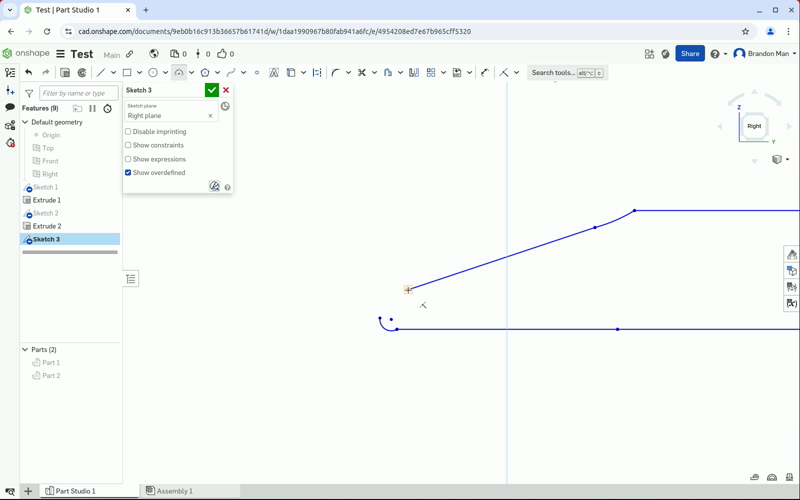
click(408, 289)
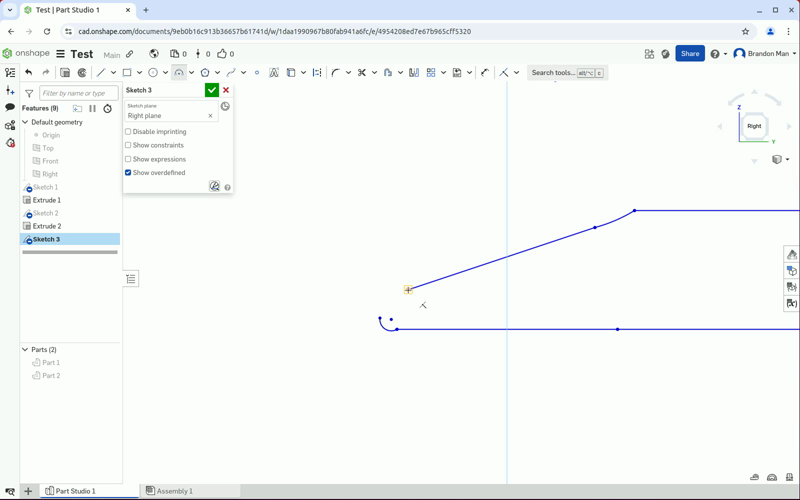
scroll(-6)
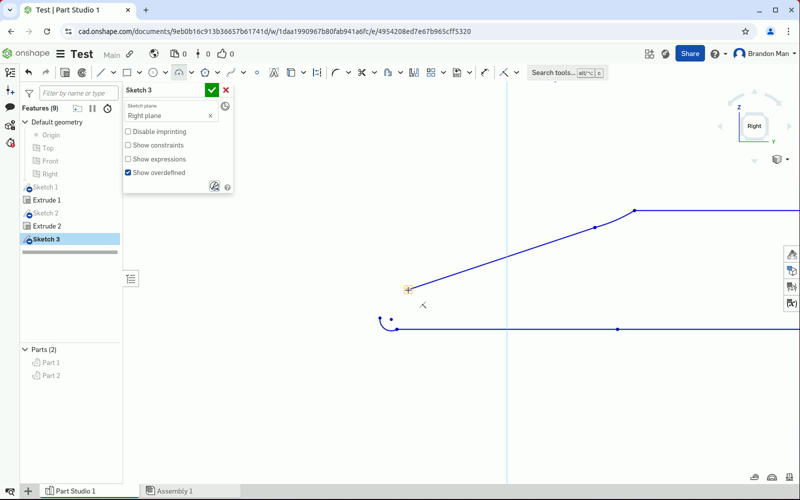
scroll(-6)
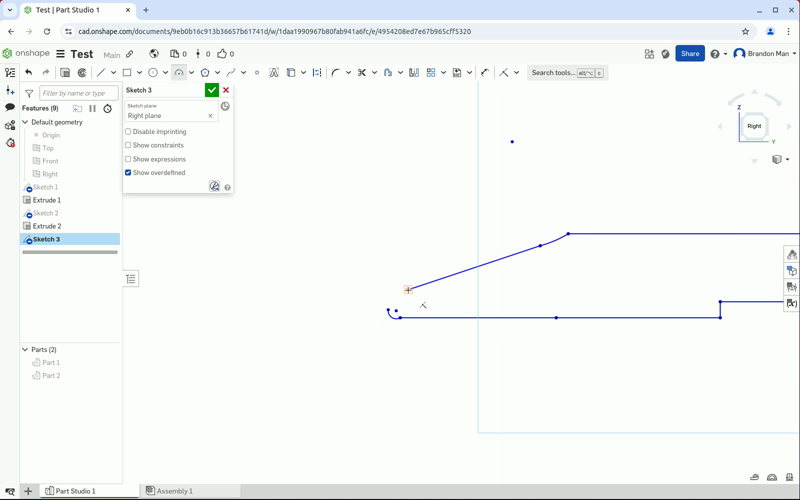
scroll(-6)
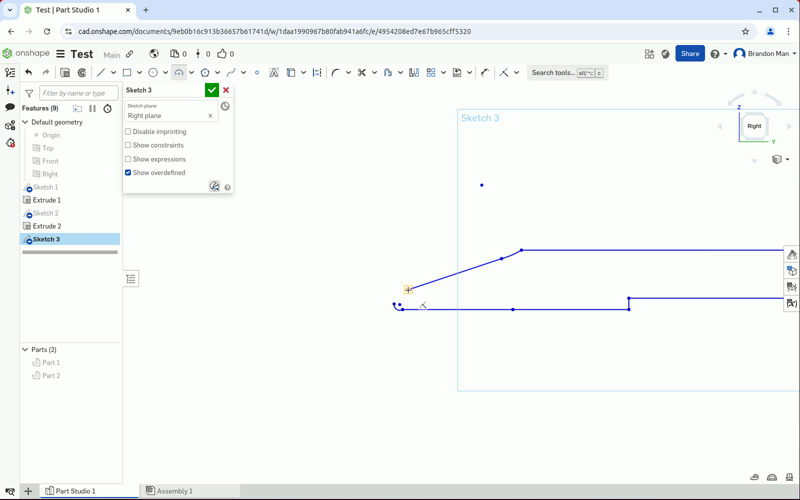
scroll(-6)
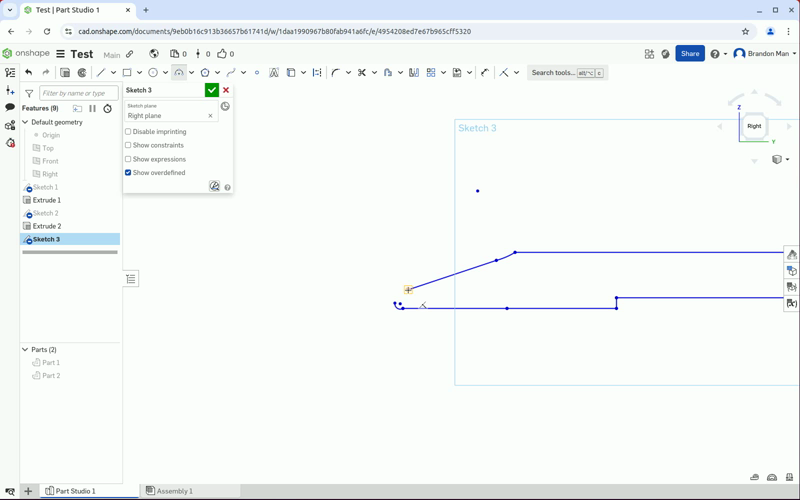
scroll(-6)
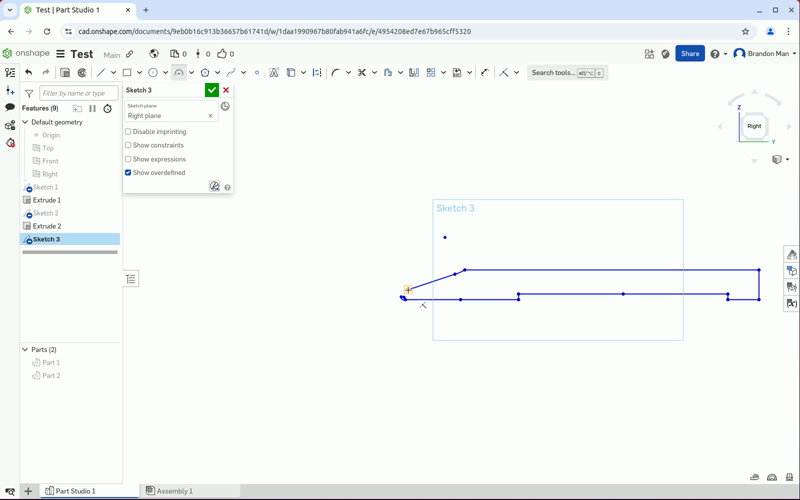
scroll(-6)
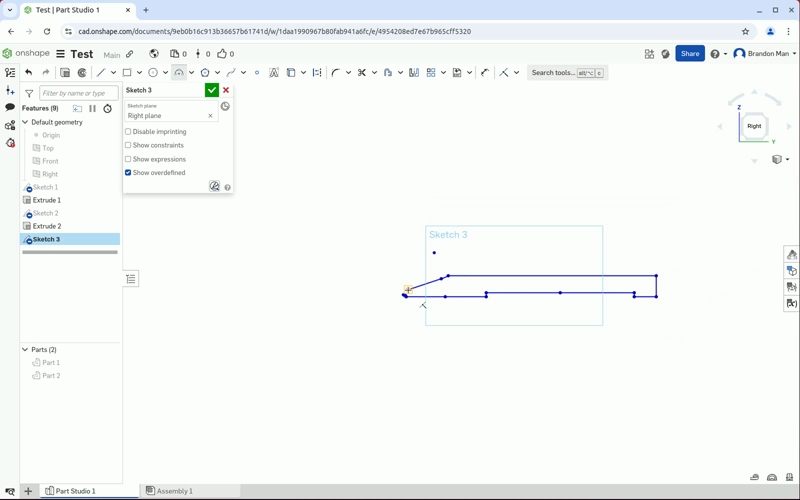
scroll(-6)
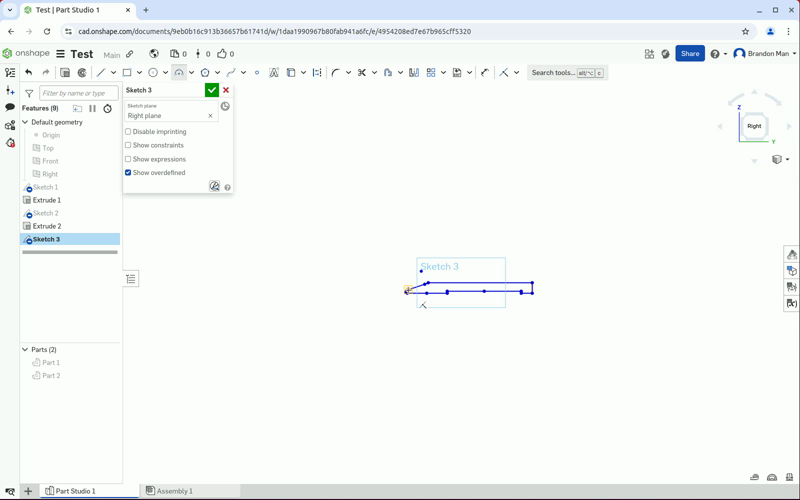
mouse_move(405, 292)
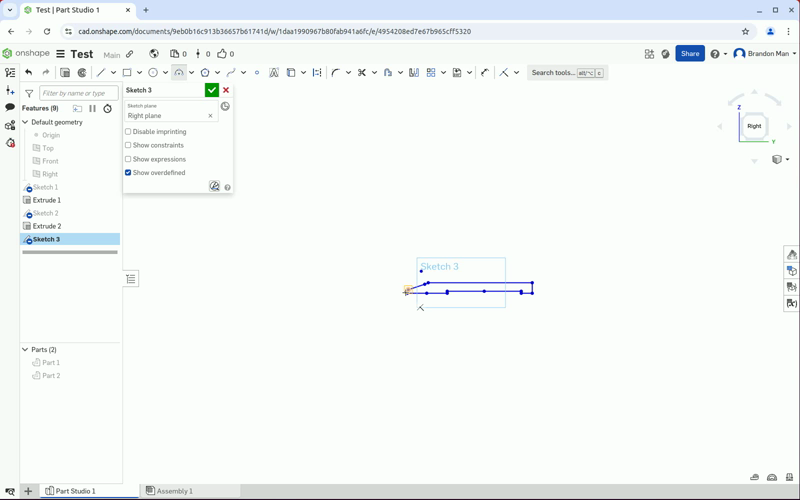
scroll(6)
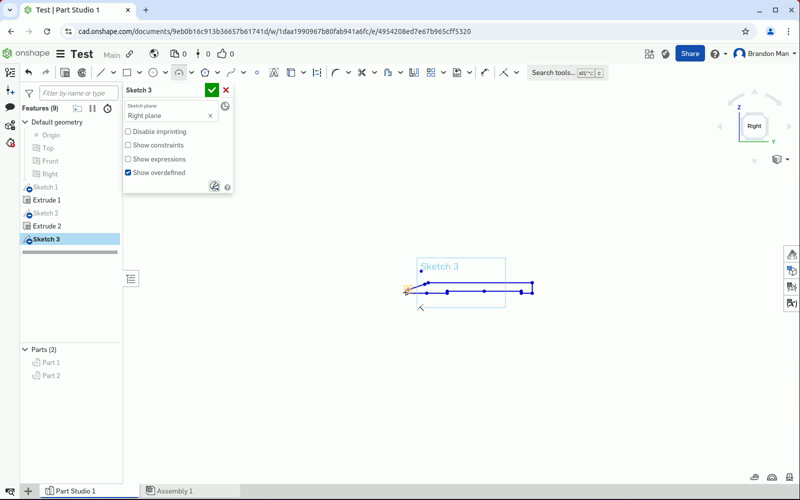
scroll(6)
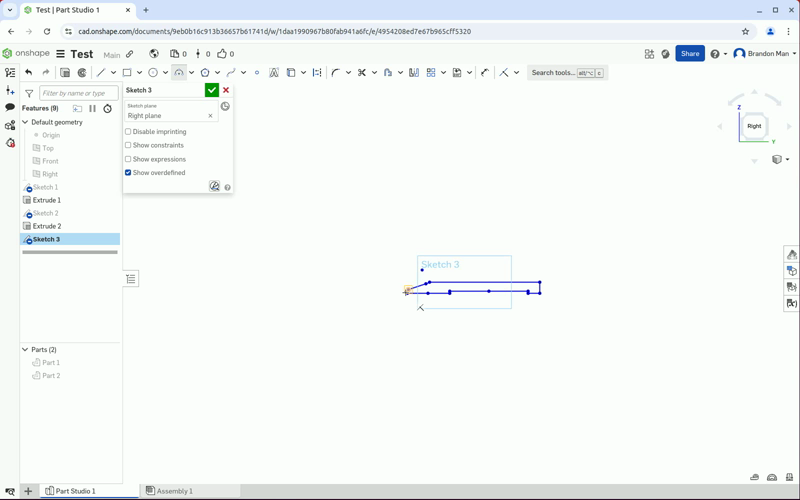
scroll(6)
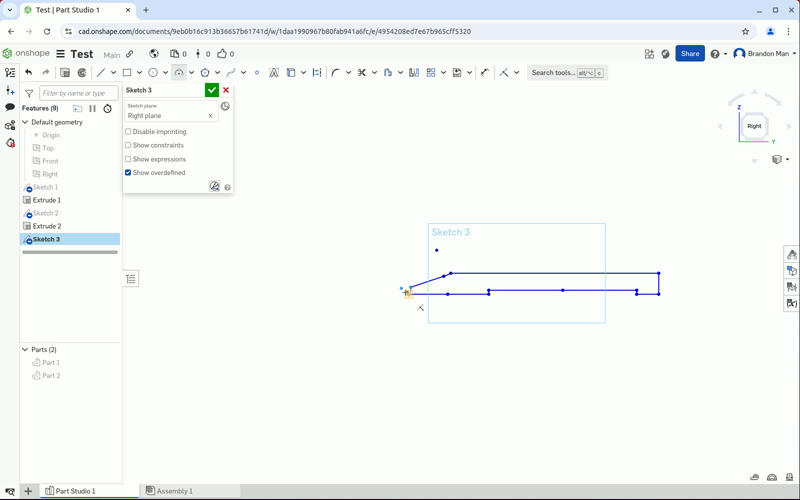
scroll(6)
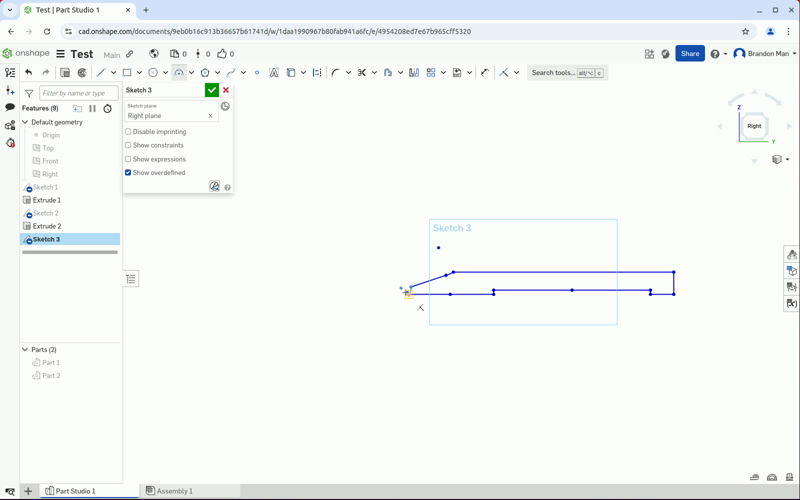
scroll(6)
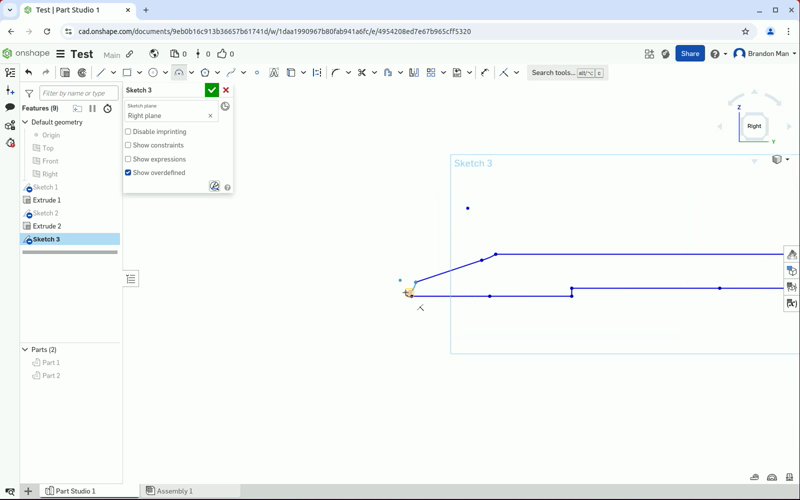
scroll(6)
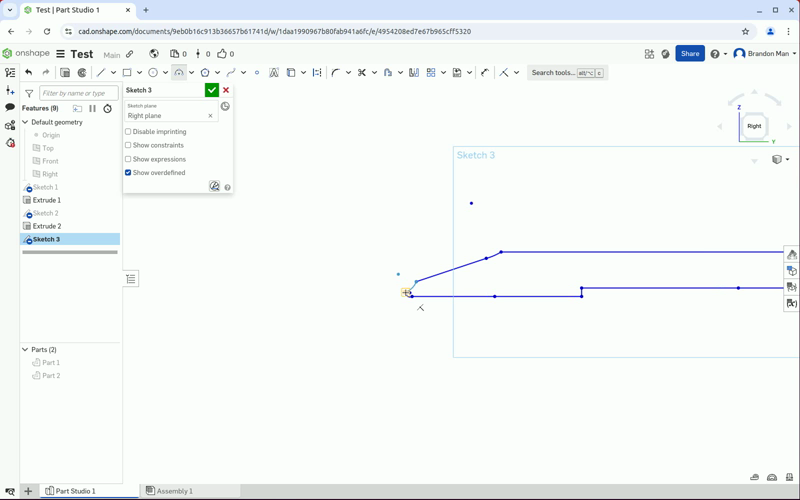
scroll(6)
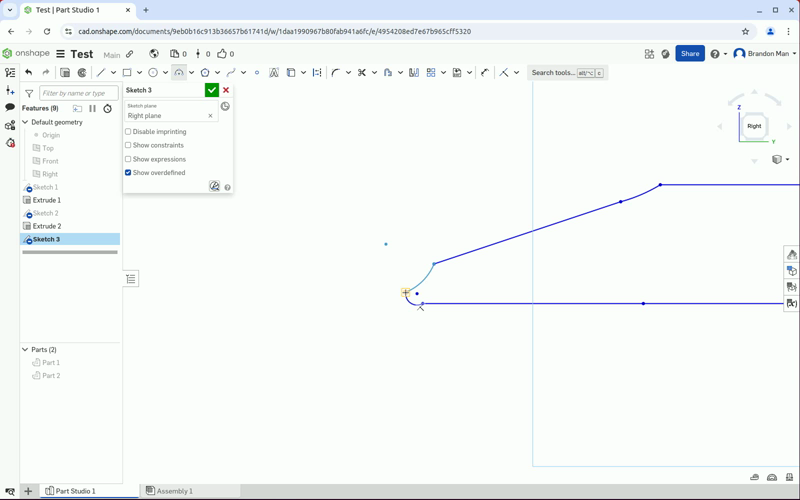
click(405, 292)
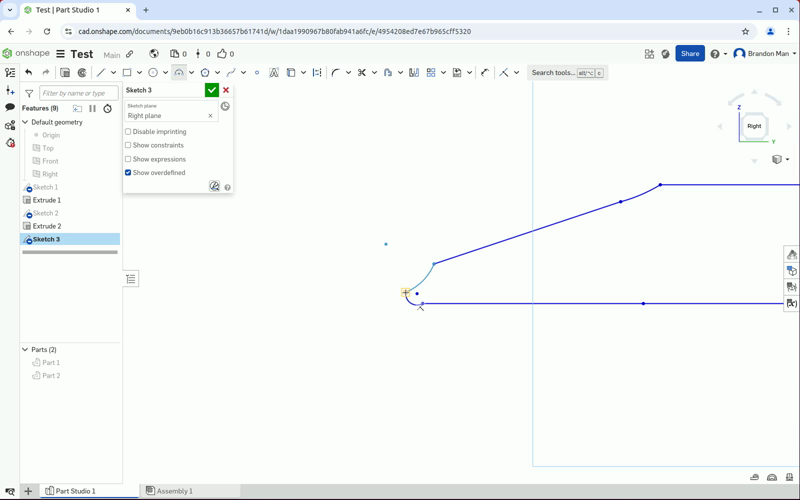
scroll(-6)
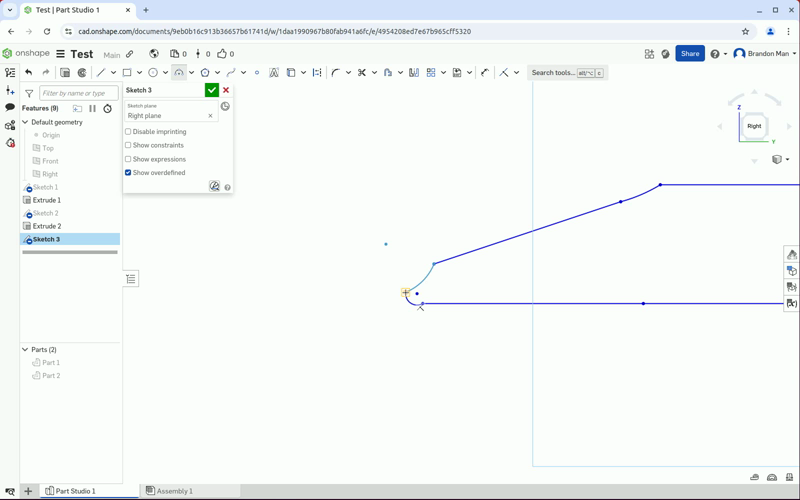
scroll(-6)
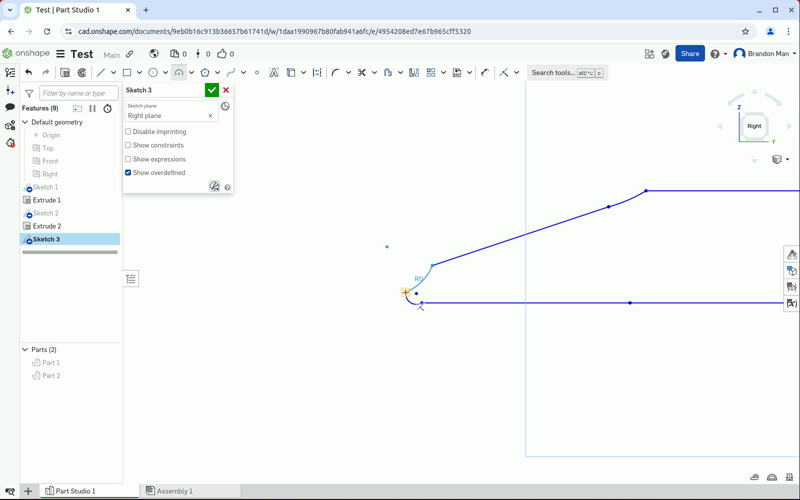
scroll(-6)
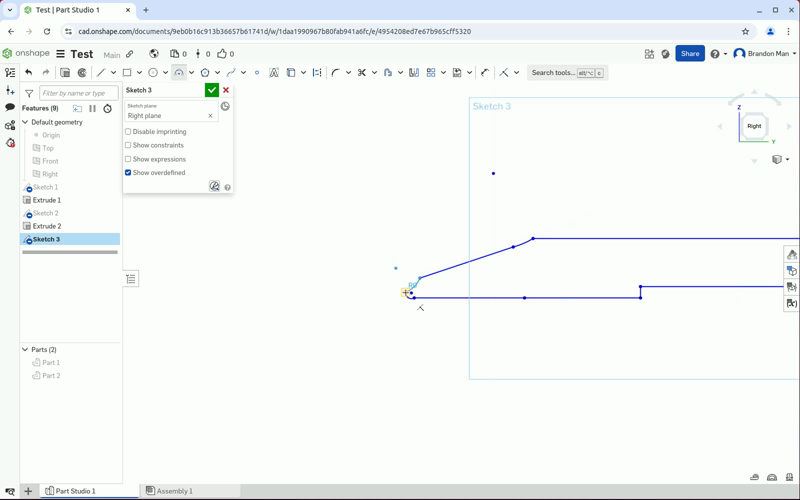
scroll(-6)
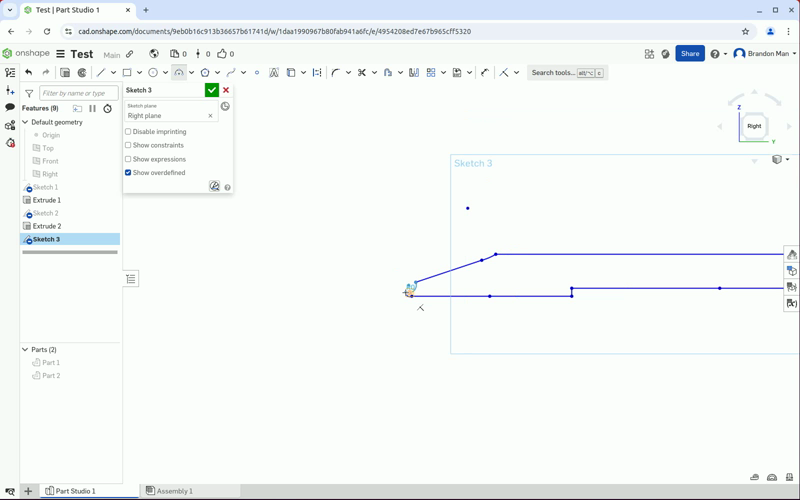
scroll(-6)
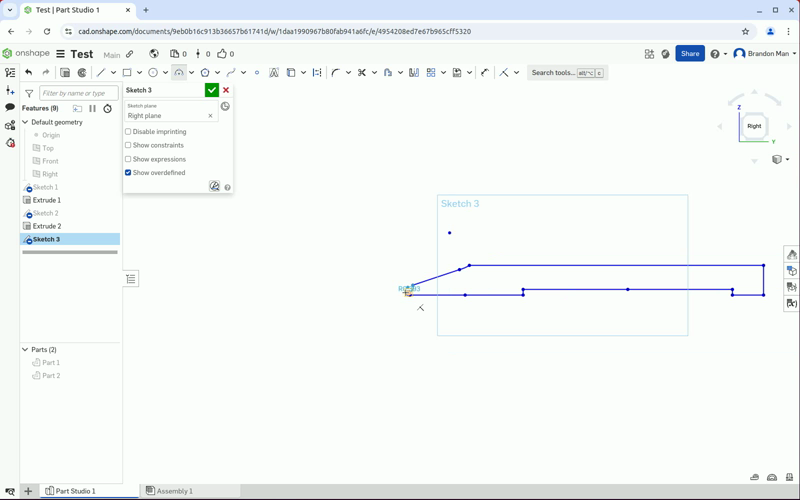
scroll(-6)
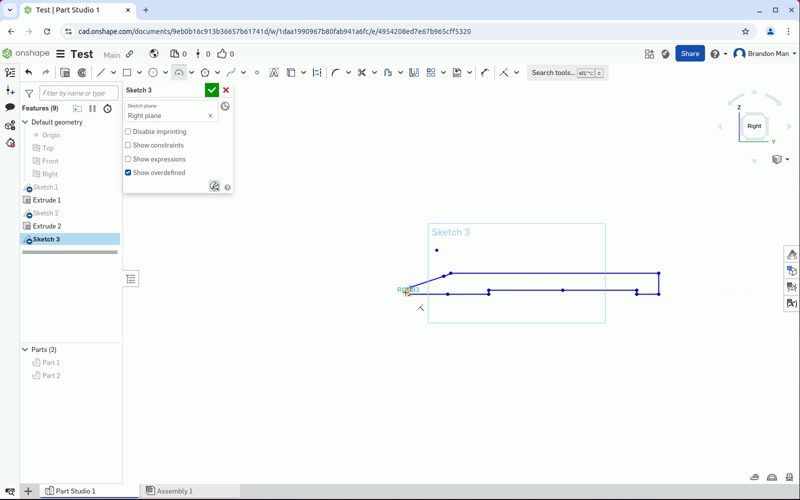
scroll(-6)
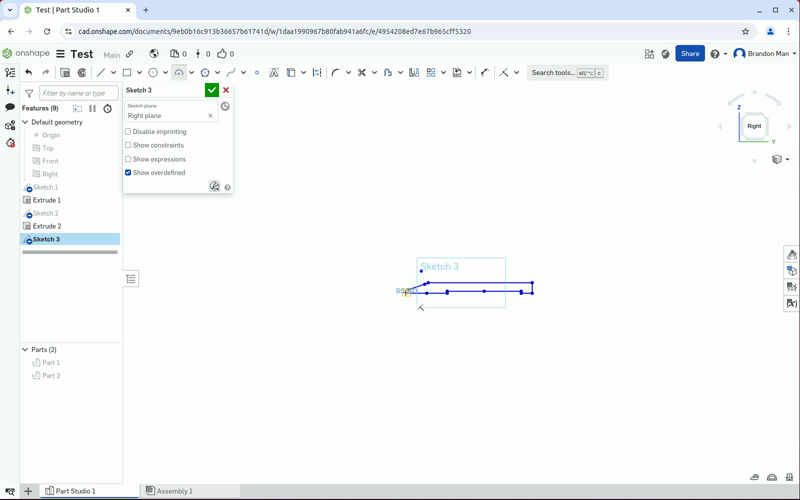
key_down(shift)
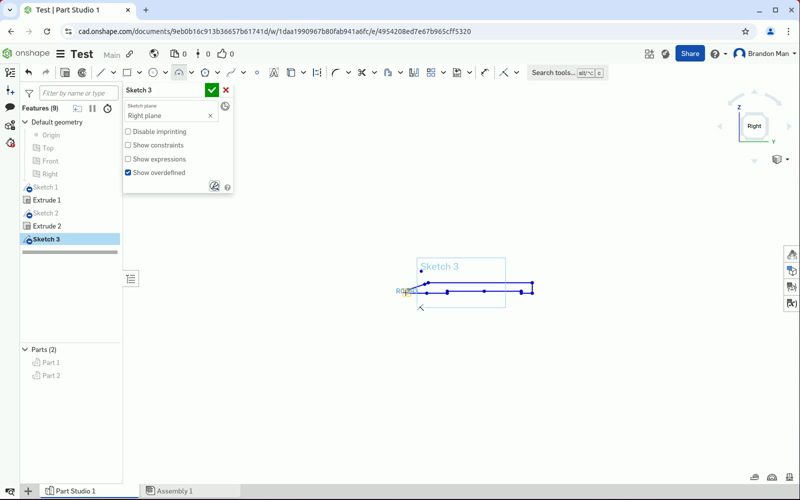
mouse_move(406, 290)
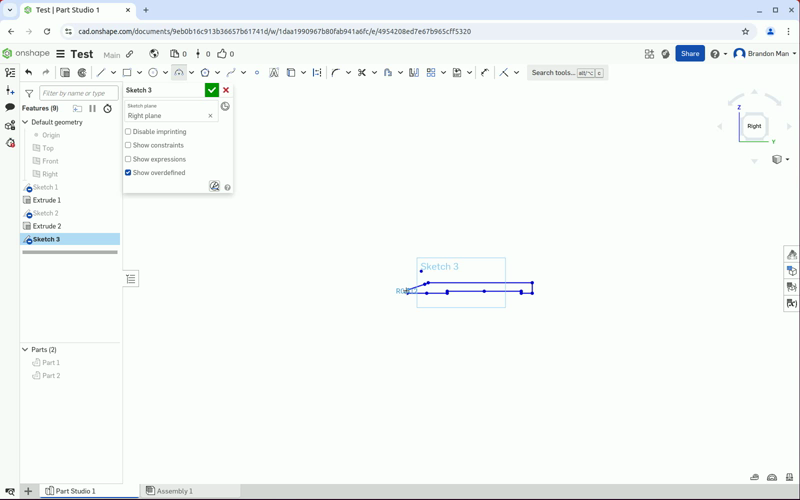
scroll(6)
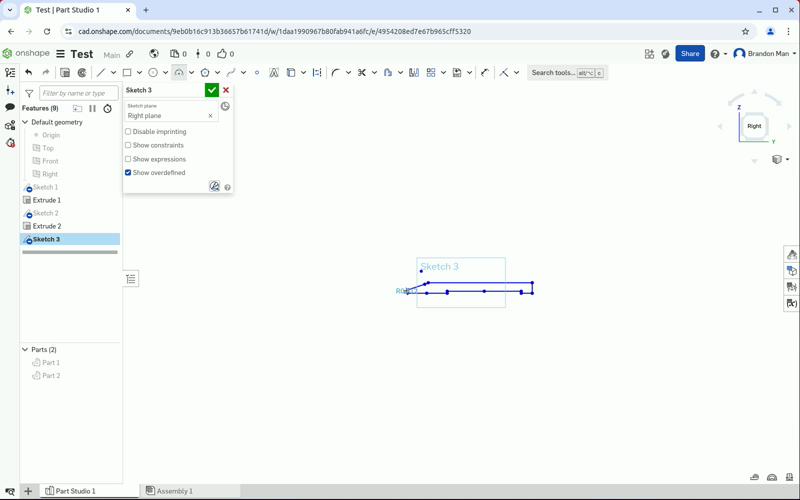
scroll(6)
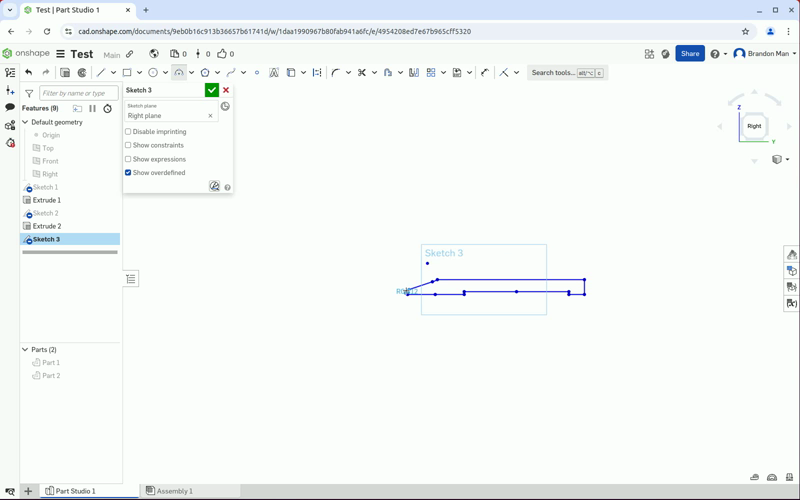
scroll(6)
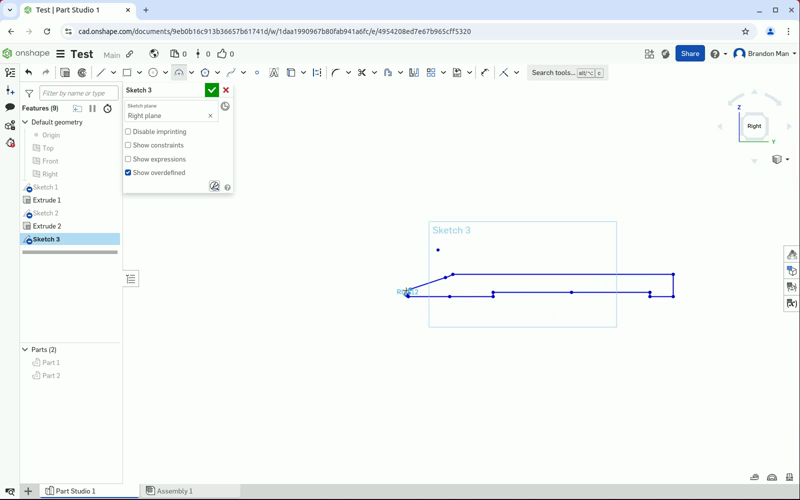
scroll(6)
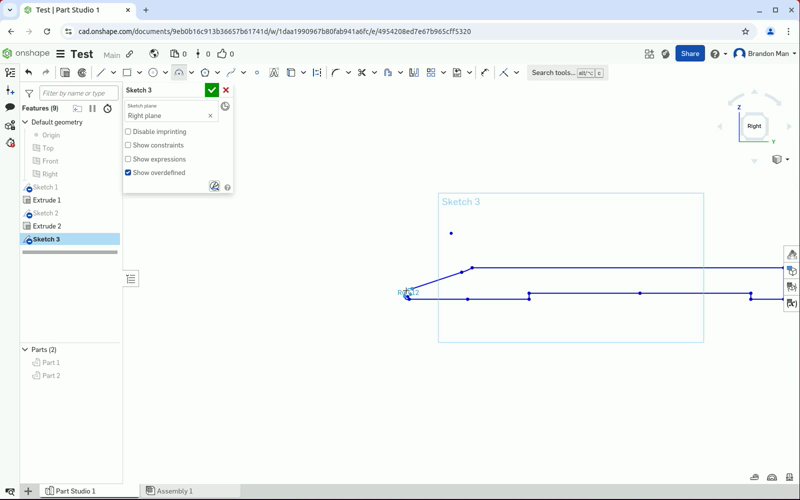
scroll(6)
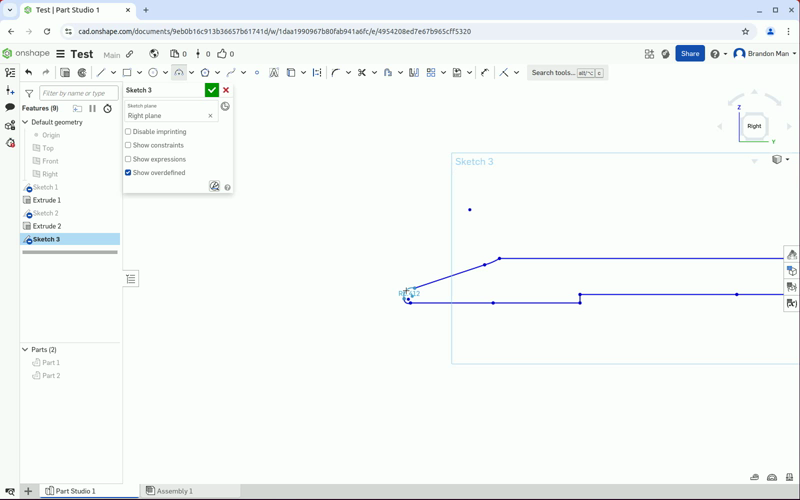
scroll(6)
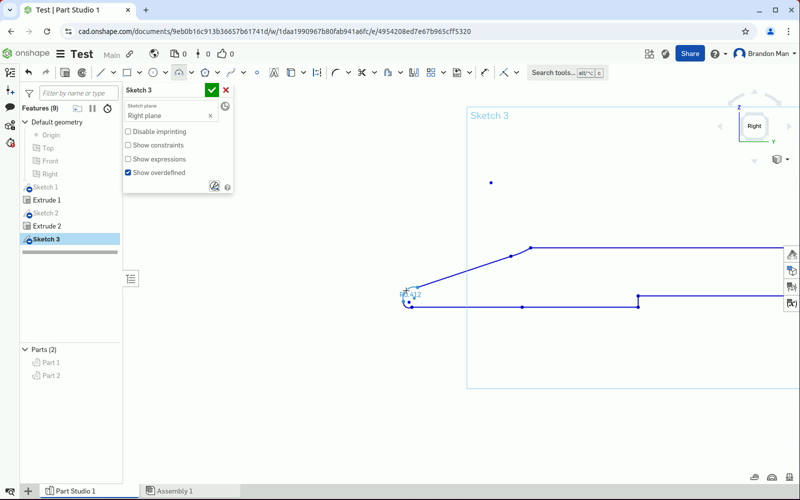
scroll(6)
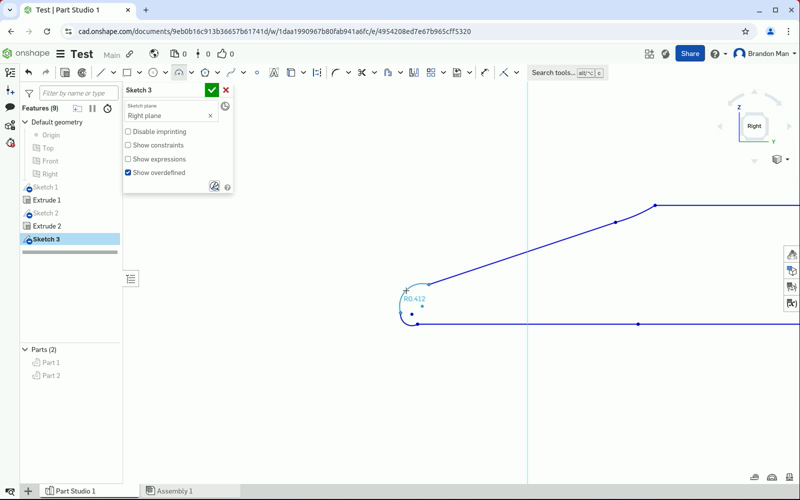
click(406, 290)
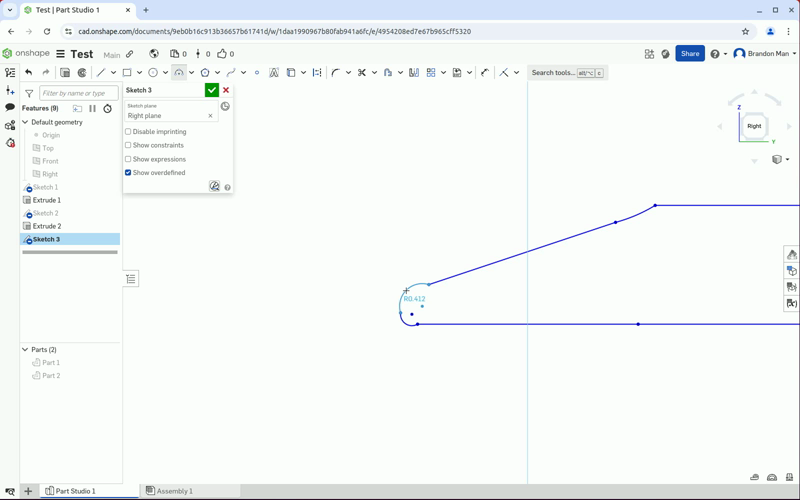
scroll(-6)
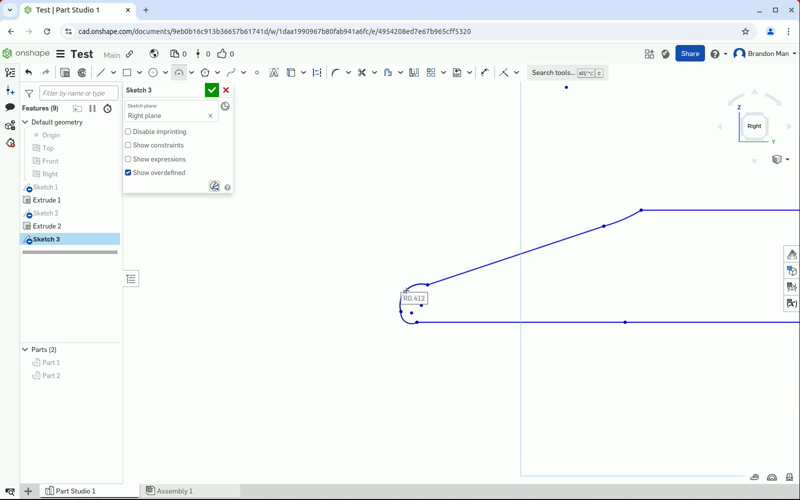
scroll(-6)
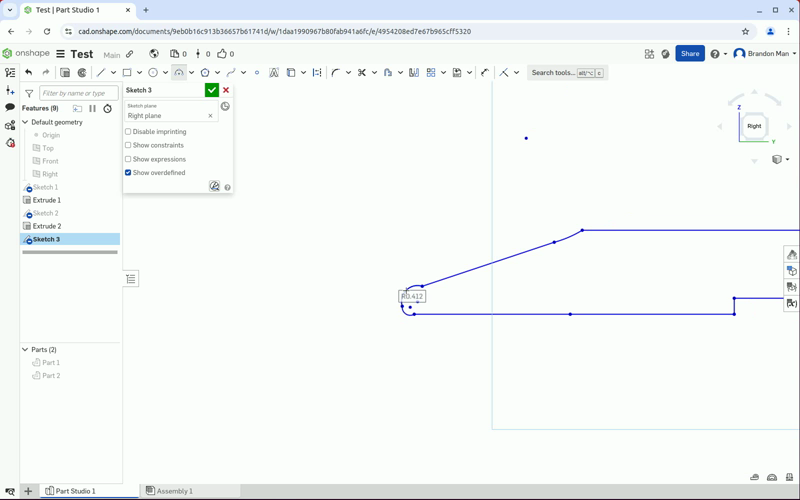
scroll(-6)
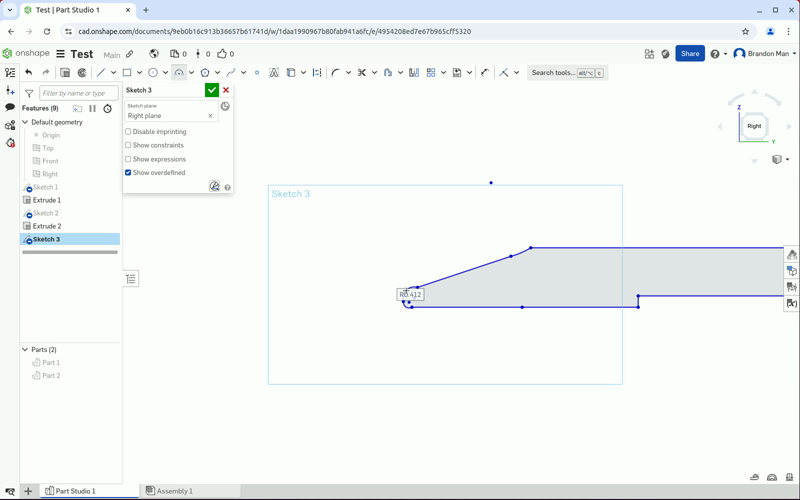
scroll(-6)
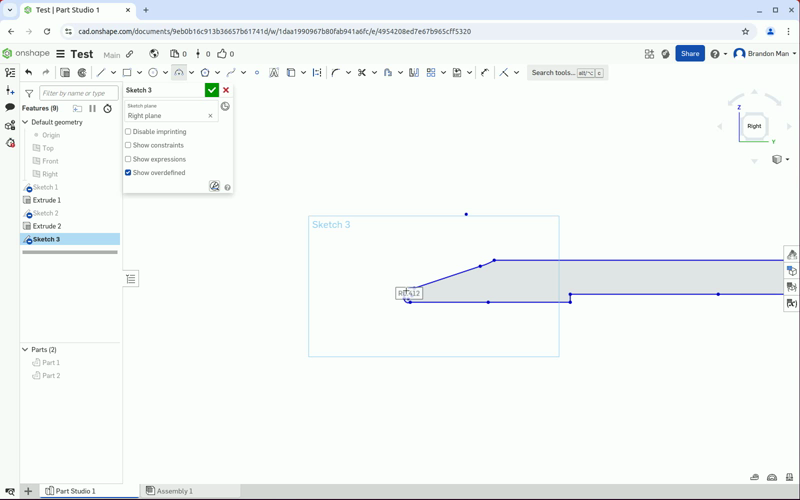
scroll(-6)
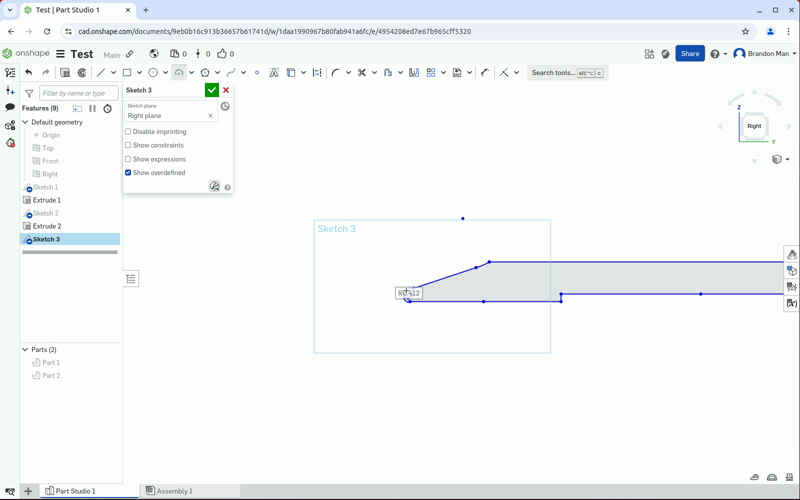
scroll(-6)
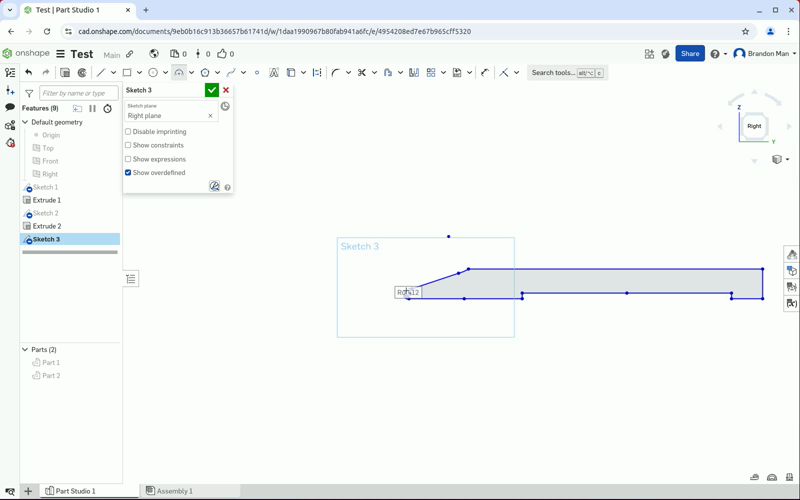
scroll(-6)
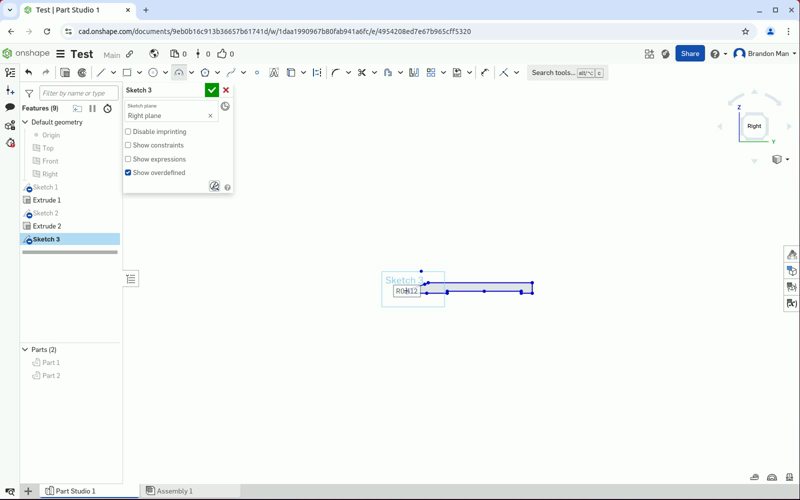
key_up(shift)
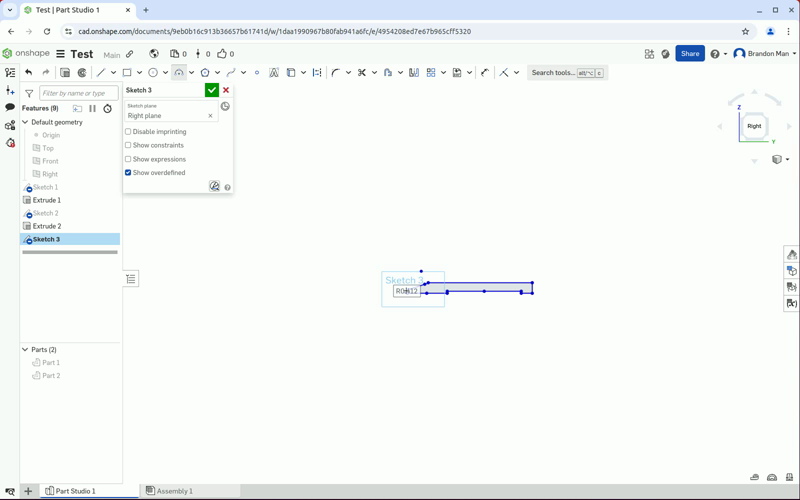
key(esc)
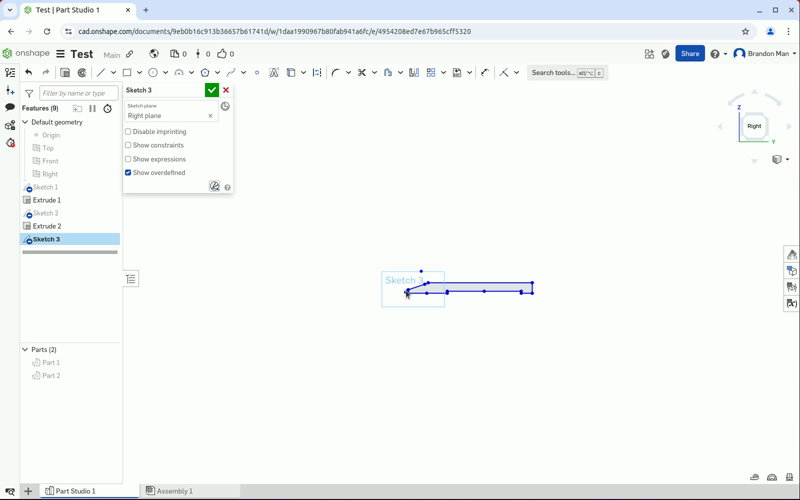
key(c)
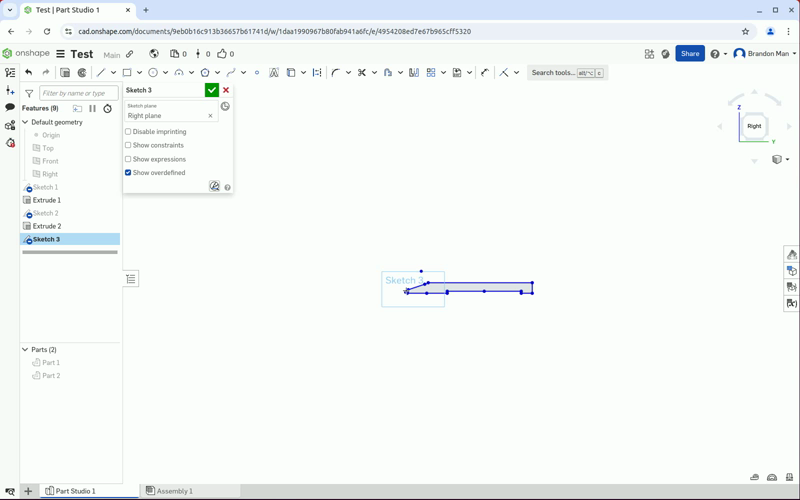
key_down(shift)
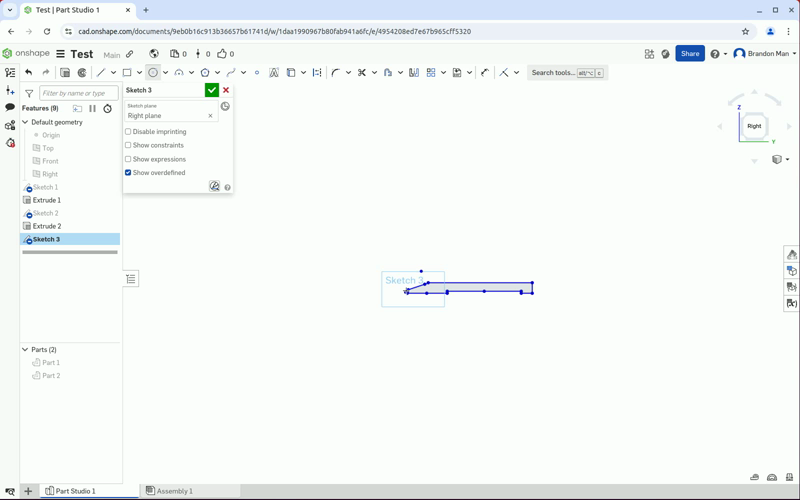
mouse_move(484, 288)
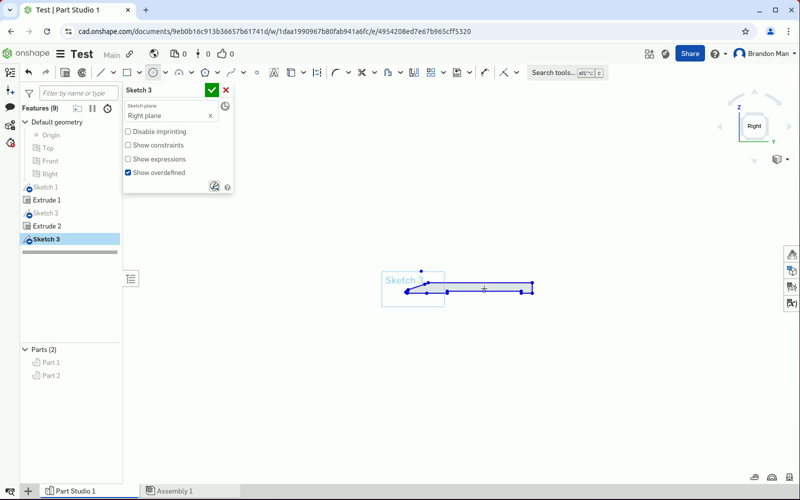
scroll(6)
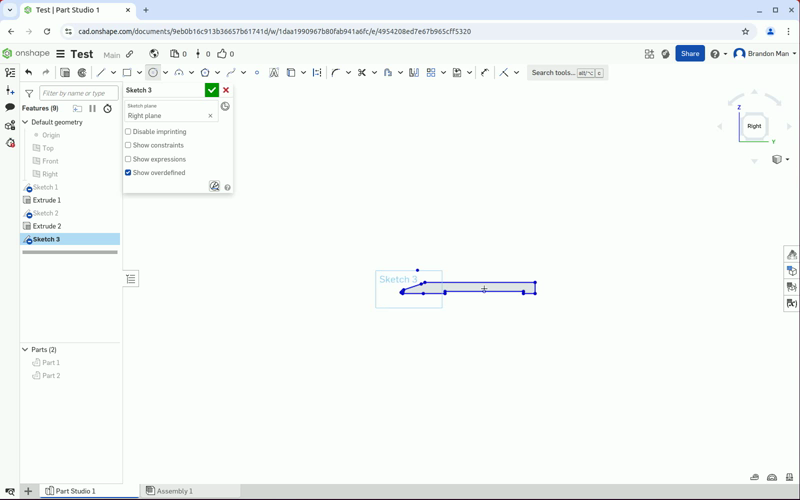
scroll(6)
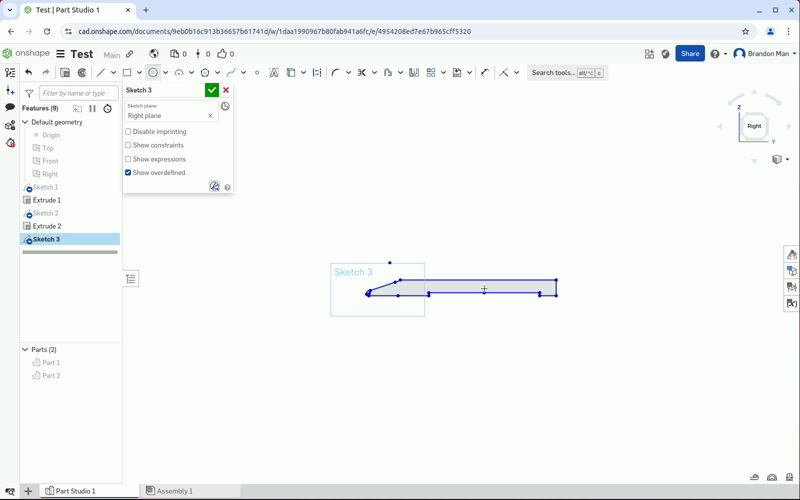
scroll(6)
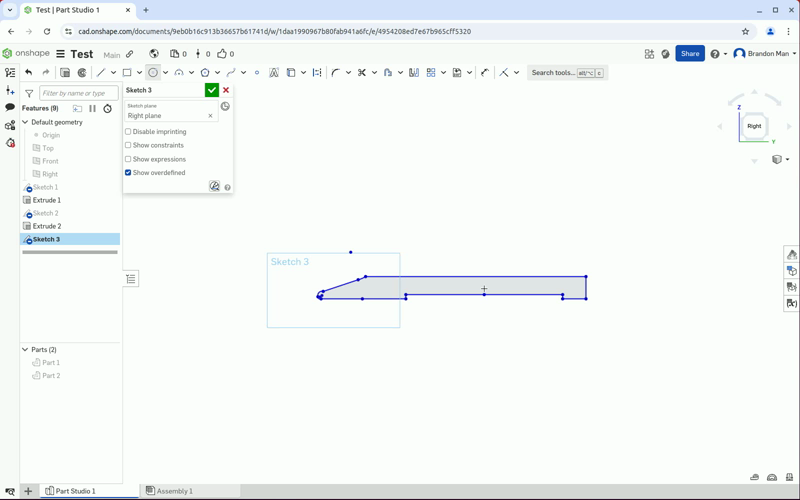
scroll(6)
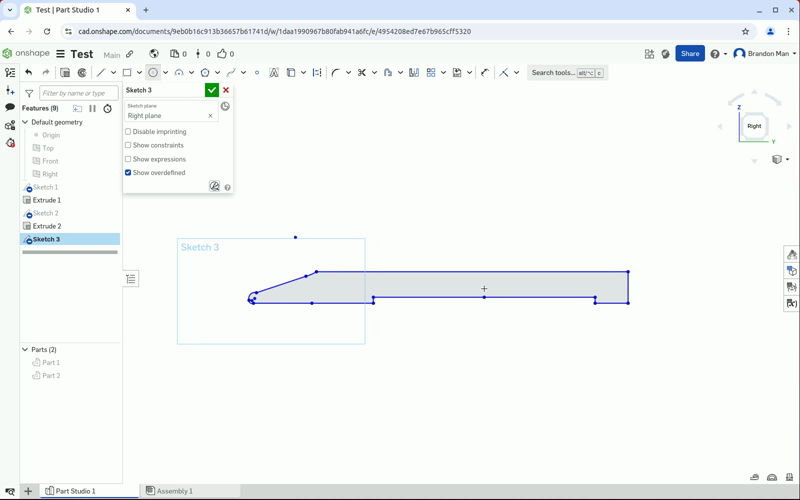
scroll(6)
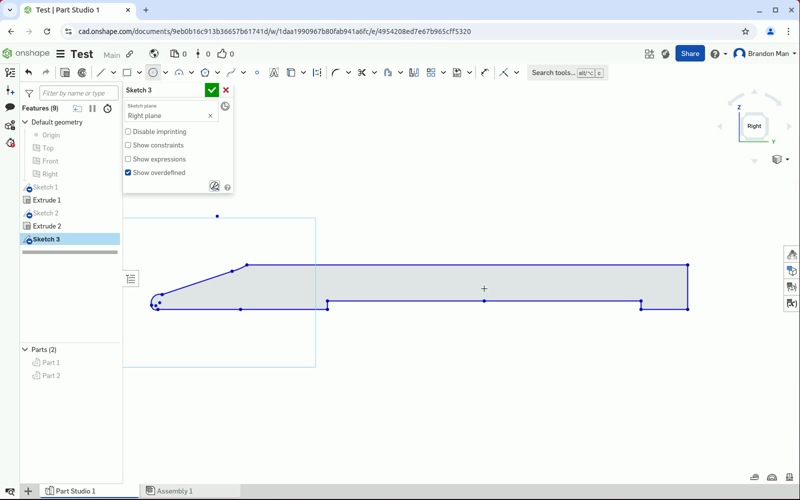
scroll(6)
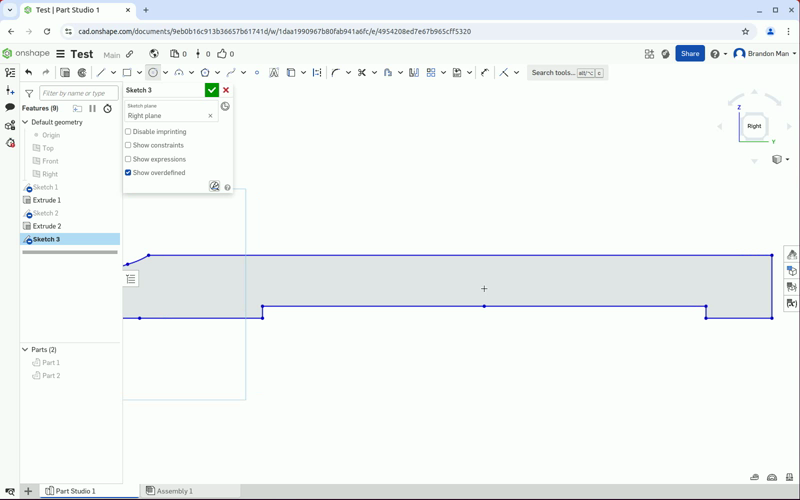
scroll(6)
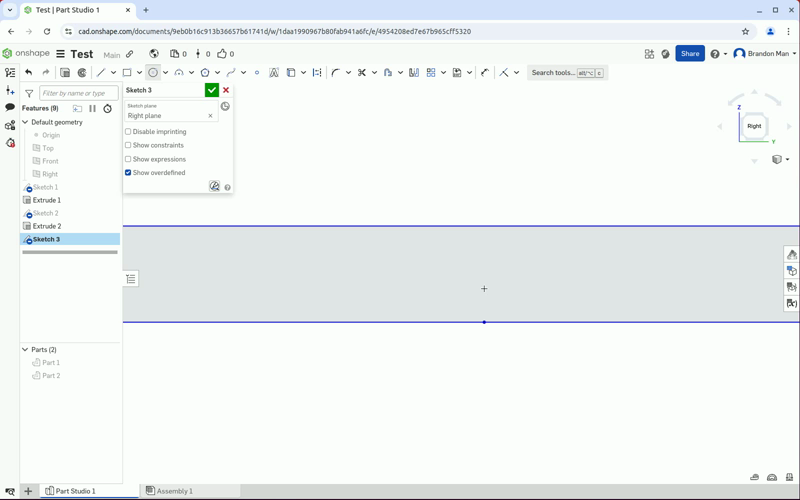
click(484, 288)
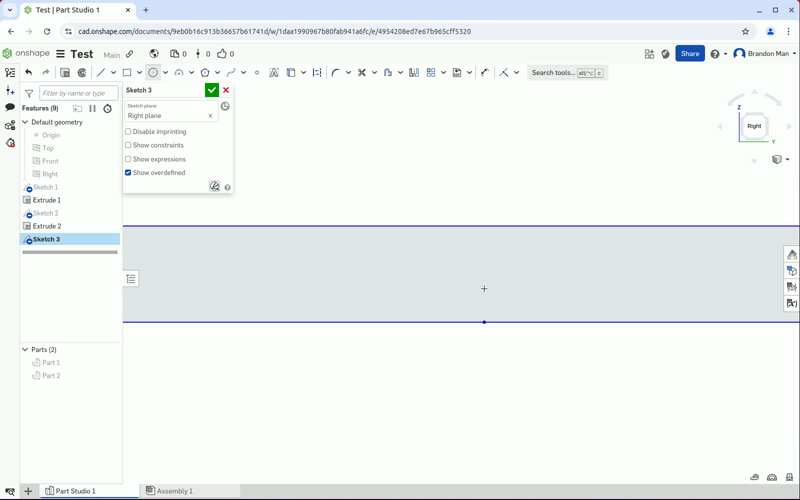
scroll(-6)
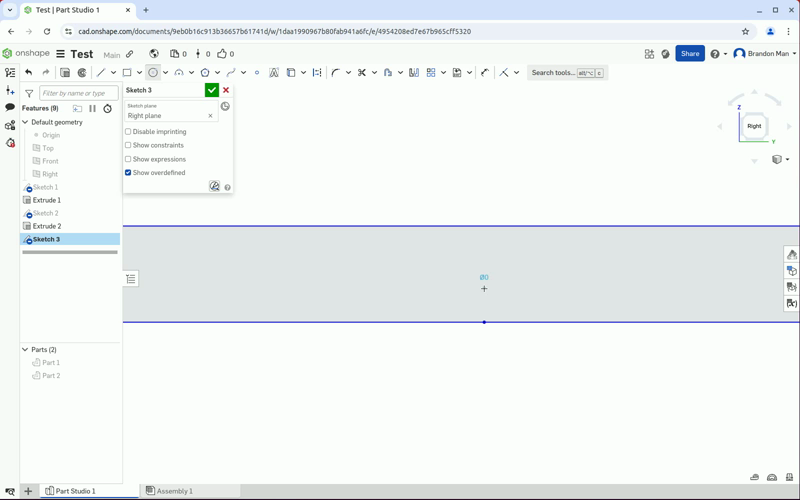
scroll(-6)
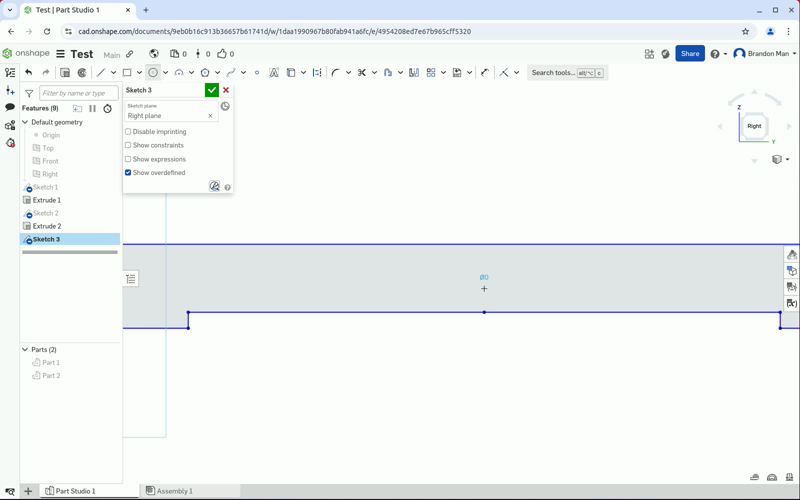
scroll(-6)
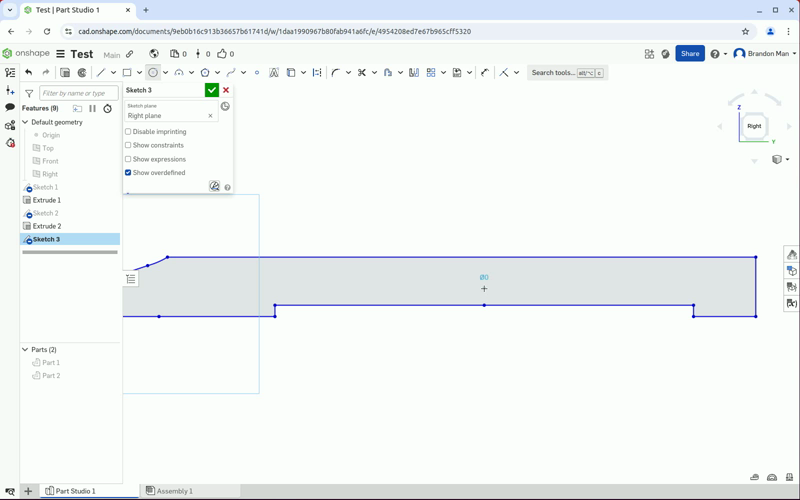
scroll(-6)
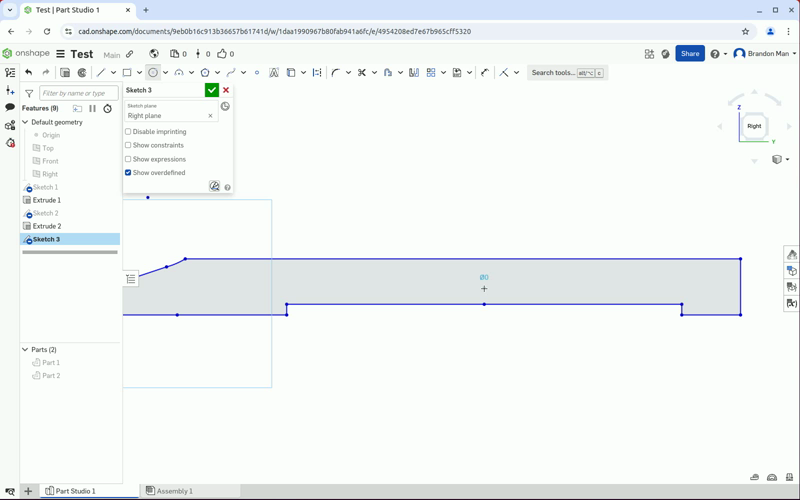
scroll(-6)
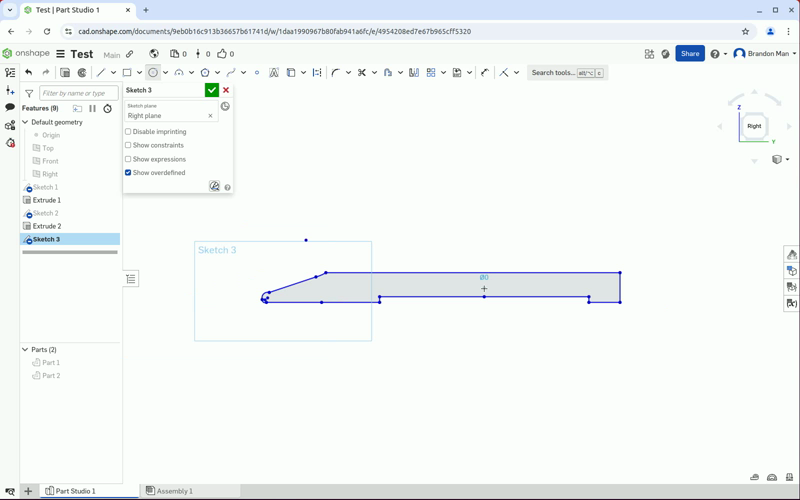
scroll(-6)
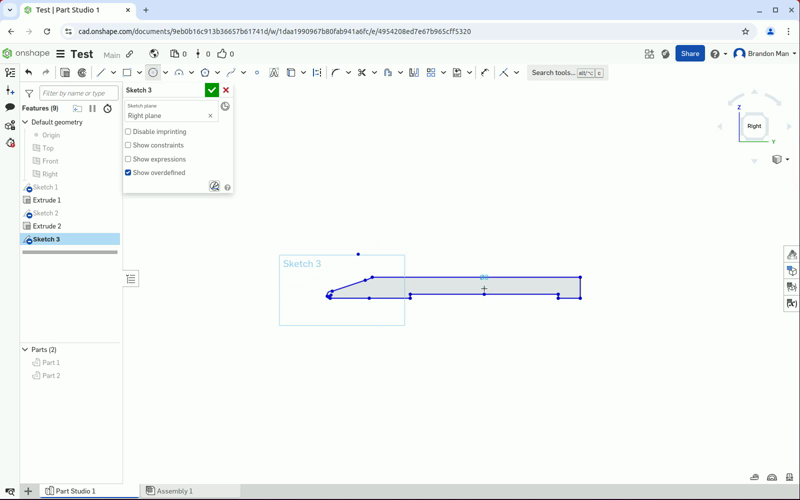
scroll(-6)
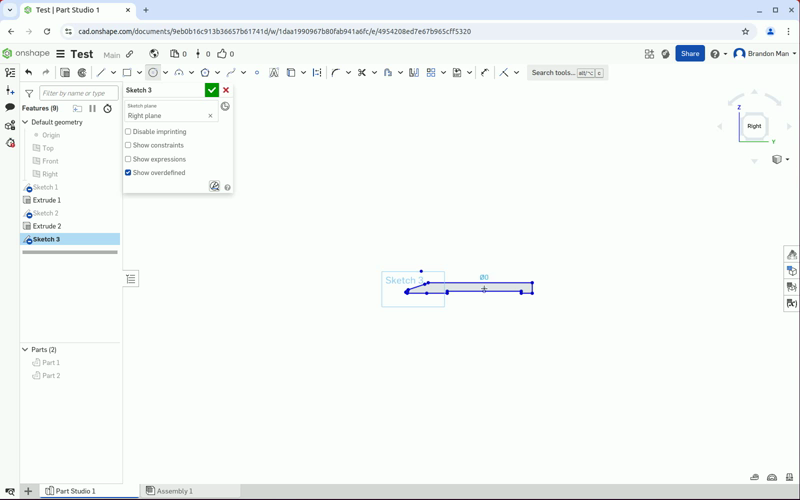
key_up(shift)
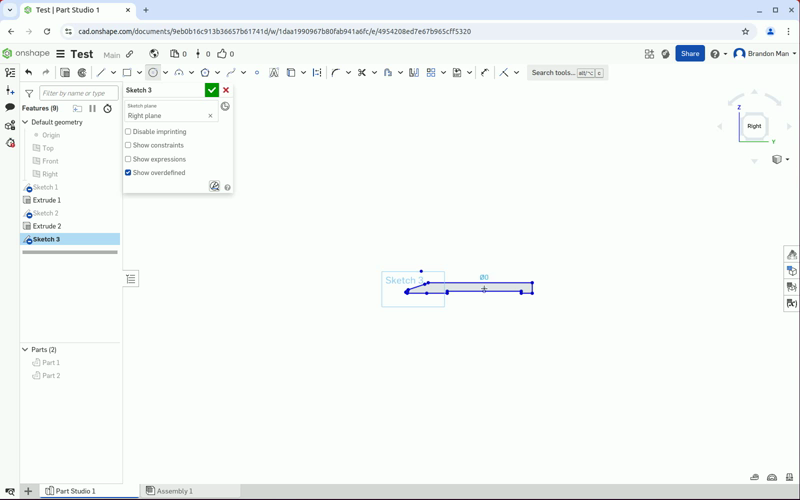
mouse_move(485, 288)
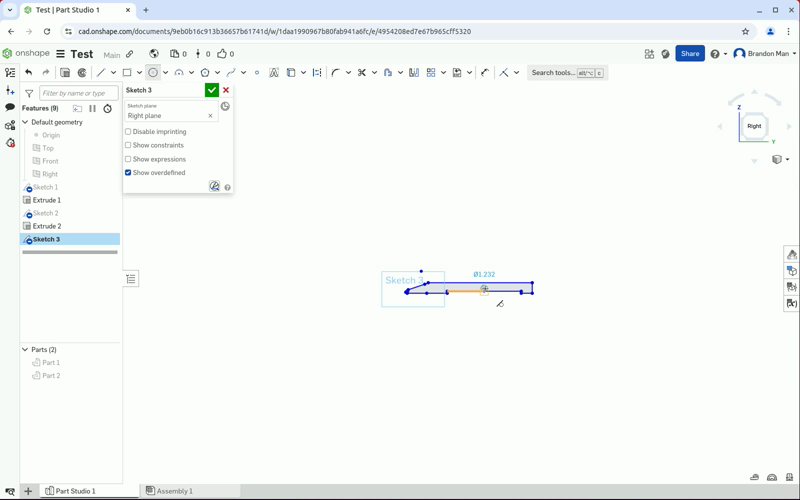
scroll(6)
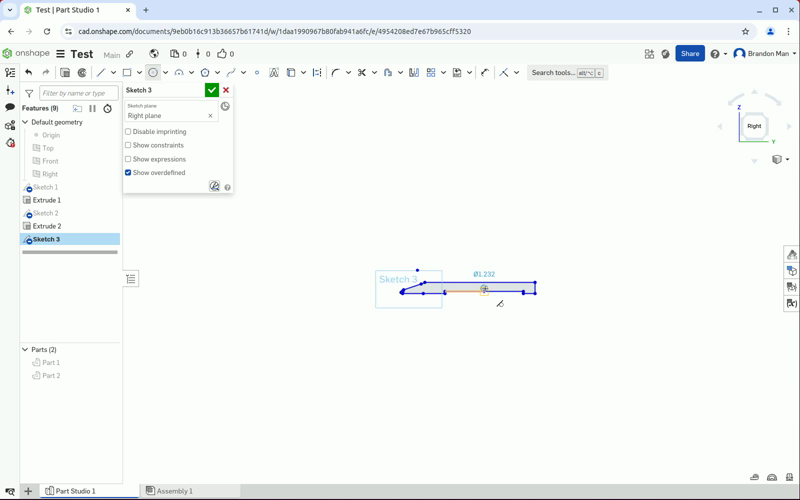
scroll(6)
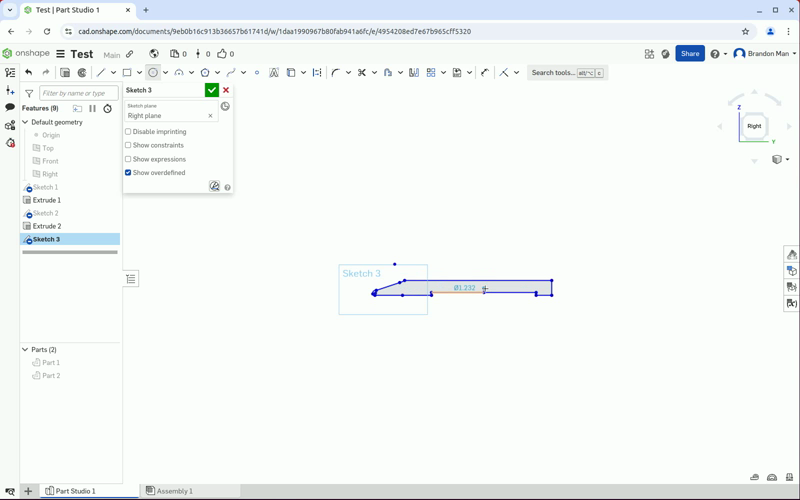
scroll(6)
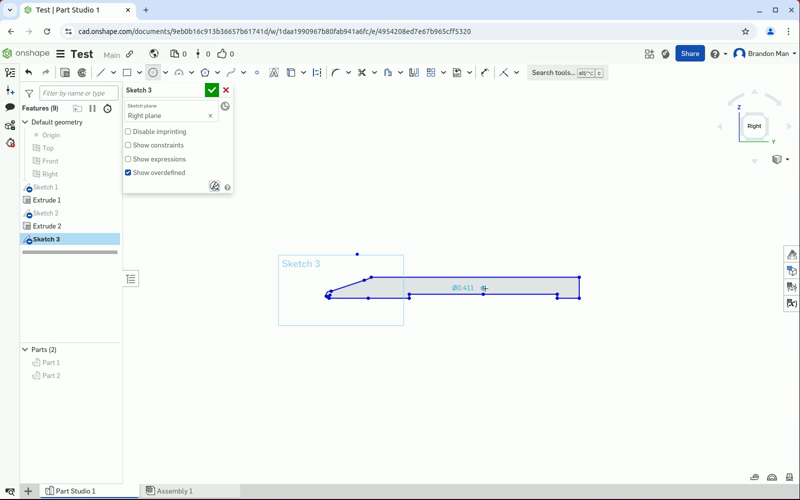
scroll(6)
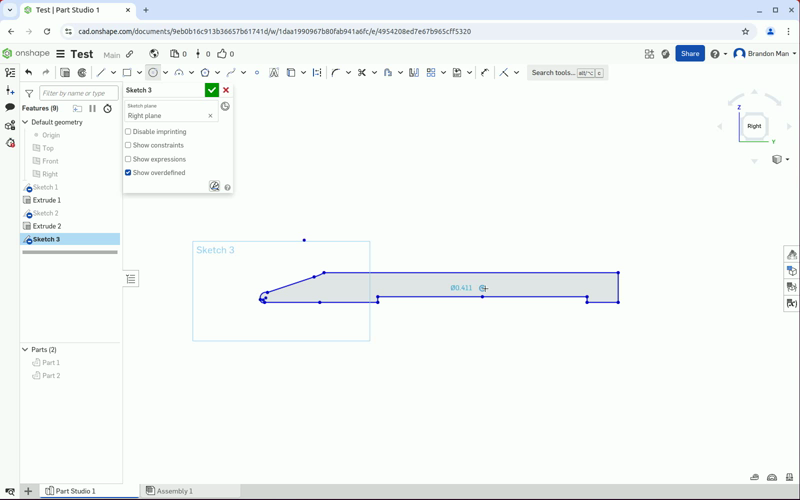
scroll(6)
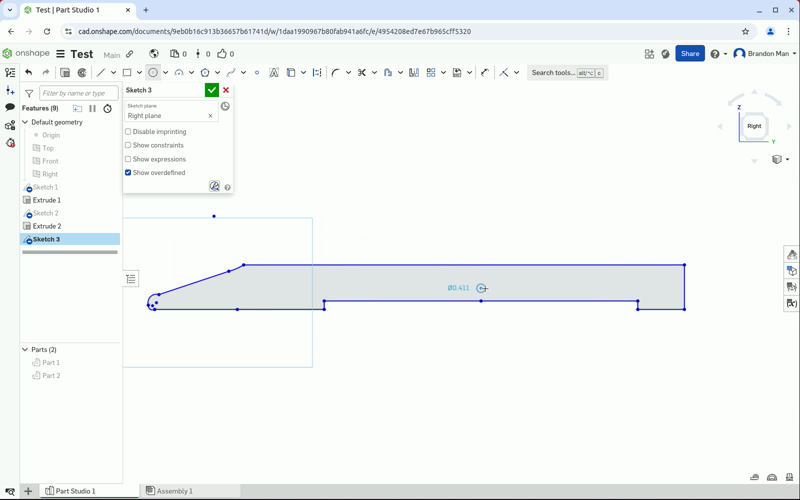
scroll(6)
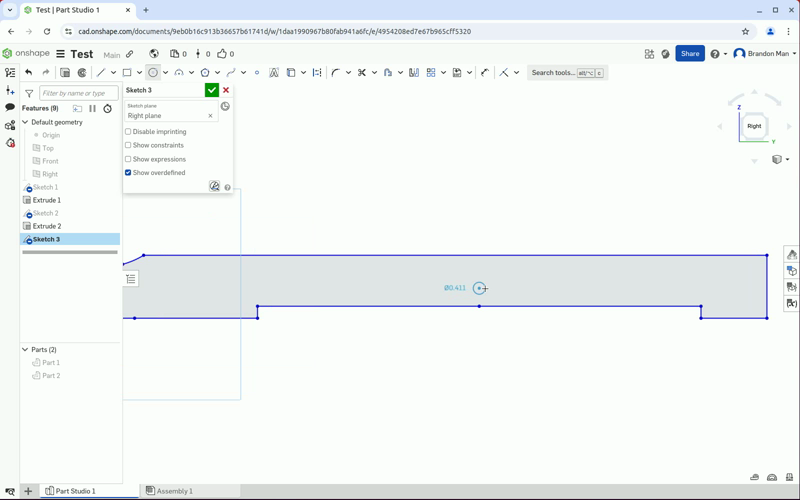
scroll(6)
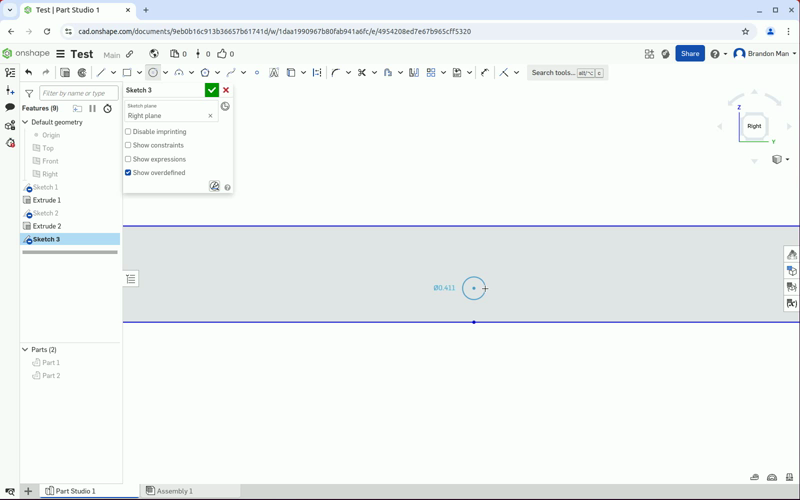
click(485, 288)
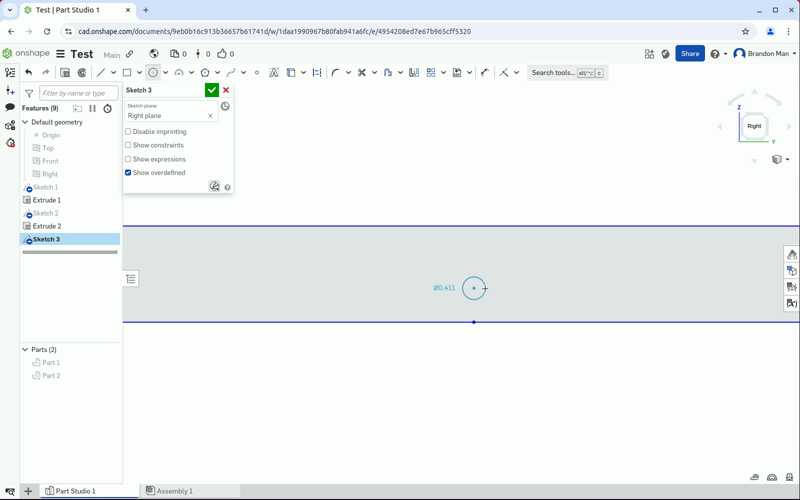
scroll(-6)
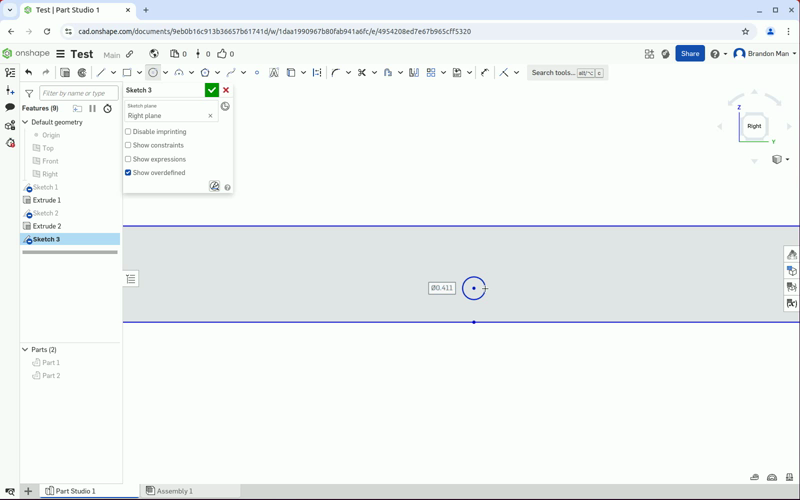
scroll(-6)
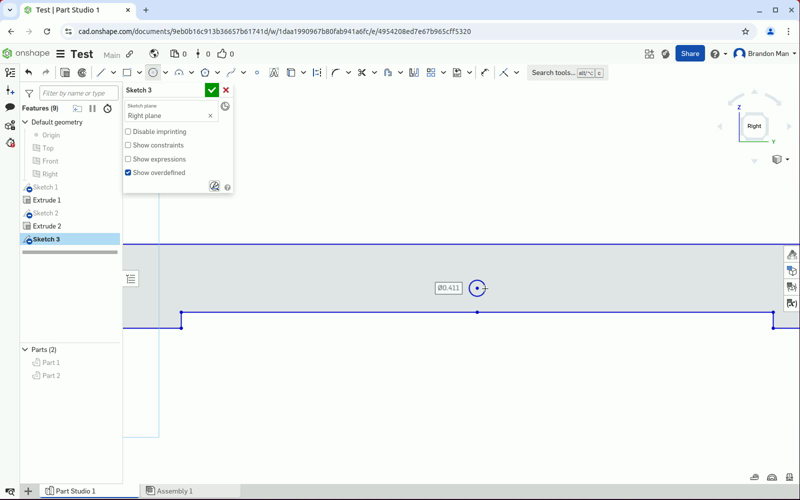
scroll(-6)
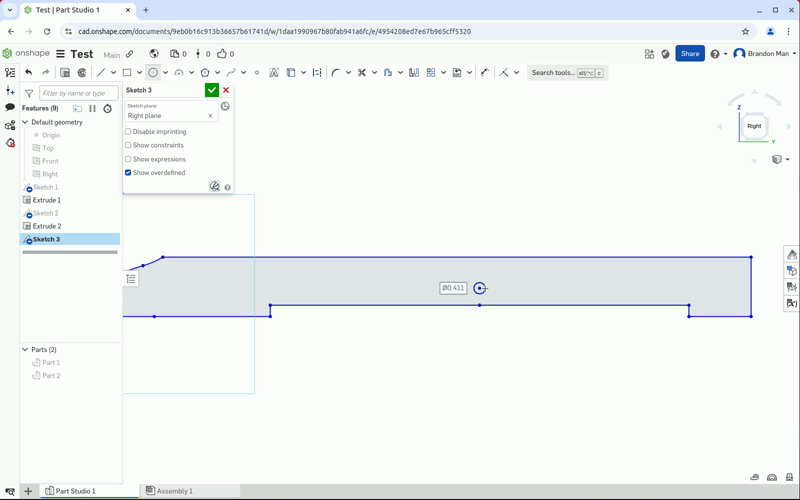
scroll(-6)
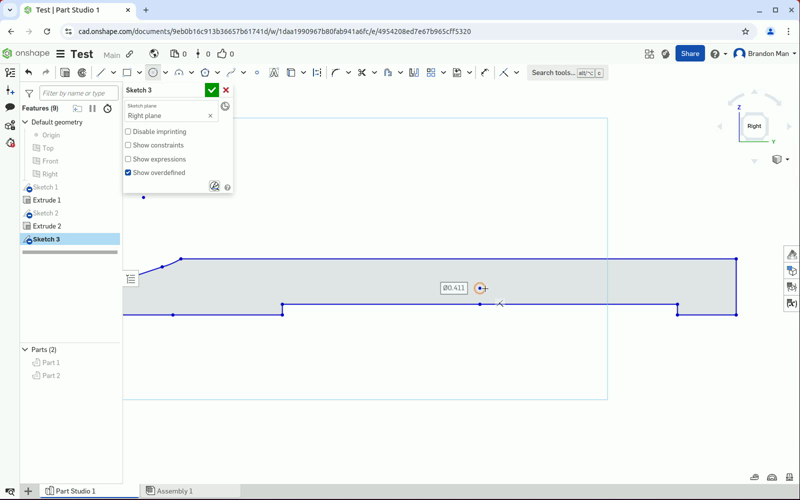
scroll(-6)
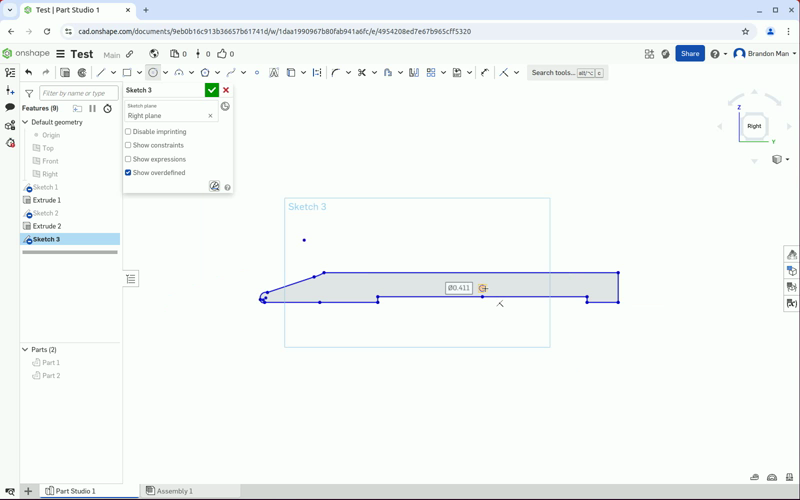
scroll(-6)
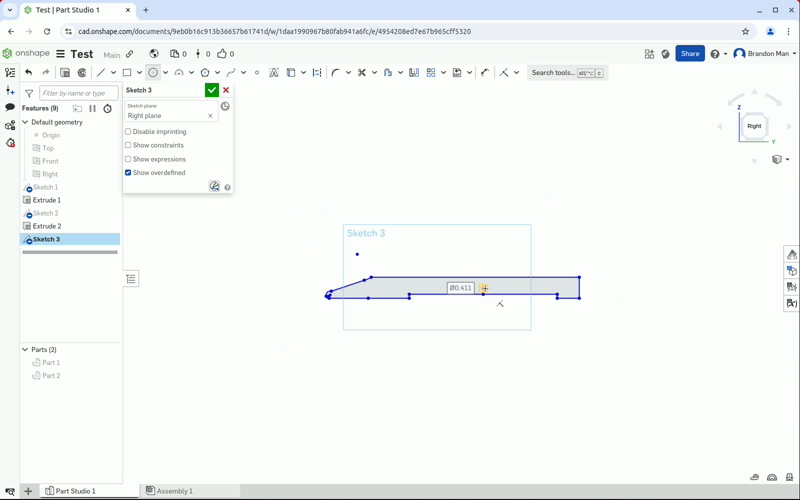
scroll(-6)
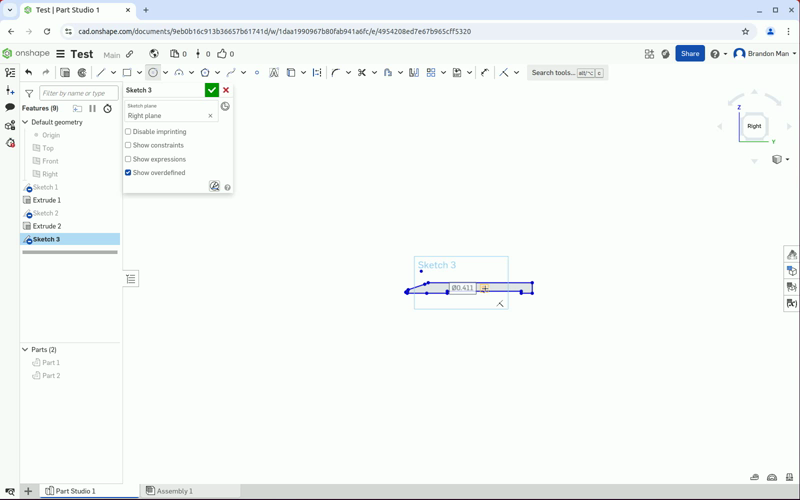
key(esc)
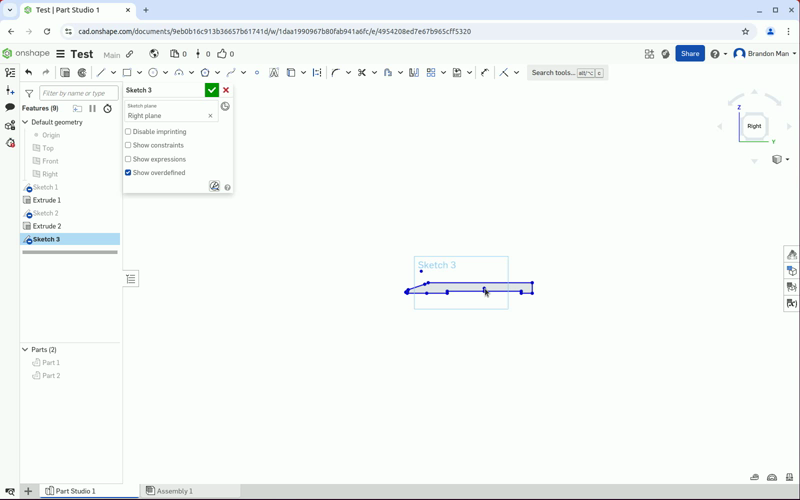
mouse_move(526, 289)
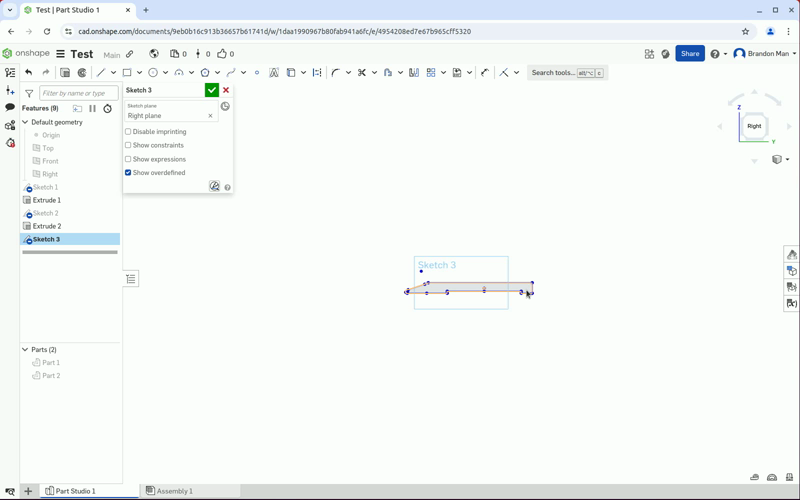
scroll(6)
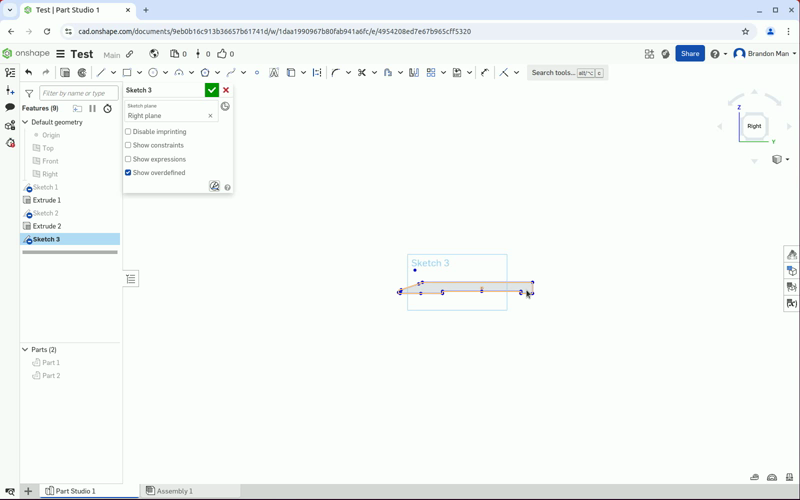
scroll(6)
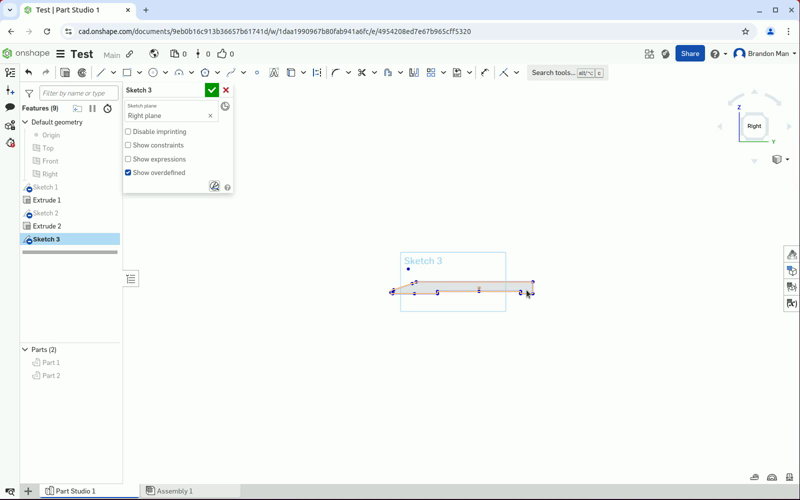
scroll(6)
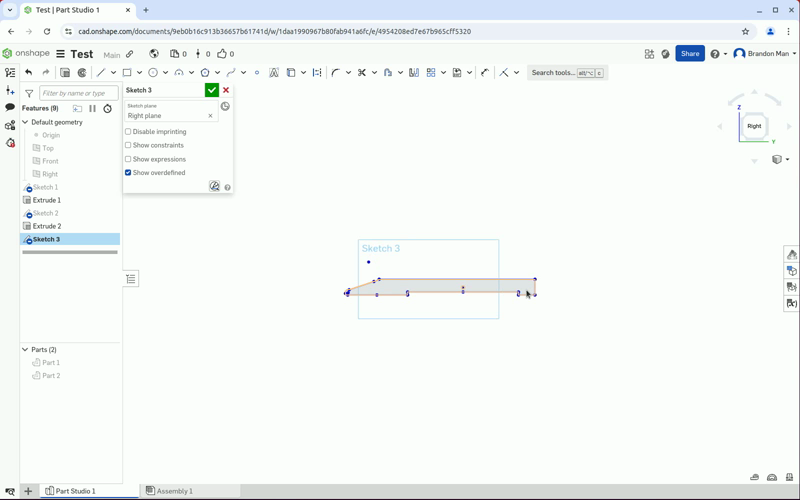
scroll(6)
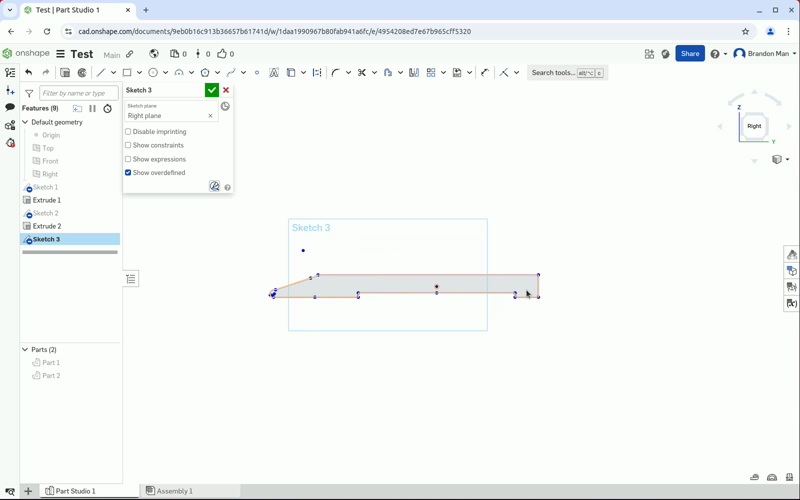
scroll(6)
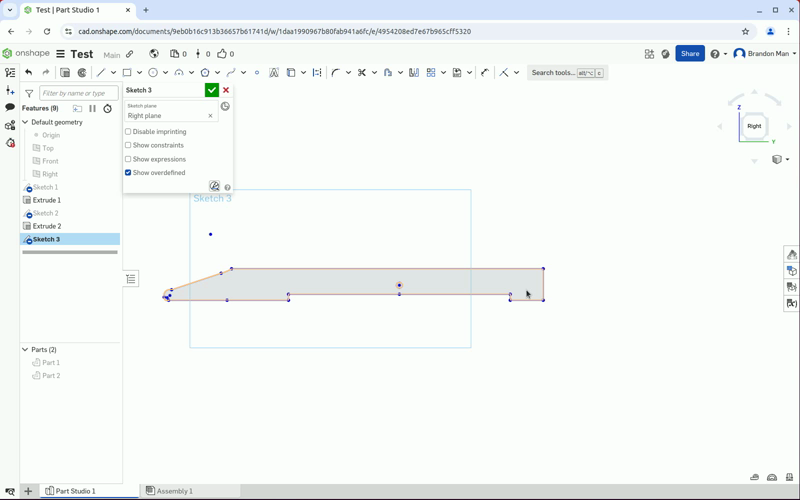
scroll(6)
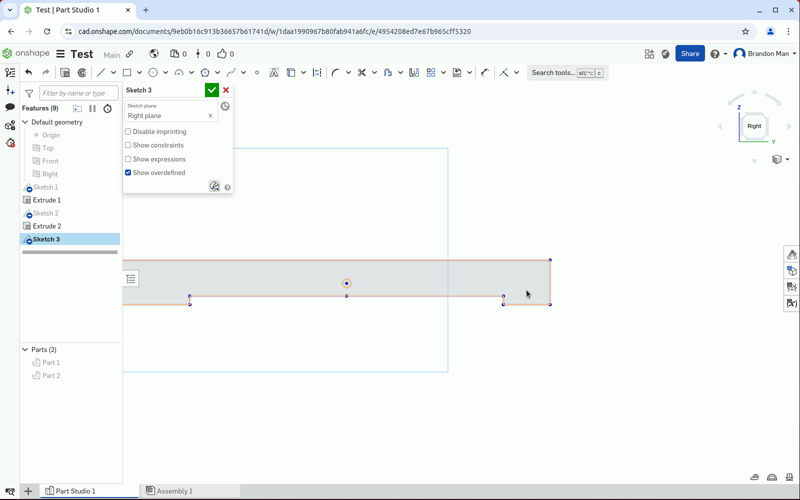
scroll(6)
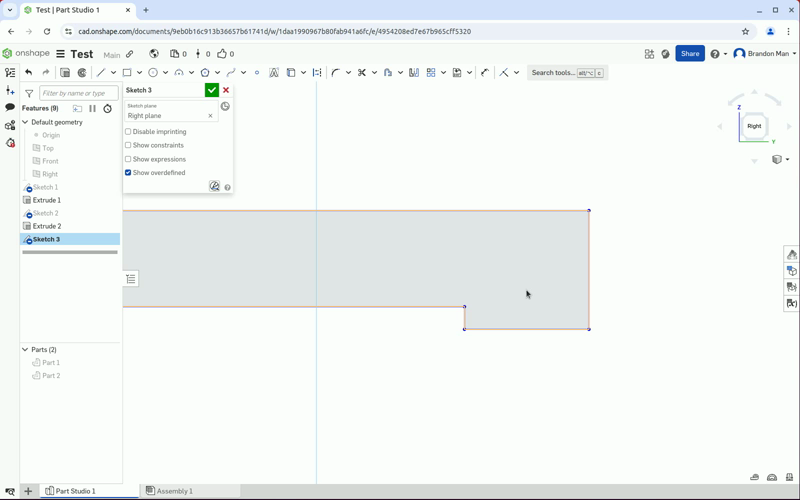
click(526, 289)
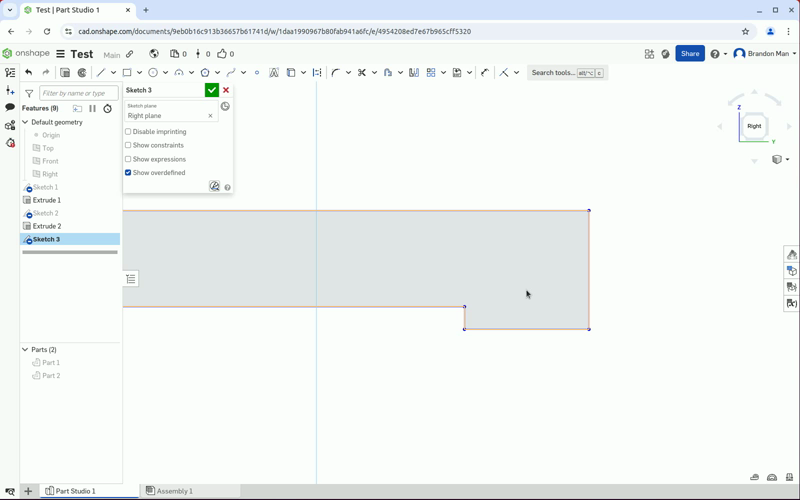
scroll(-6)
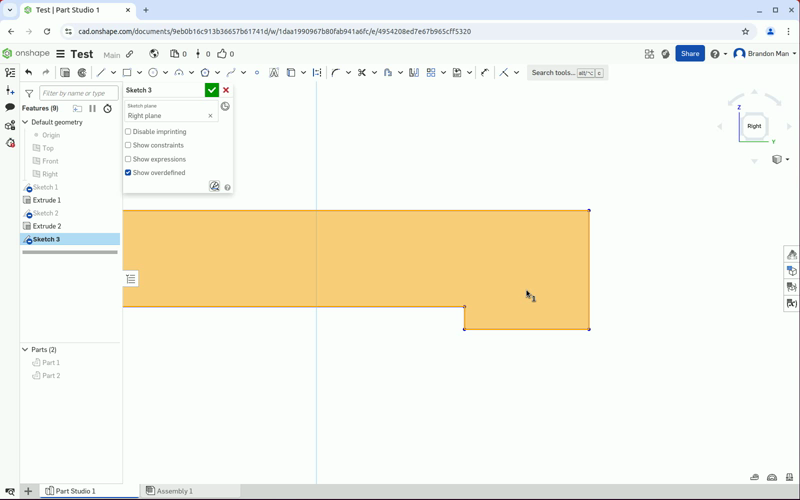
scroll(-6)
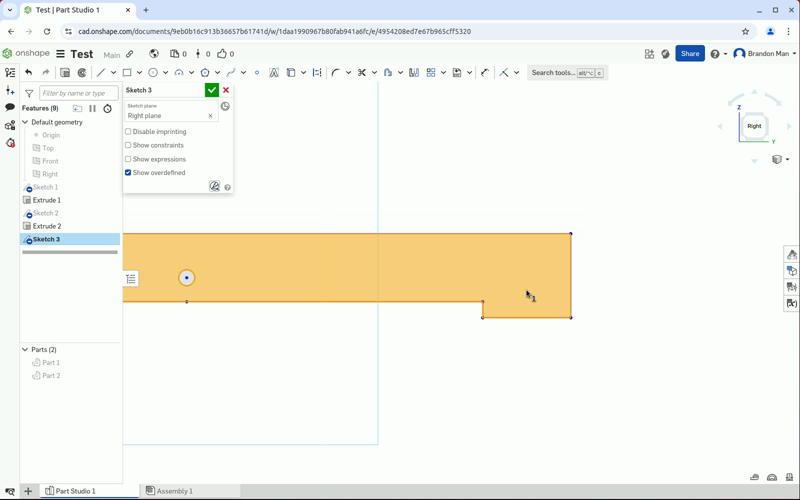
scroll(-6)
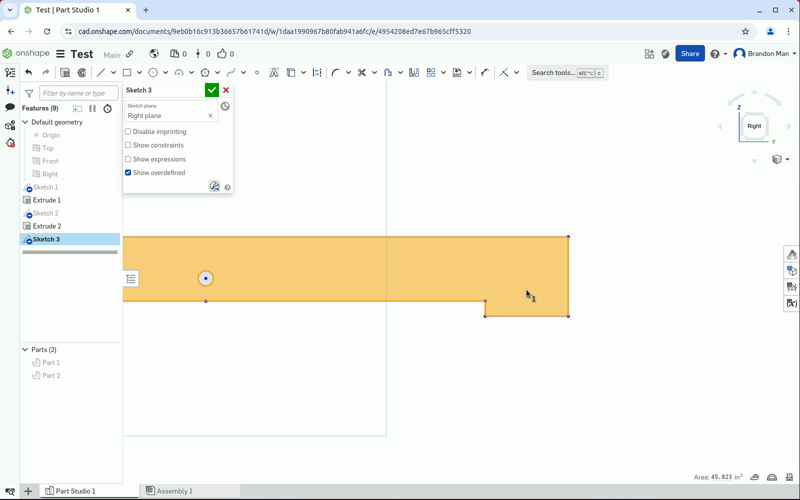
scroll(-6)
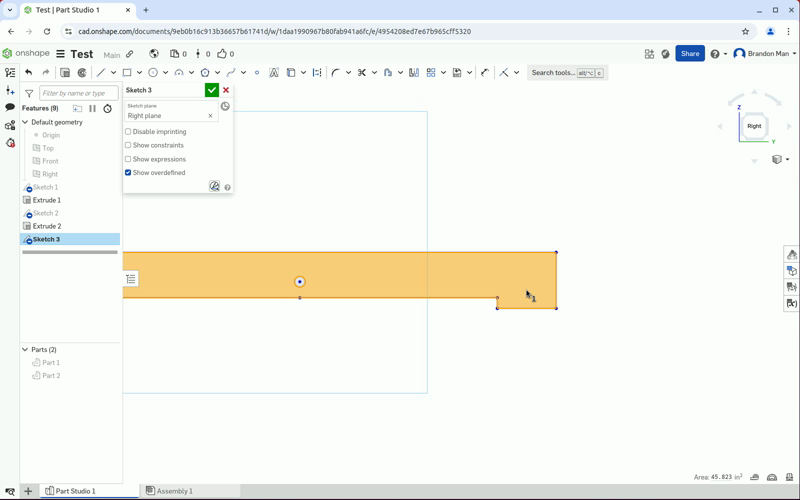
scroll(-6)
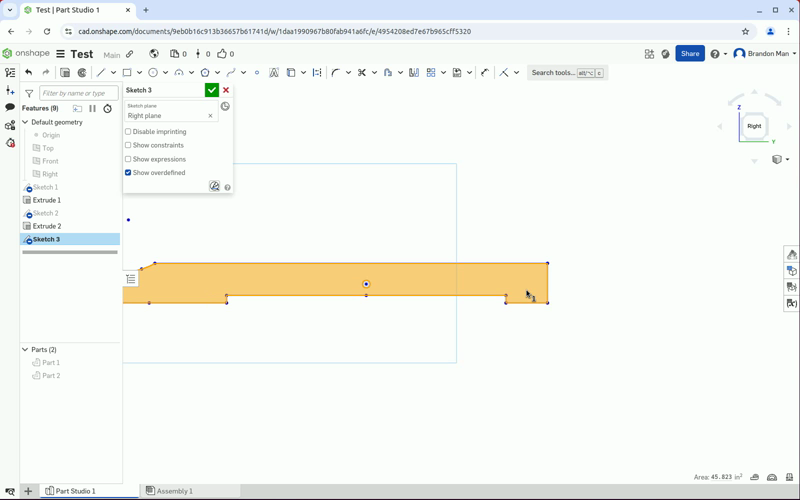
scroll(-6)
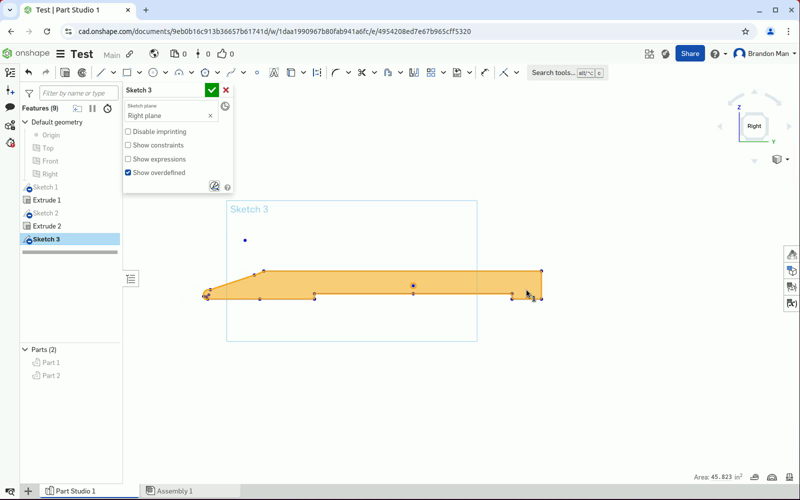
scroll(-6)
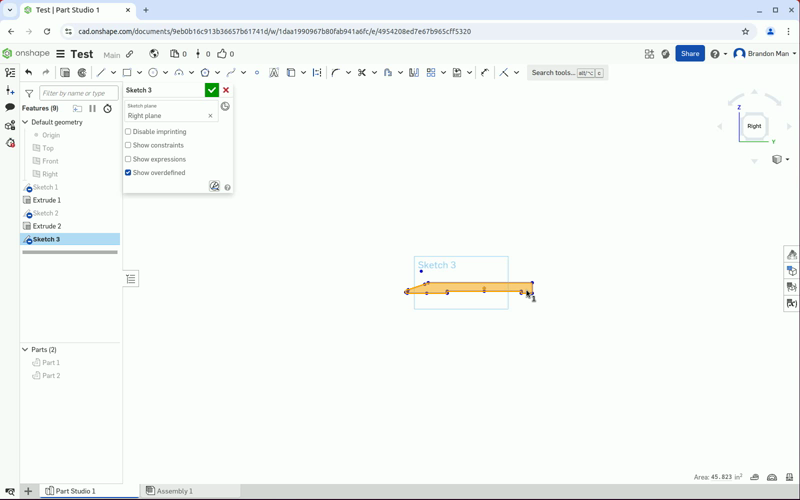
mouse_move(73, 352)
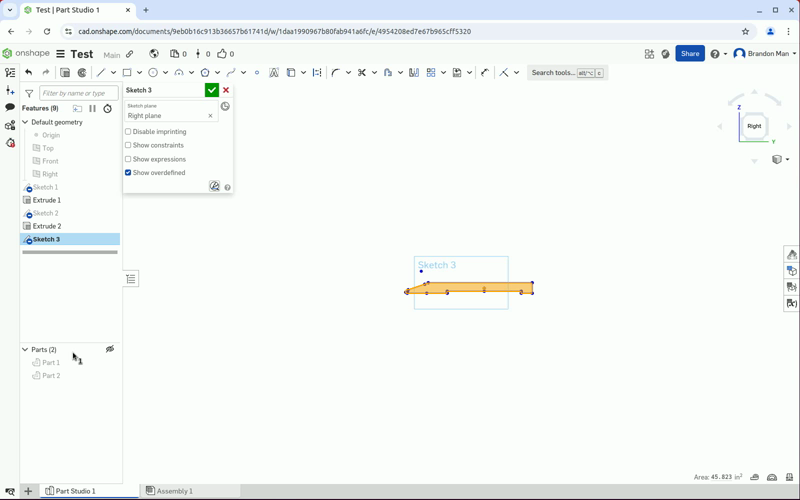
key(shift+y)
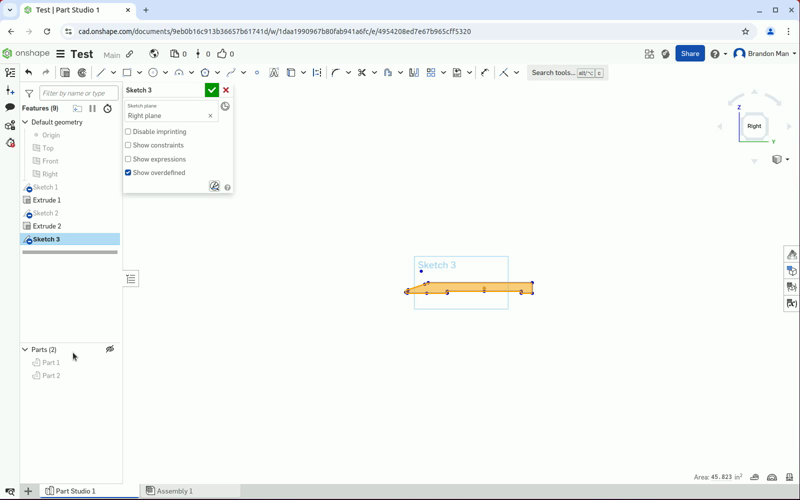
key(shift+e)
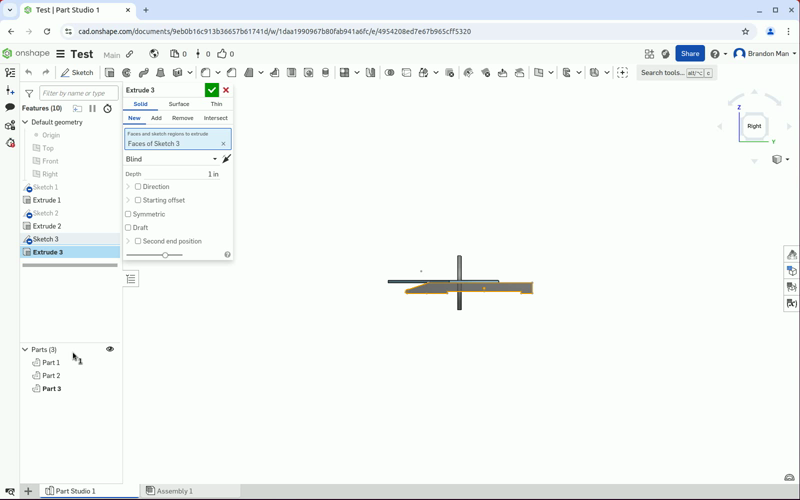
mouse_move(143, 106)
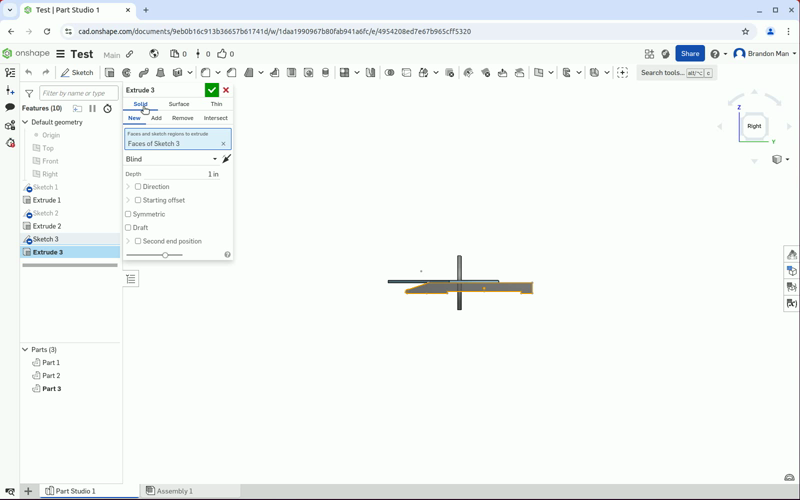
click(143, 106)
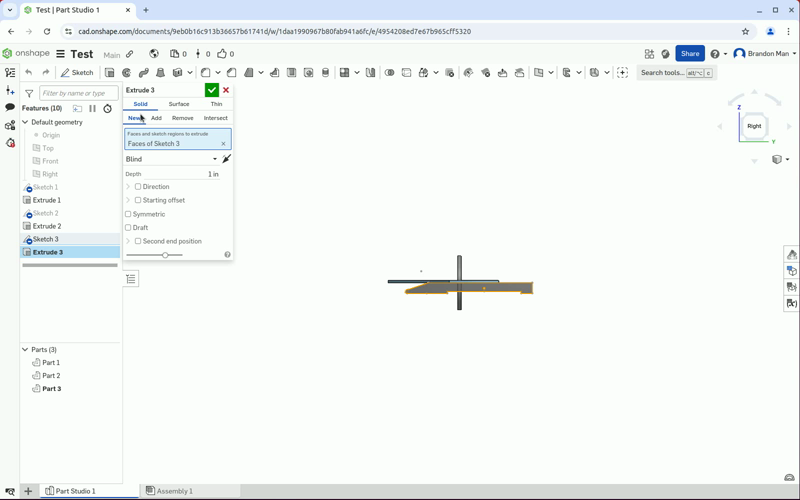
mouse_move(137, 120)
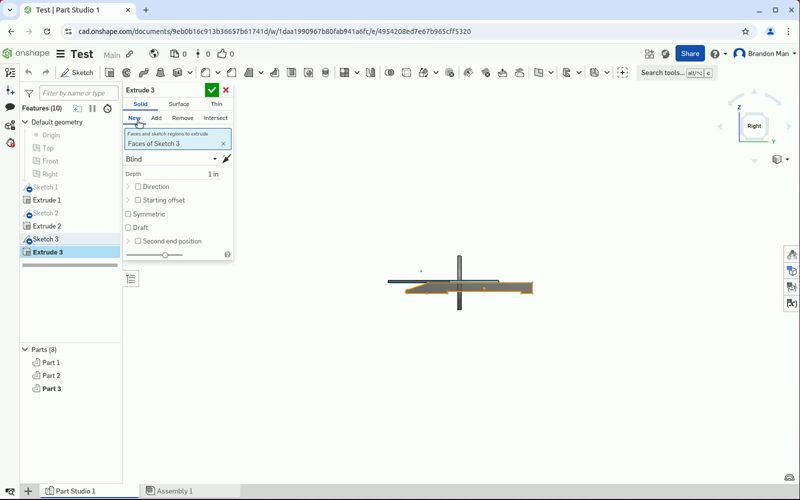
click(137, 120)
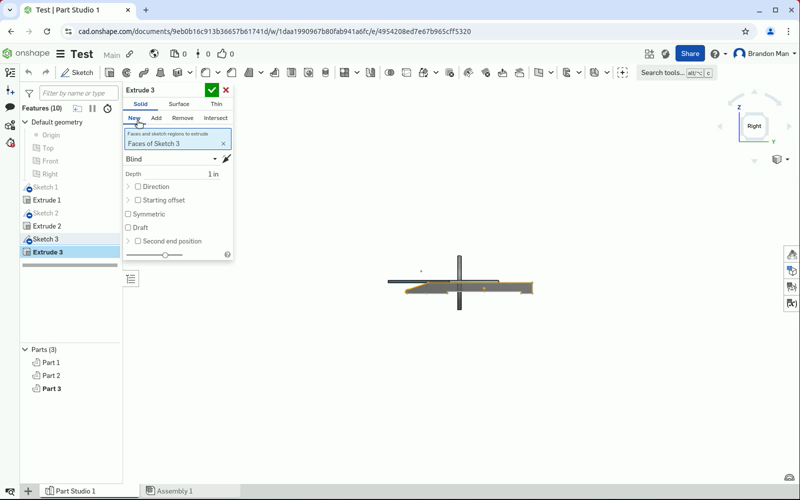
key(tab, 4)
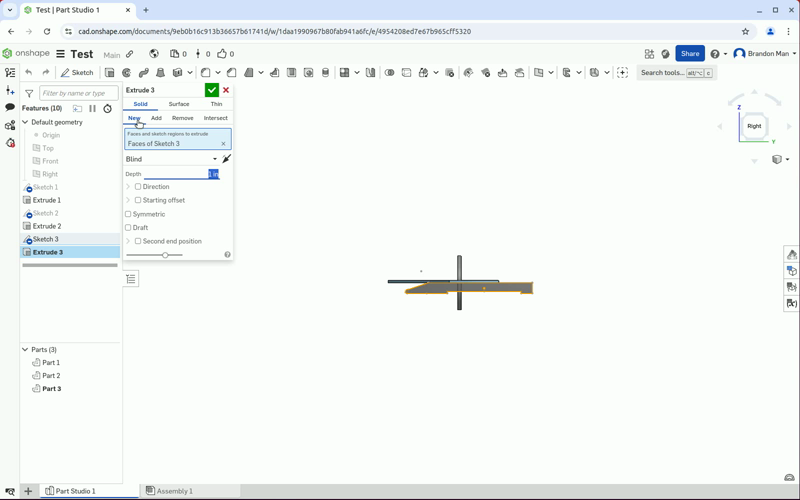
text(2.166)
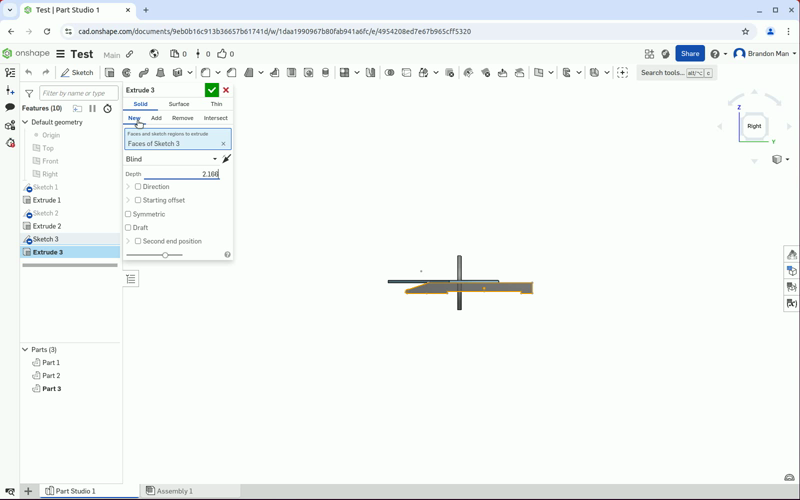
key(enter)
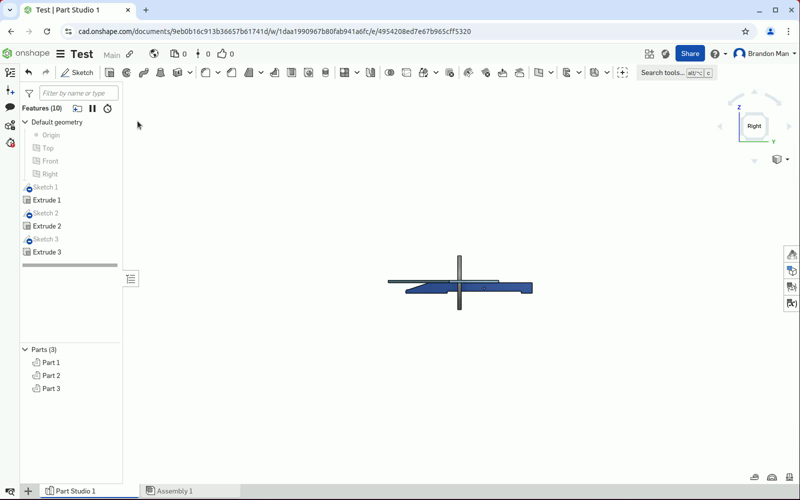
key(shift+h)
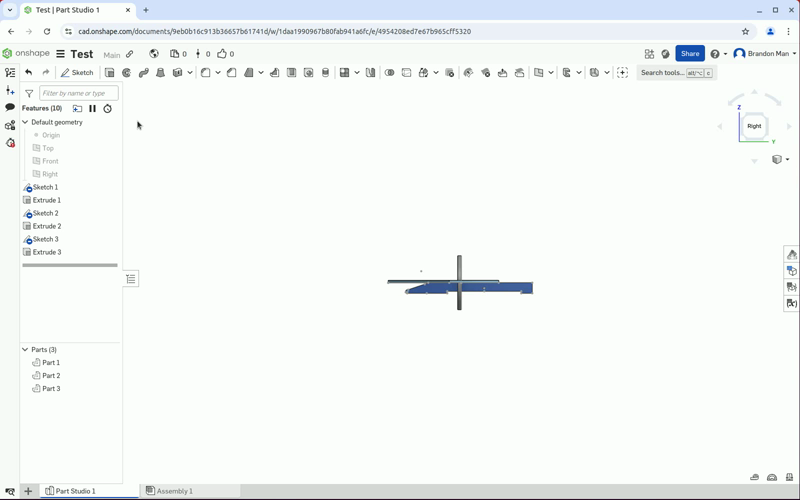
key(shift+h)
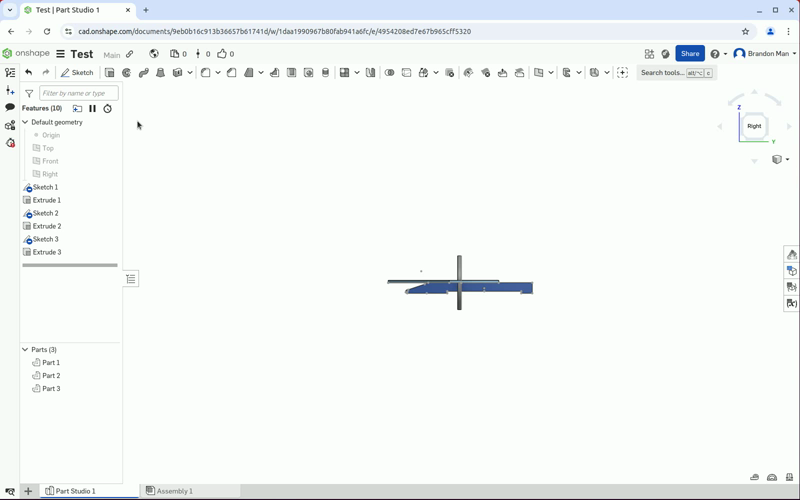
key(shift+7)
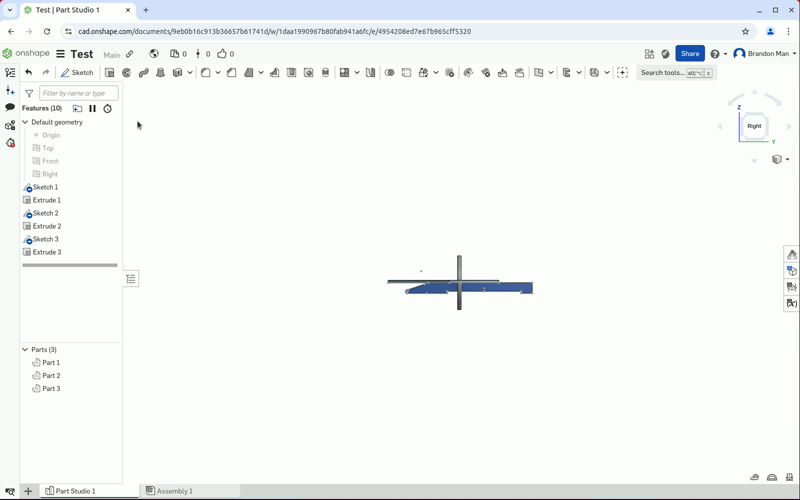
key(right, 2)
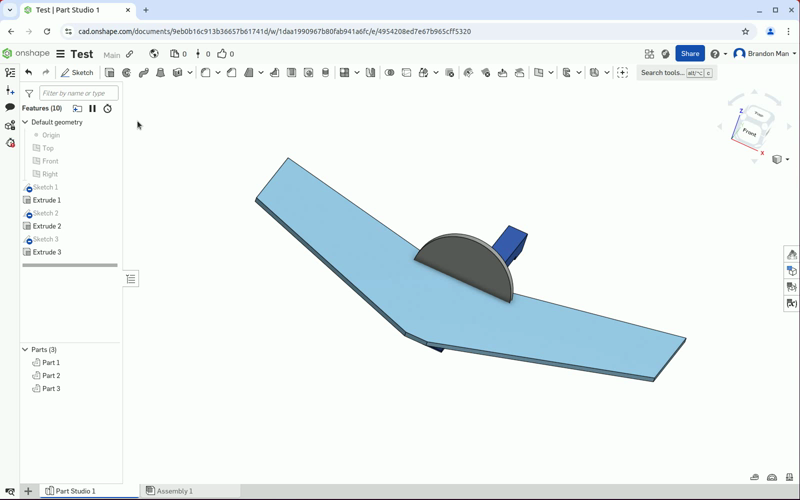
key(down, 2)
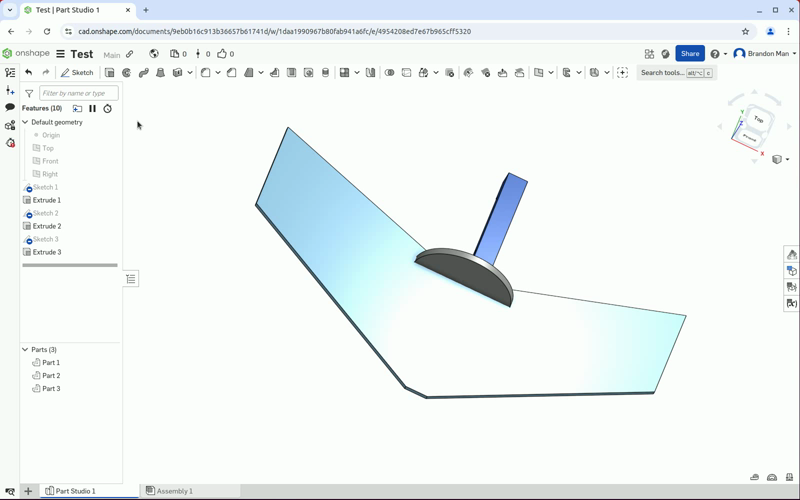
key(up, 2)
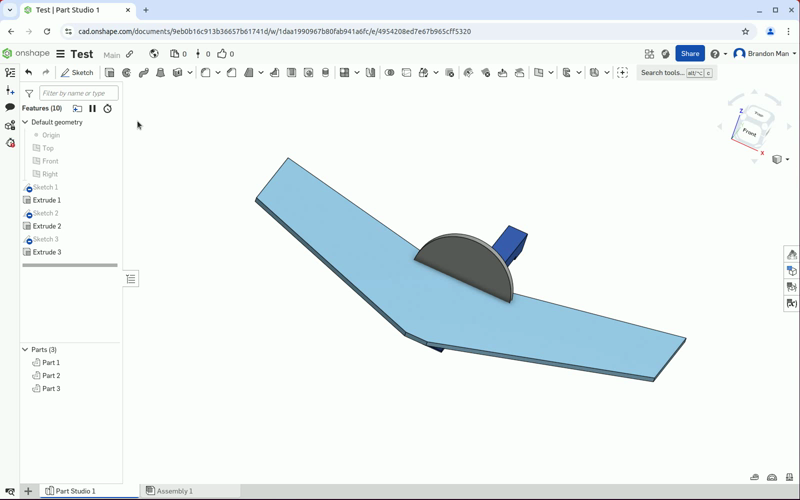
key(left, 2)
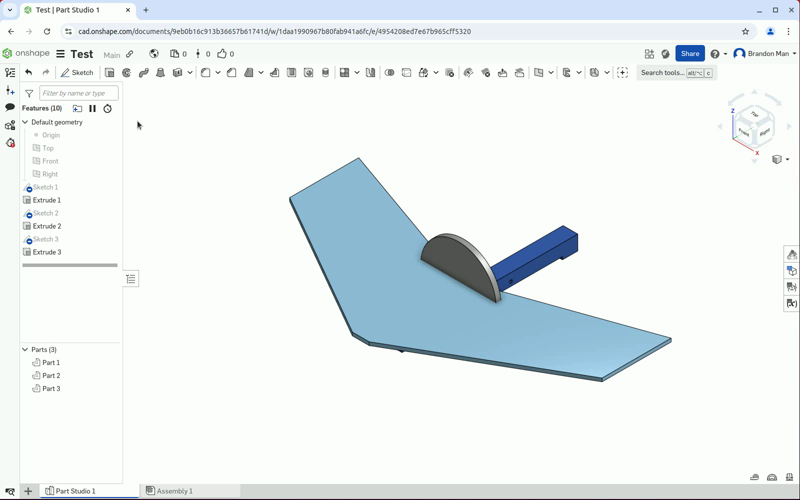
mouse_move(73, 189)
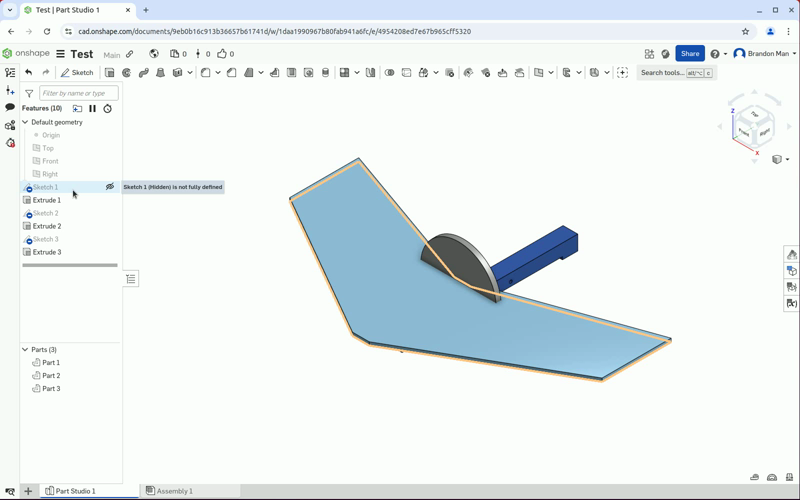
click(73, 189)